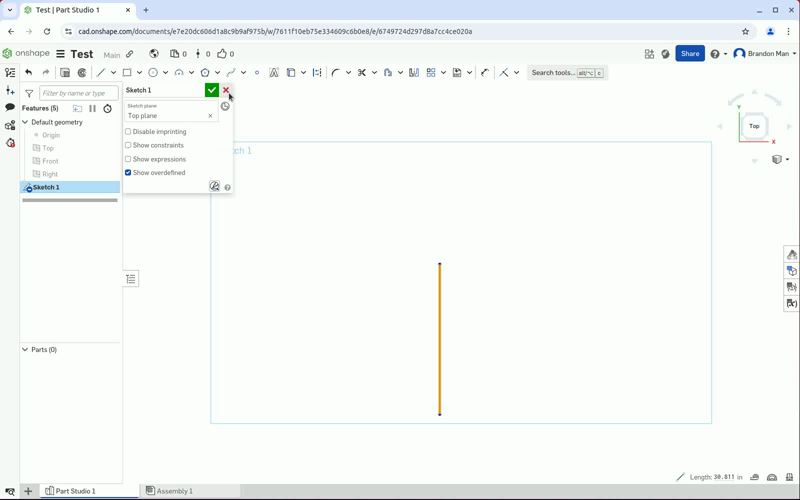
key(shift+h)
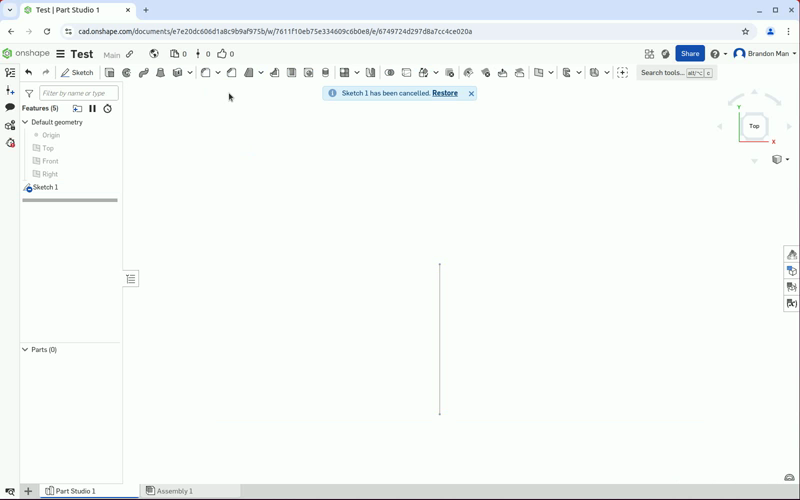
key(shift+s)
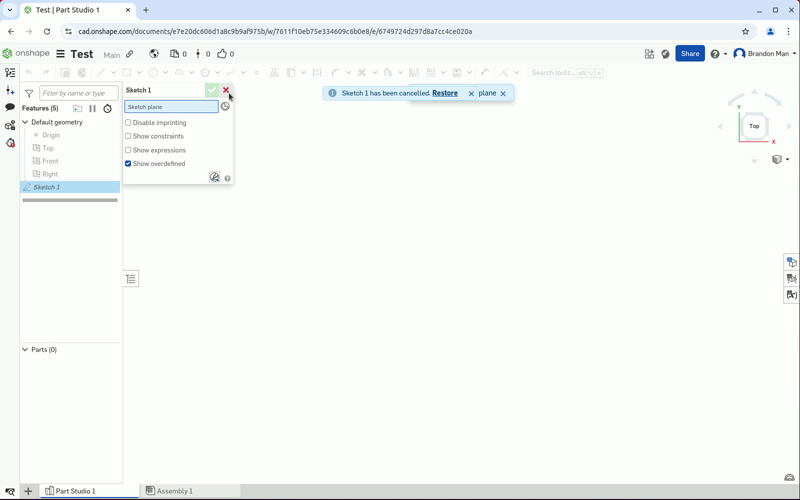
mouse_move(73, 150)
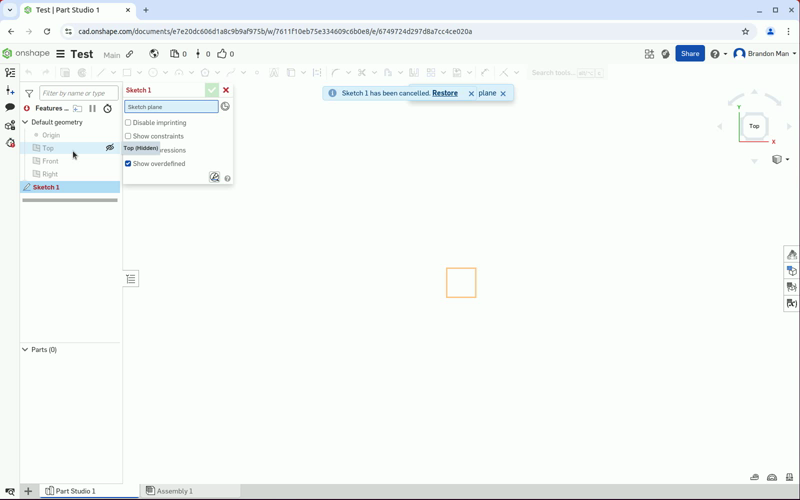
click(73, 150)
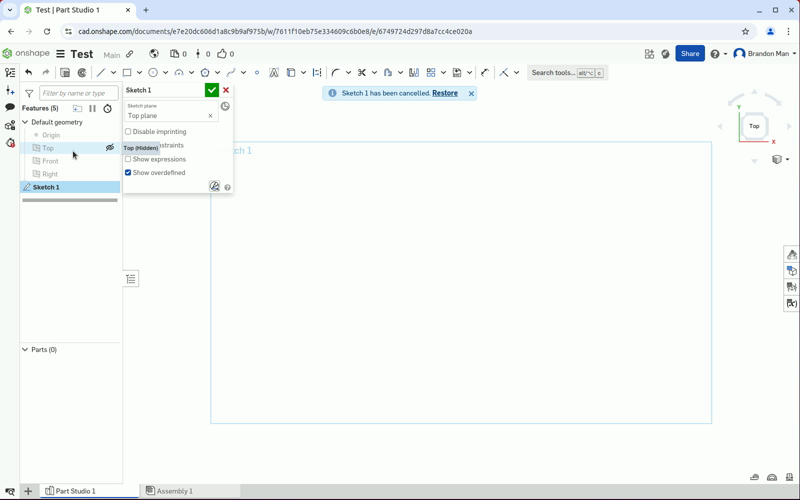
mouse_move(73, 352)
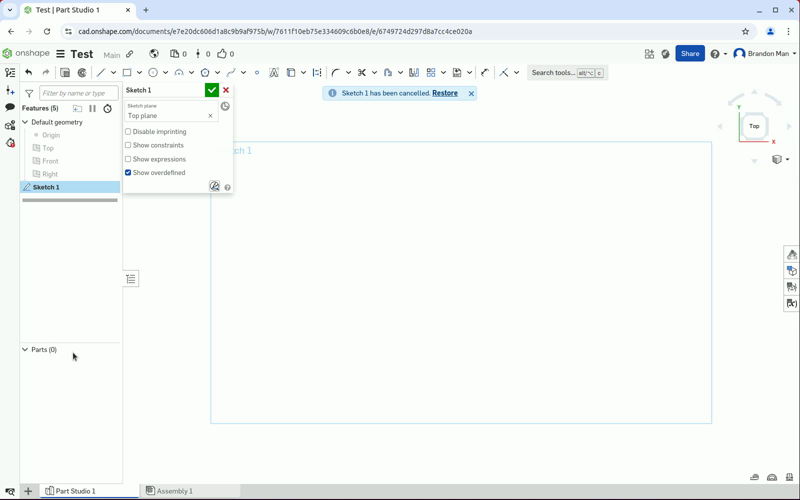
key(y)
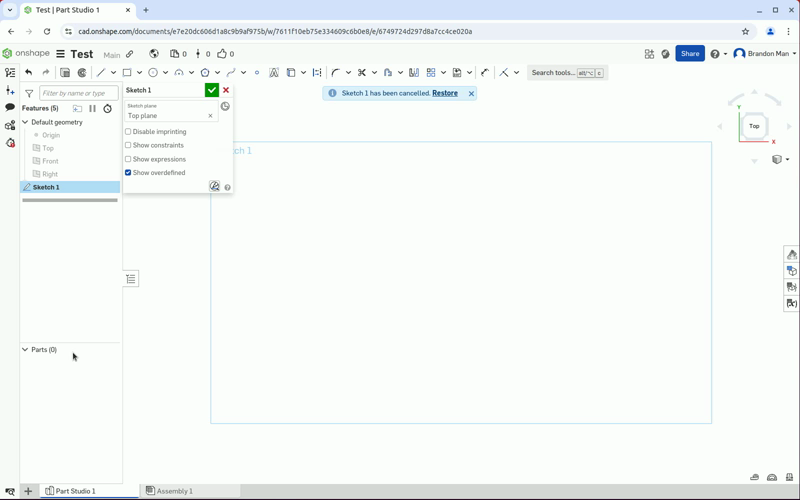
key(l)
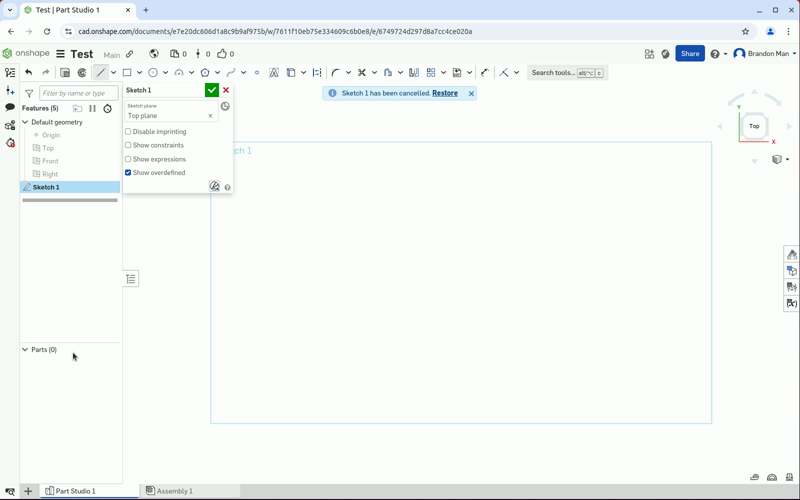
key_down(shift)
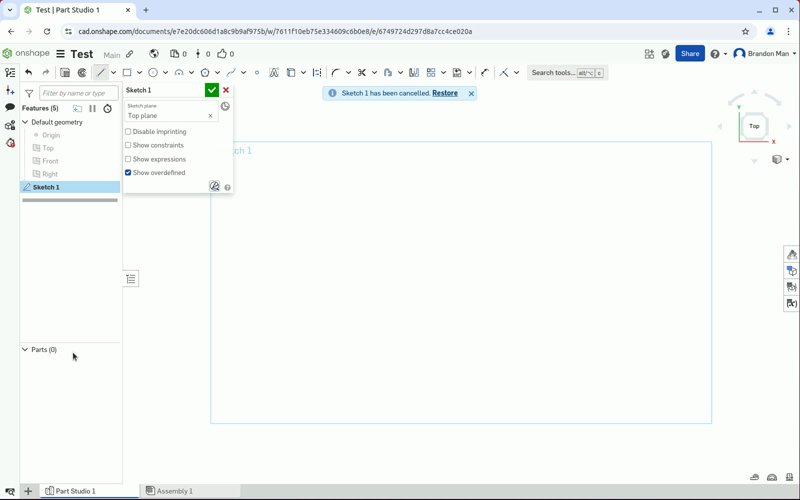
mouse_move(404, 282)
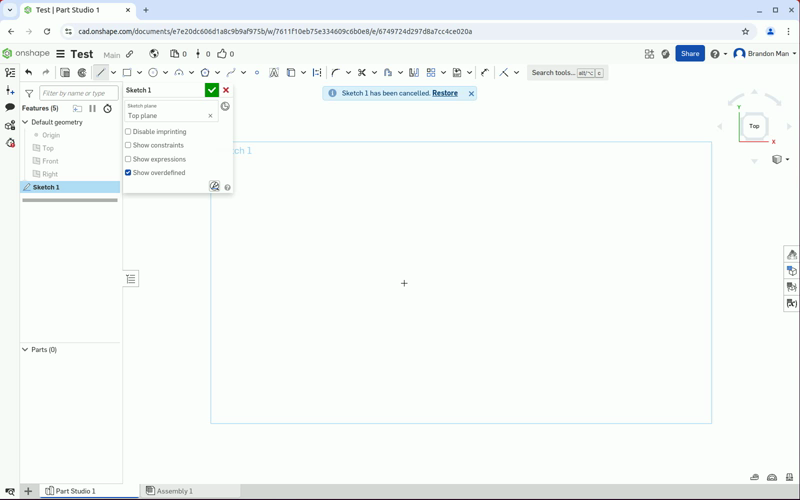
click(404, 282)
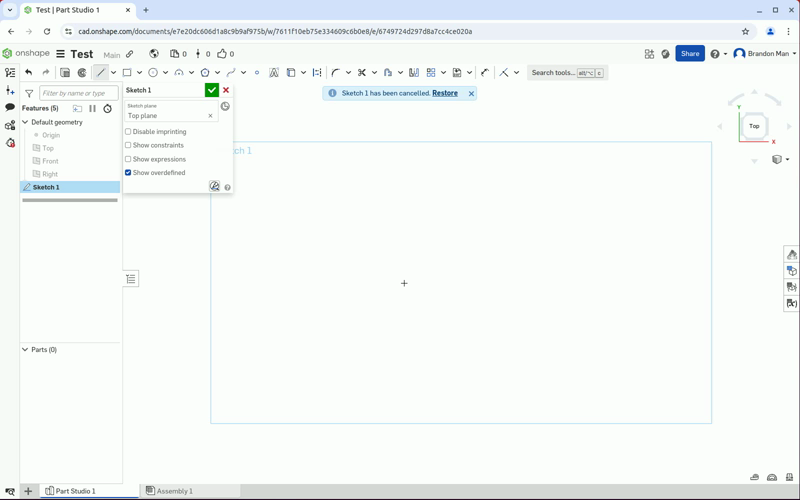
key_up(shift)
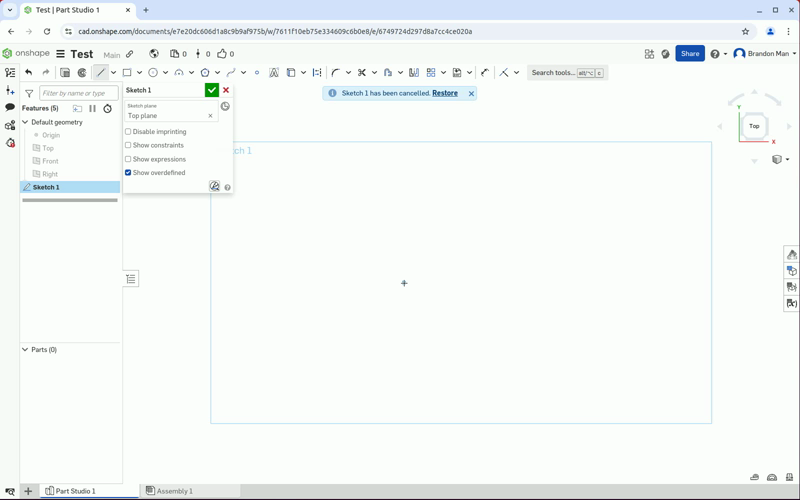
key_down(shift)
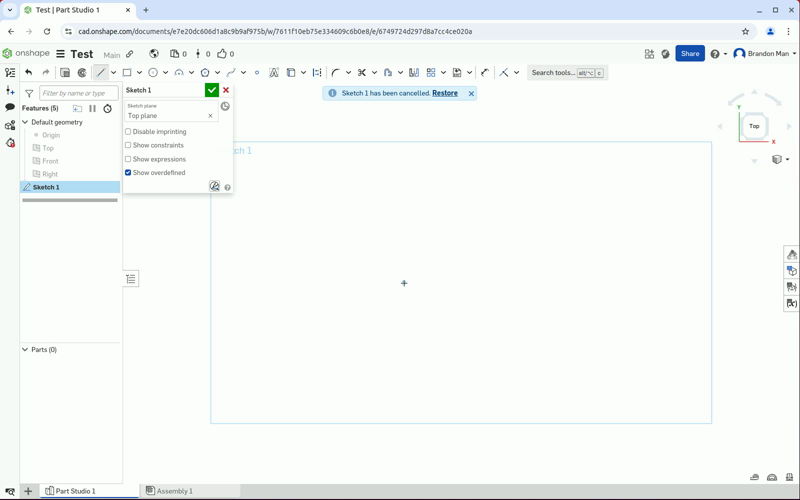
mouse_move(516, 282)
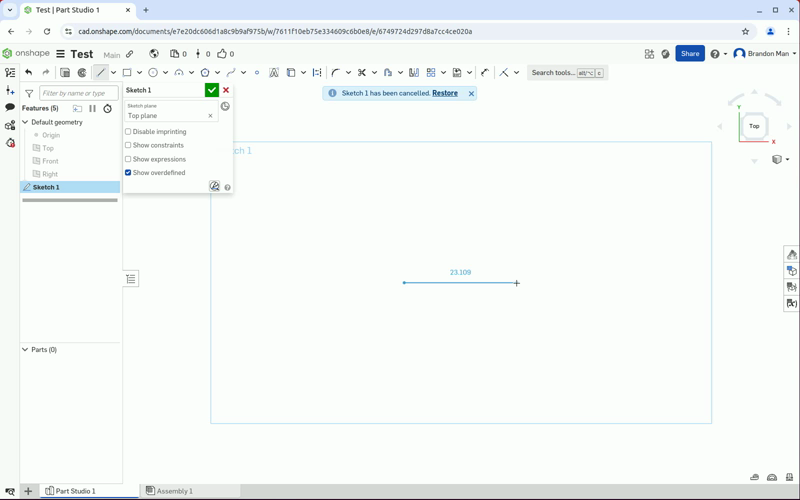
click(516, 282)
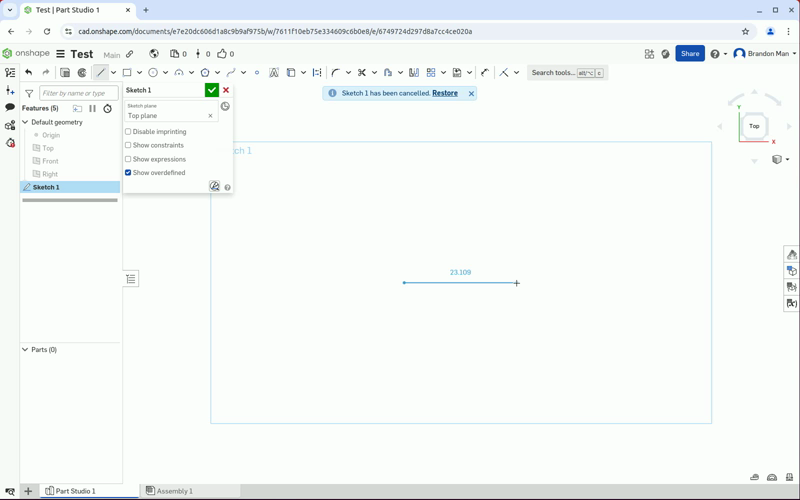
key_up(shift)
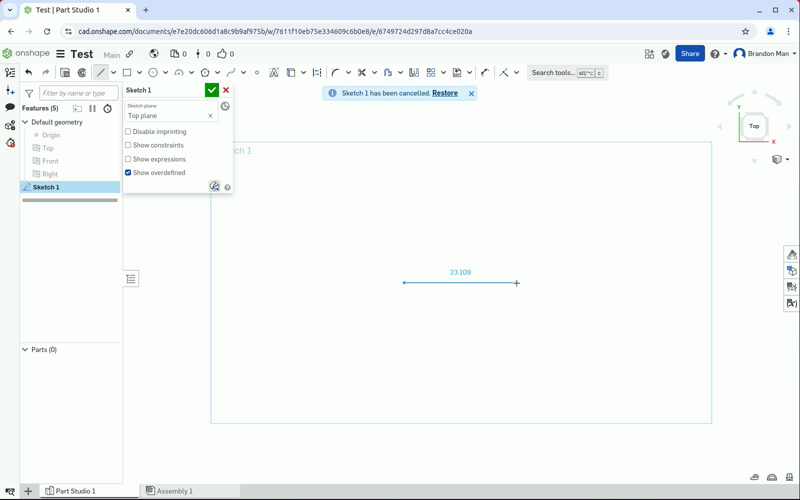
key(esc)
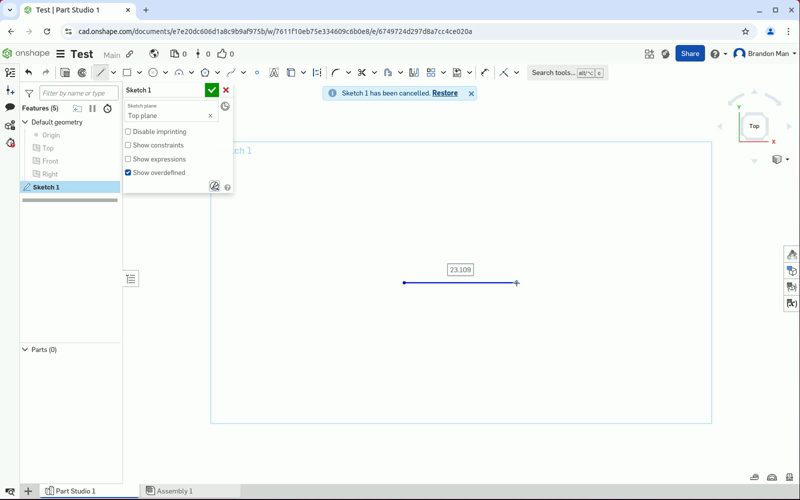
key(a)
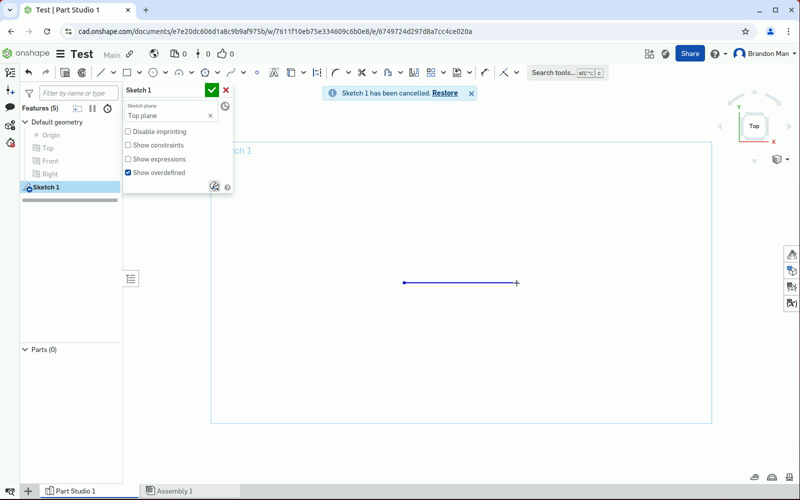
mouse_move(516, 282)
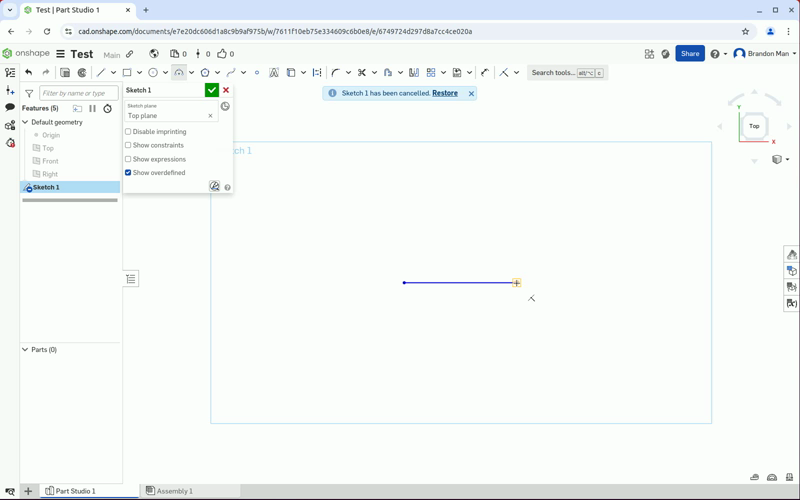
click(516, 282)
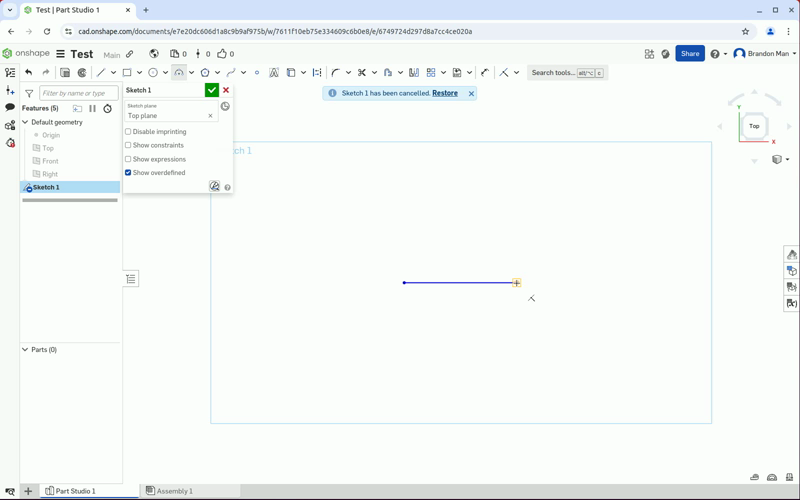
key_down(shift)
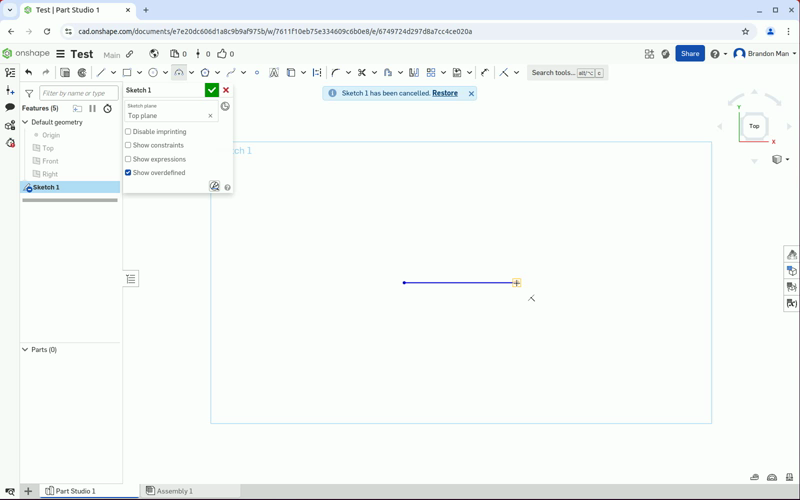
mouse_move(516, 170)
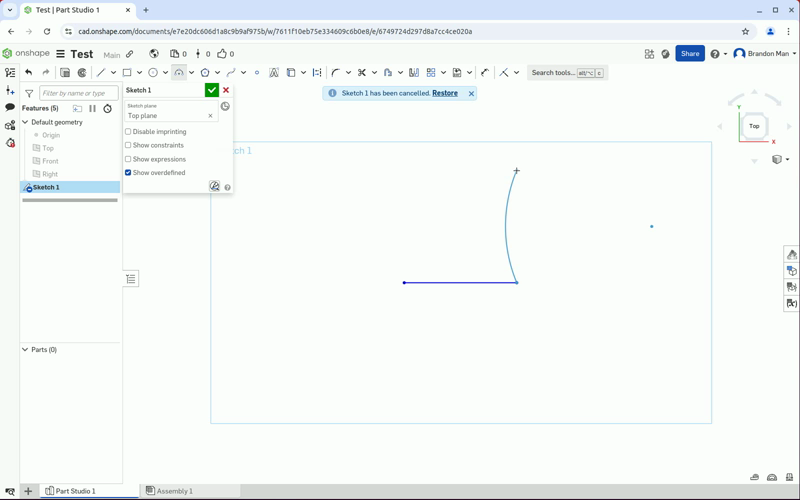
click(516, 170)
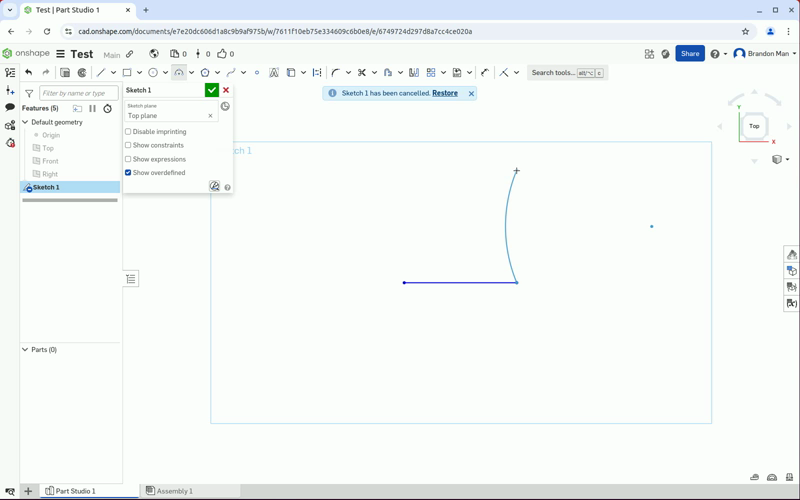
mouse_move(460, 226)
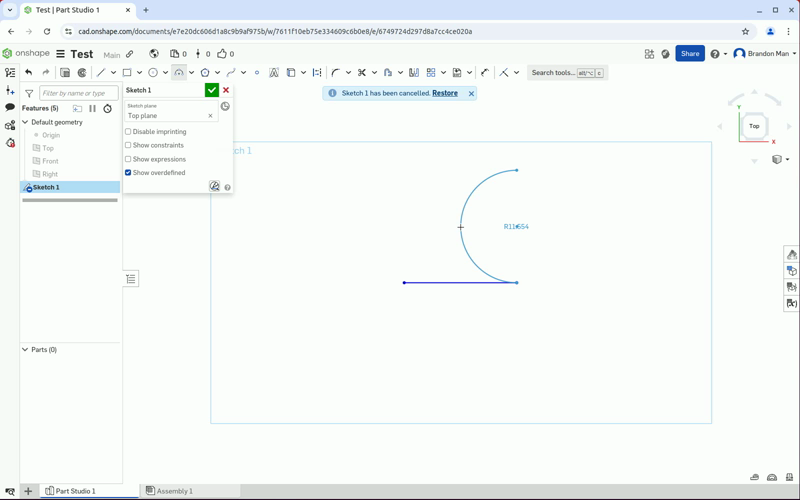
click(460, 226)
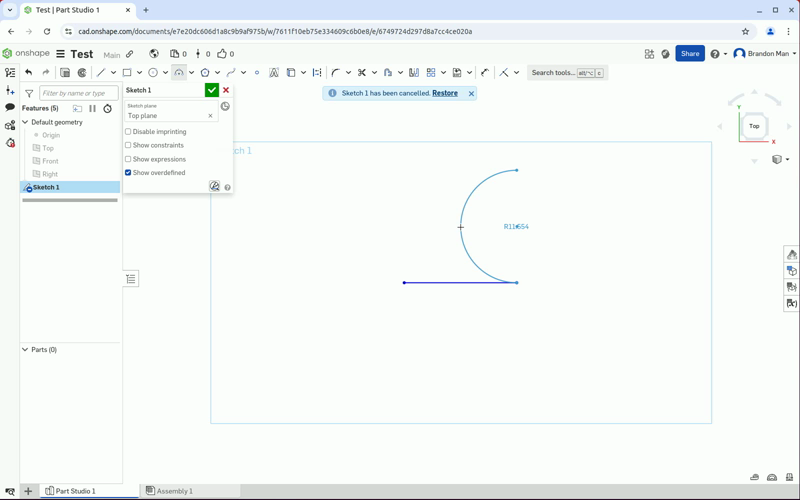
key_up(shift)
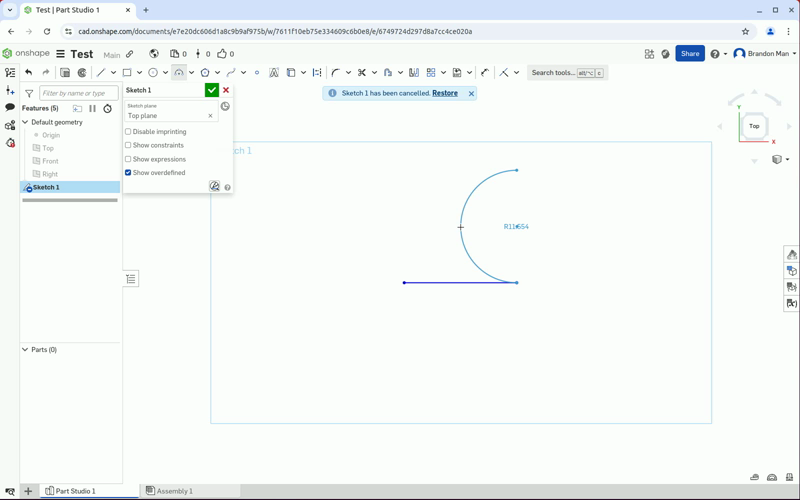
key(esc)
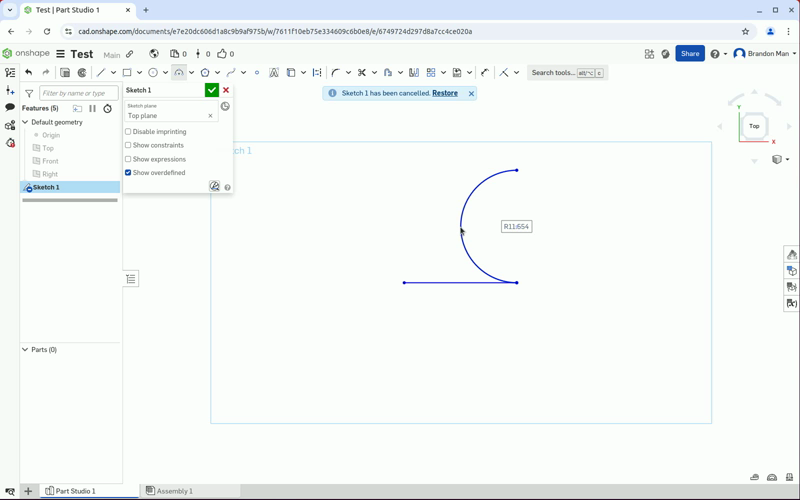
key(l)
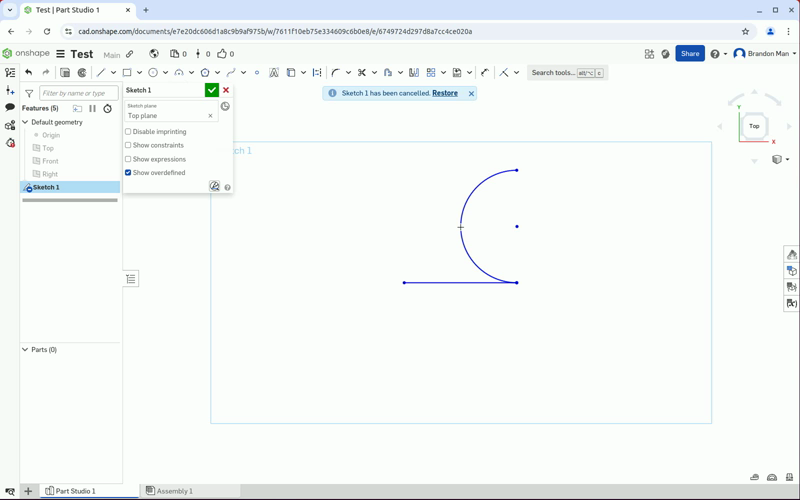
mouse_move(516, 170)
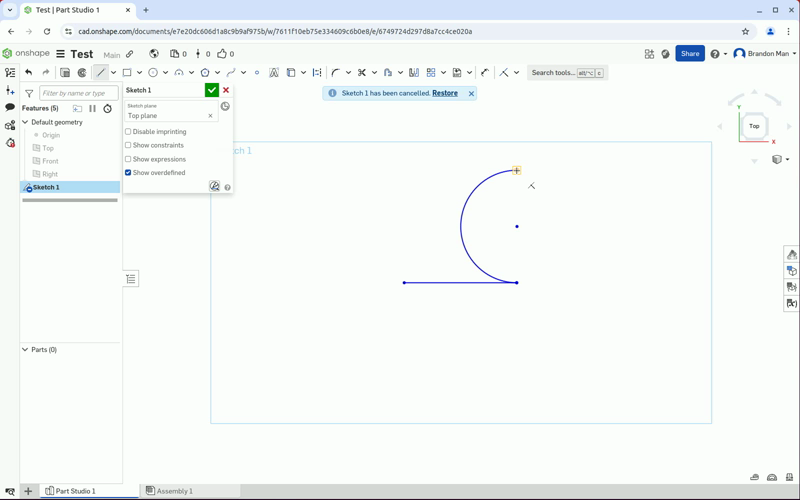
click(516, 170)
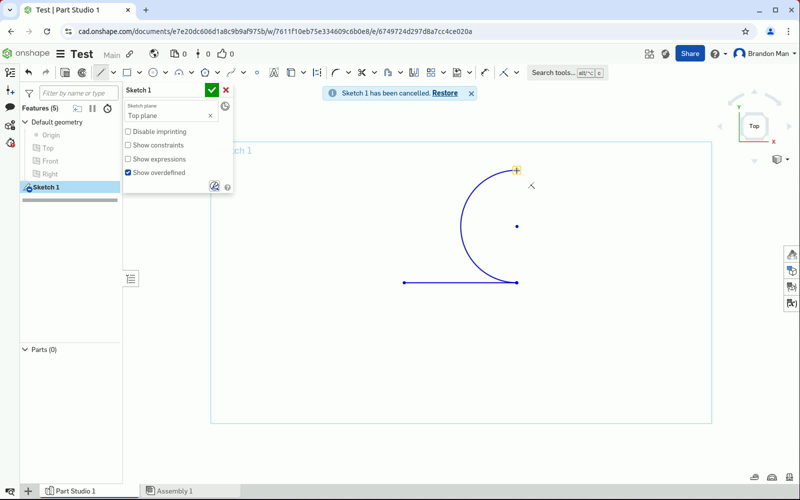
key_down(shift)
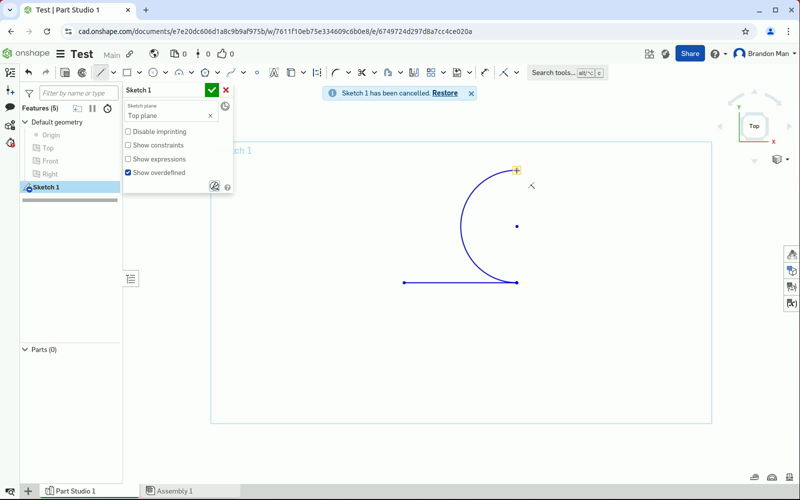
mouse_move(404, 170)
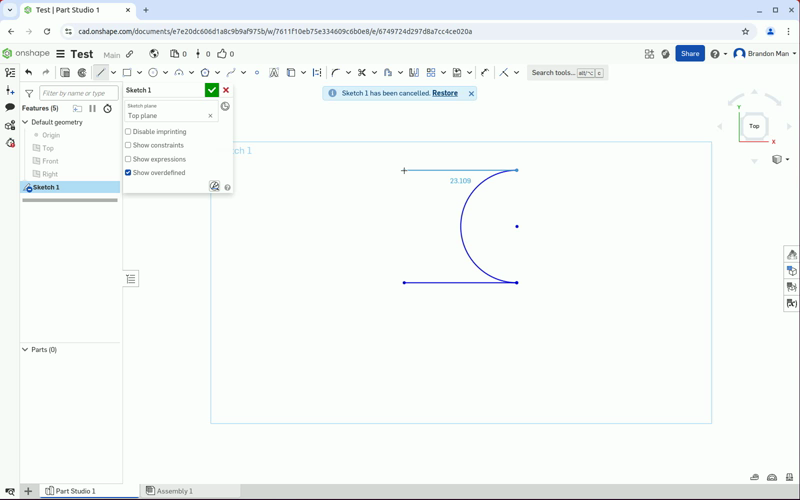
click(404, 170)
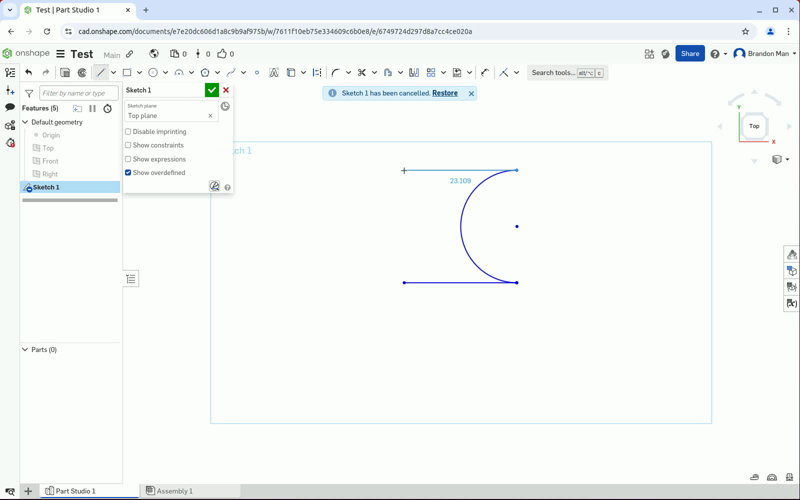
key_up(shift)
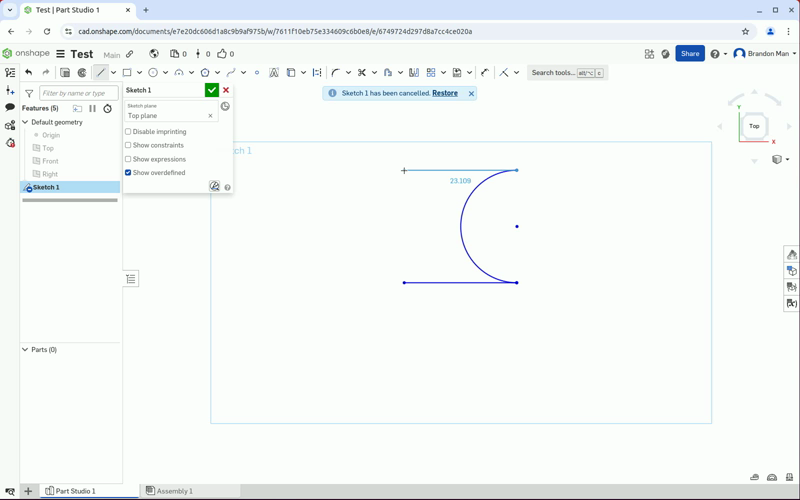
key_down(shift)
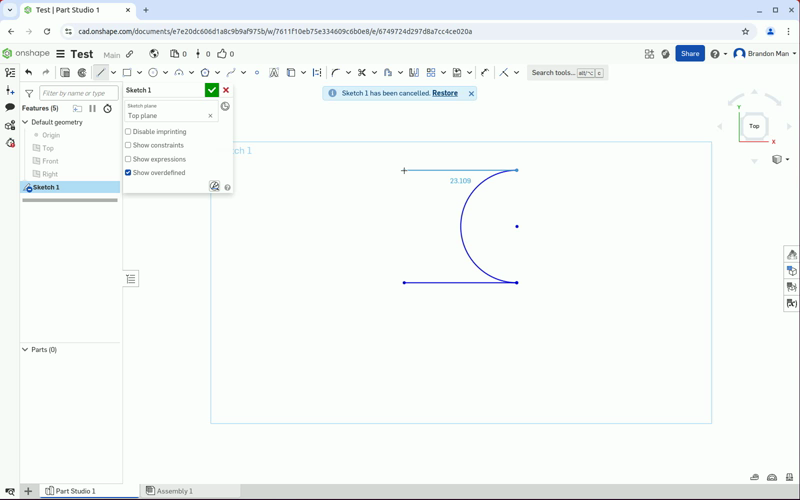
mouse_move(434, 170)
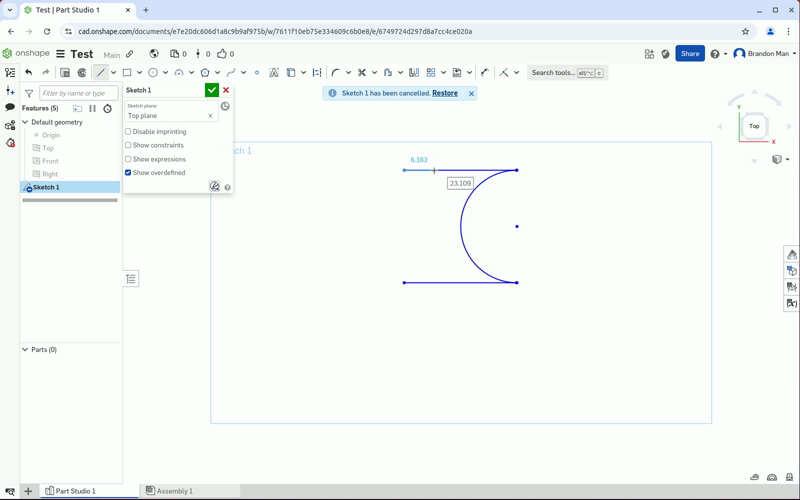
mouse_move(404, 210)
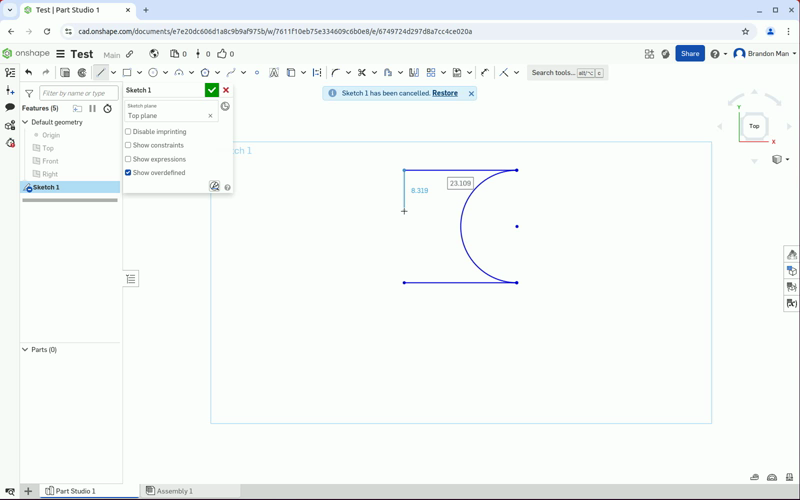
click(404, 210)
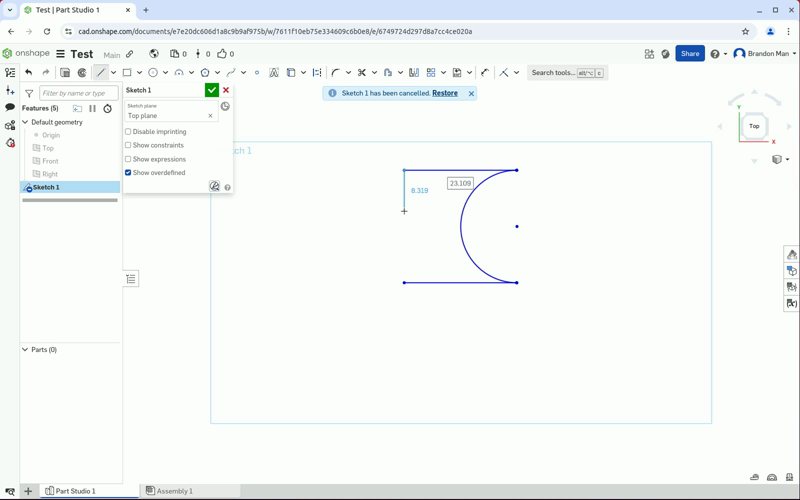
key_up(shift)
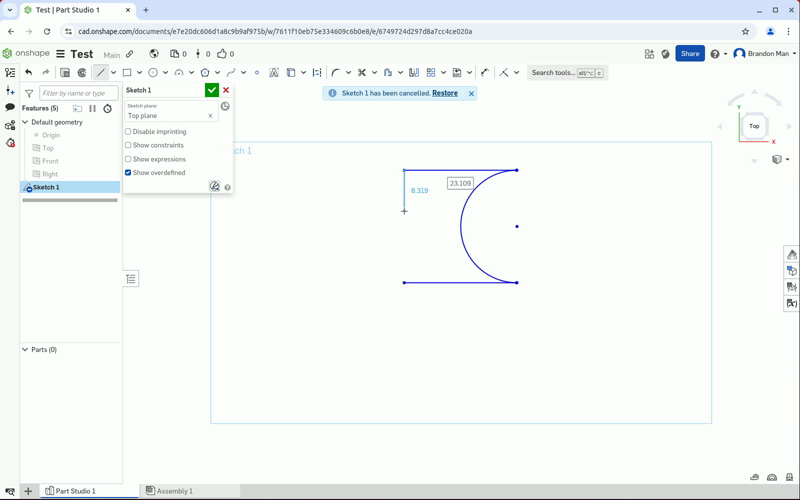
key_down(shift)
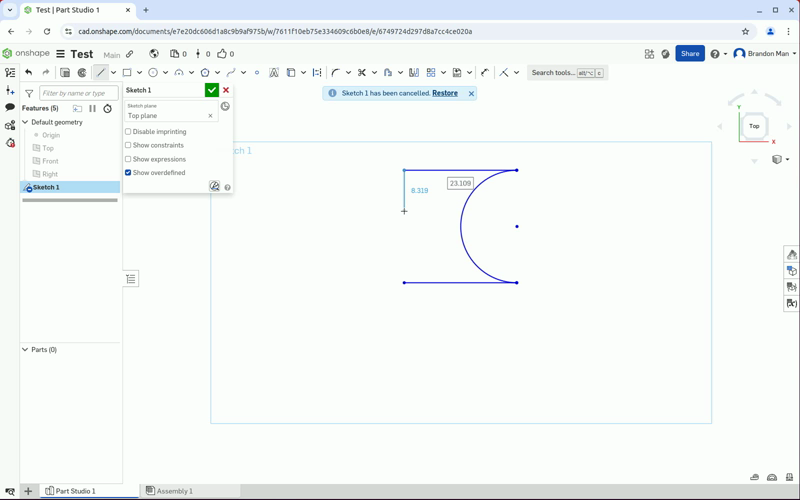
mouse_move(434, 210)
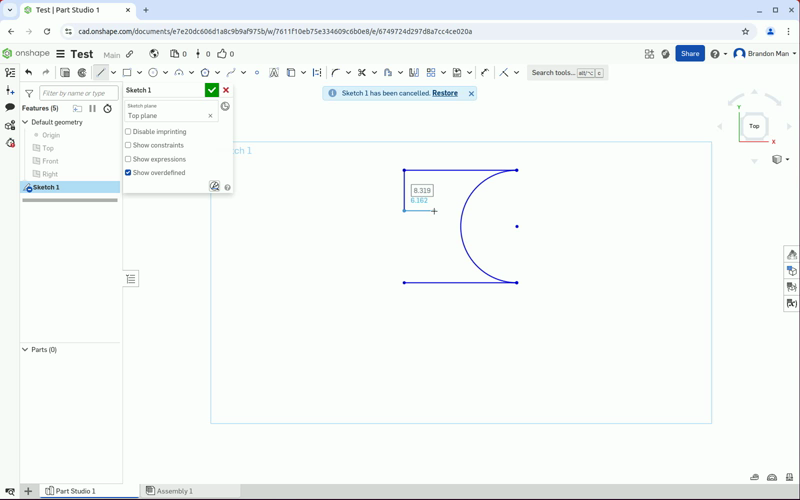
mouse_move(404, 216)
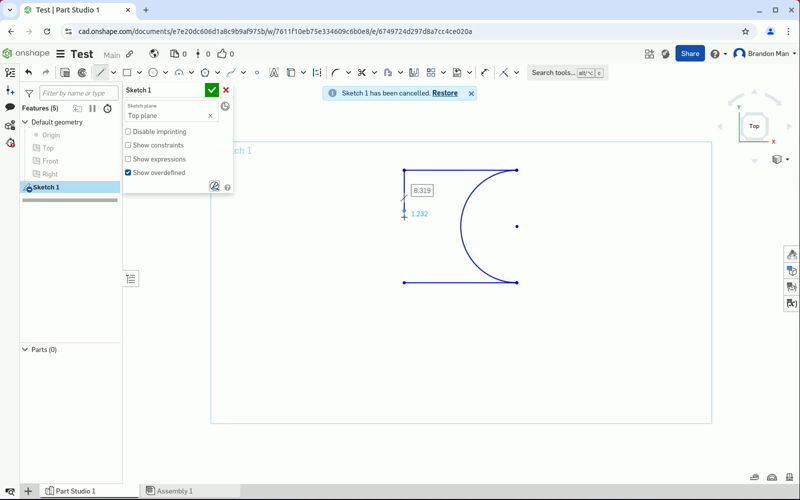
scroll(6)
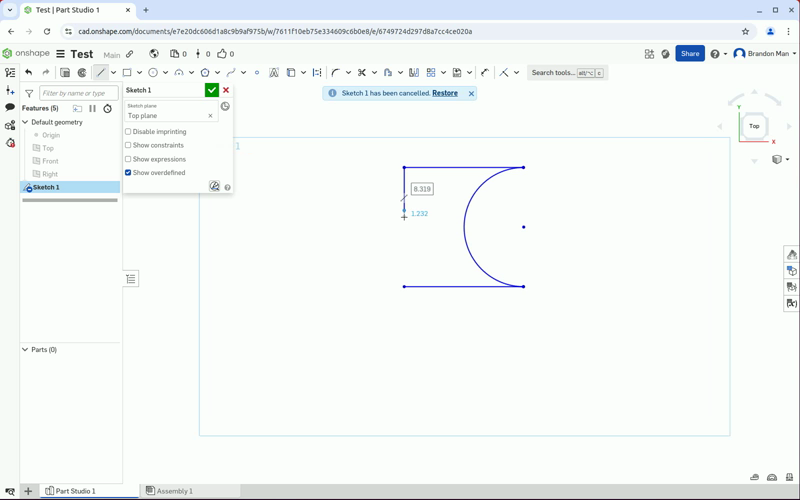
scroll(6)
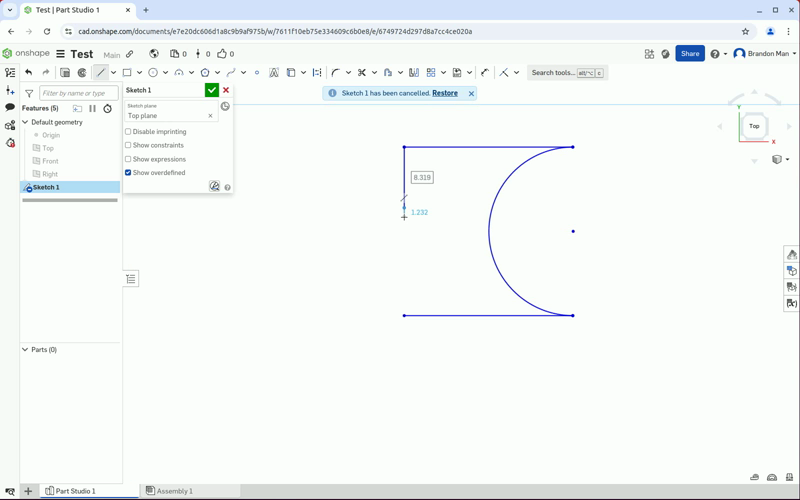
scroll(6)
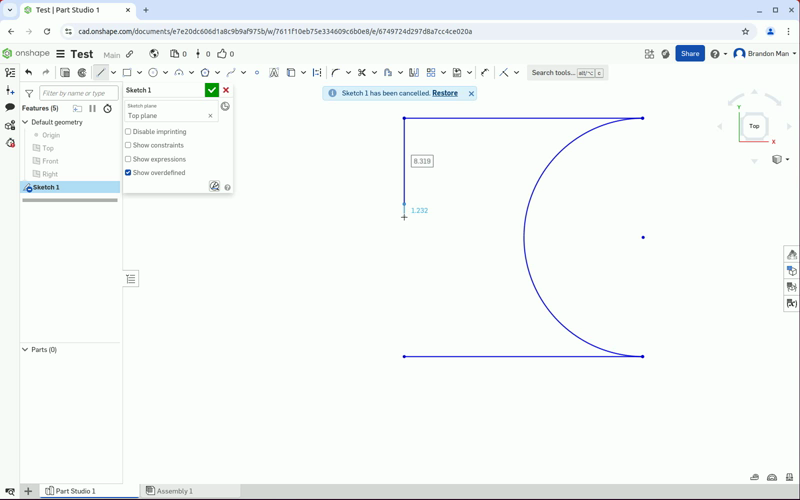
scroll(6)
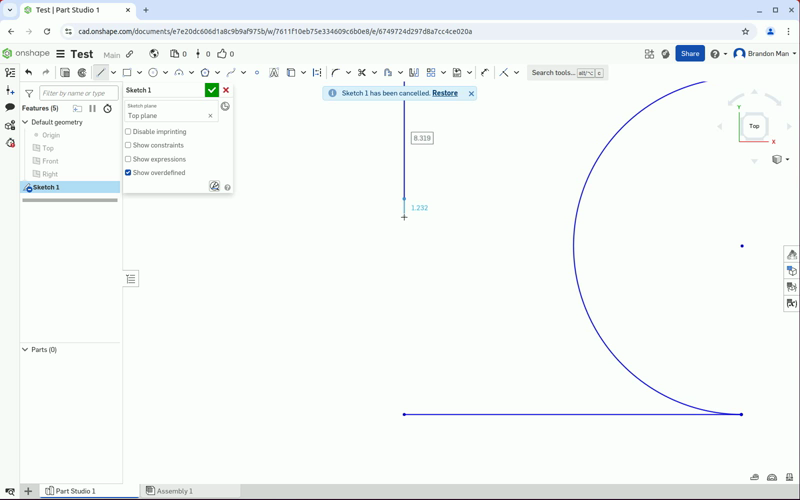
scroll(6)
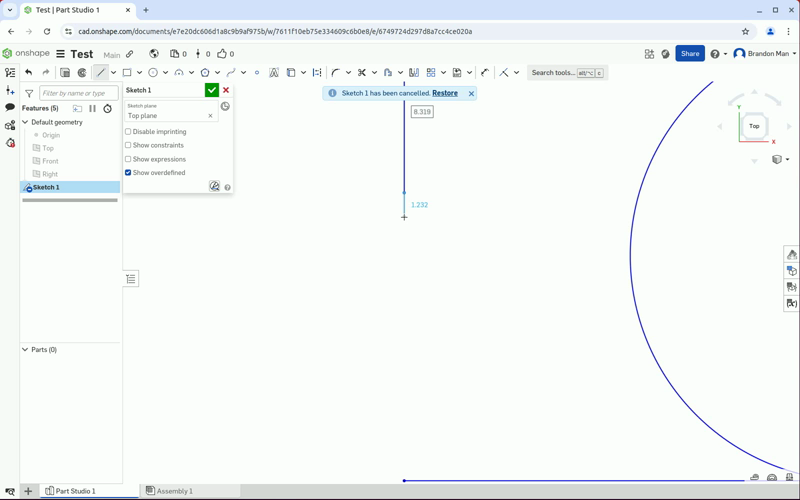
scroll(6)
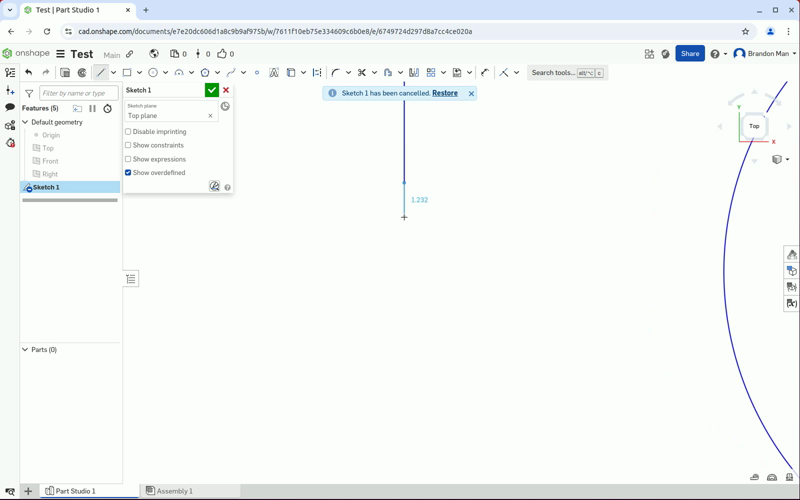
scroll(6)
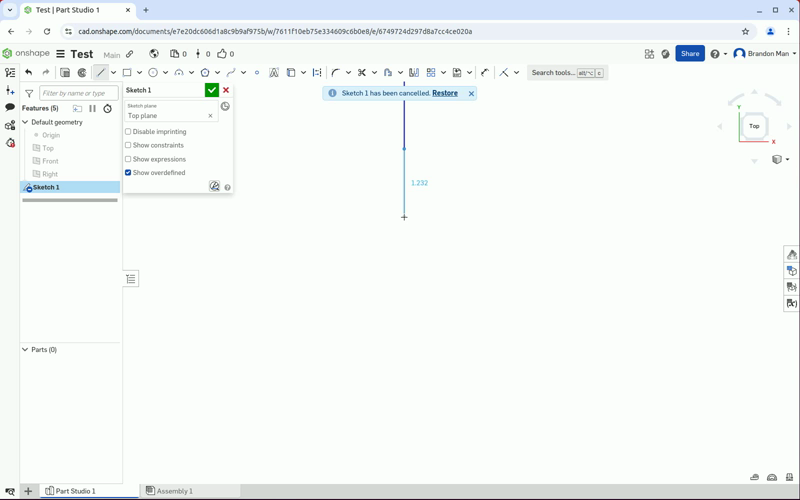
click(404, 216)
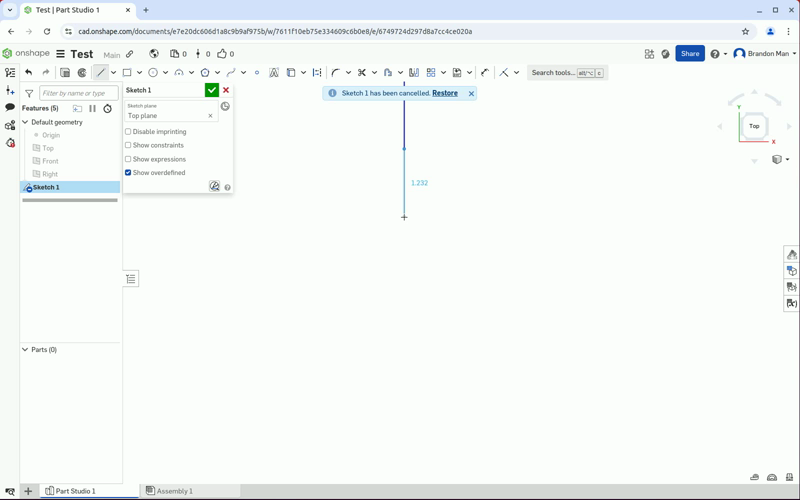
scroll(-6)
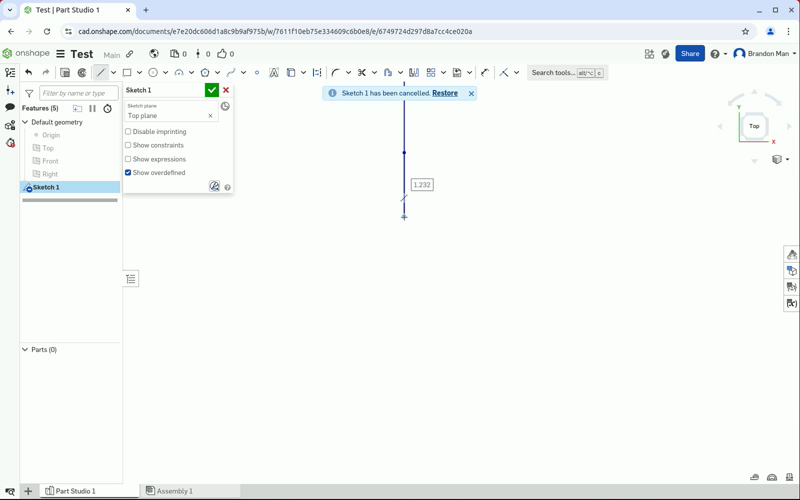
scroll(-6)
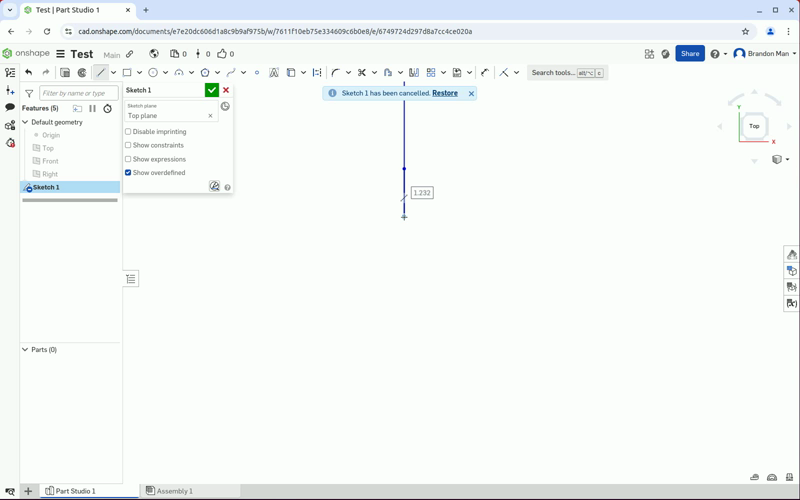
scroll(-6)
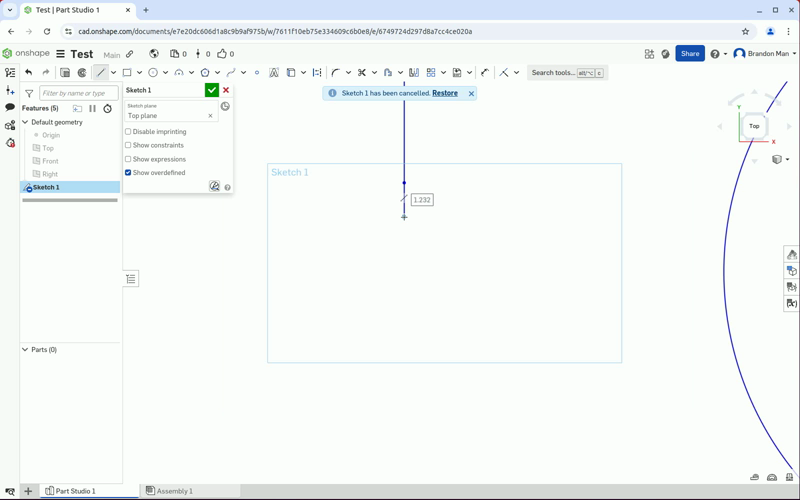
scroll(-6)
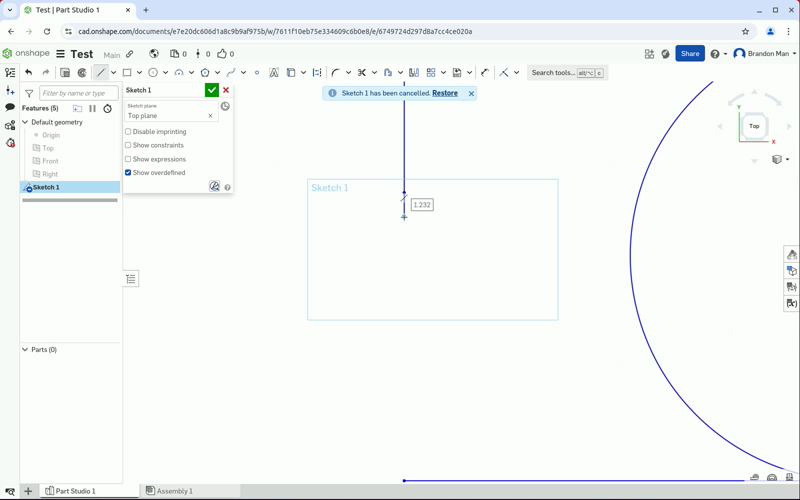
scroll(-6)
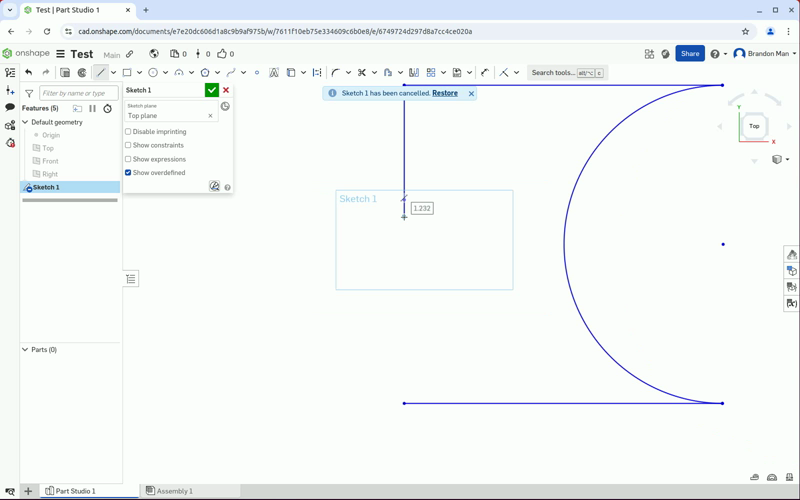
scroll(-6)
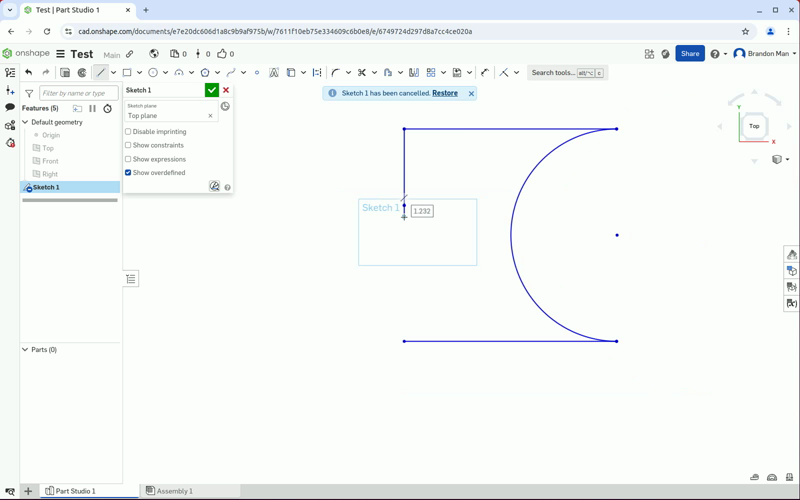
scroll(-6)
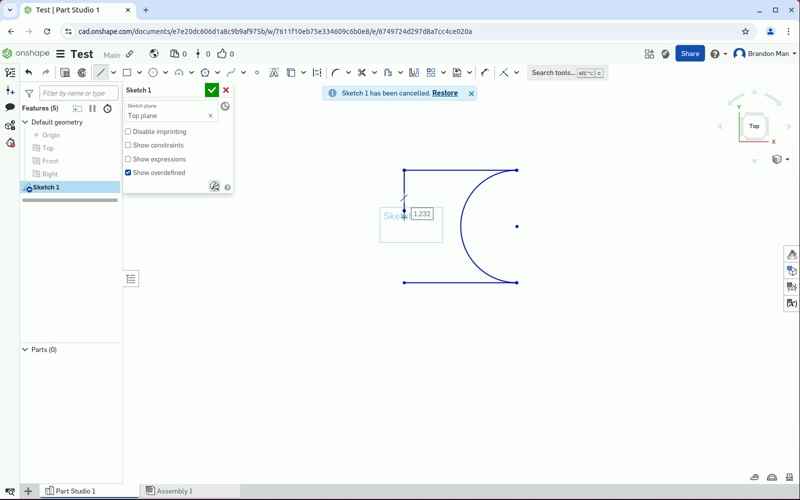
key_up(shift)
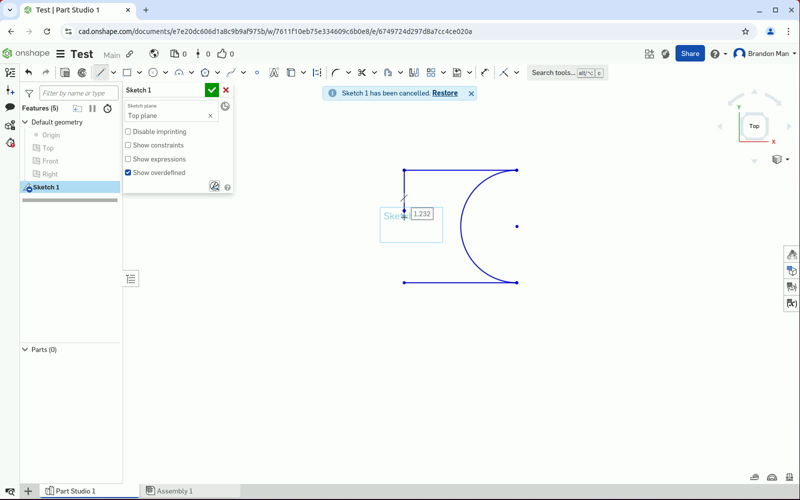
key_down(shift)
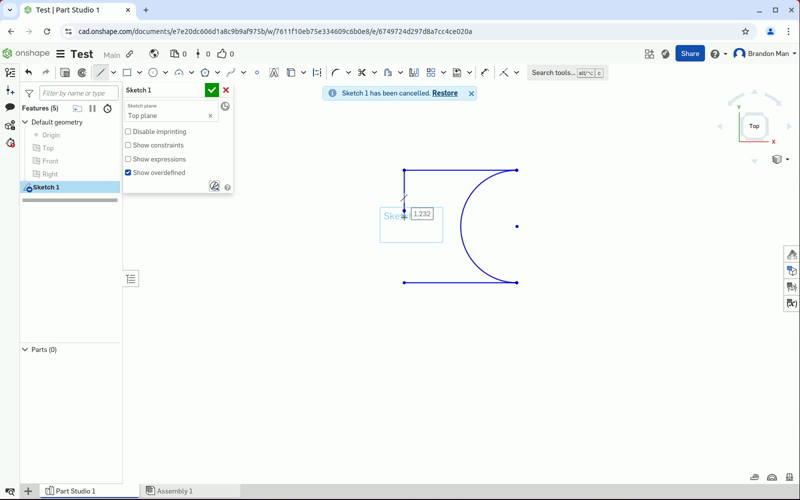
mouse_move(434, 216)
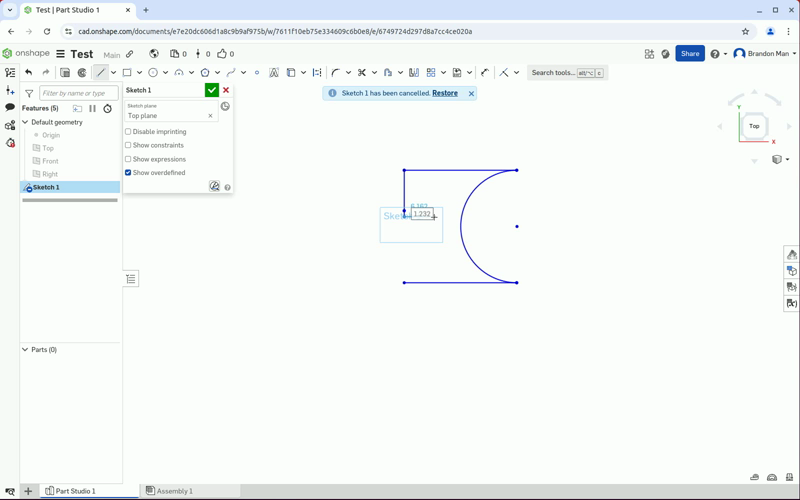
mouse_move(404, 220)
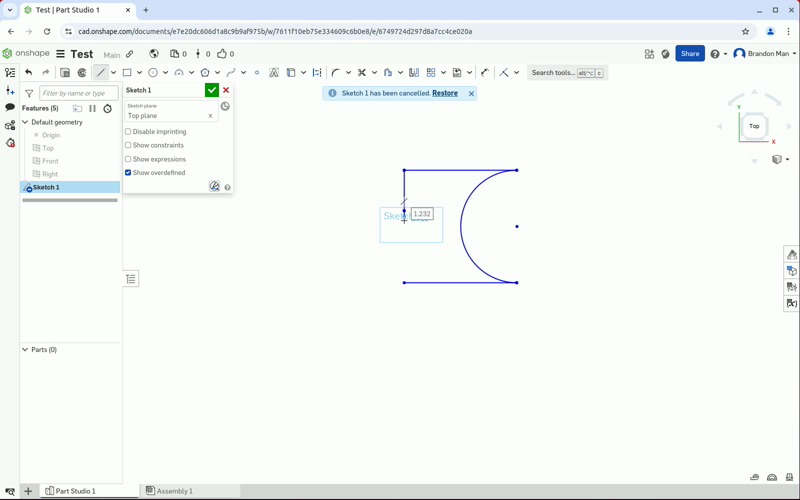
scroll(6)
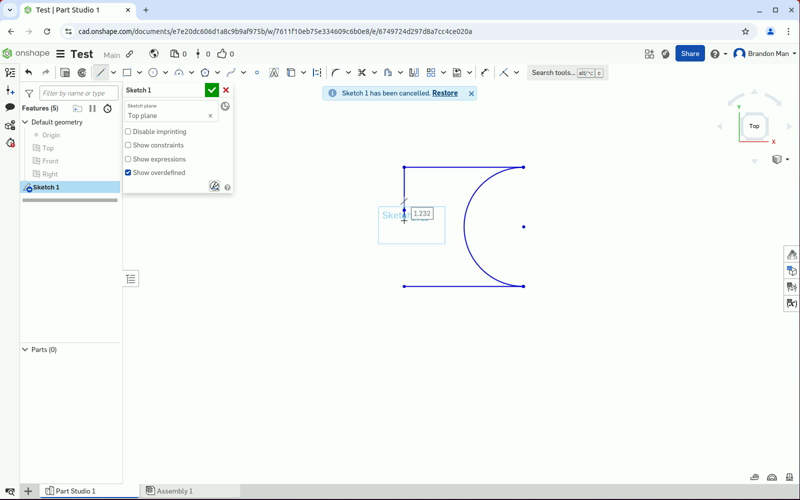
scroll(6)
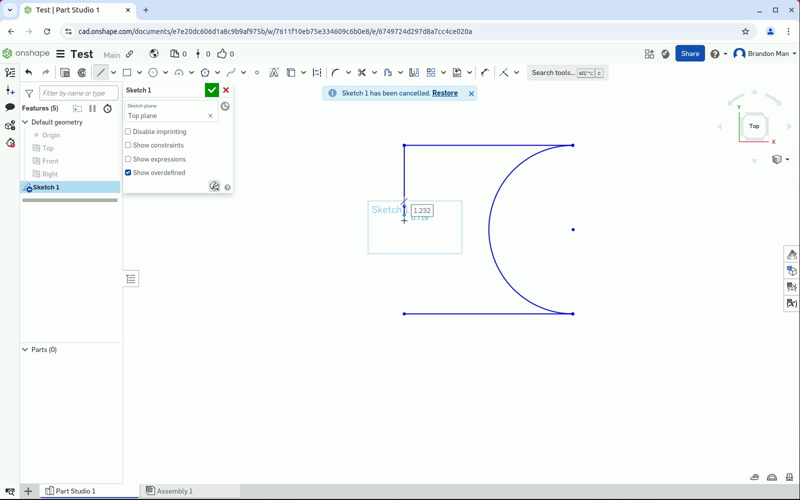
scroll(6)
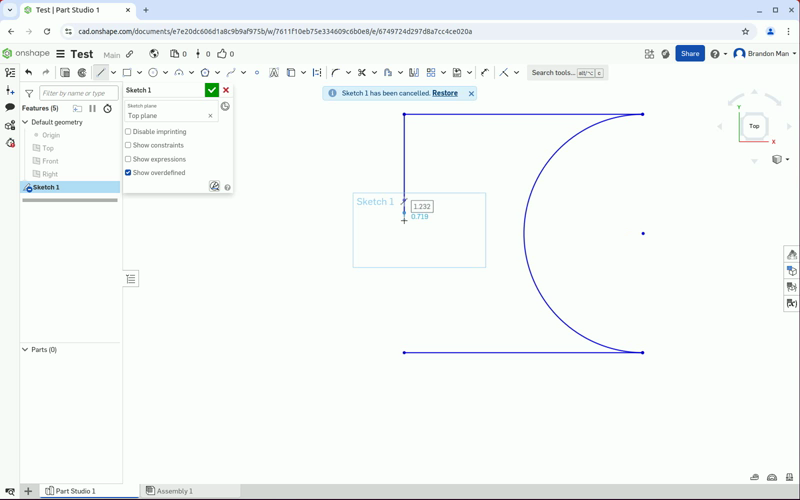
scroll(6)
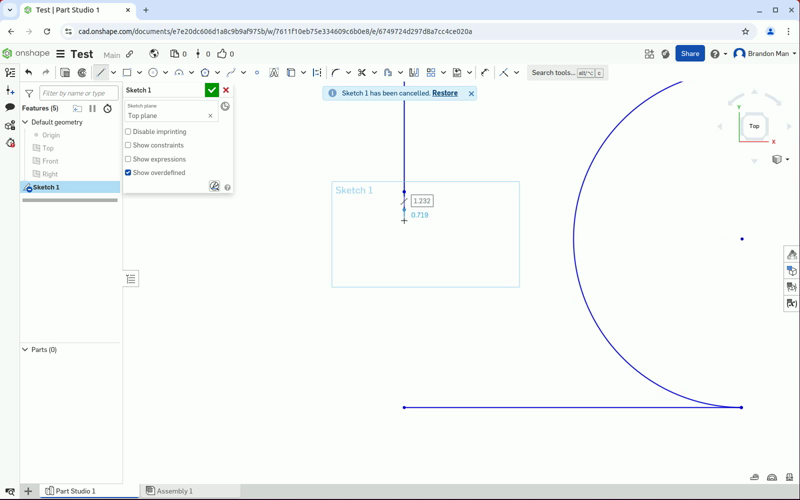
scroll(6)
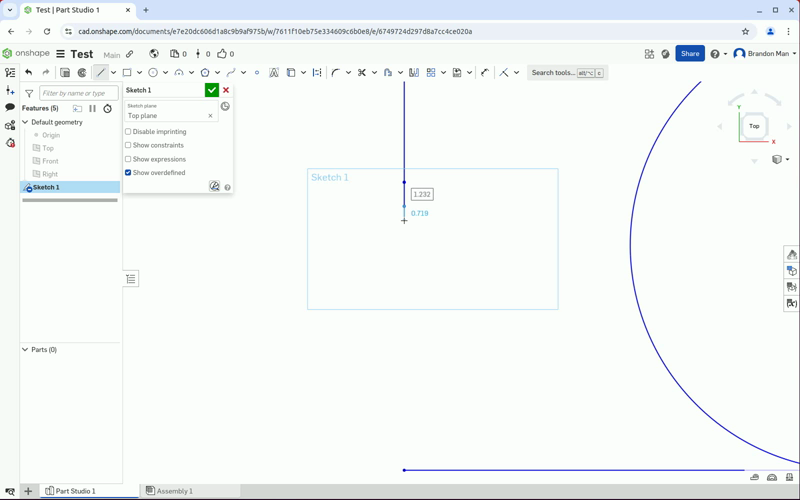
scroll(6)
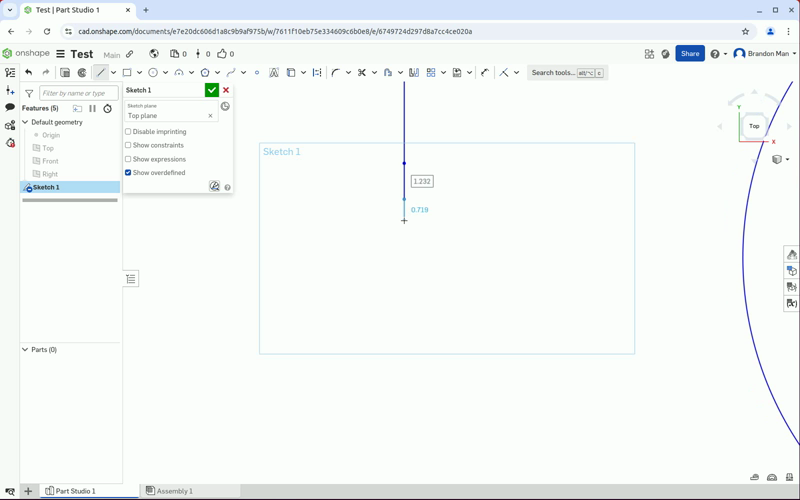
scroll(6)
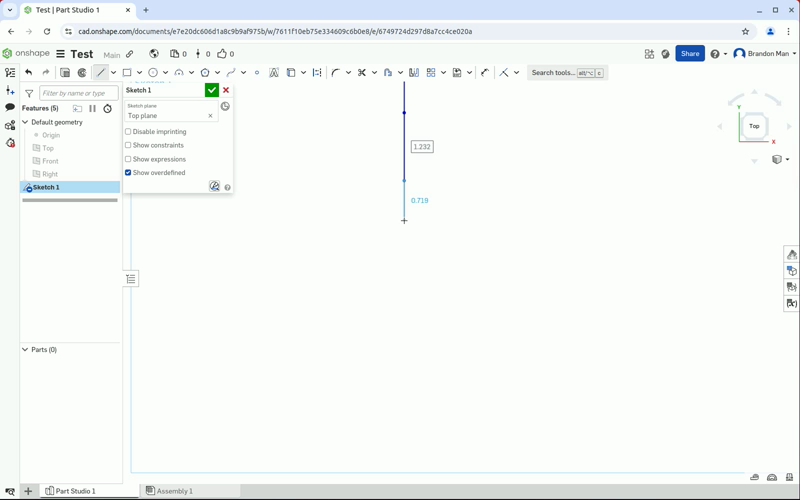
click(404, 220)
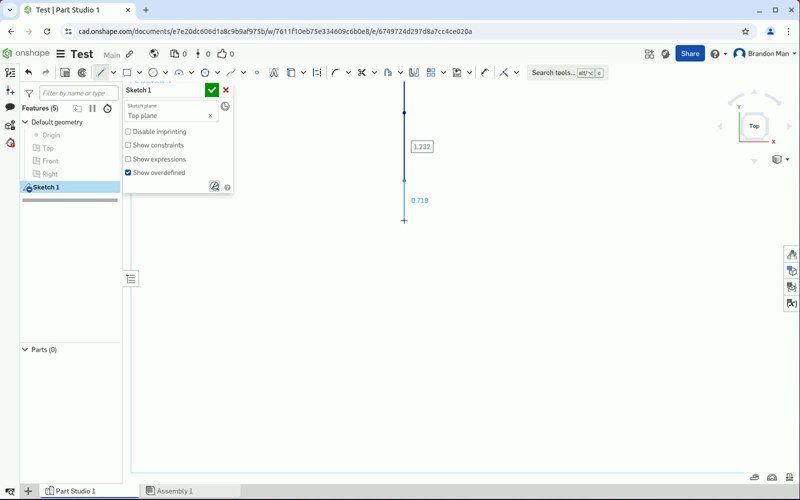
scroll(-6)
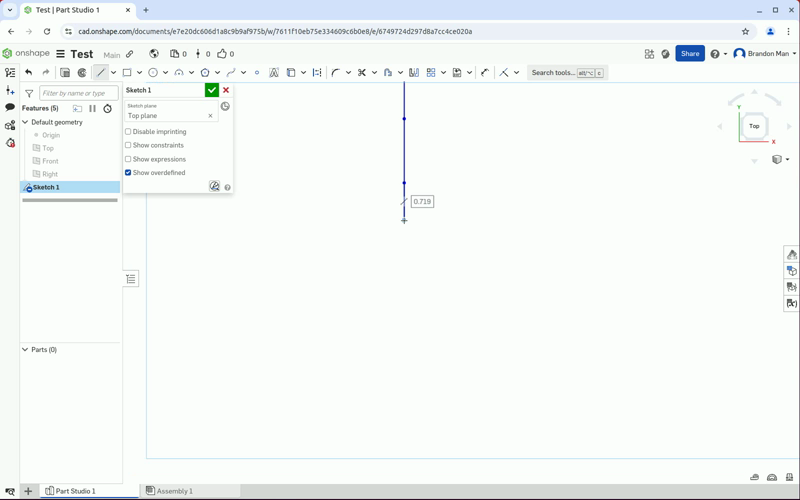
scroll(-6)
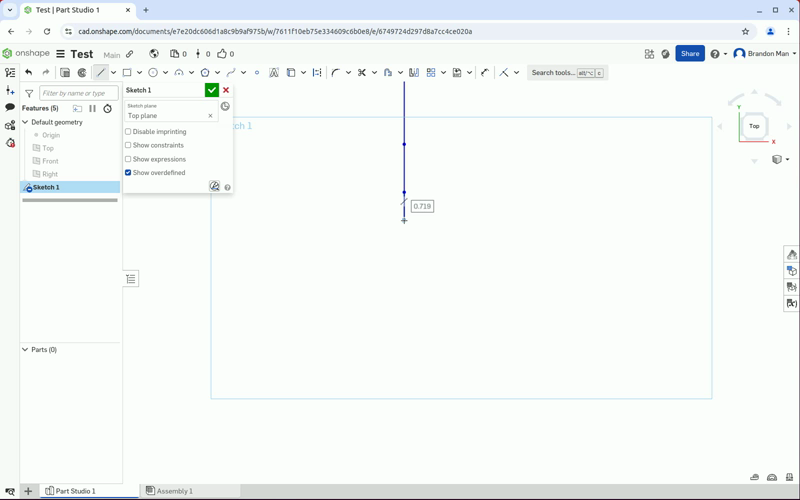
scroll(-6)
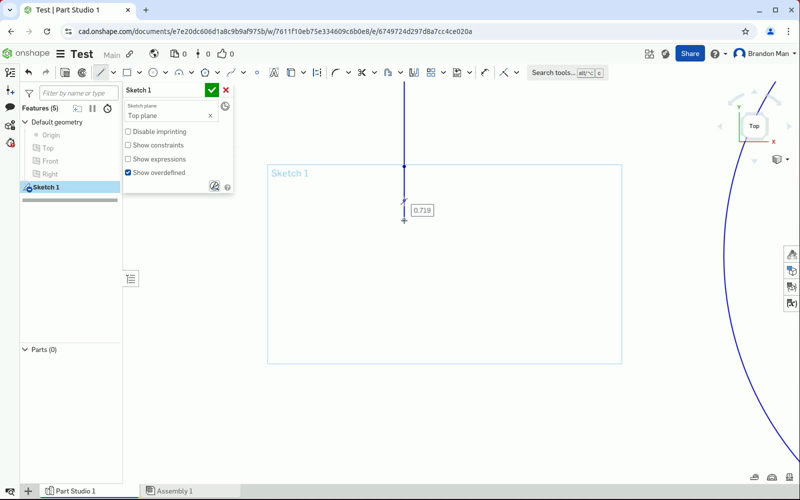
scroll(-6)
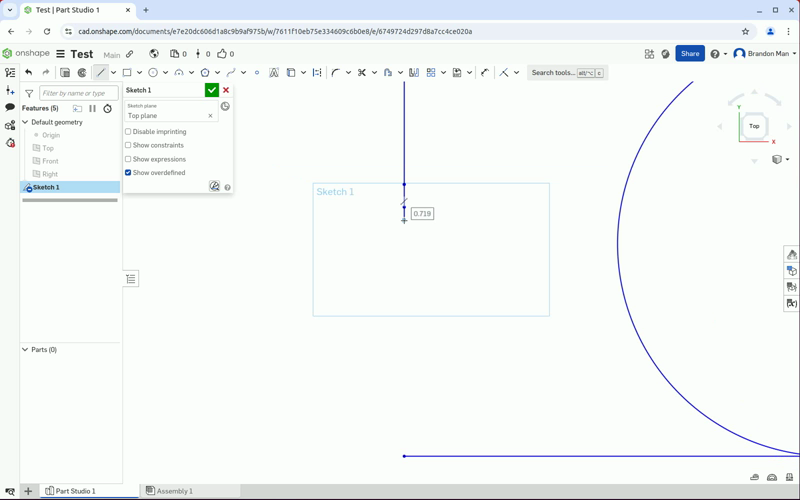
scroll(-6)
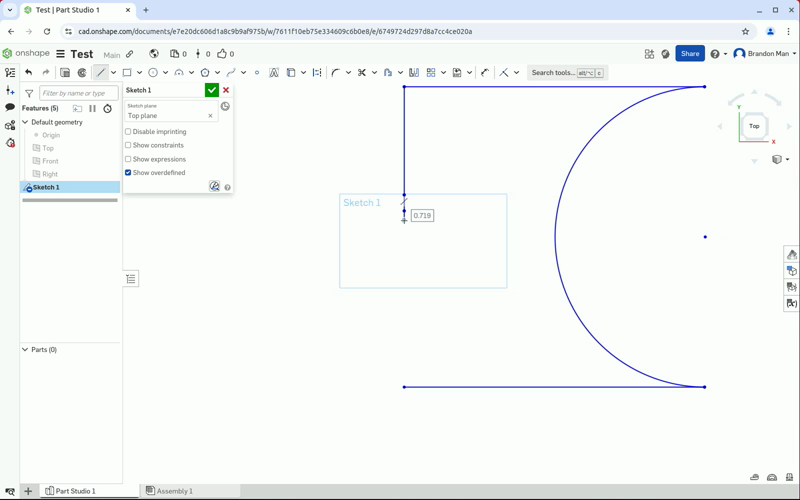
scroll(-6)
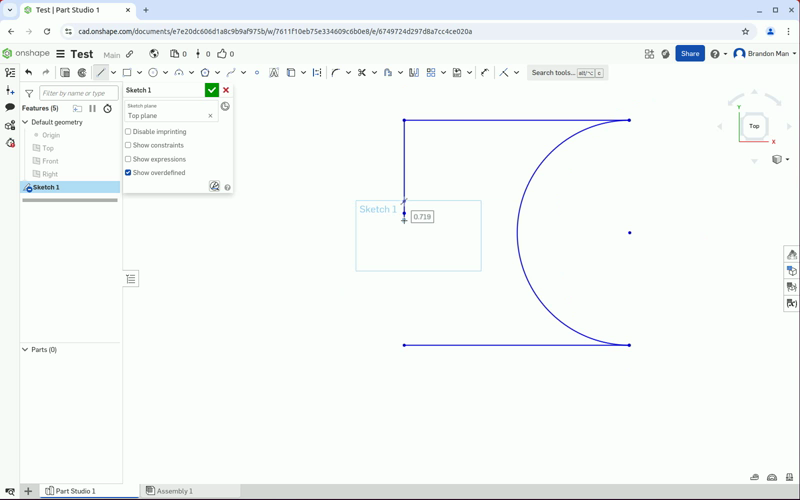
scroll(-6)
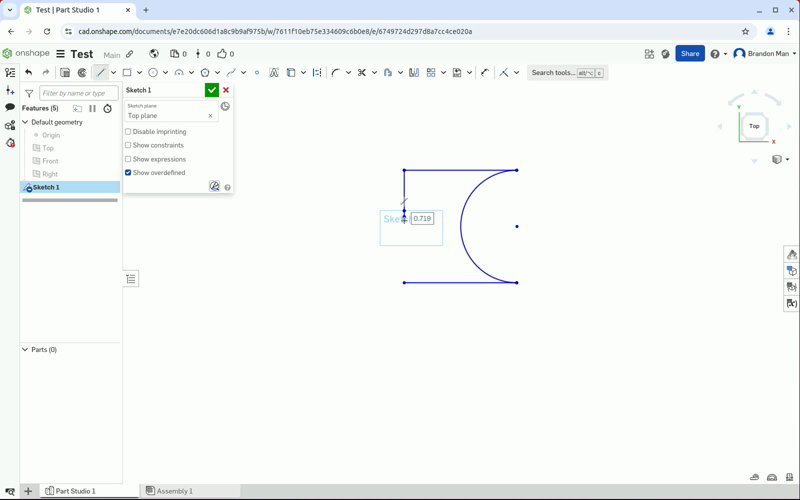
key_up(shift)
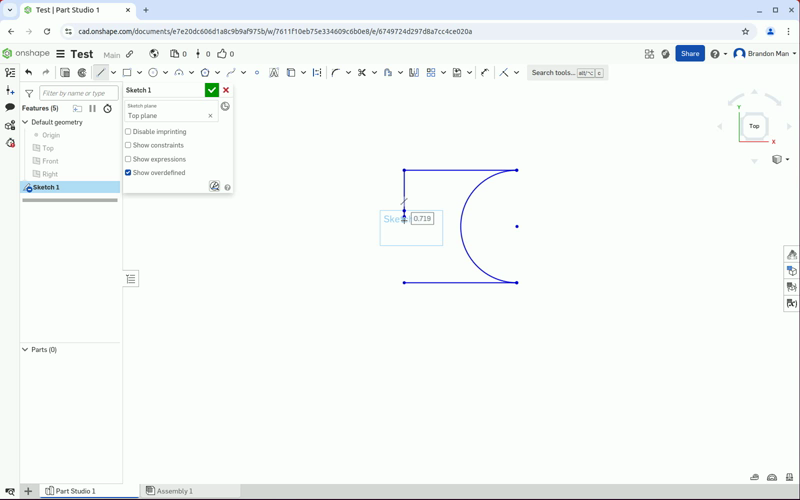
key_down(shift)
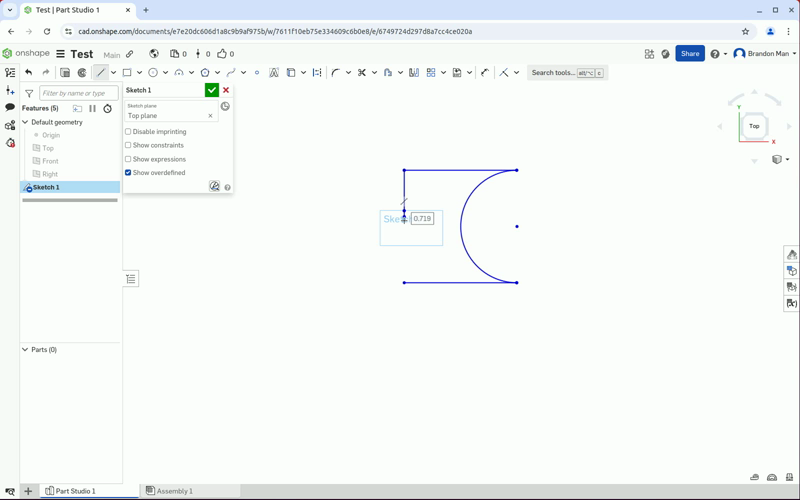
mouse_move(434, 220)
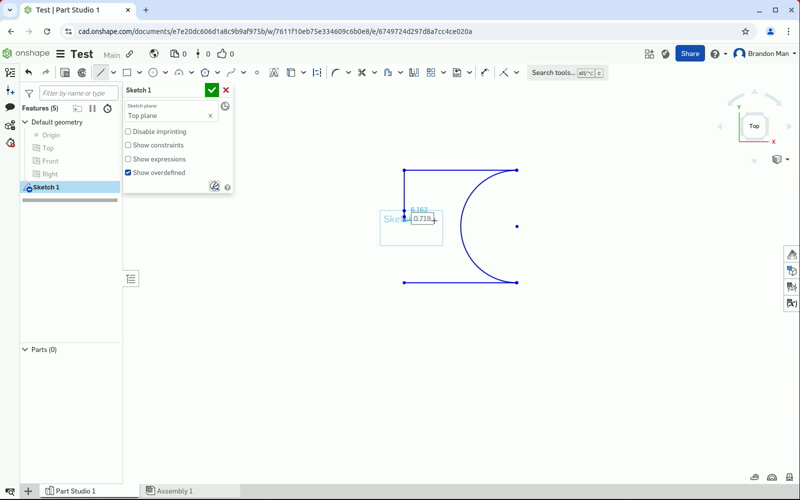
mouse_move(404, 236)
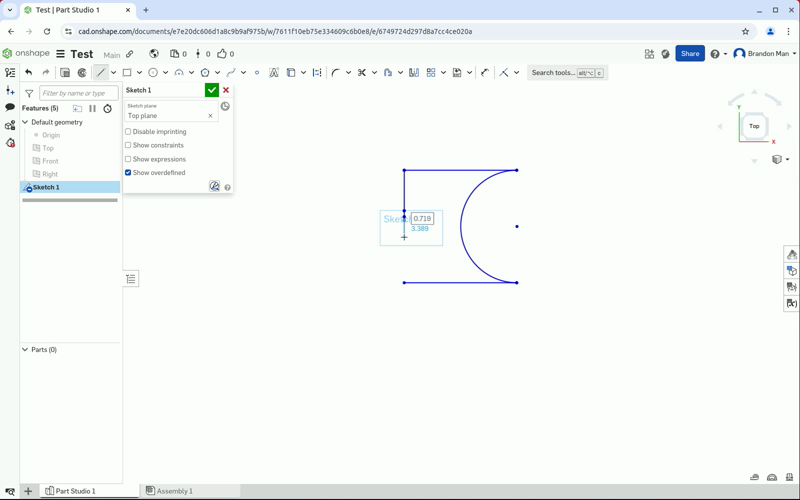
click(404, 236)
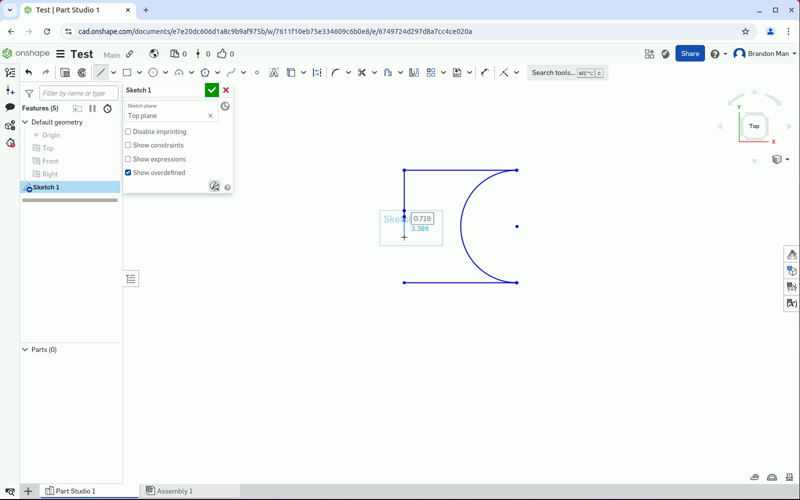
key_up(shift)
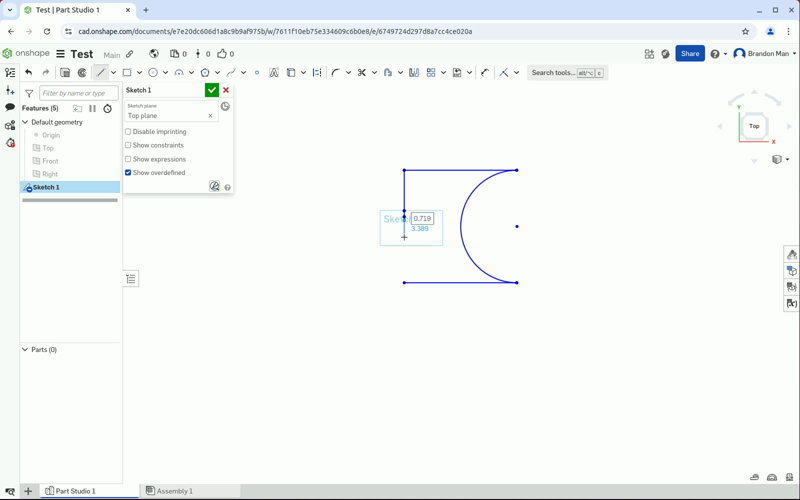
mouse_move(434, 236)
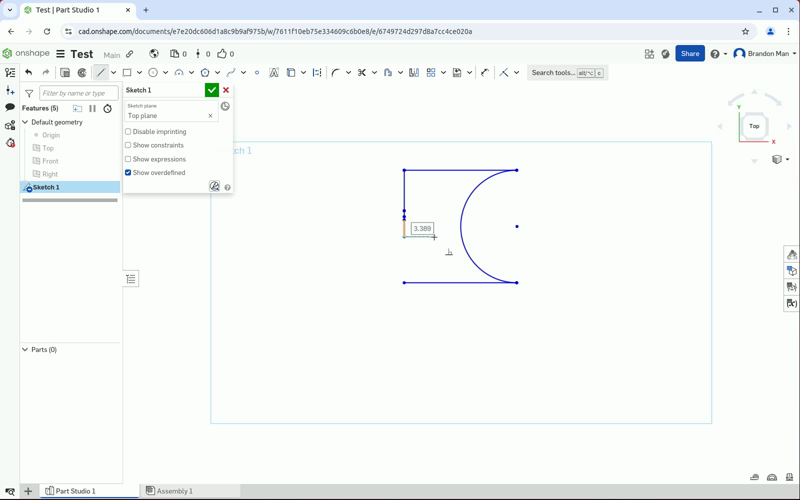
key_down(shift)
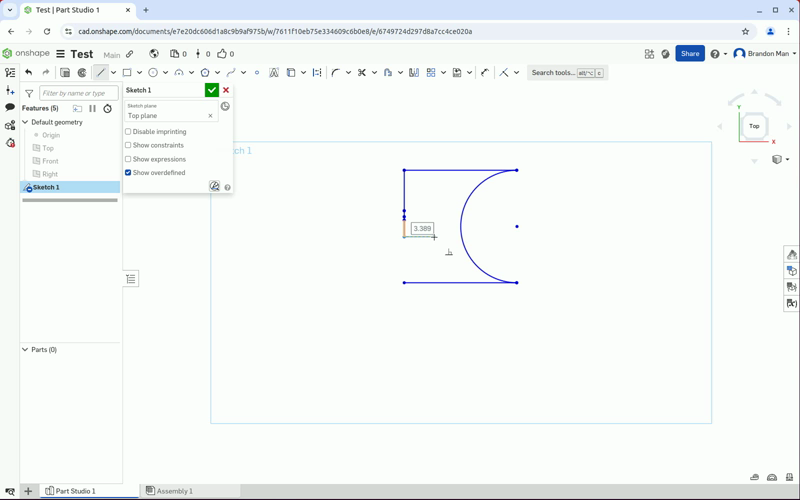
mouse_move(404, 282)
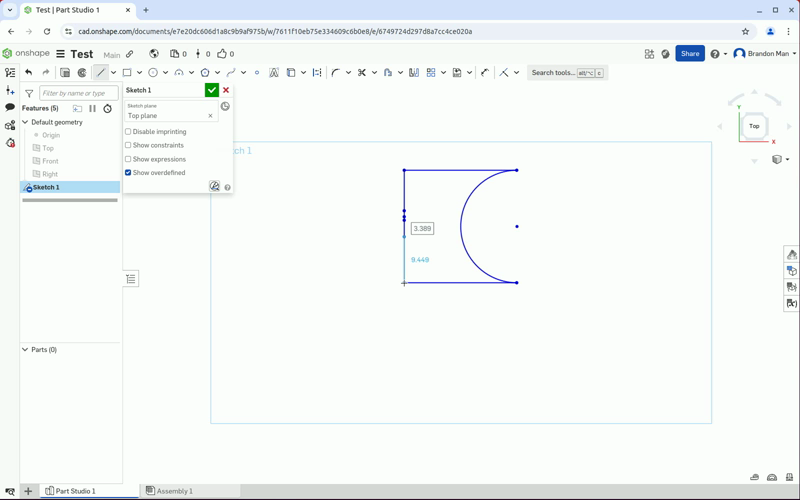
key_up(shift)
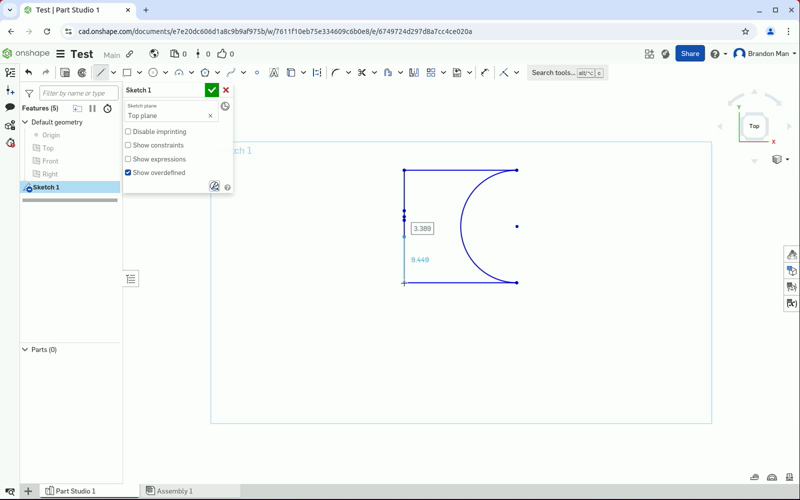
click(404, 282)
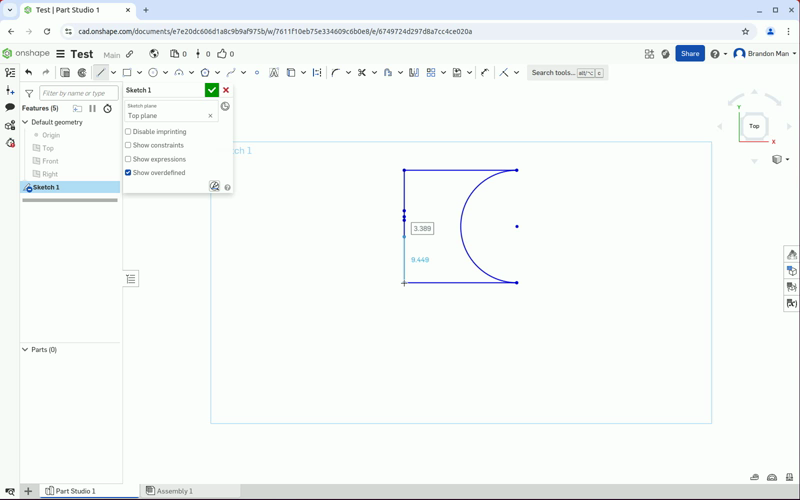
key(esc)
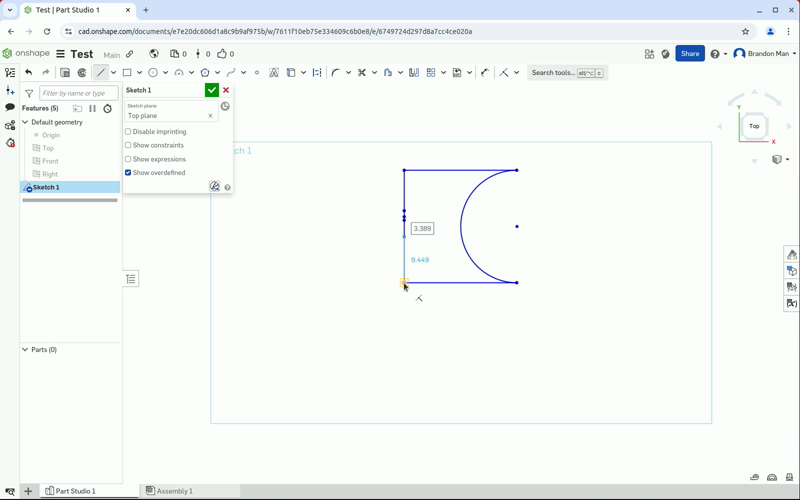
mouse_move(490, 266)
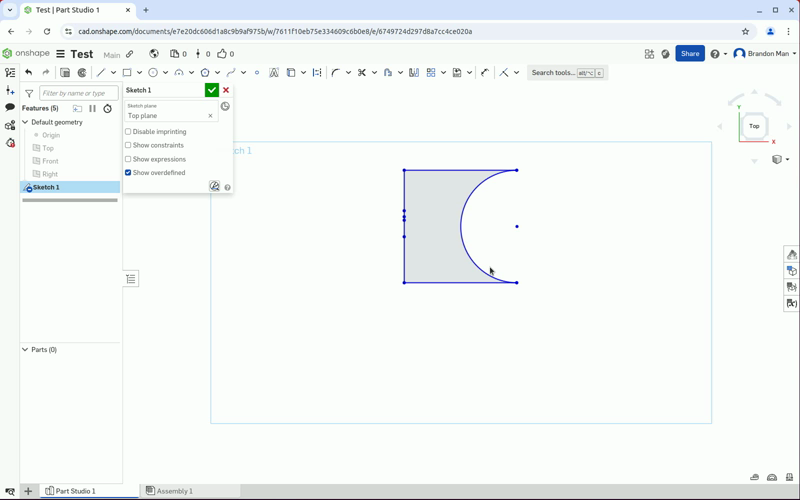
scroll(6)
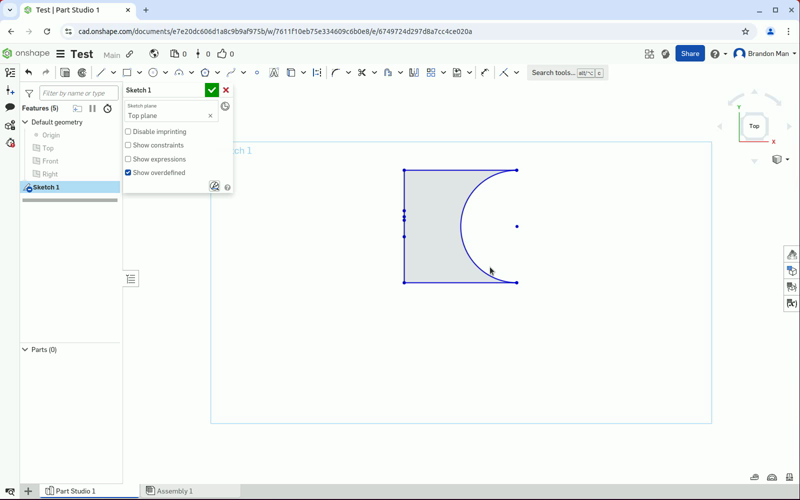
scroll(6)
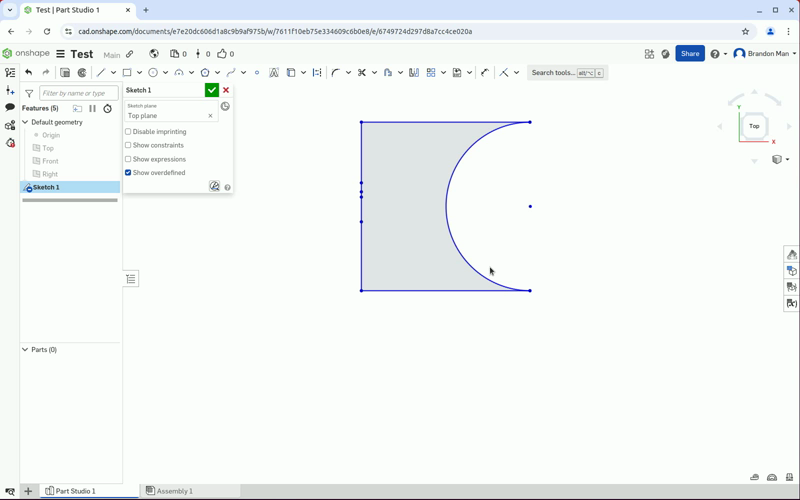
scroll(6)
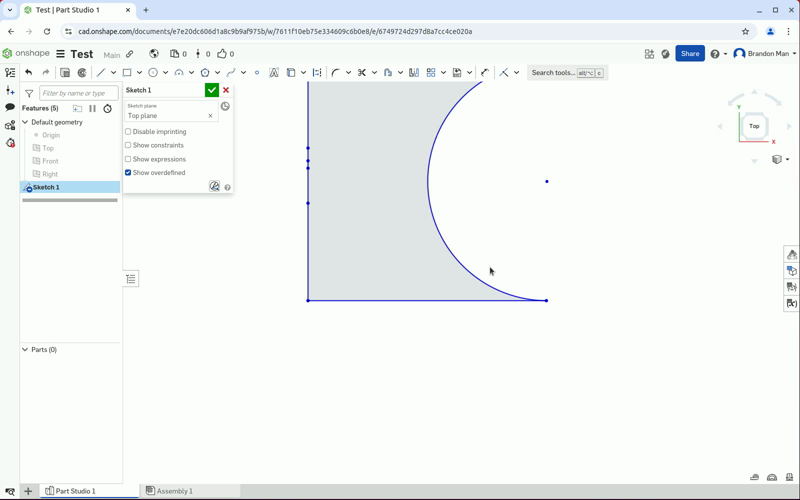
scroll(6)
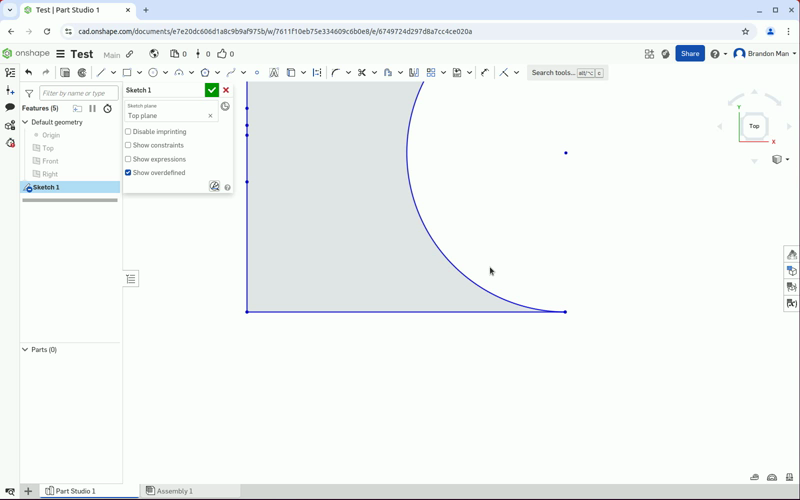
scroll(6)
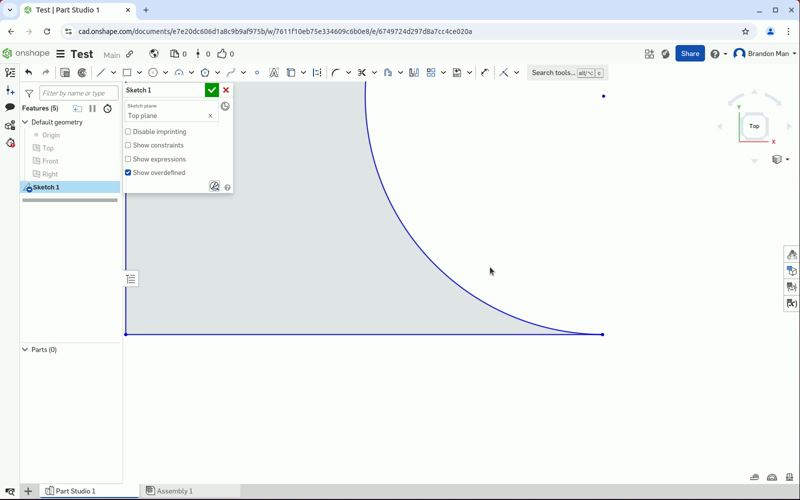
scroll(6)
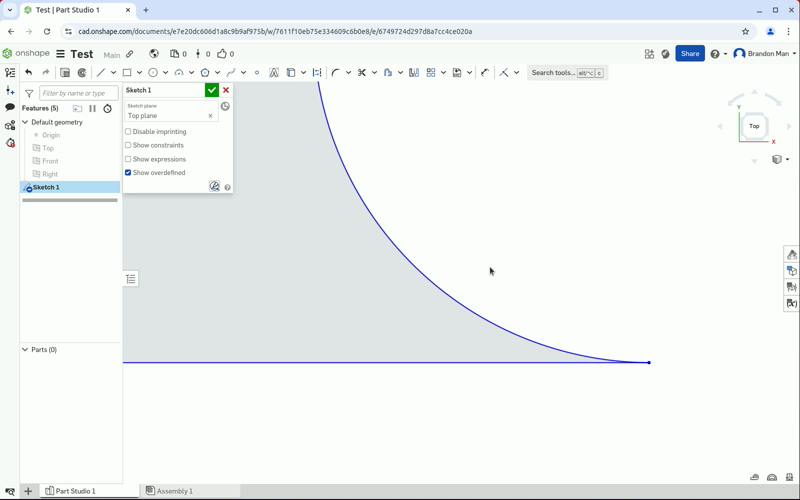
scroll(6)
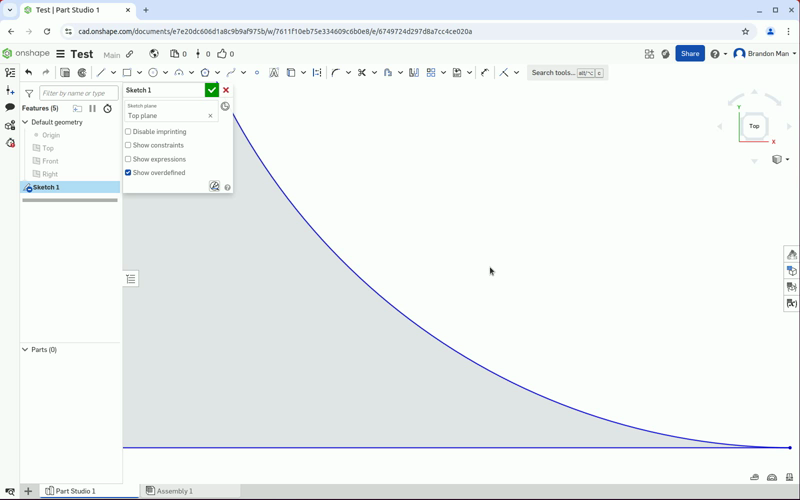
click(490, 266)
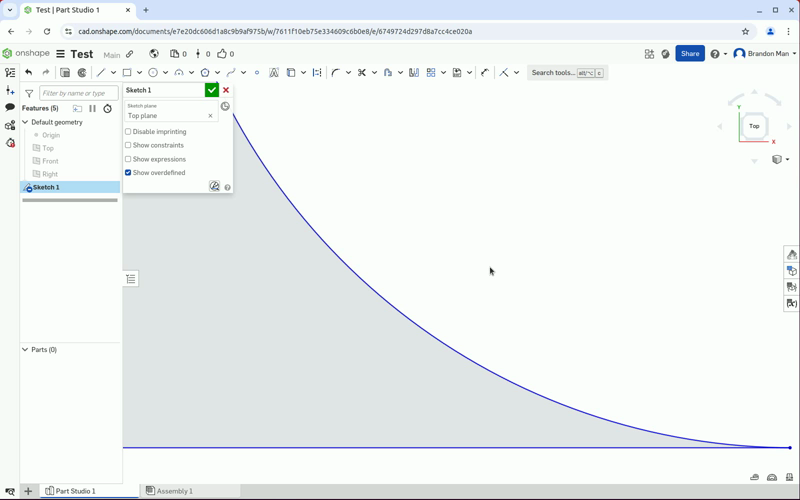
scroll(-6)
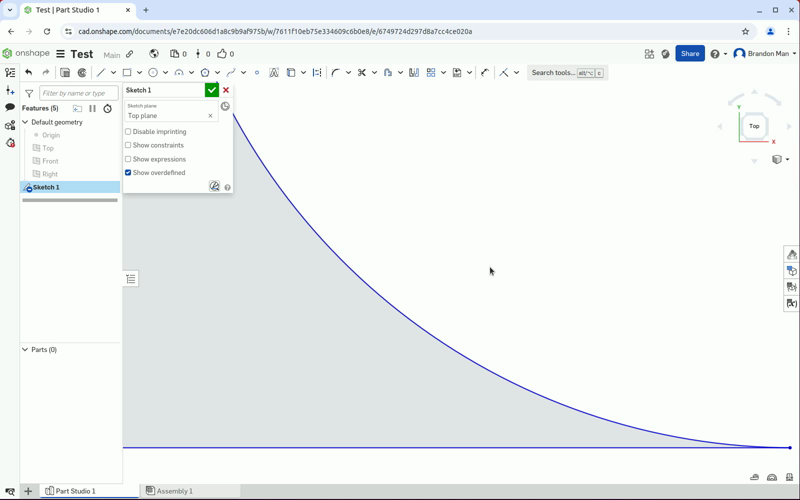
scroll(-6)
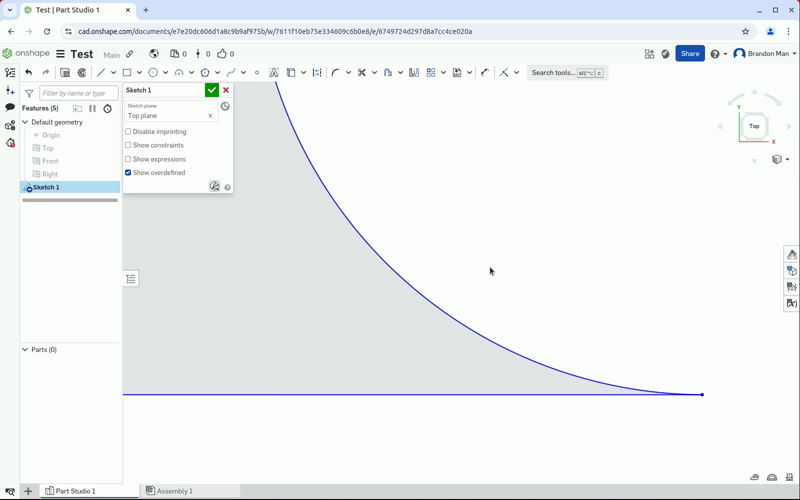
scroll(-6)
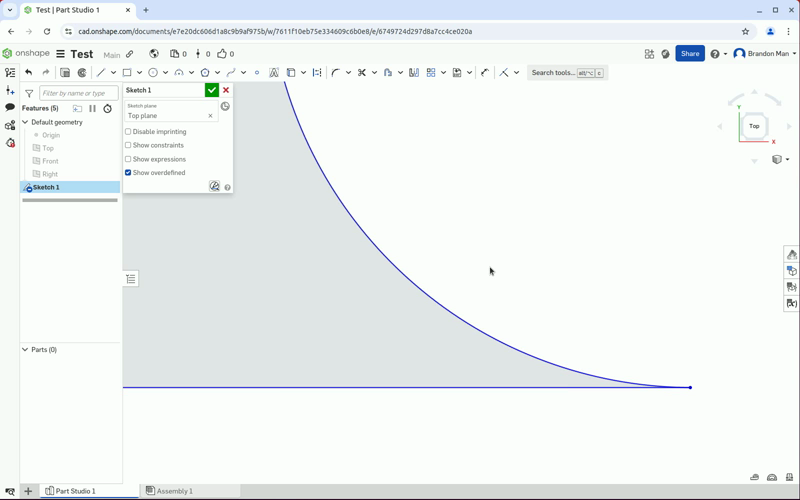
scroll(-6)
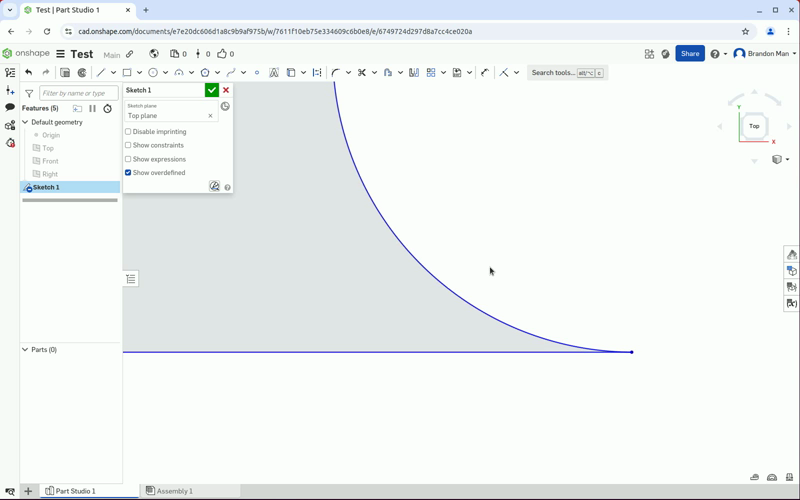
scroll(-6)
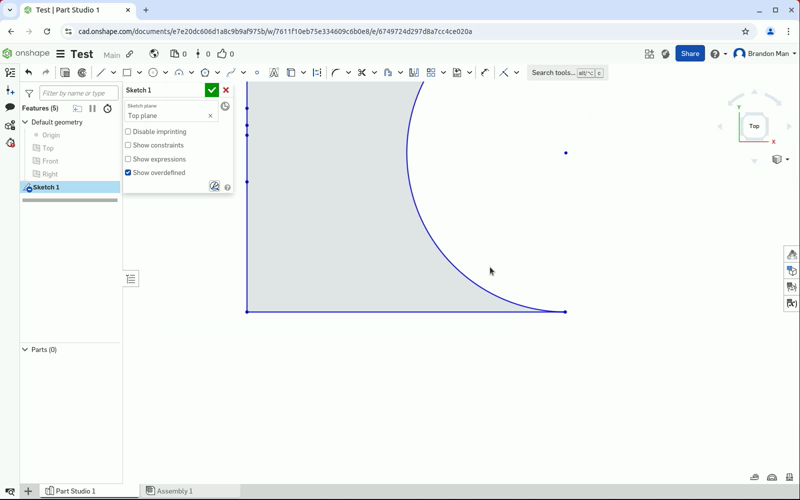
scroll(-6)
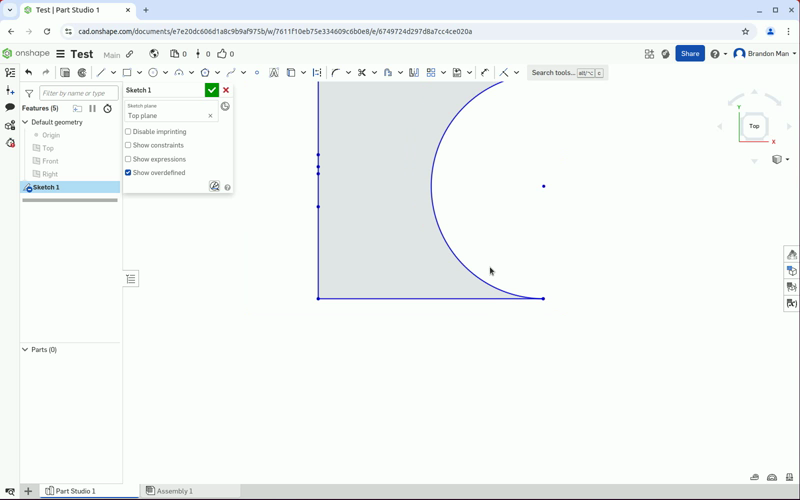
scroll(-6)
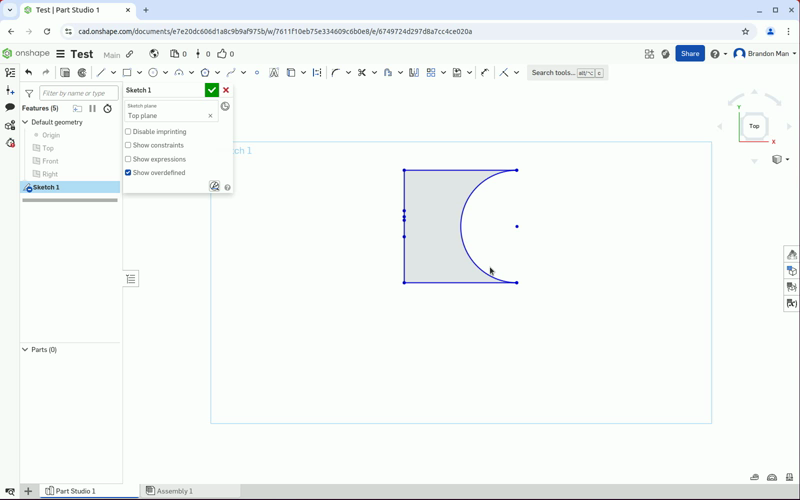
mouse_move(73, 352)
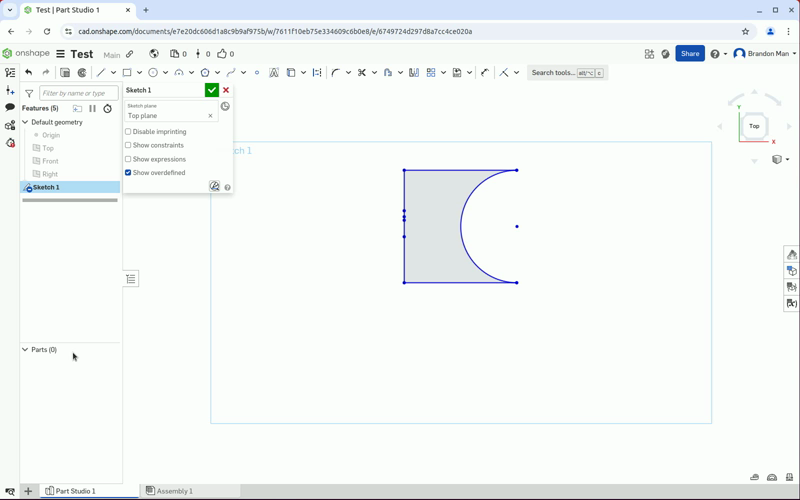
key(shift+y)
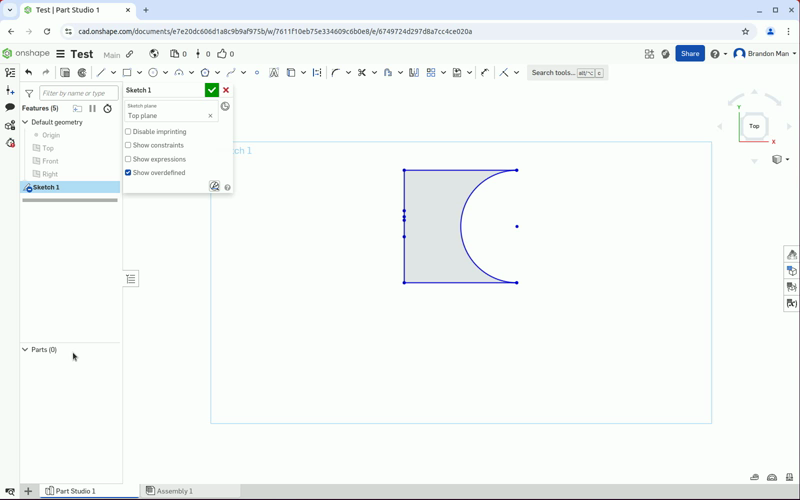
key(shift+e)
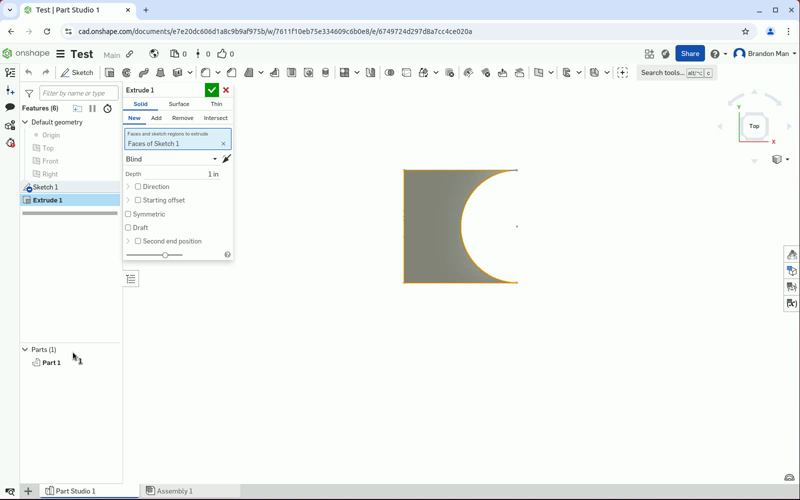
mouse_move(143, 106)
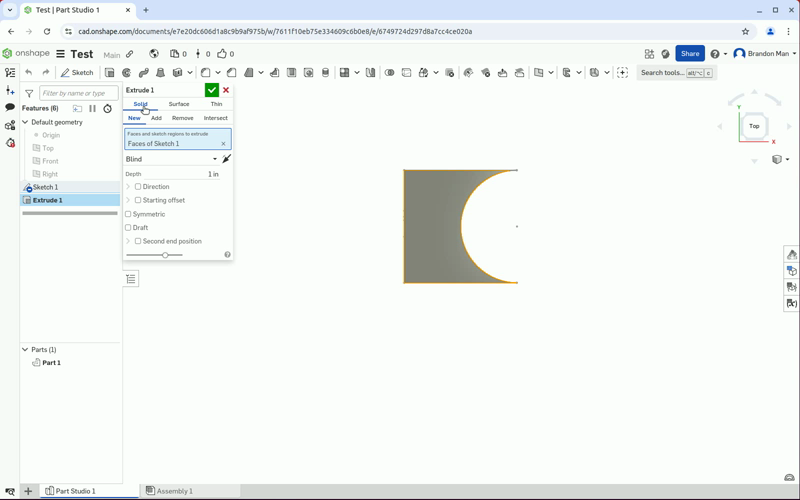
click(143, 106)
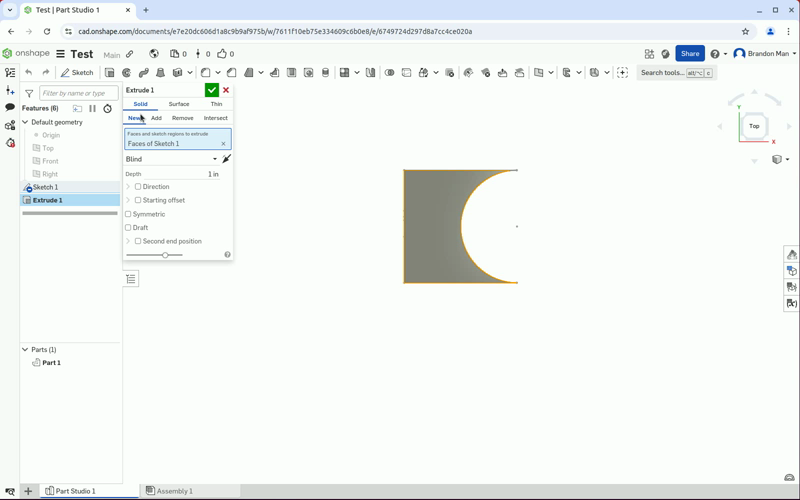
mouse_move(137, 120)
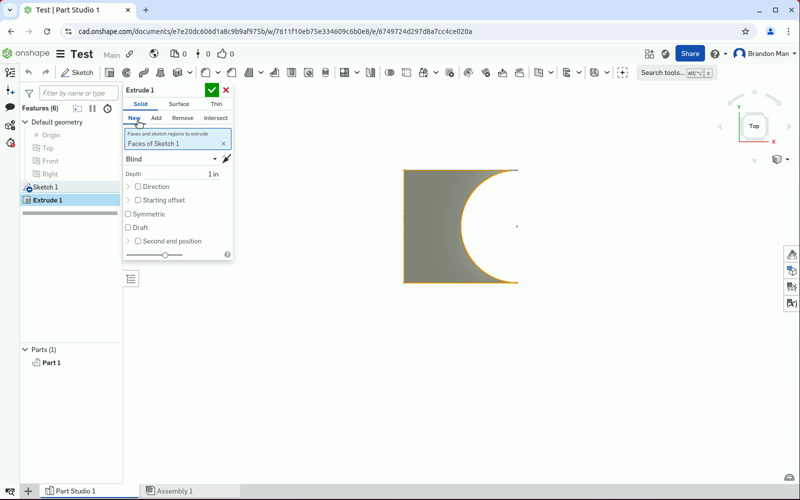
click(137, 120)
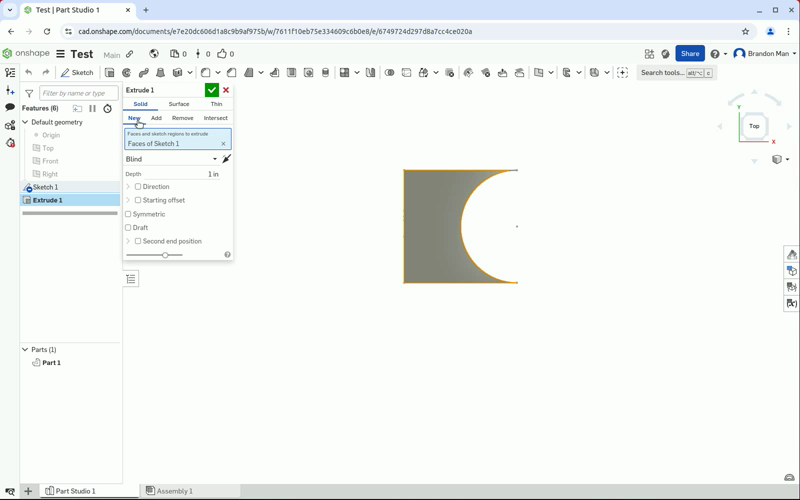
key(tab, 4)
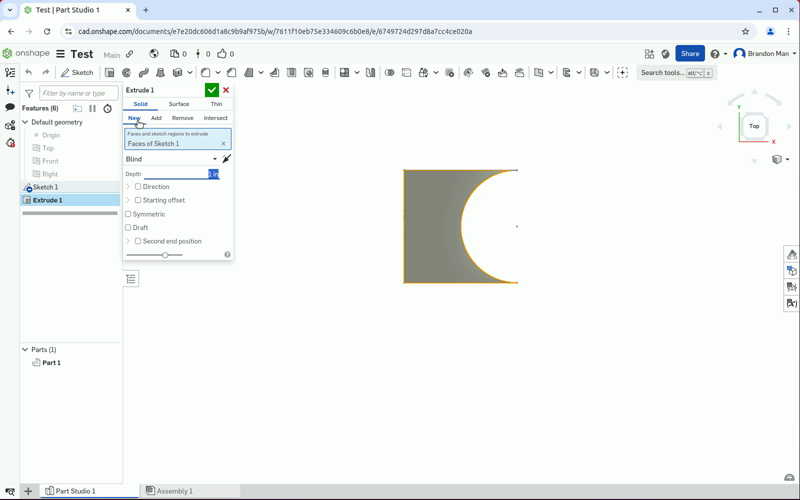
text(13.239)
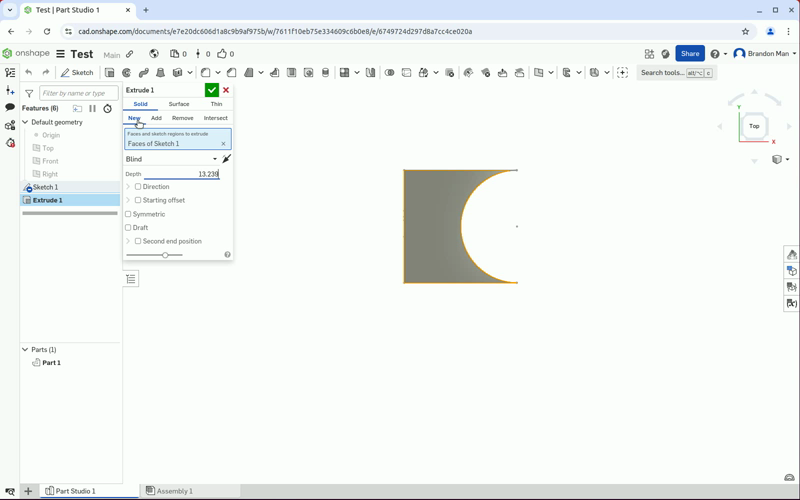
key(enter)
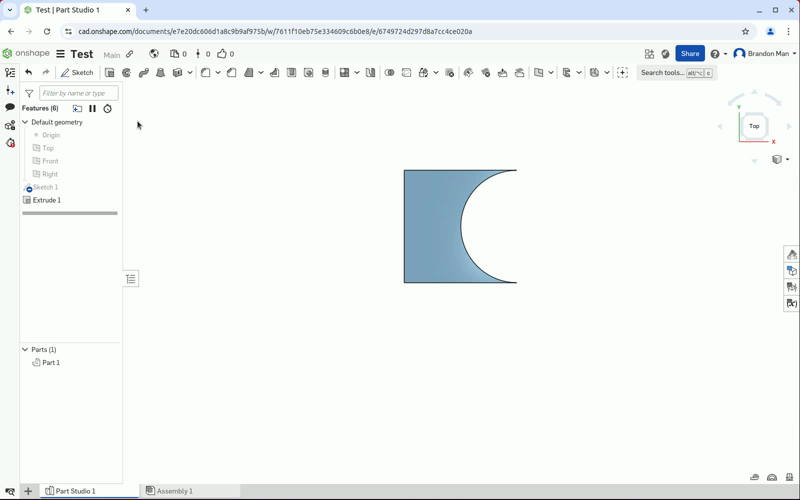
key(shift+h)
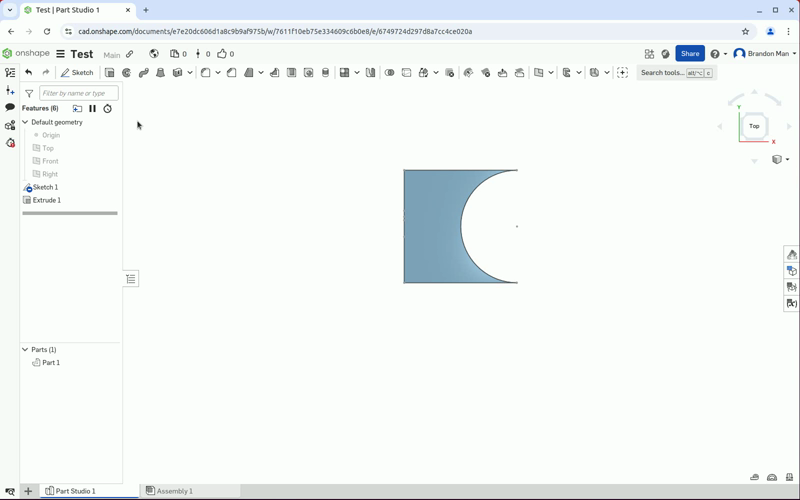
key(shift+h)
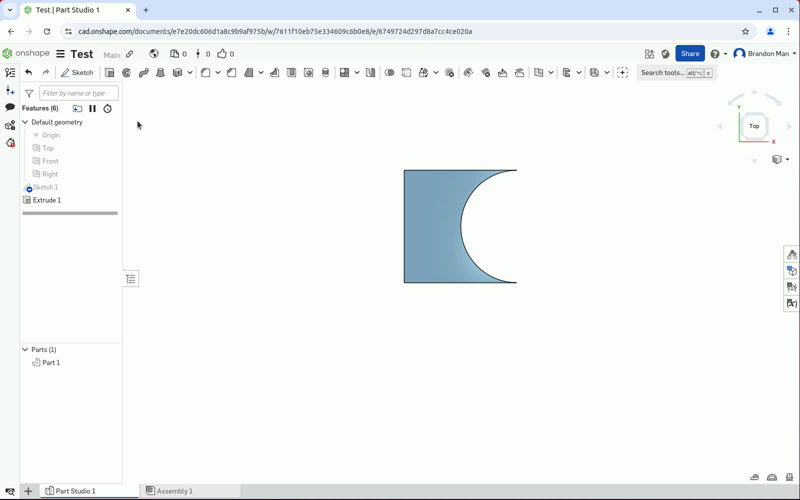
mouse_move(73, 189)
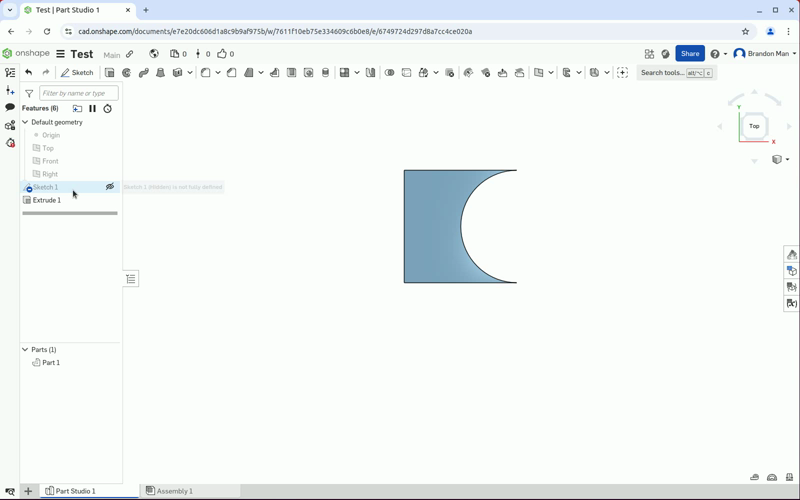
click(73, 189)
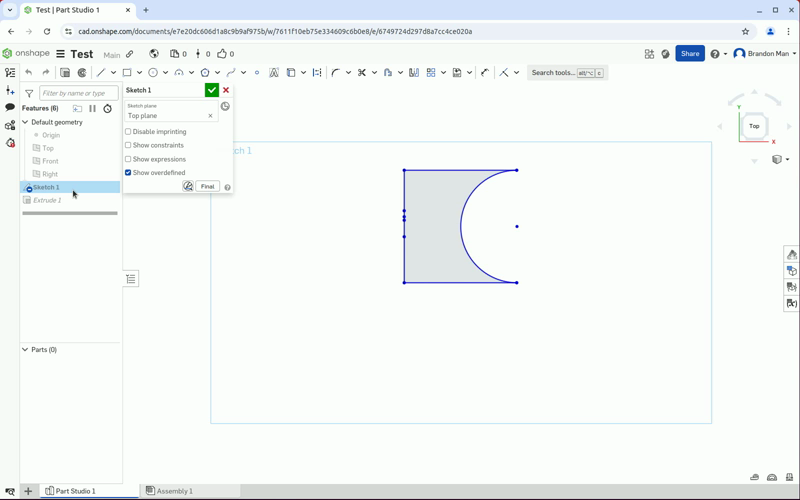
mouse_move(229, 92)
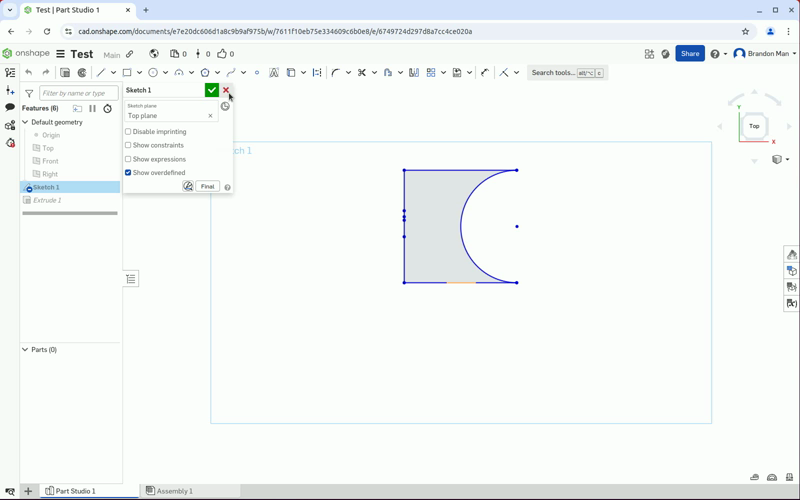
click(229, 92)
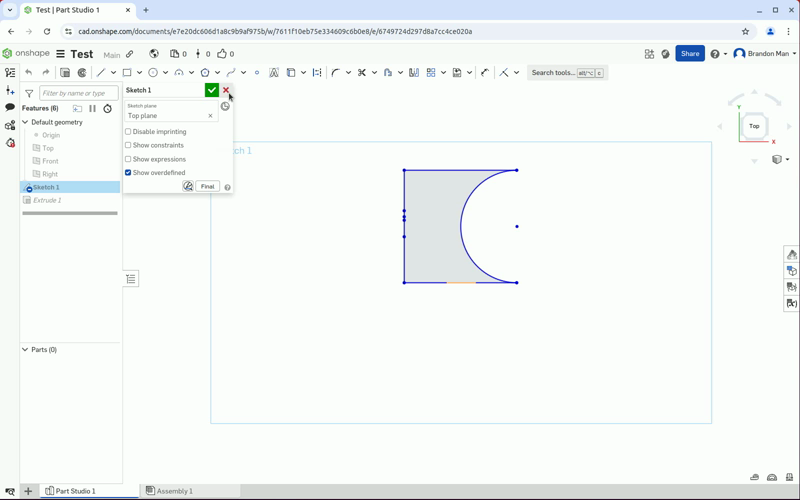
key(shift+s)
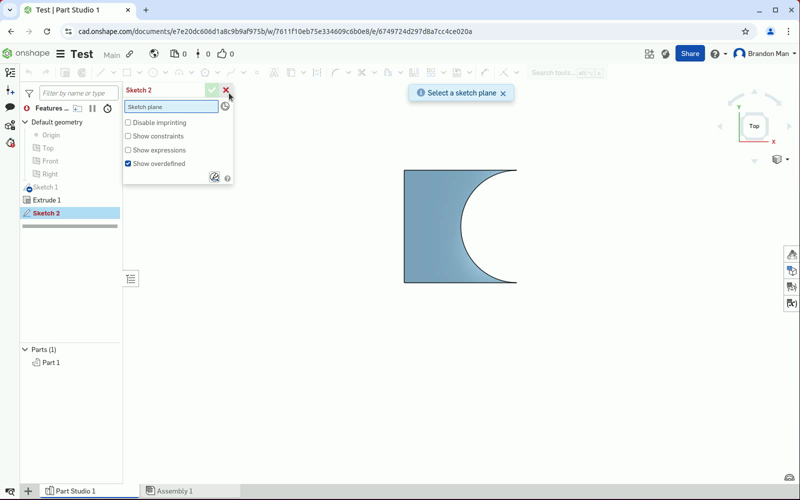
mouse_move(73, 150)
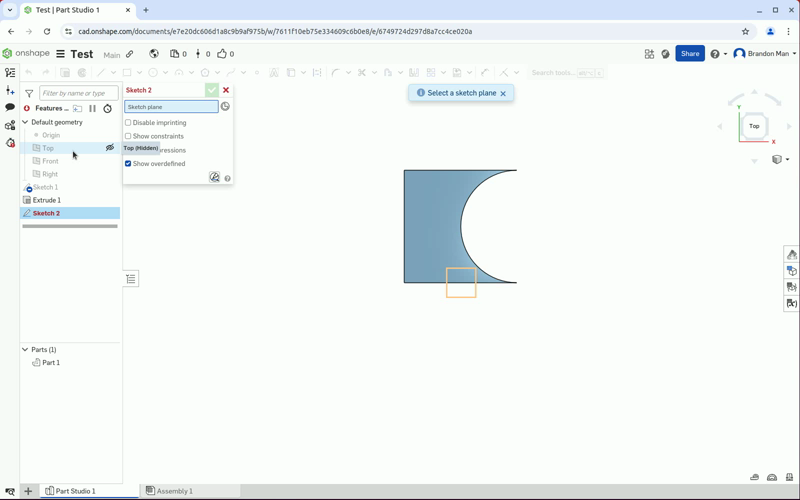
click(73, 150)
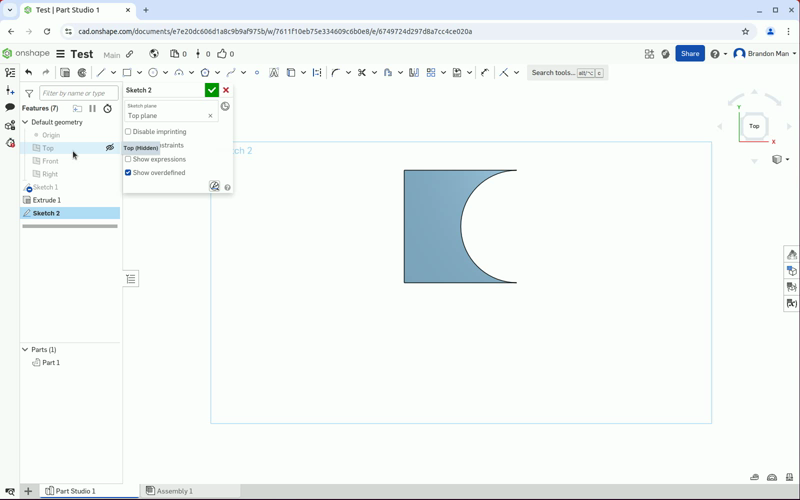
mouse_move(73, 352)
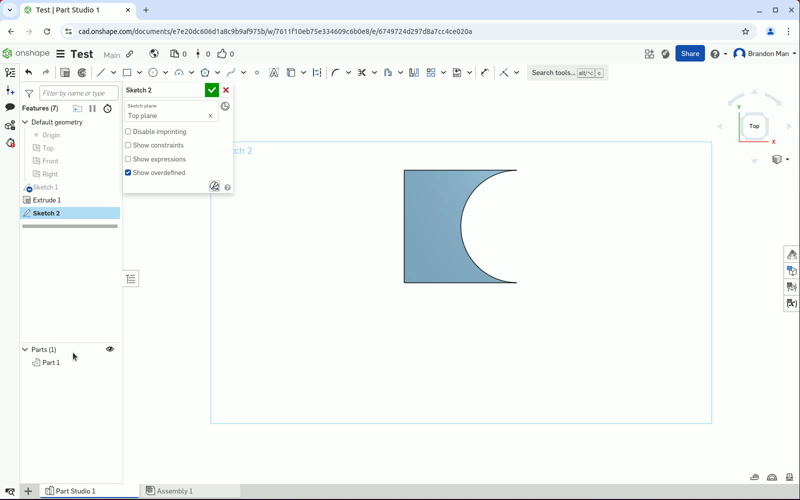
key(y)
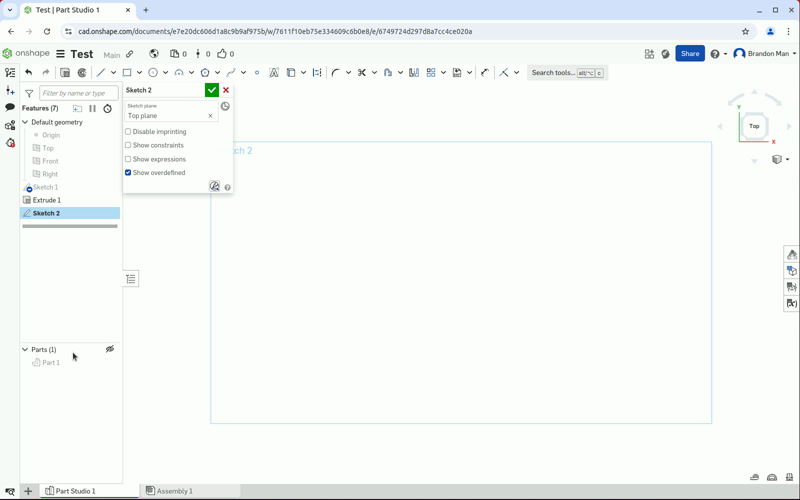
key(l)
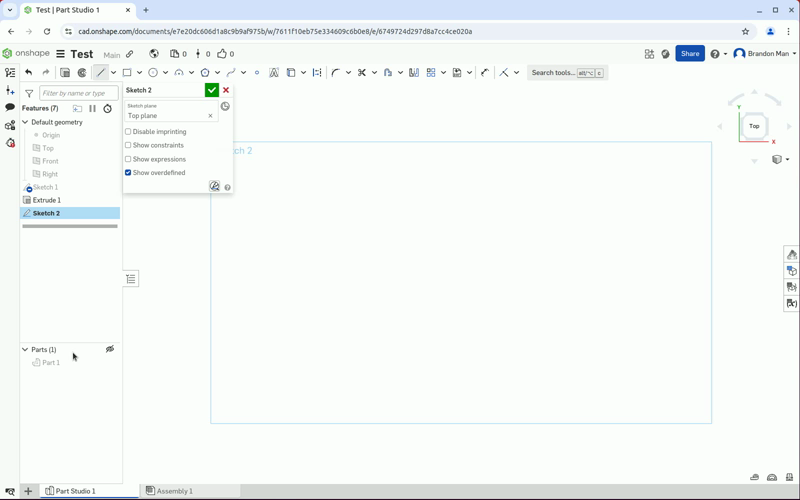
key_down(shift)
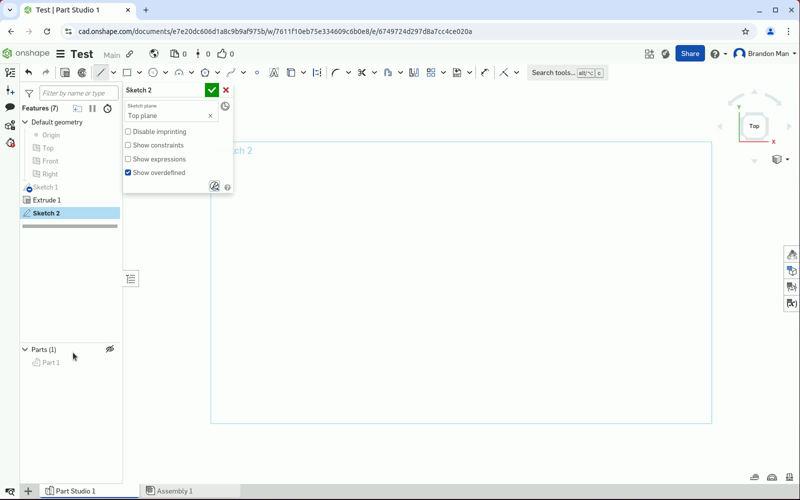
mouse_move(404, 395)
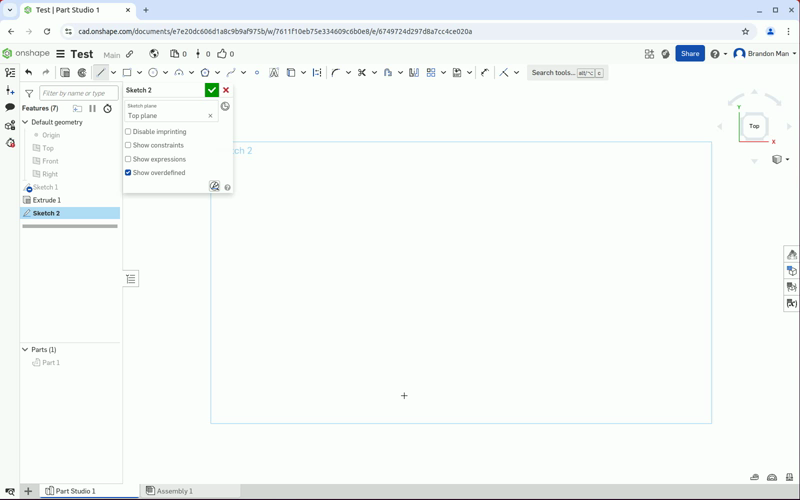
click(404, 395)
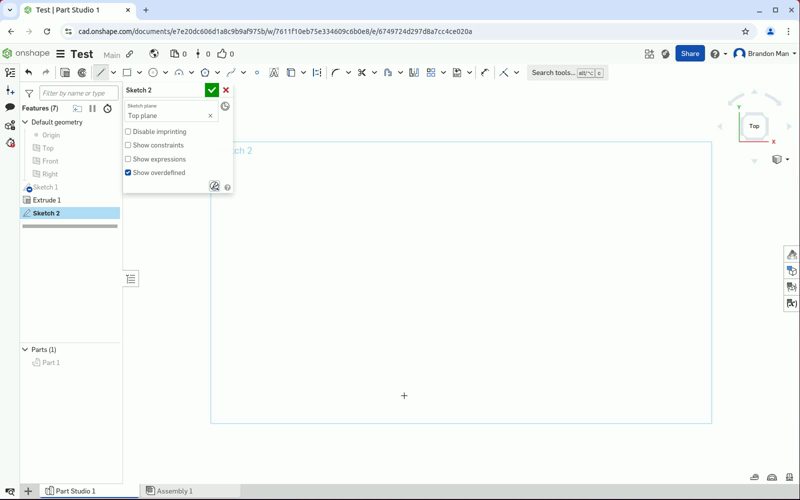
key_up(shift)
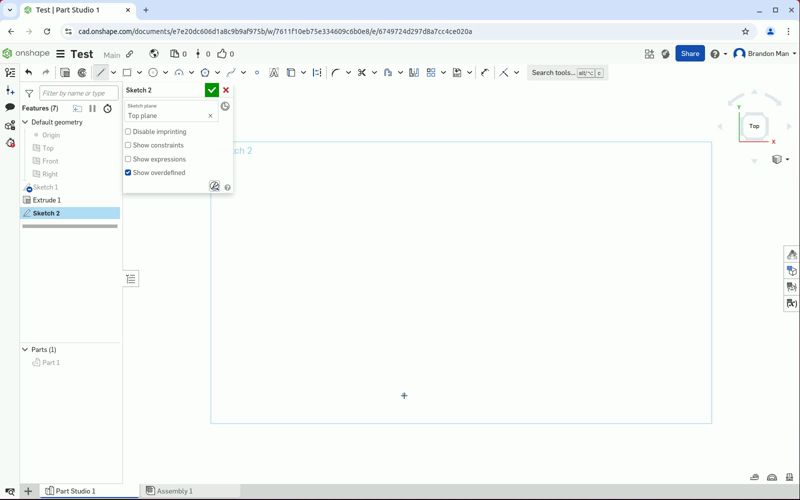
key_down(shift)
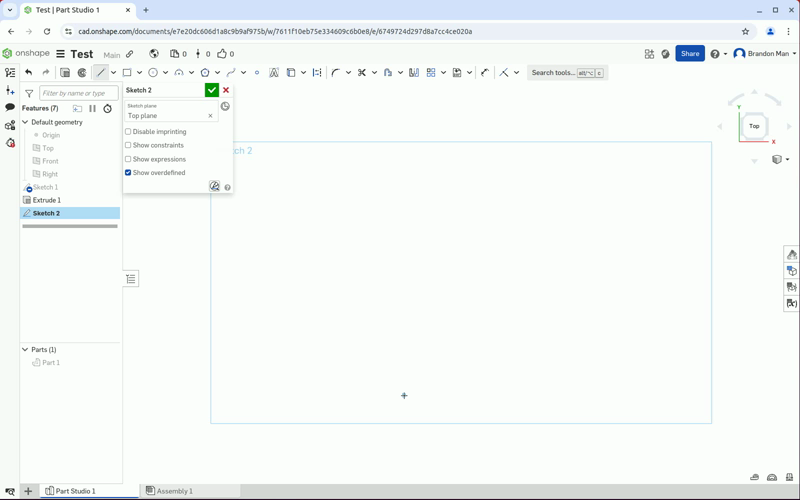
mouse_move(516, 395)
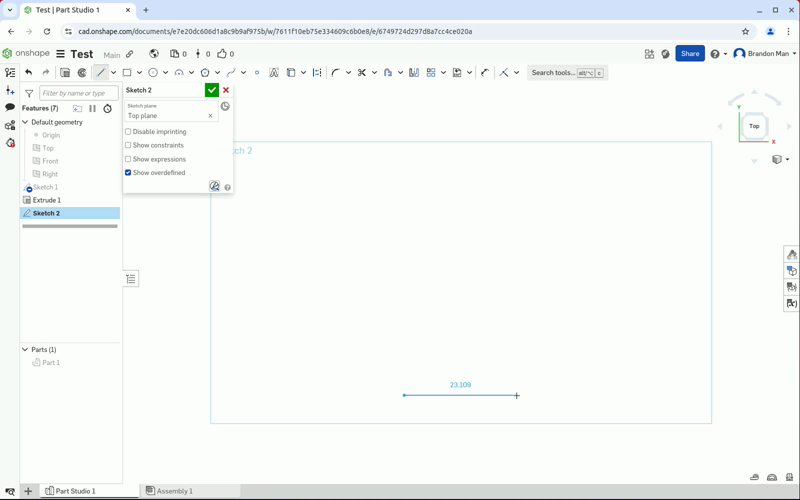
click(516, 395)
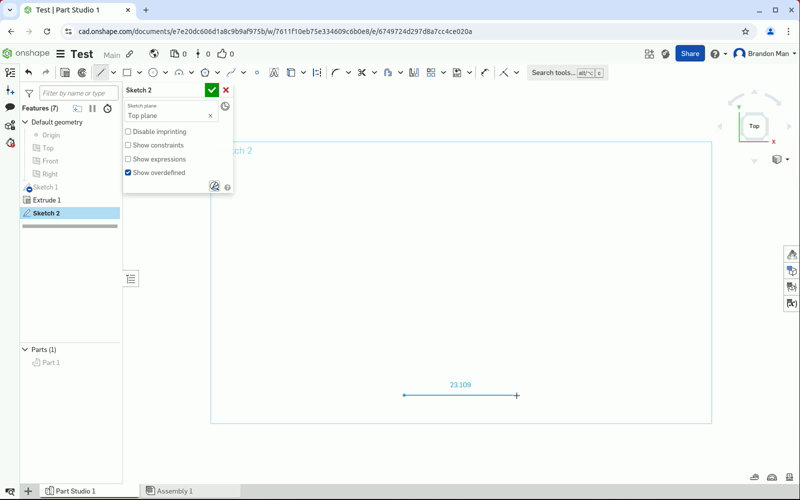
key_up(shift)
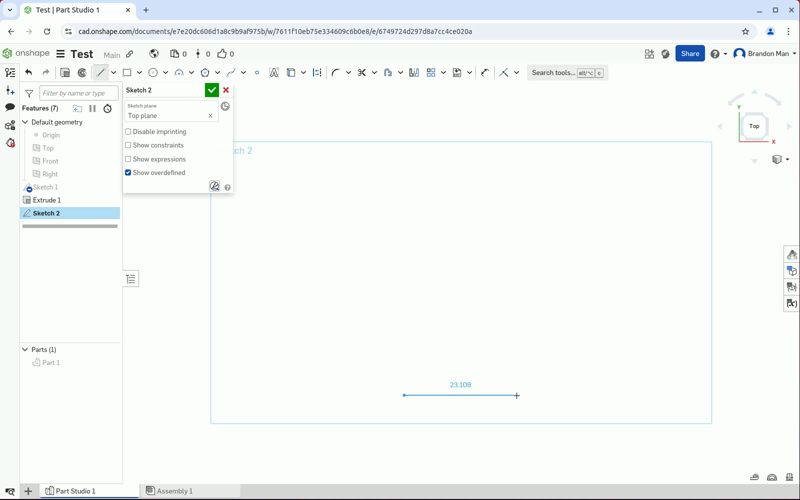
key(esc)
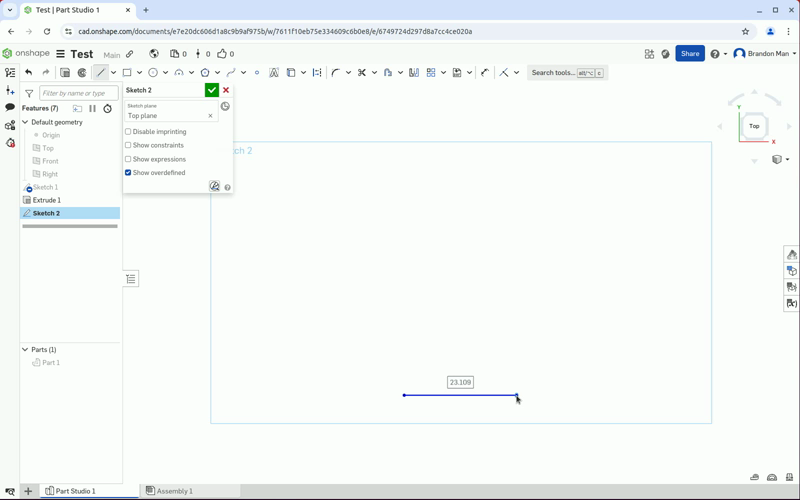
key(a)
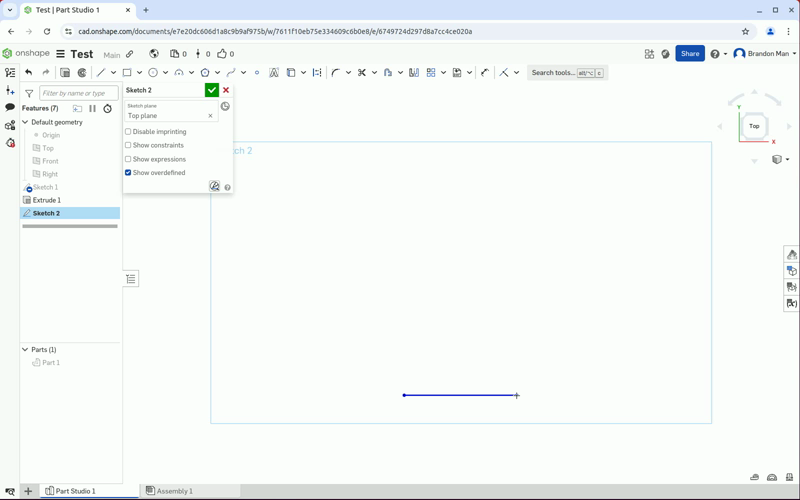
mouse_move(516, 395)
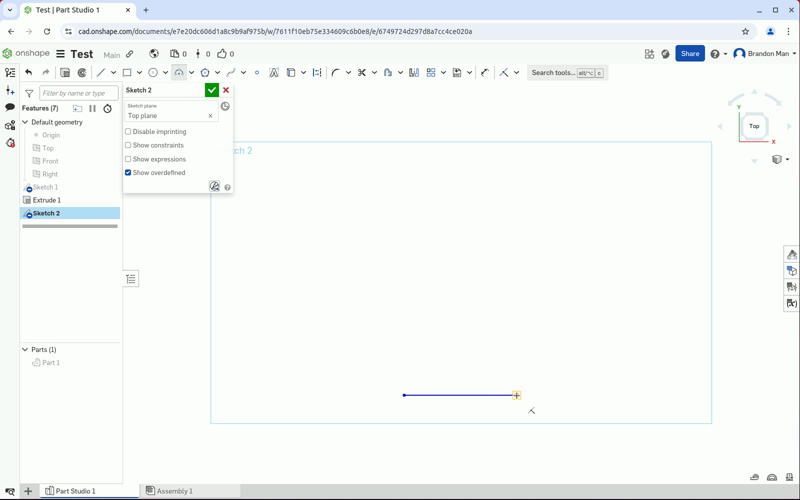
click(516, 395)
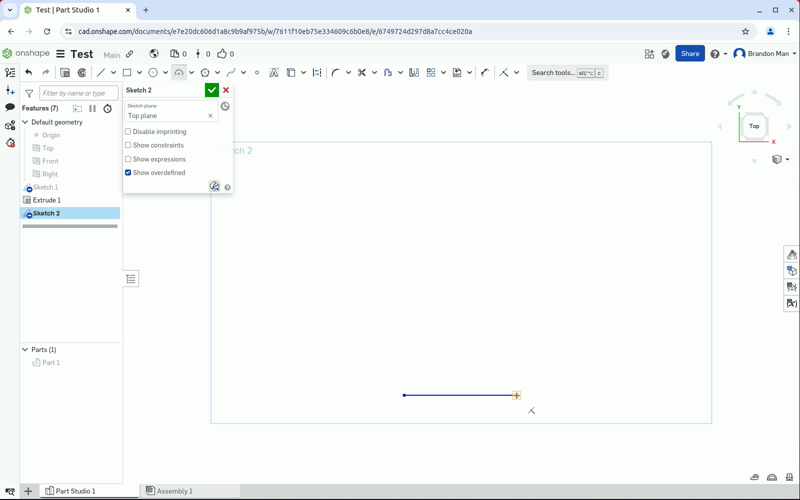
key_down(shift)
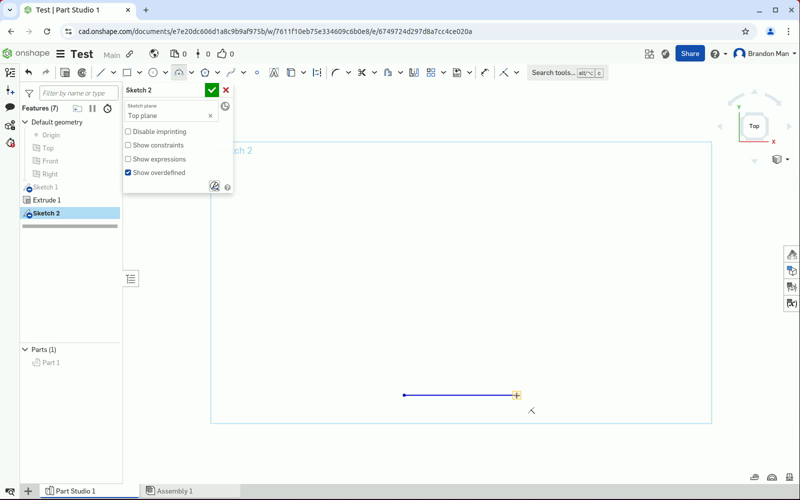
mouse_move(516, 282)
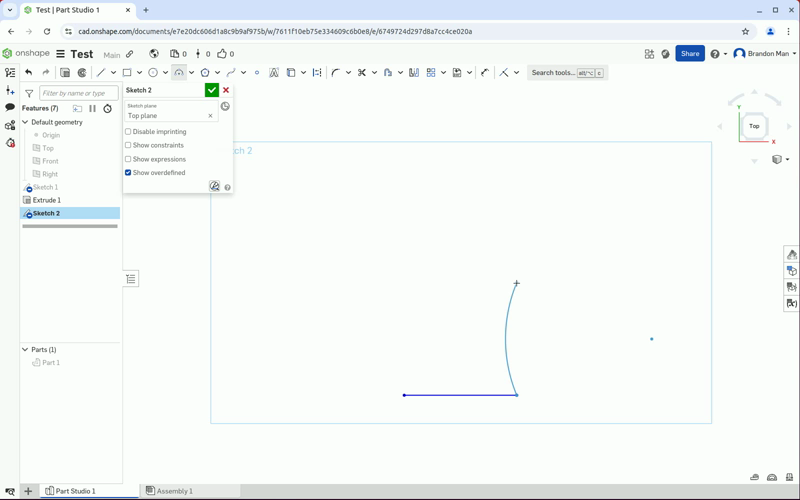
click(516, 282)
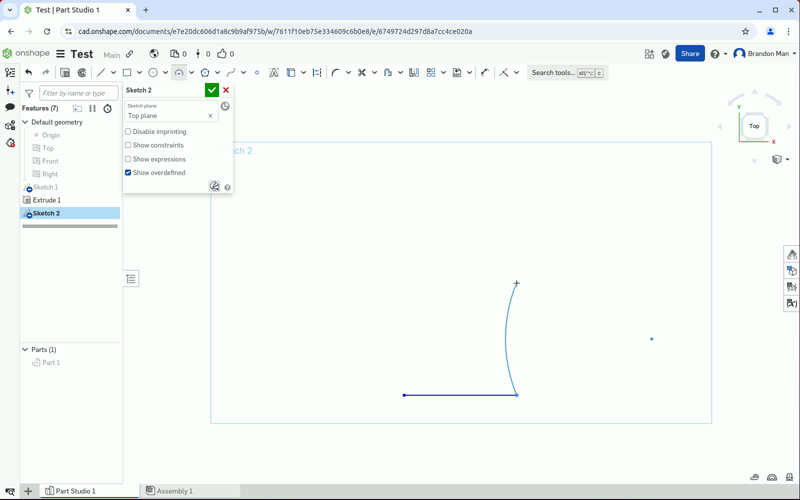
mouse_move(460, 339)
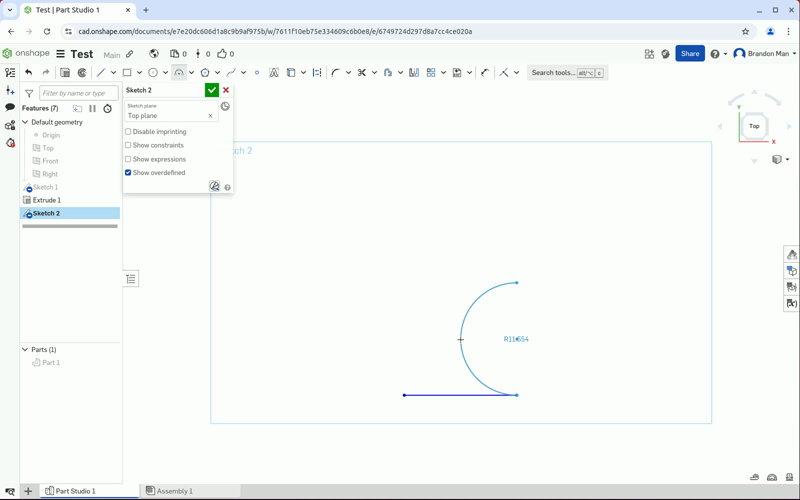
click(460, 339)
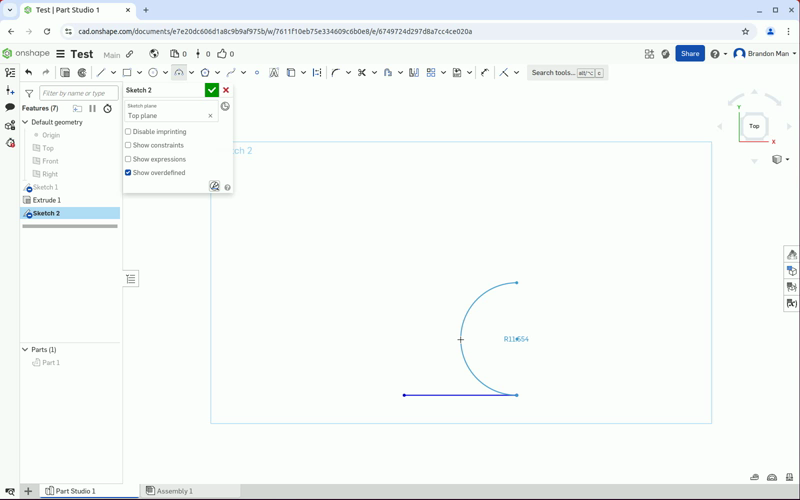
key_up(shift)
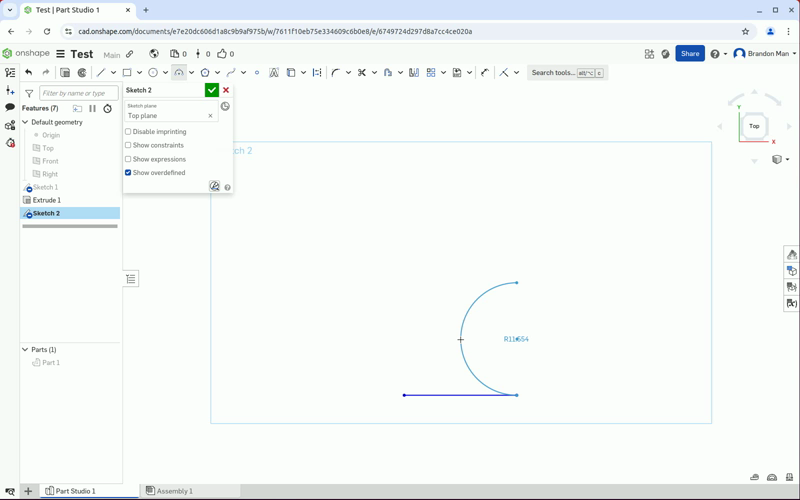
key(esc)
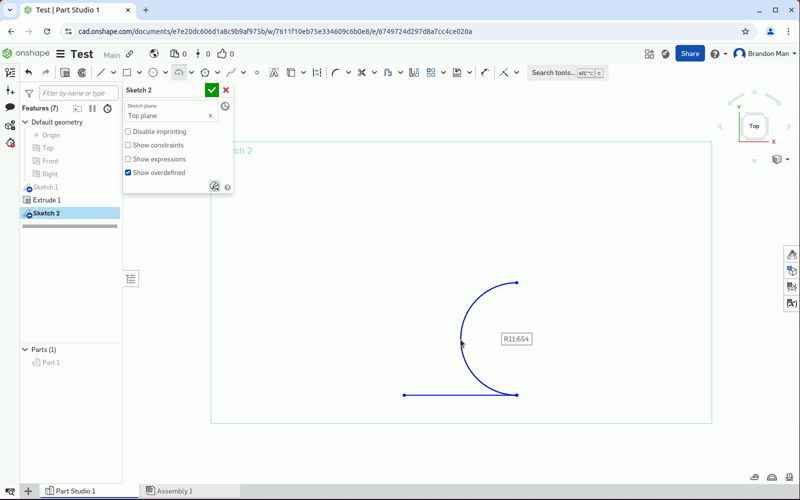
key(l)
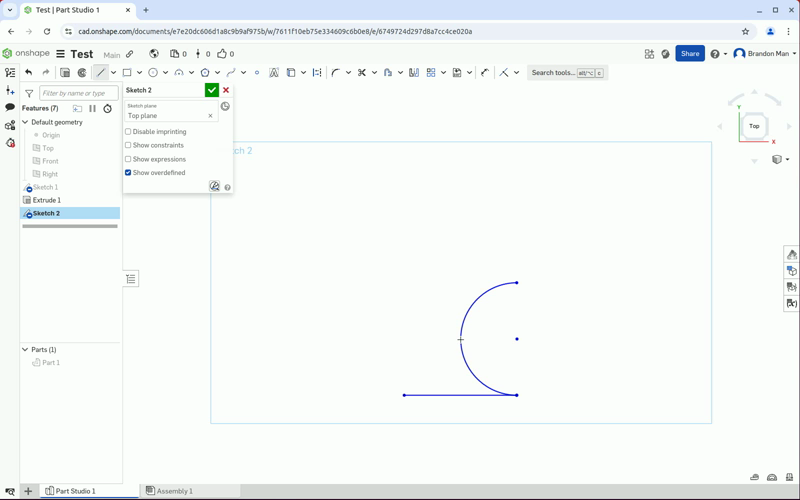
mouse_move(516, 282)
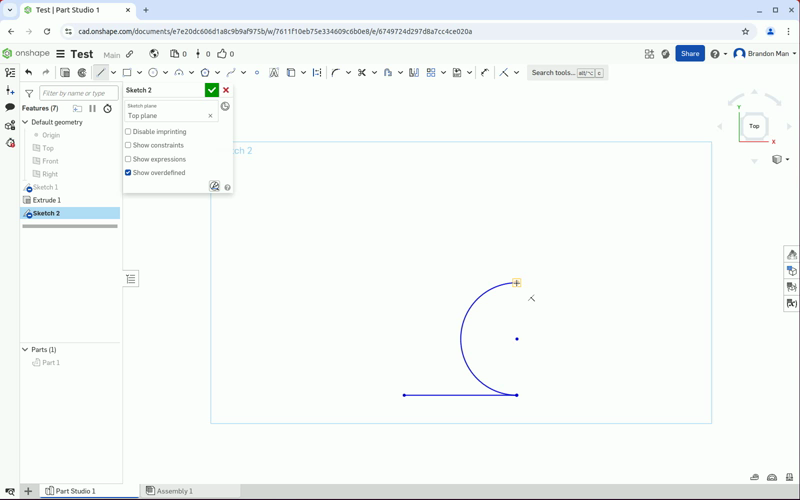
click(516, 282)
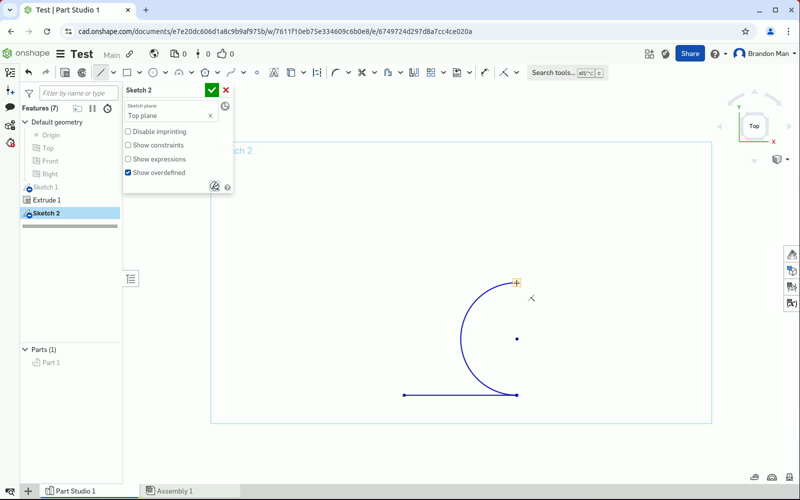
key_down(shift)
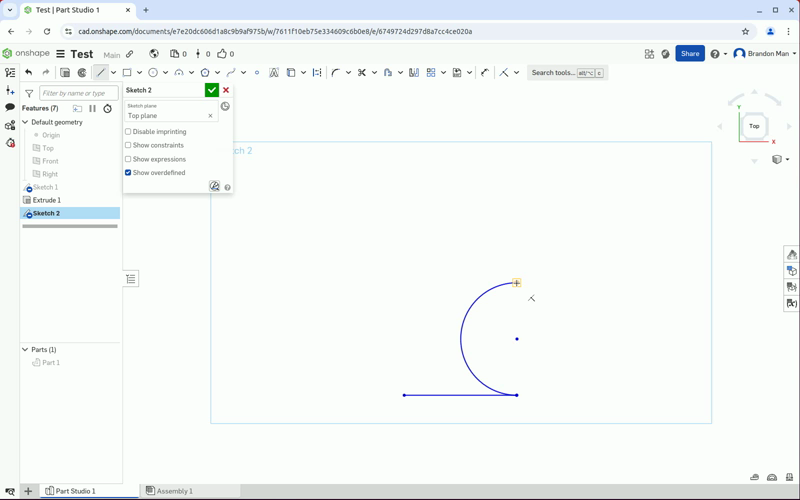
mouse_move(404, 282)
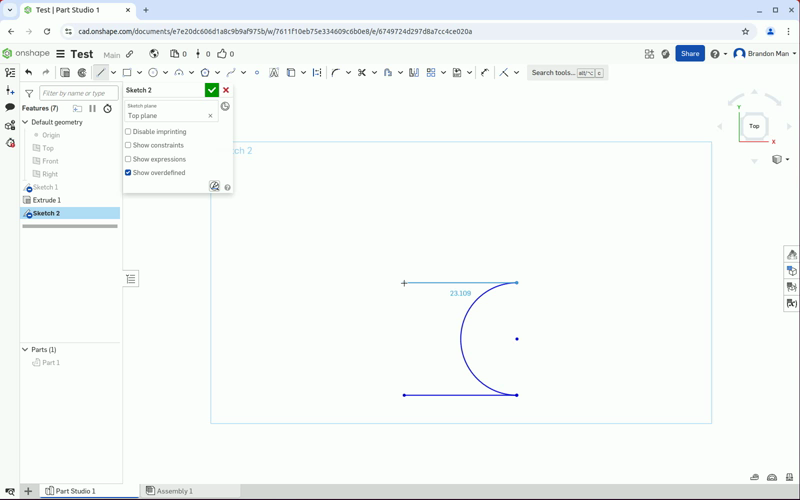
click(404, 282)
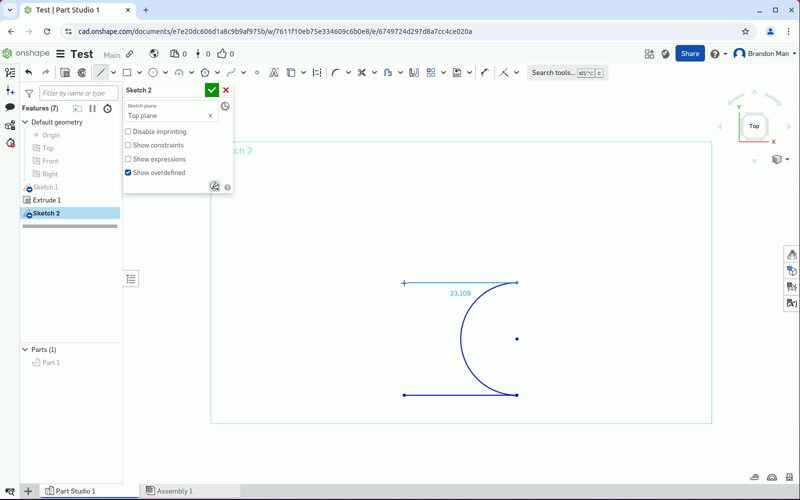
key_up(shift)
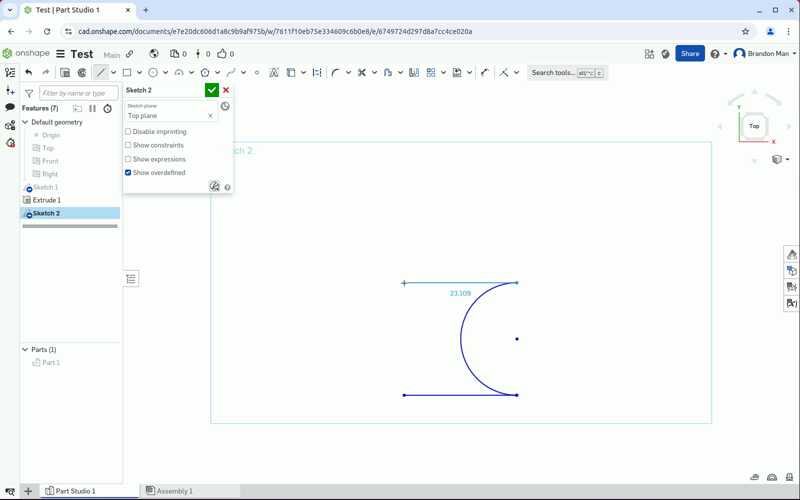
key_down(shift)
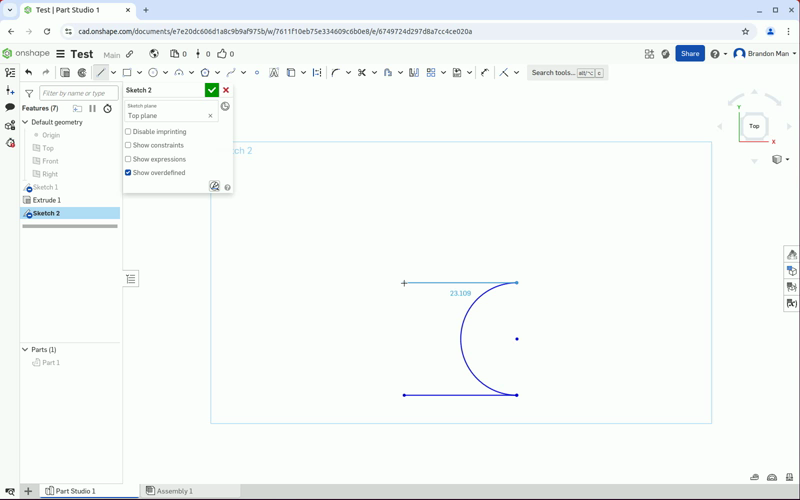
mouse_move(434, 282)
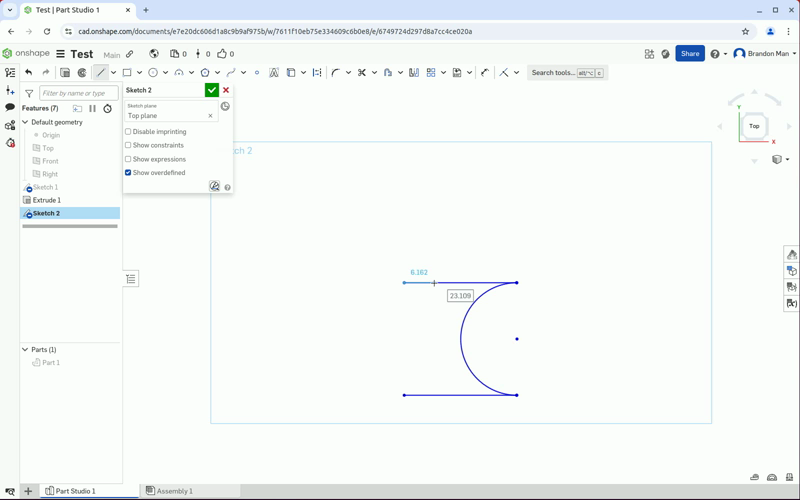
mouse_move(404, 342)
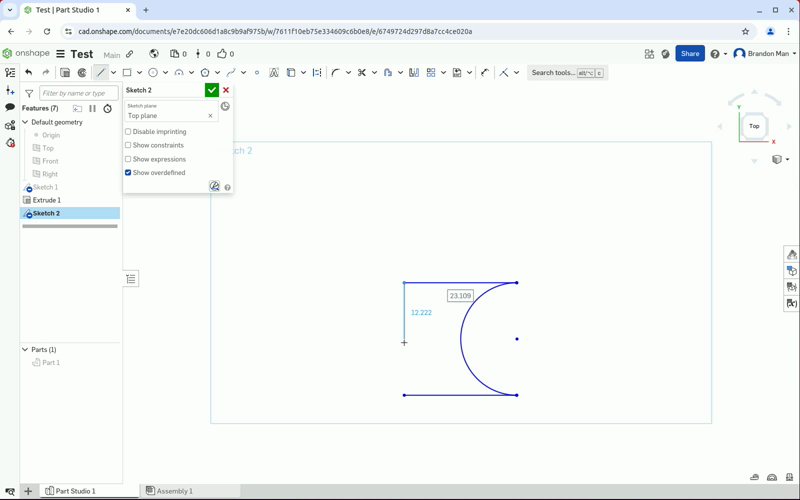
click(404, 342)
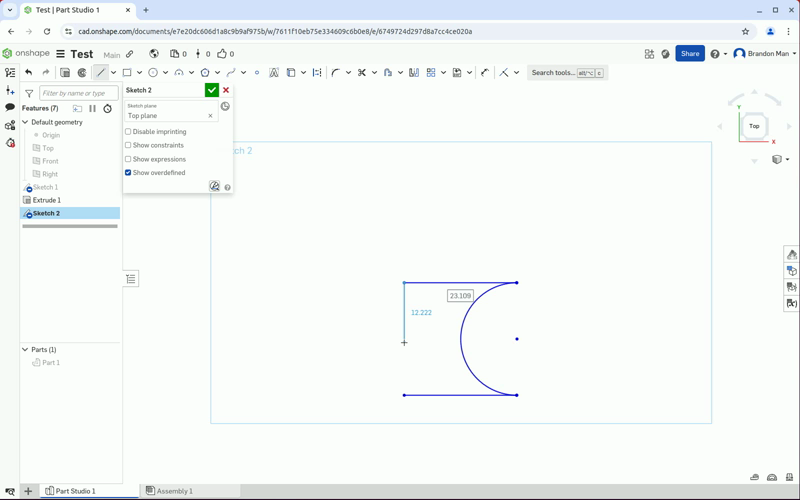
key_up(shift)
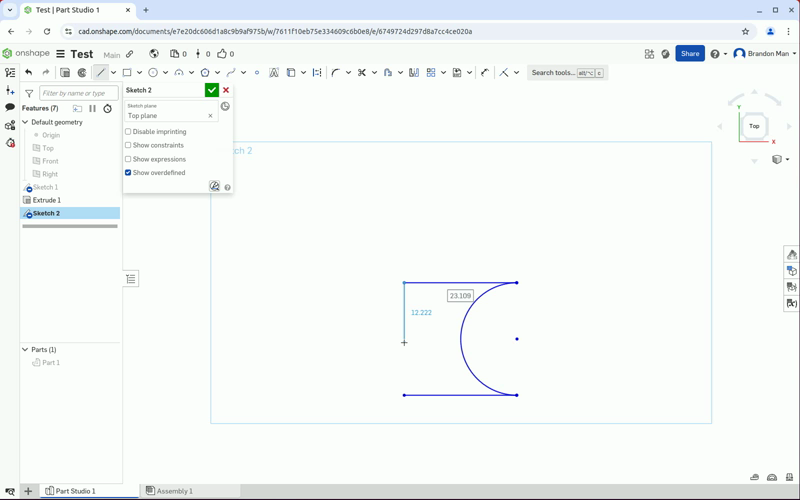
key_down(shift)
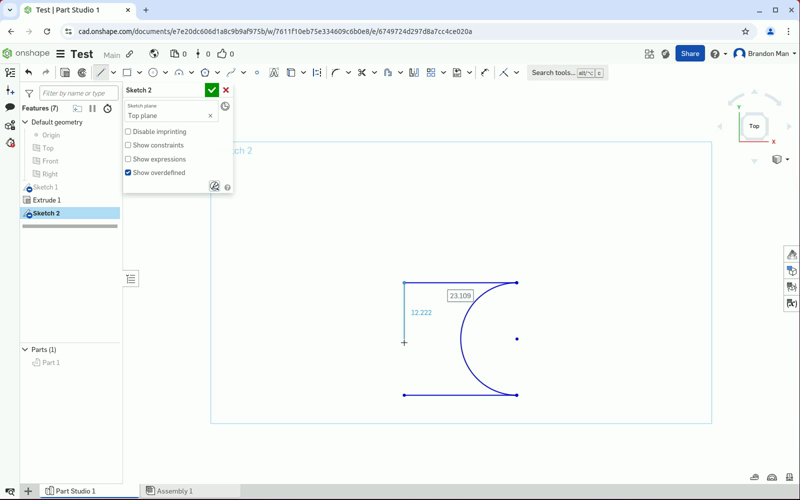
mouse_move(434, 342)
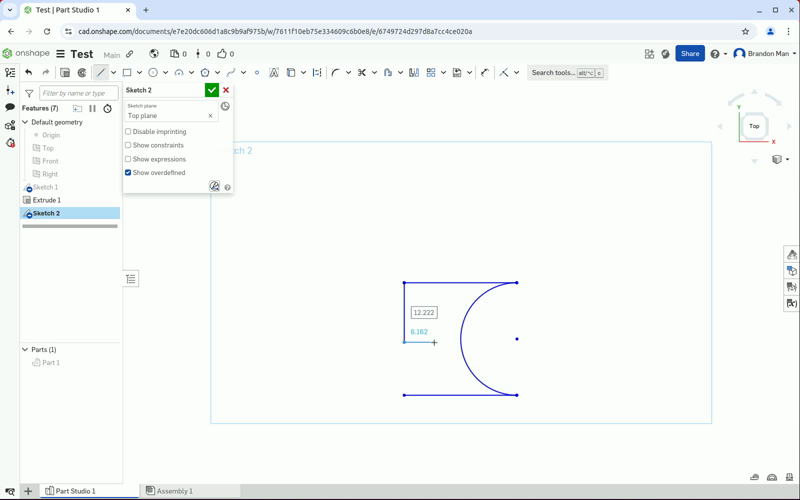
mouse_move(404, 358)
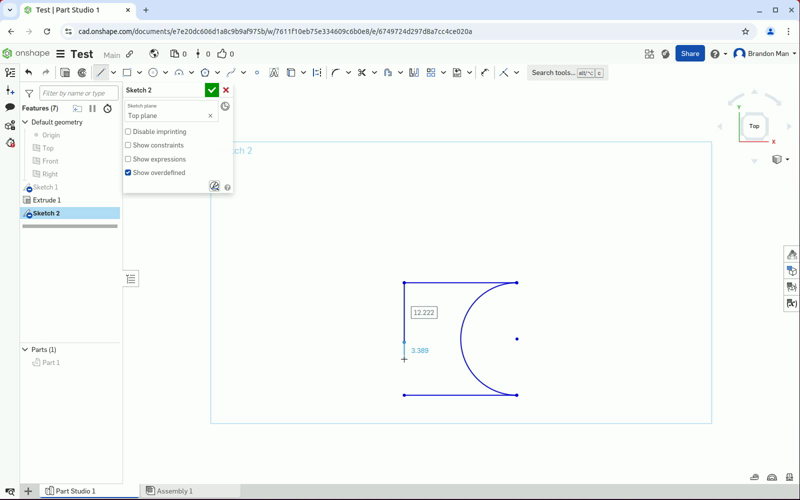
click(404, 358)
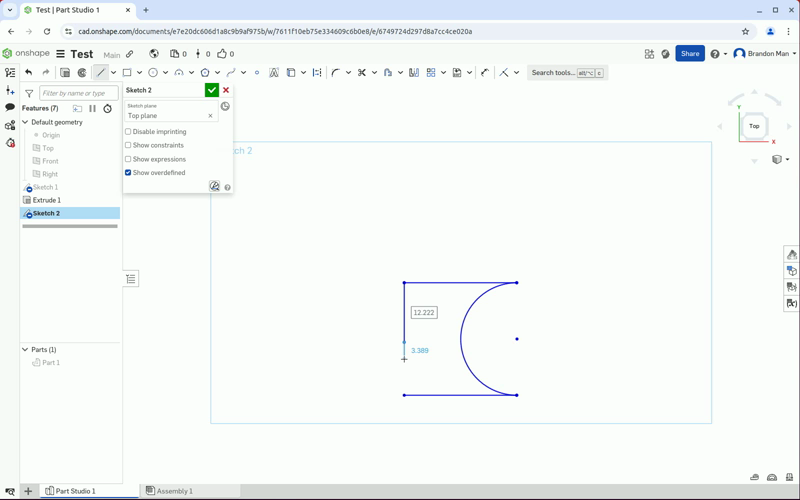
key_up(shift)
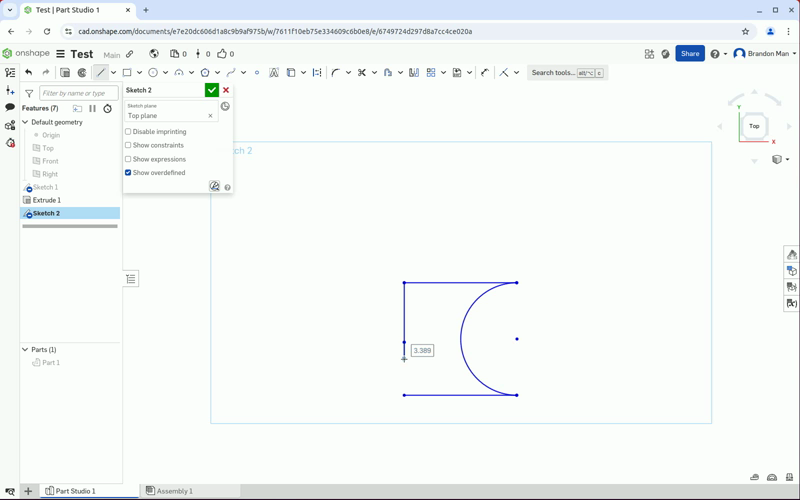
key_down(shift)
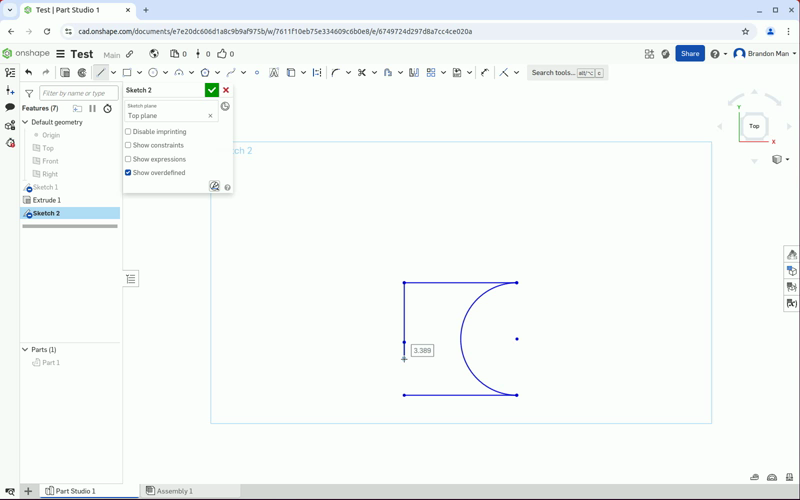
mouse_move(434, 358)
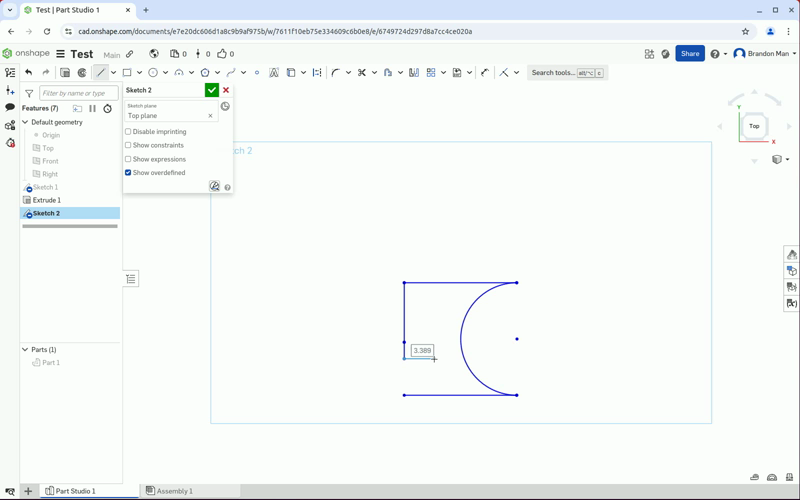
mouse_move(404, 362)
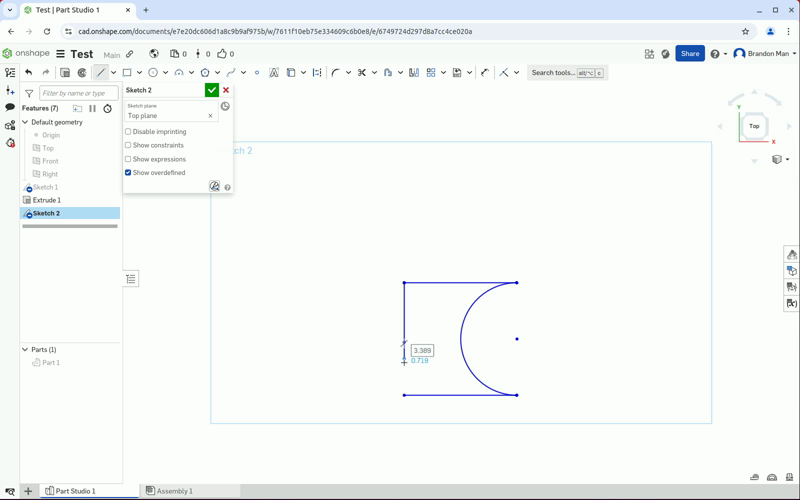
scroll(6)
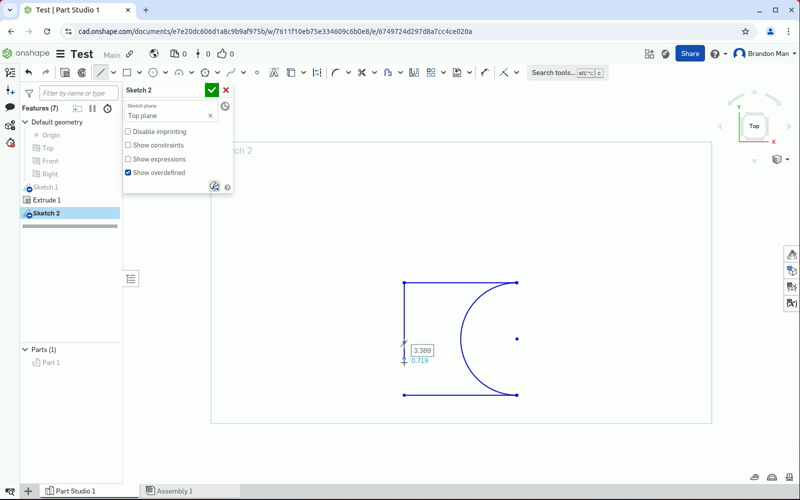
scroll(6)
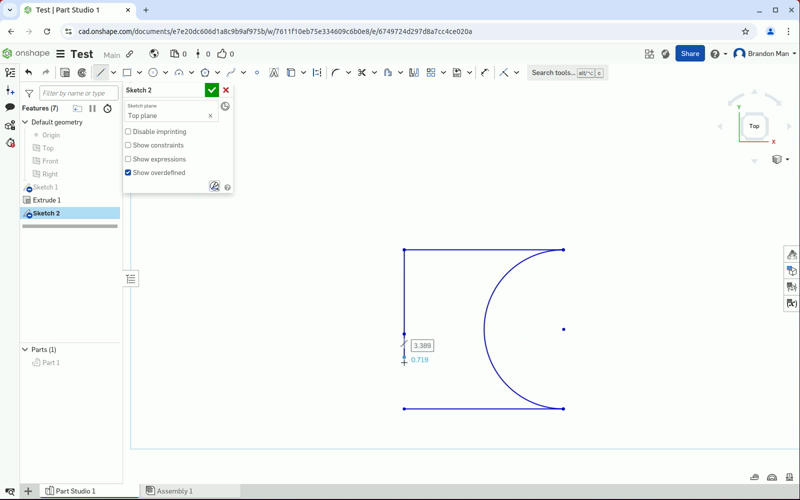
scroll(6)
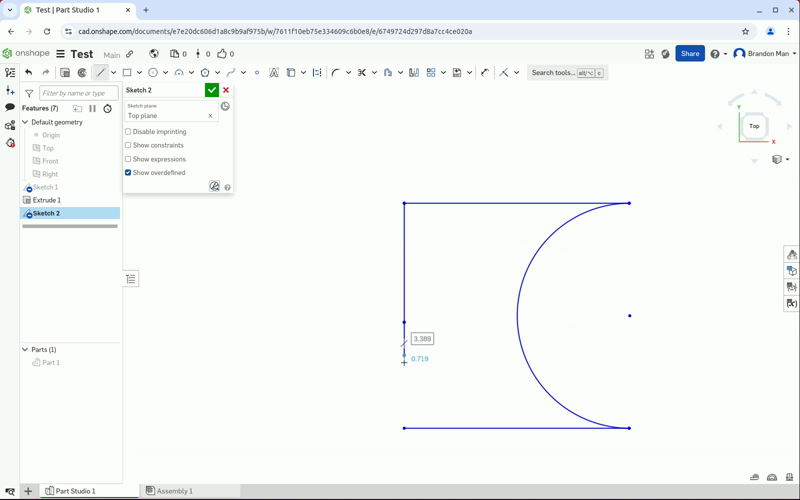
scroll(6)
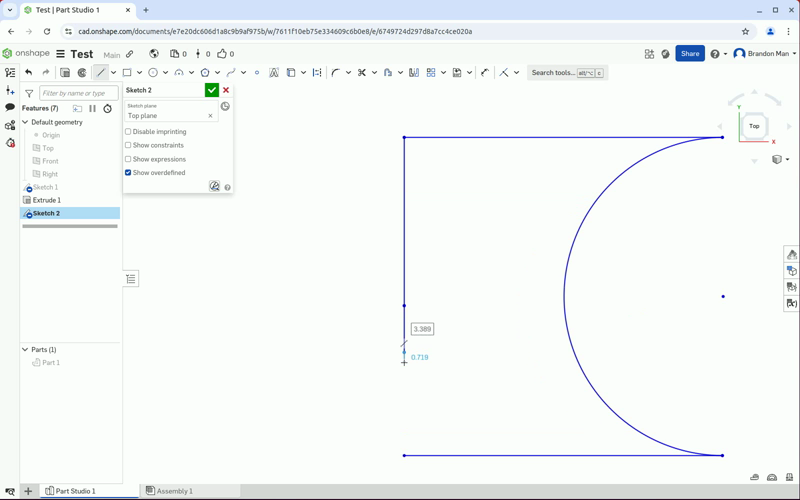
scroll(6)
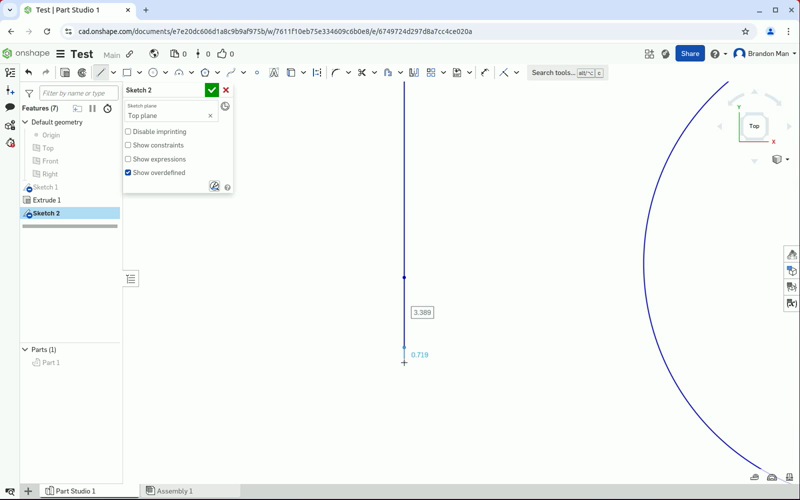
scroll(6)
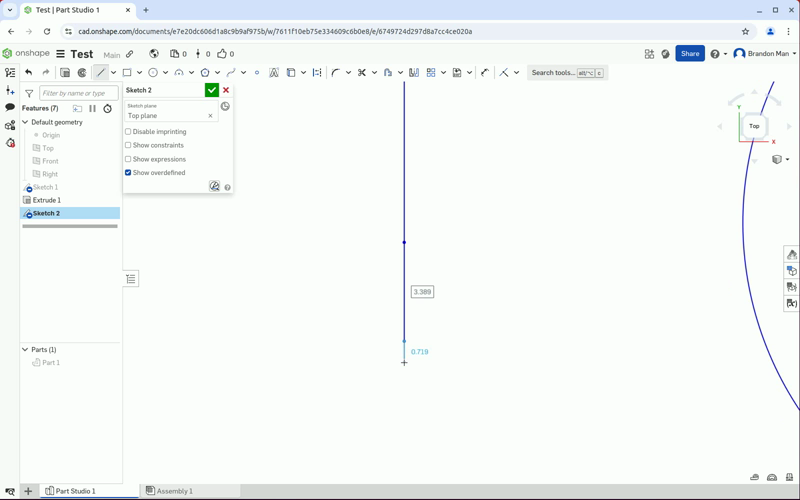
scroll(6)
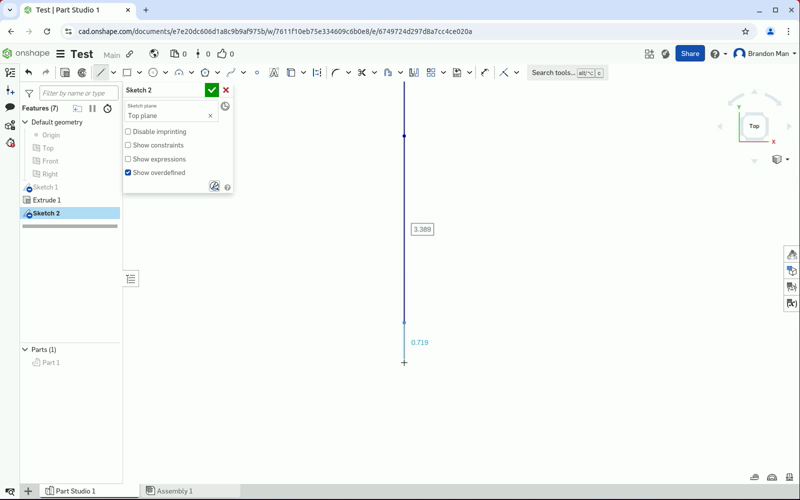
click(404, 362)
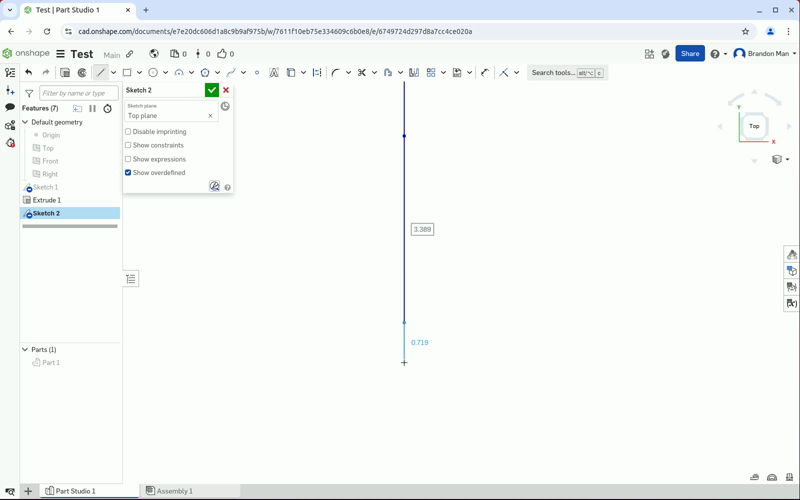
scroll(-6)
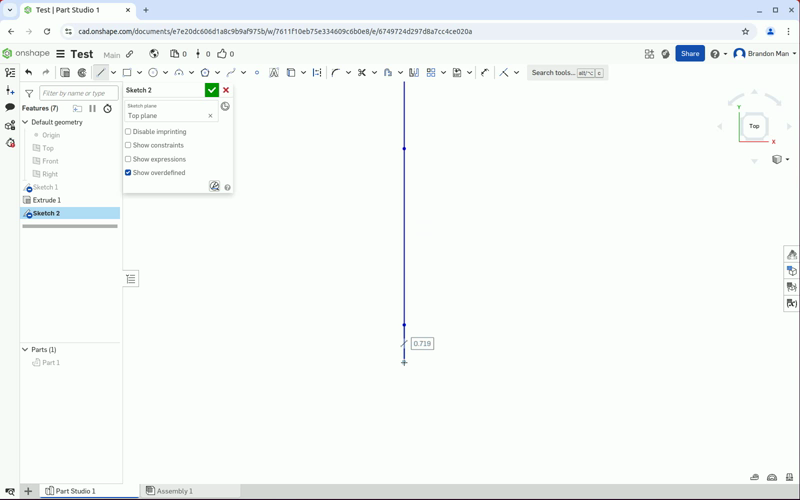
scroll(-6)
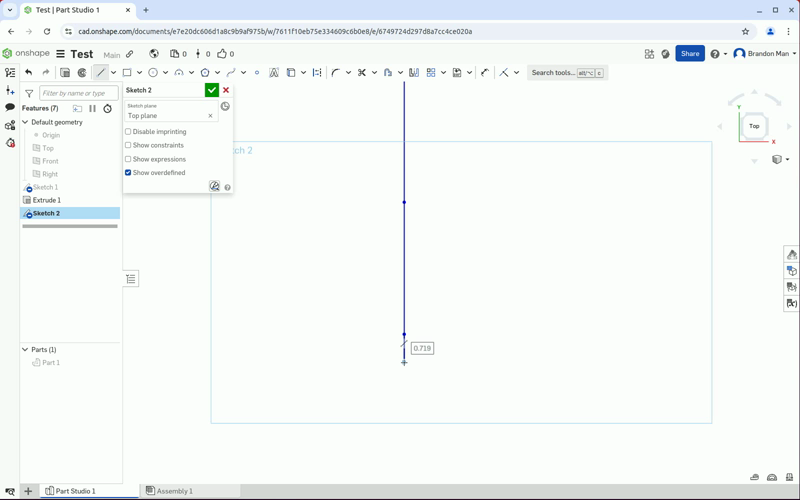
scroll(-6)
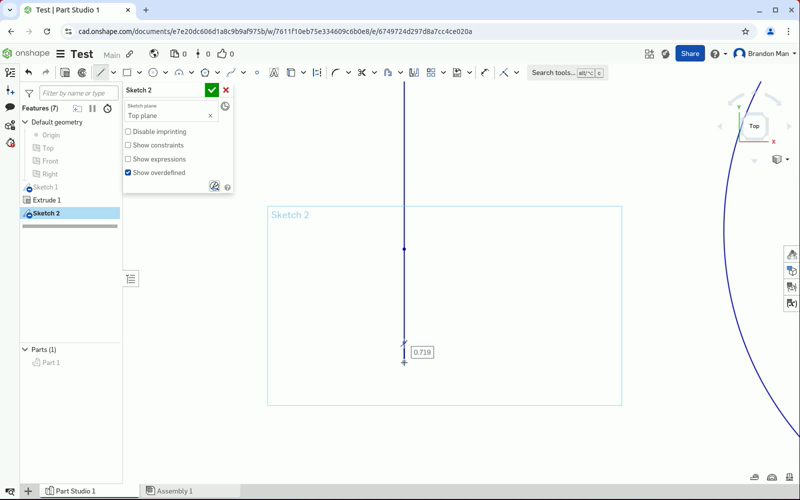
scroll(-6)
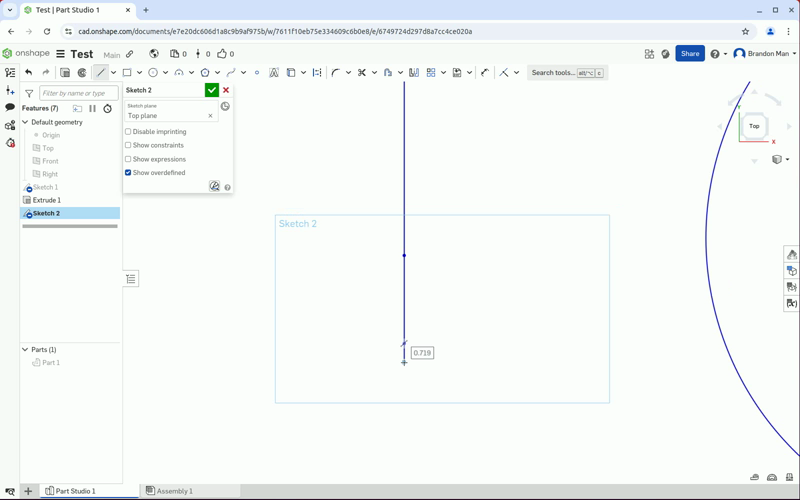
scroll(-6)
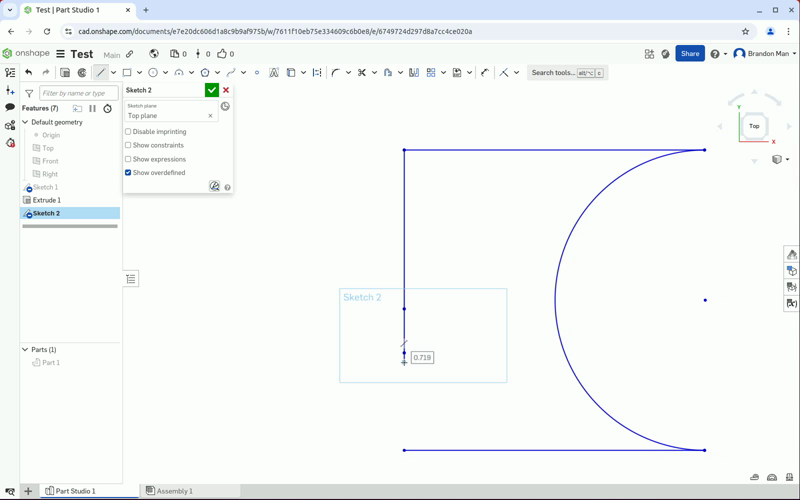
scroll(-6)
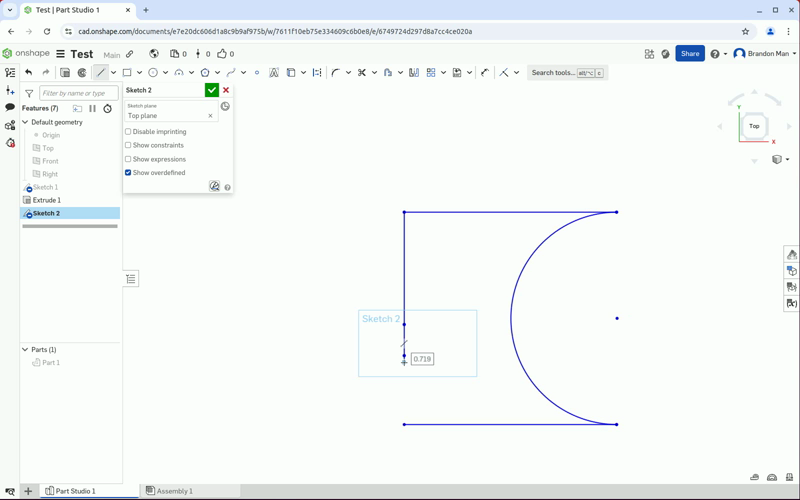
scroll(-6)
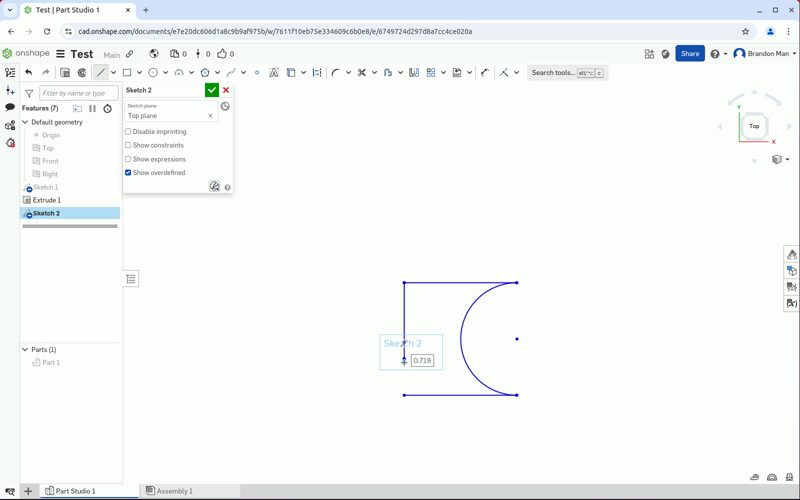
key_up(shift)
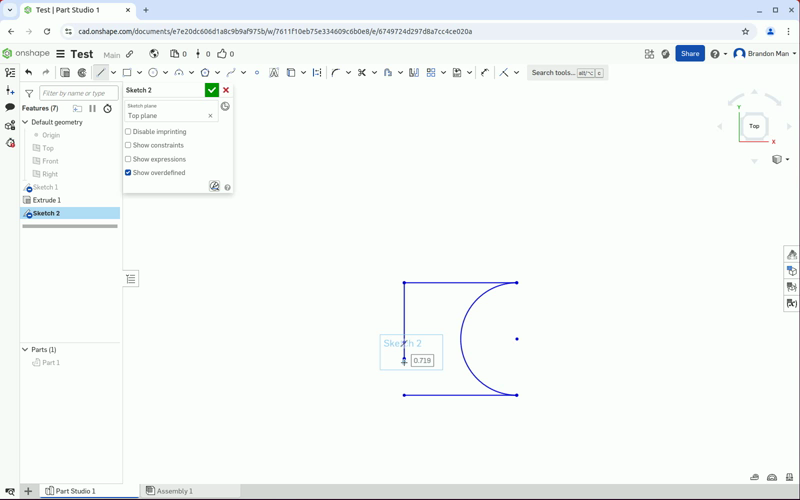
key_down(shift)
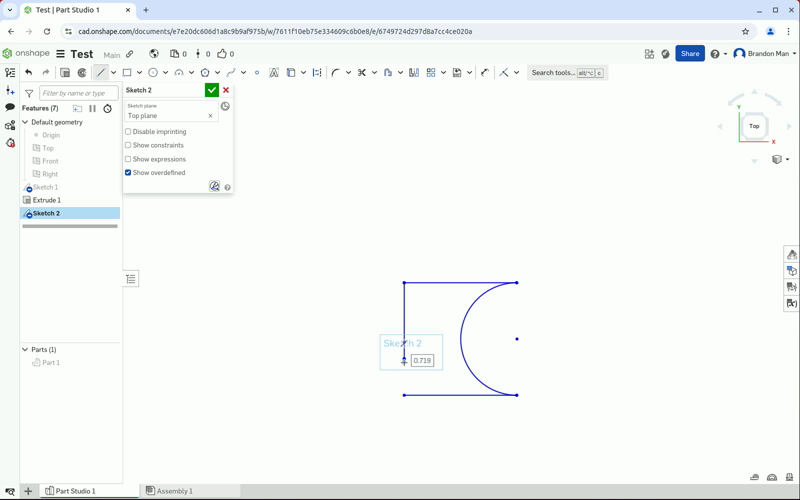
mouse_move(434, 362)
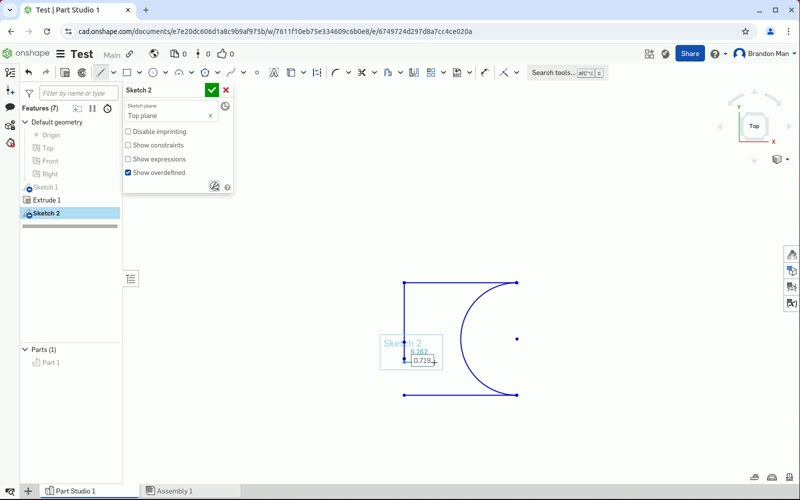
mouse_move(404, 368)
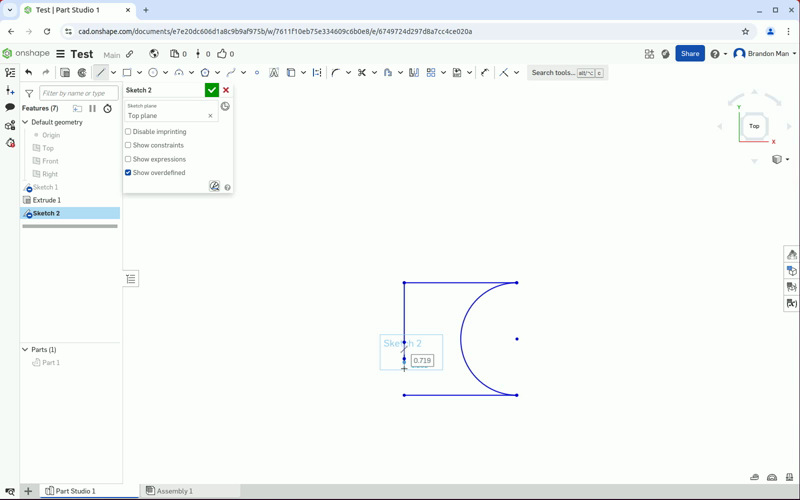
scroll(6)
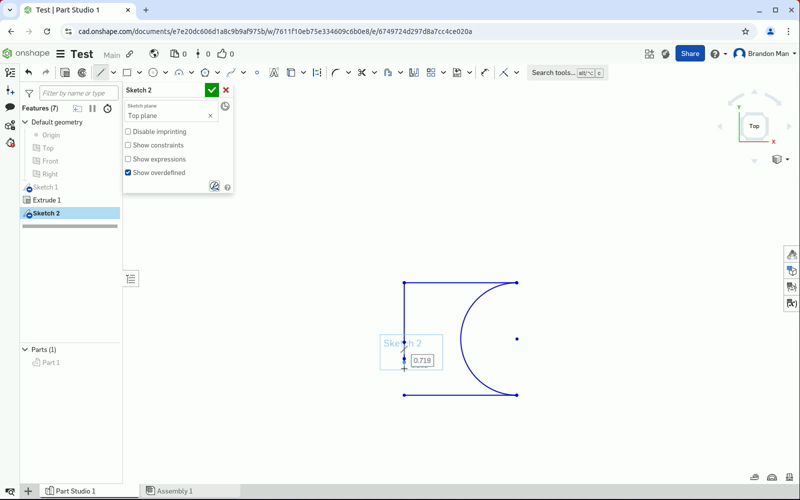
scroll(6)
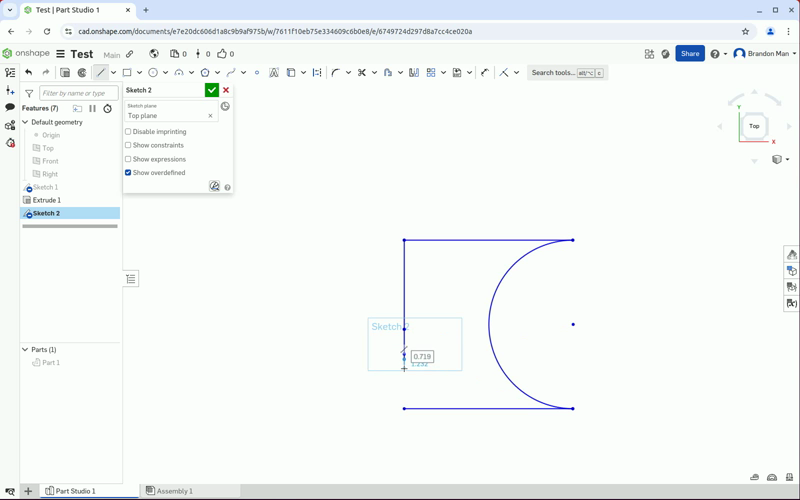
scroll(6)
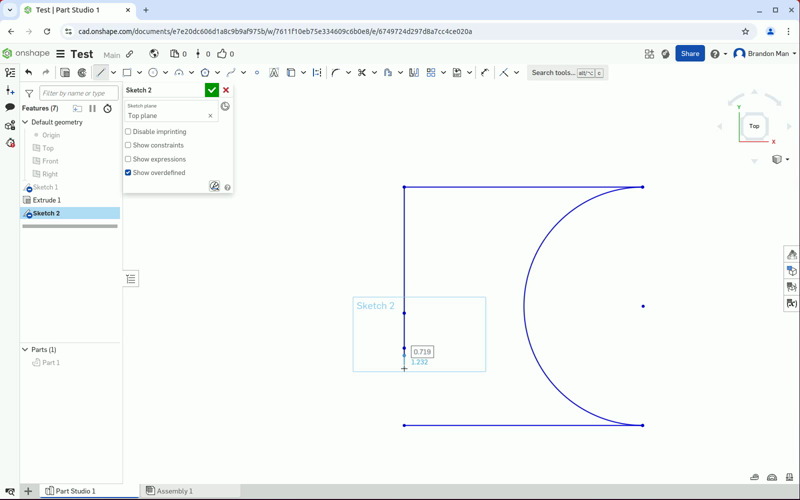
scroll(6)
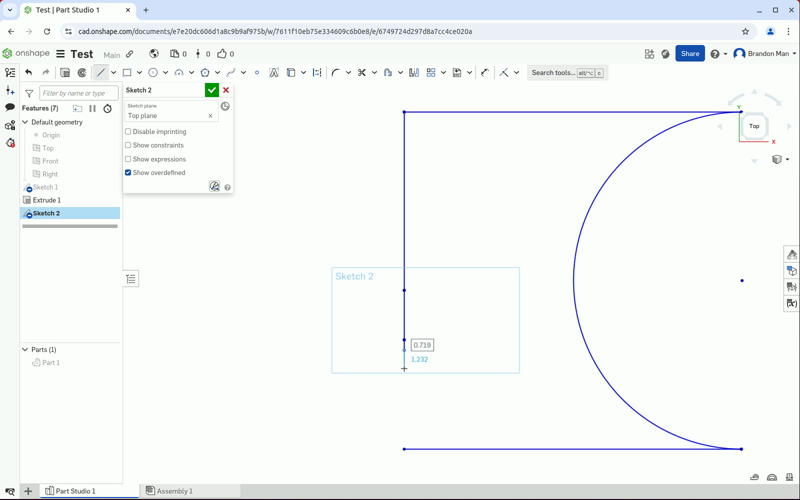
scroll(6)
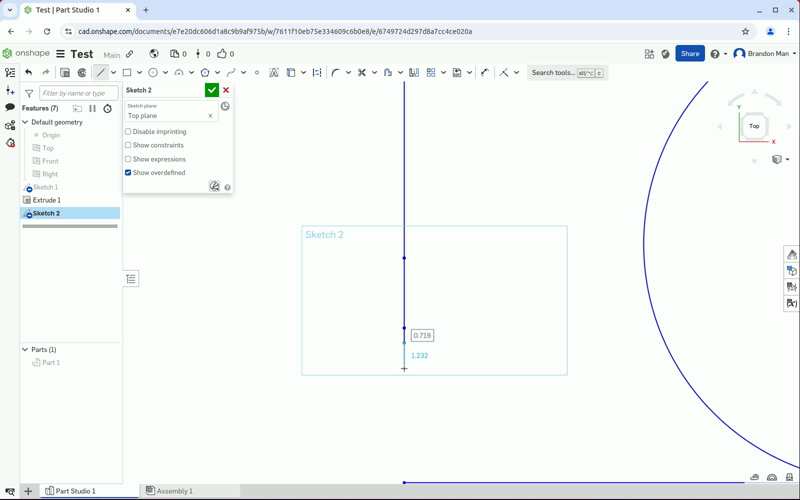
scroll(6)
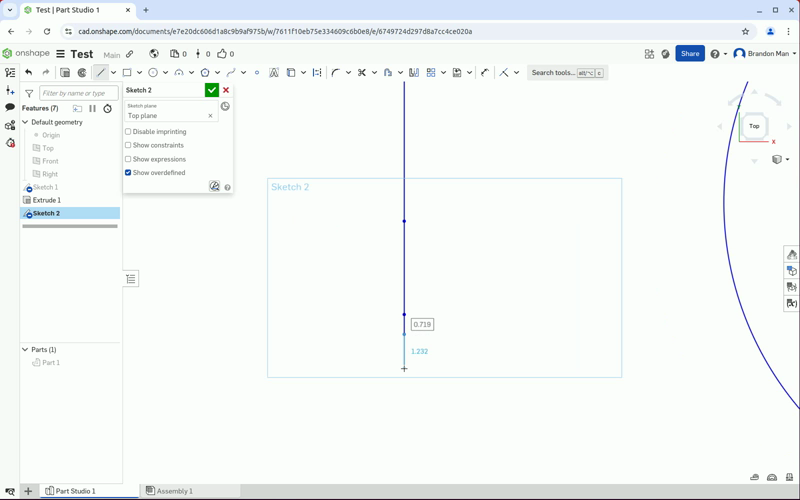
scroll(6)
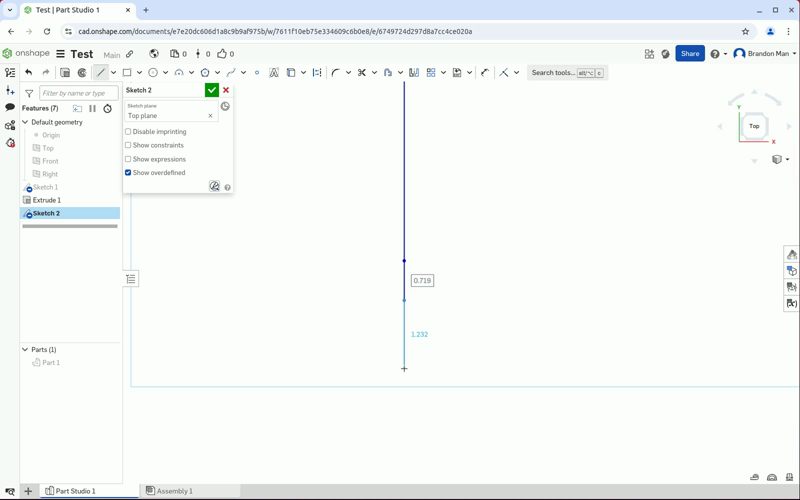
click(404, 368)
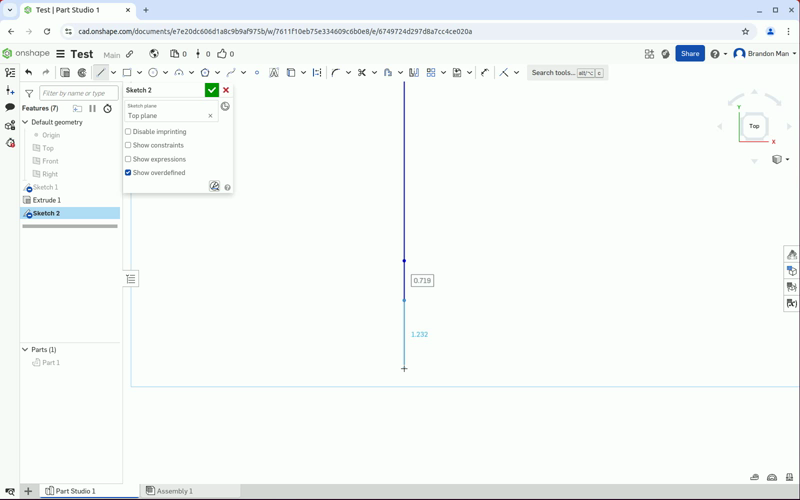
scroll(-6)
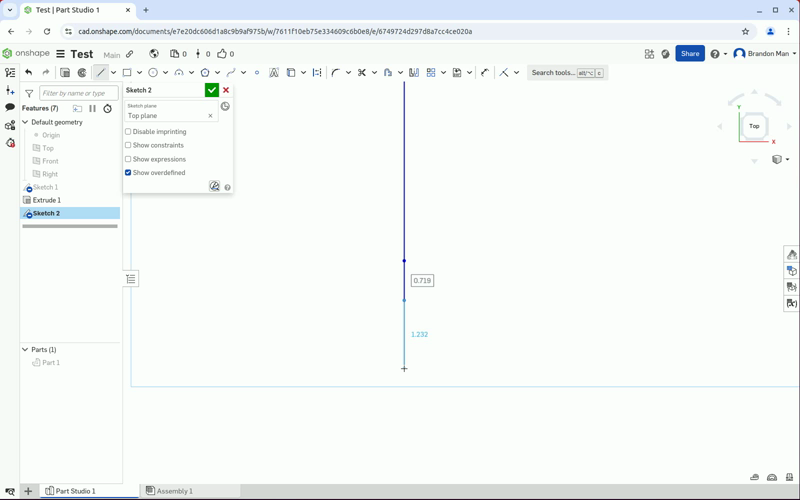
scroll(-6)
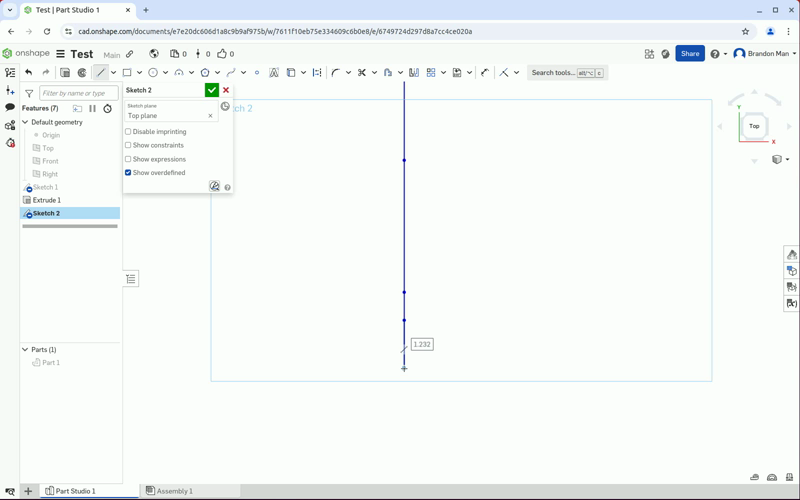
scroll(-6)
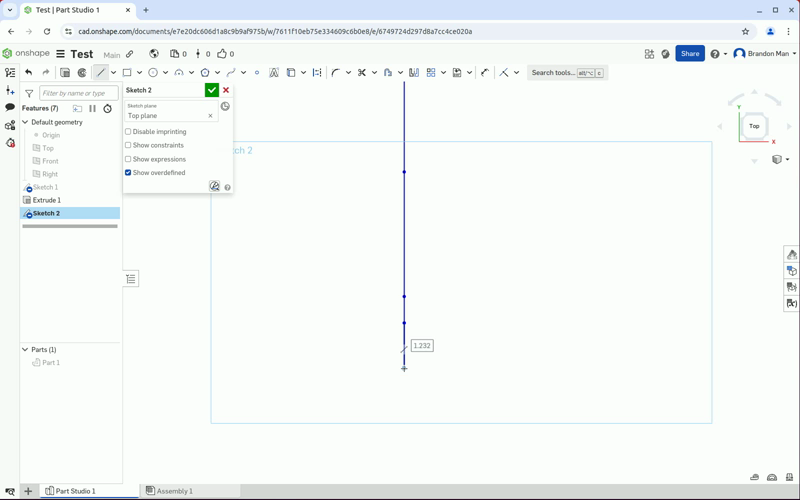
scroll(-6)
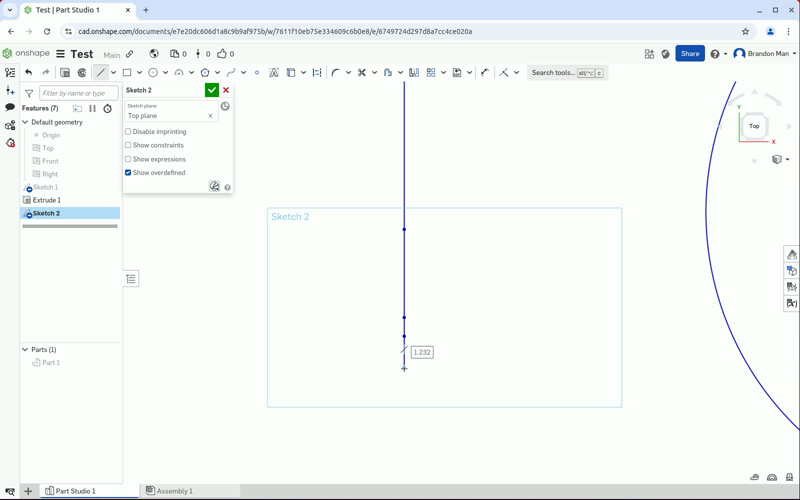
scroll(-6)
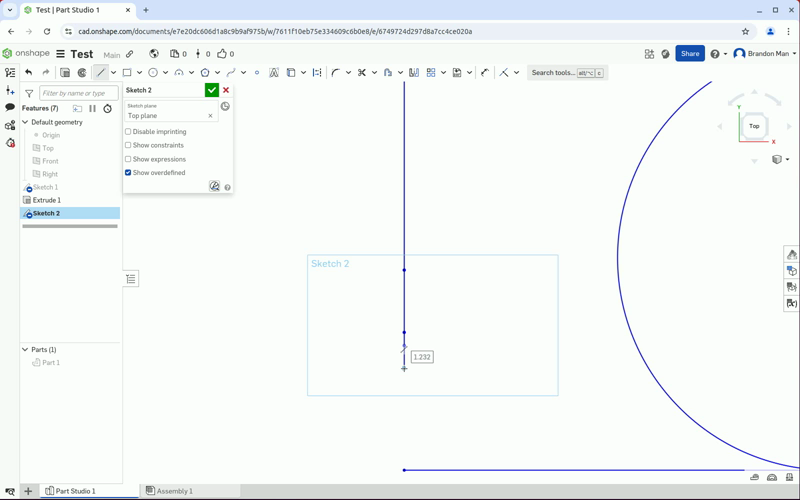
scroll(-6)
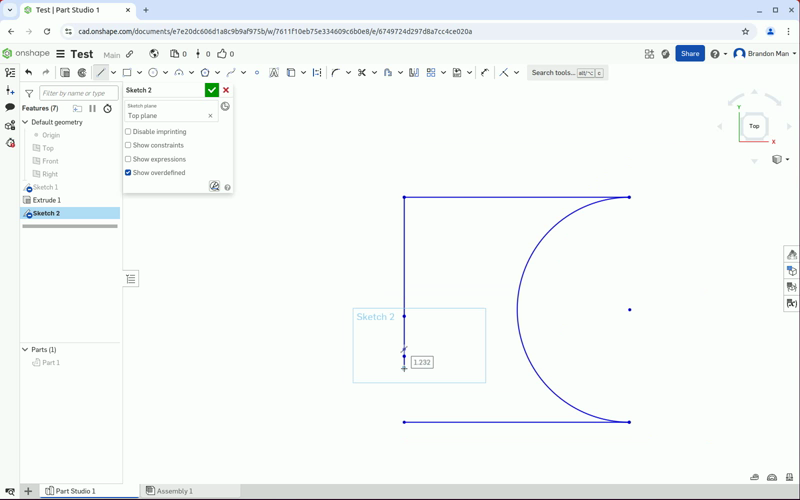
scroll(-6)
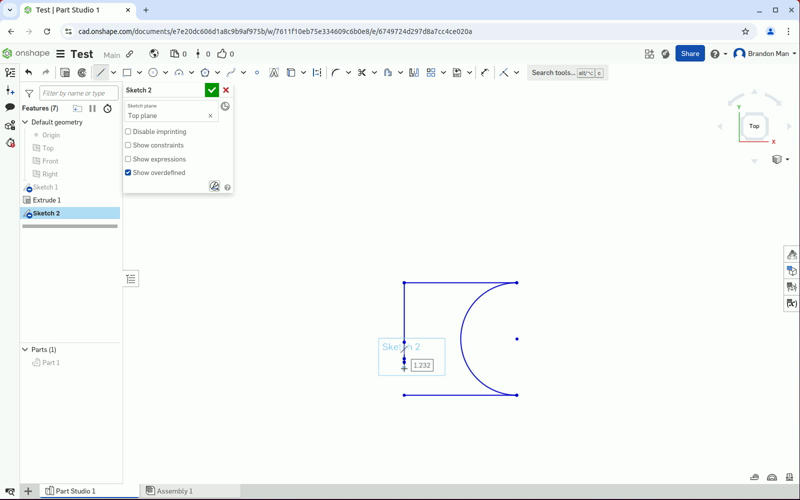
key_up(shift)
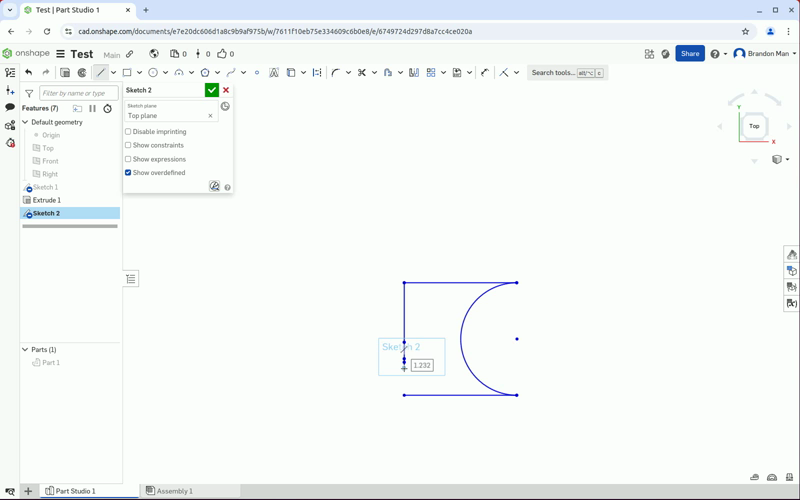
mouse_move(434, 368)
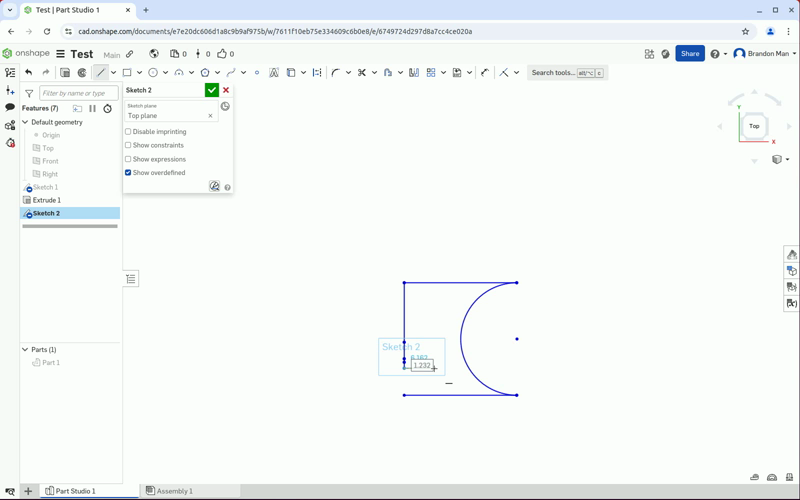
key_down(shift)
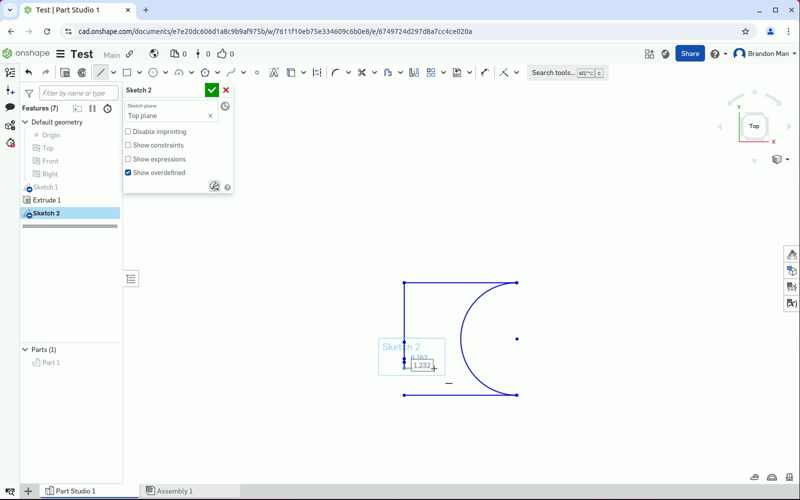
mouse_move(404, 395)
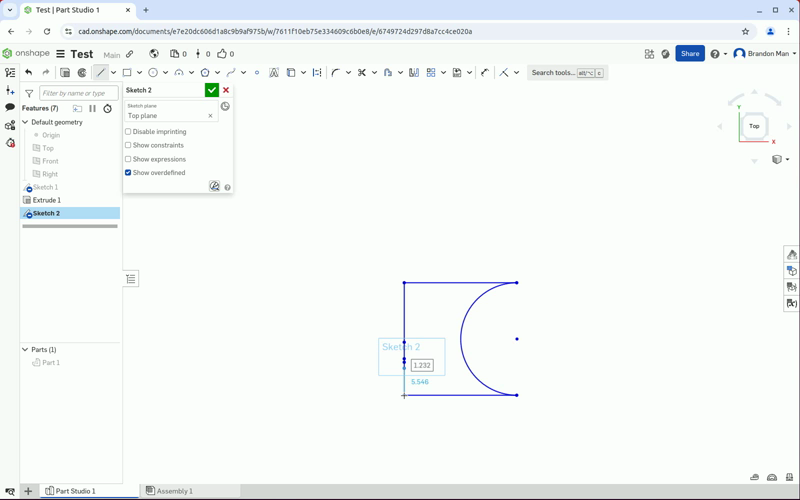
key_up(shift)
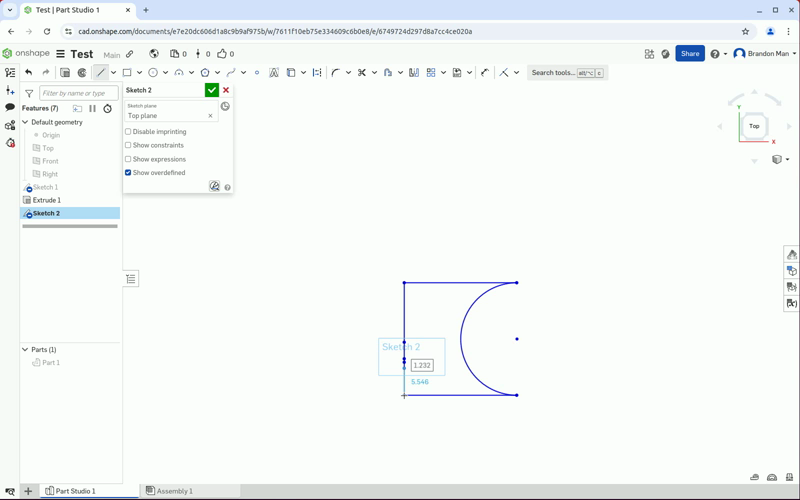
click(404, 395)
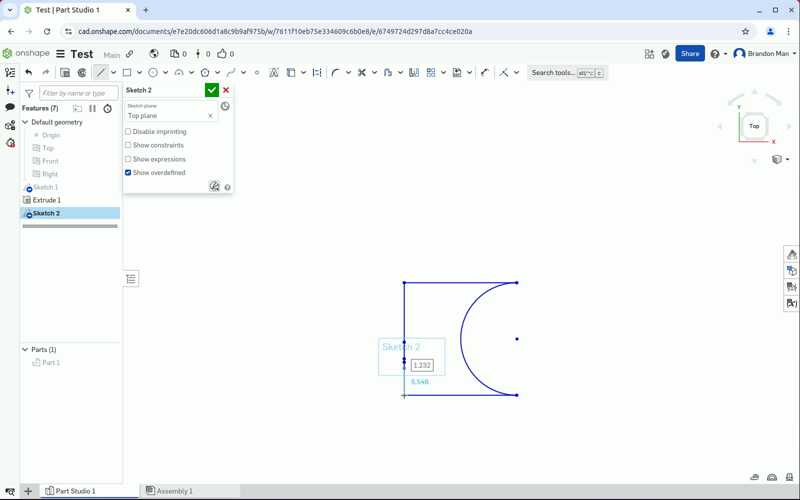
key(esc)
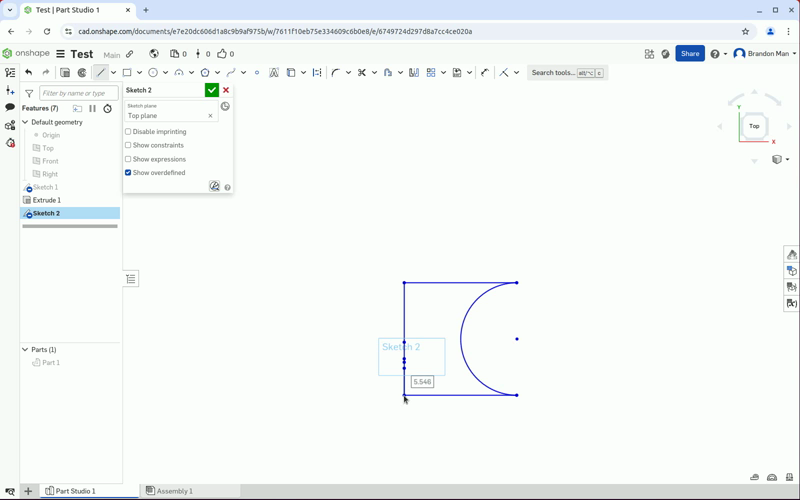
mouse_move(431, 375)
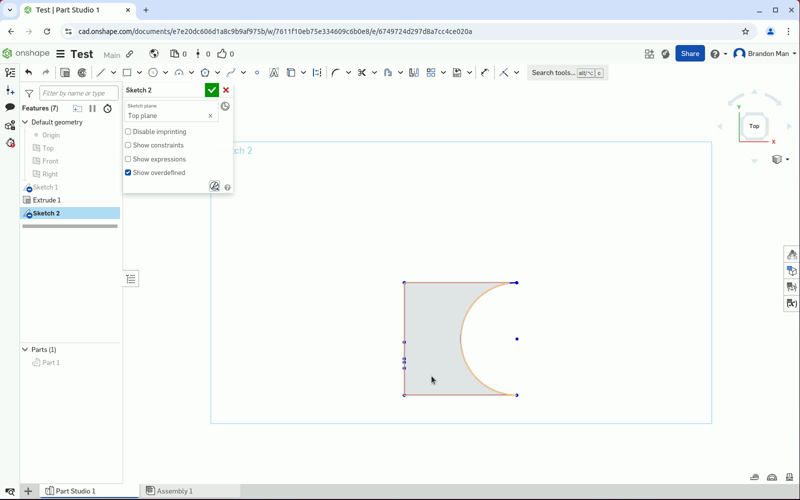
scroll(6)
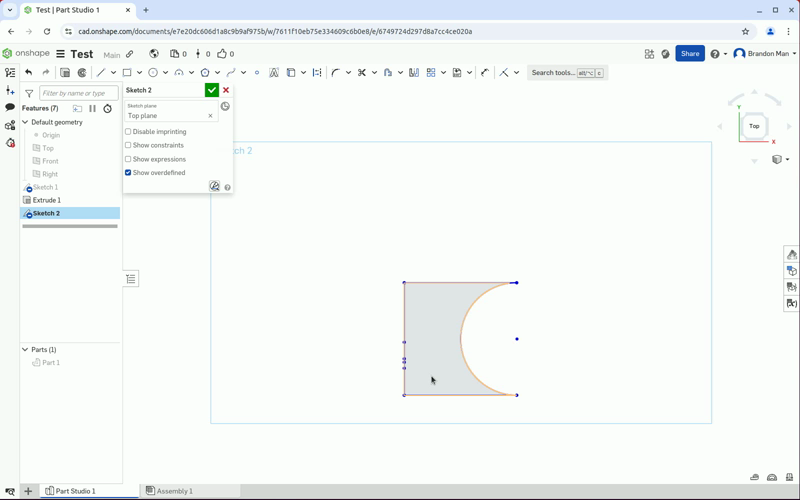
scroll(6)
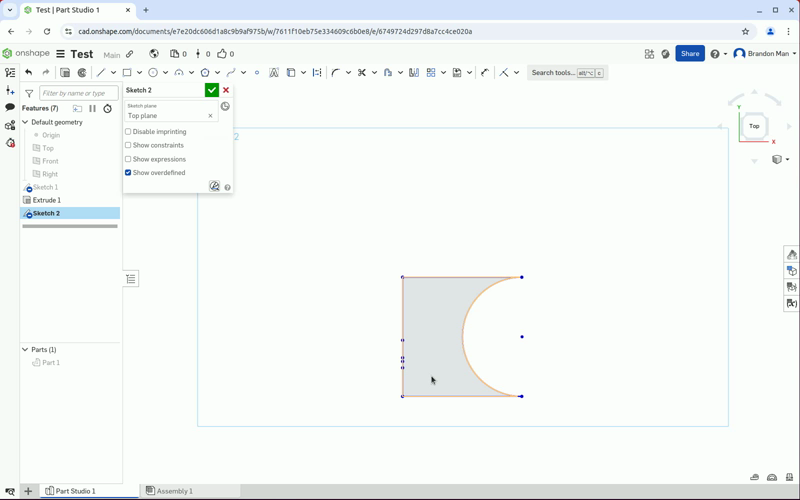
scroll(6)
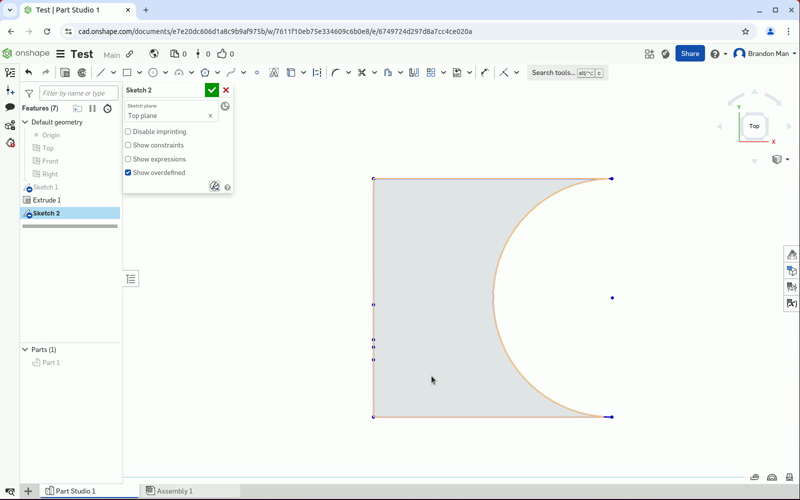
scroll(6)
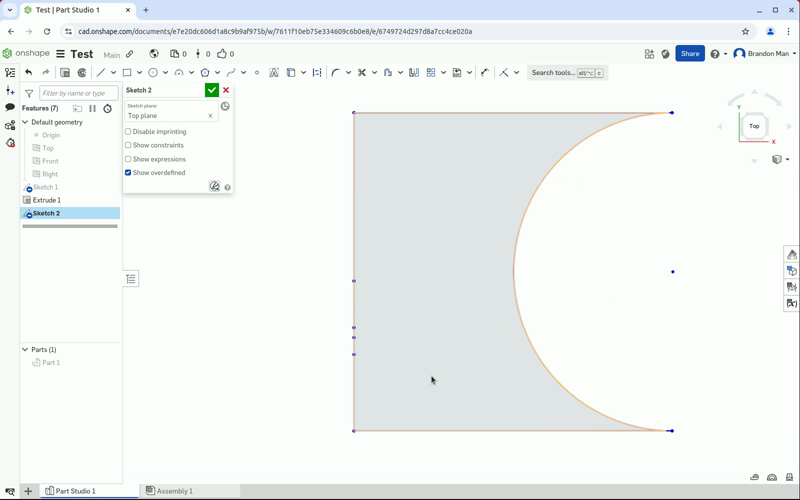
scroll(6)
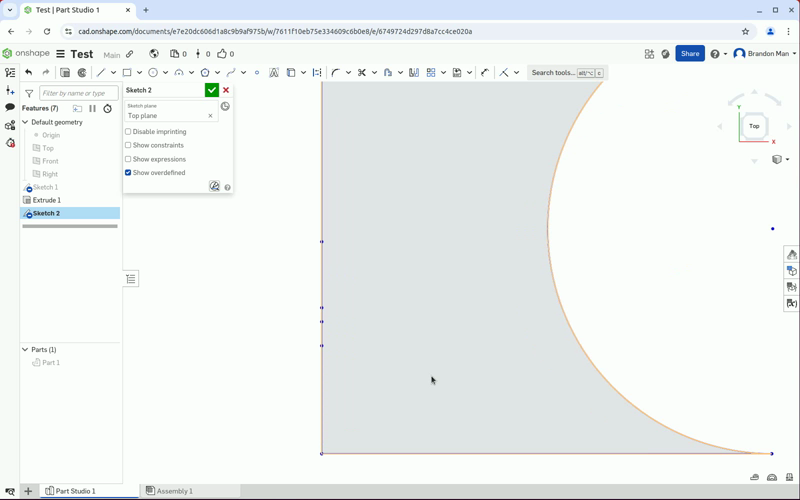
scroll(6)
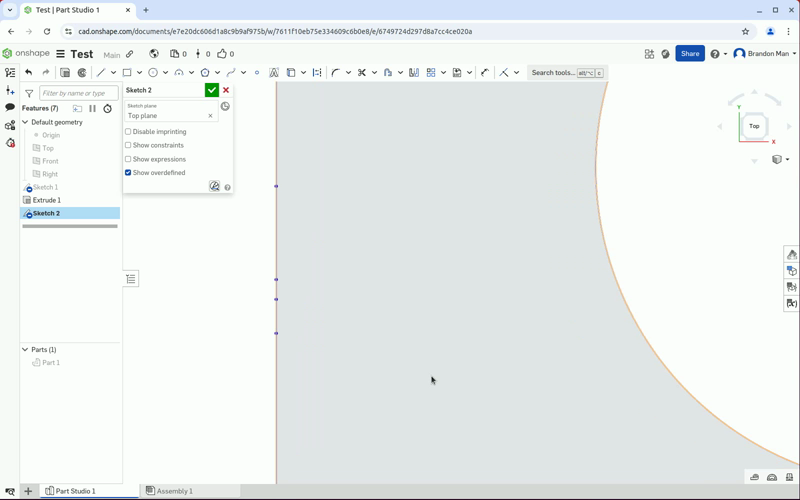
scroll(6)
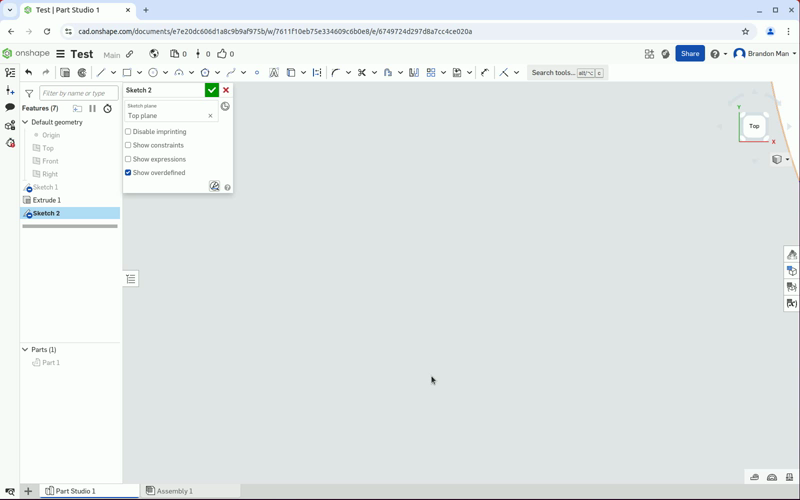
click(431, 375)
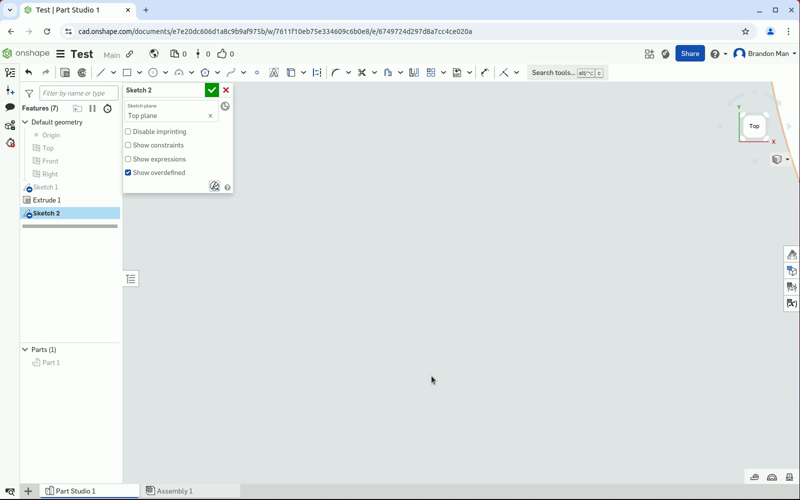
scroll(-6)
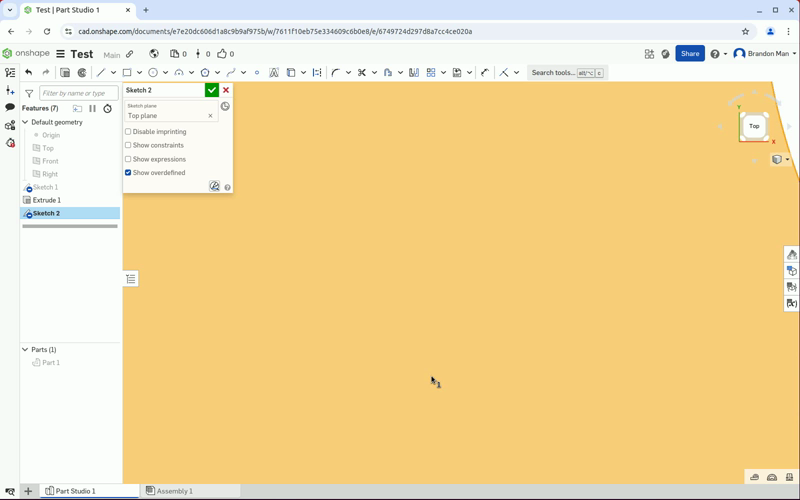
scroll(-6)
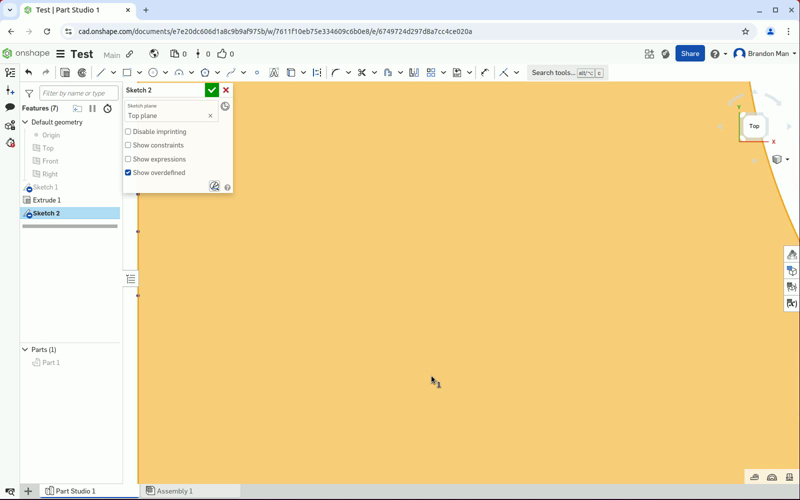
scroll(-6)
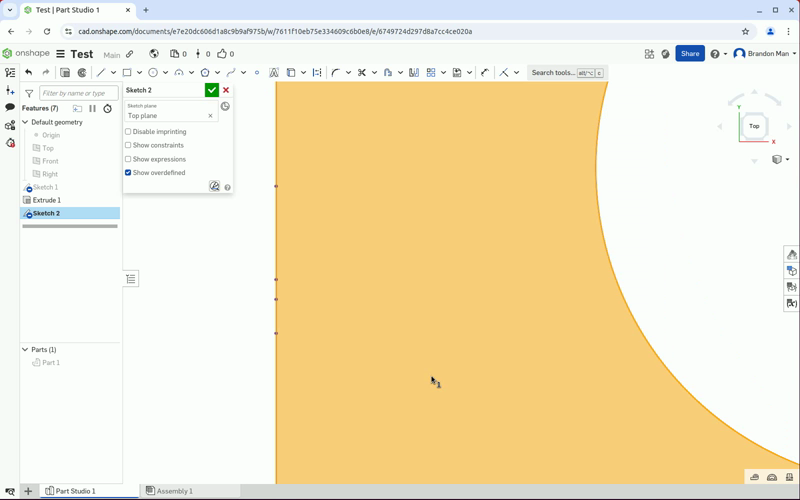
scroll(-6)
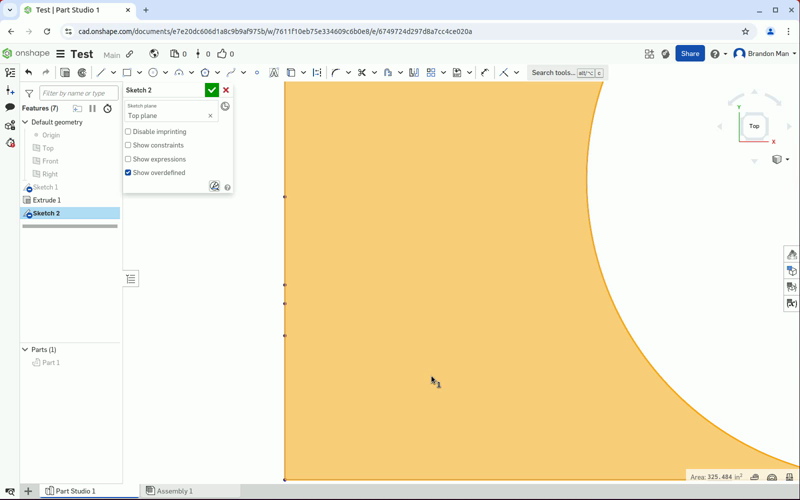
scroll(-6)
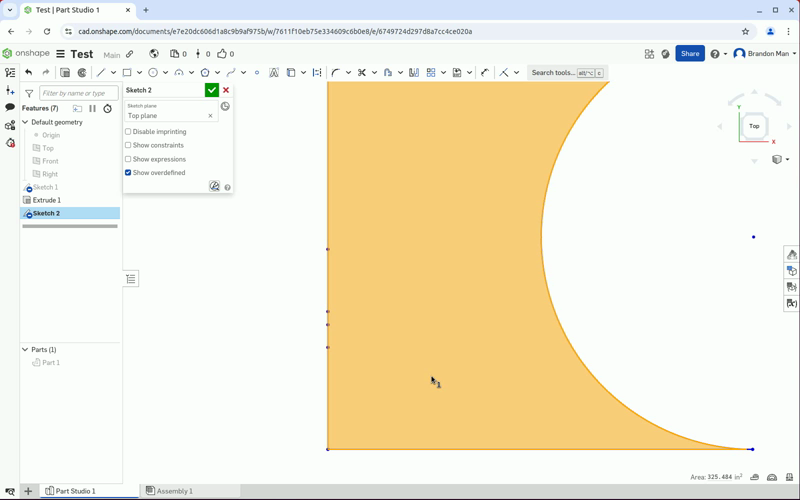
scroll(-6)
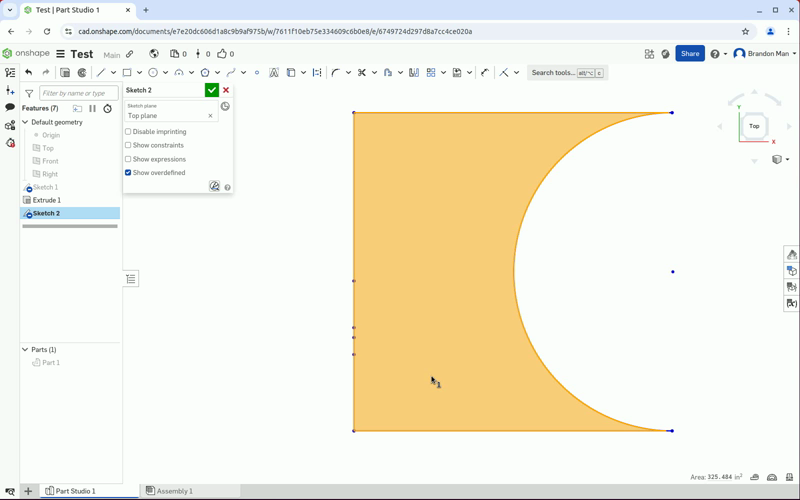
scroll(-6)
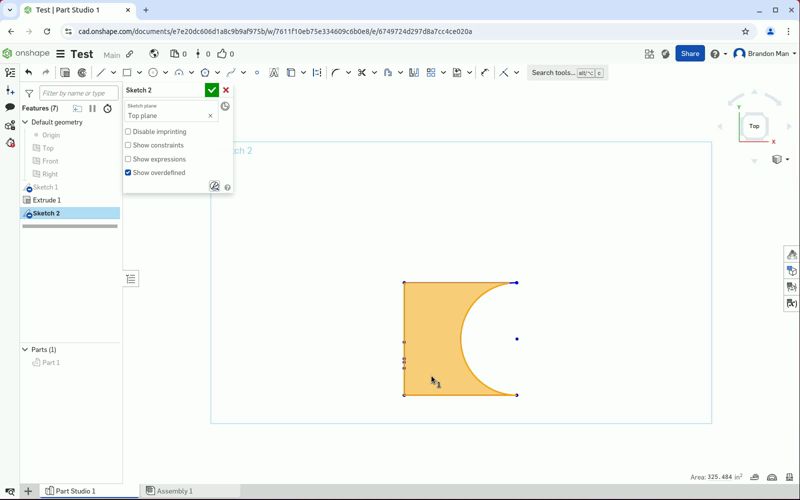
mouse_move(73, 352)
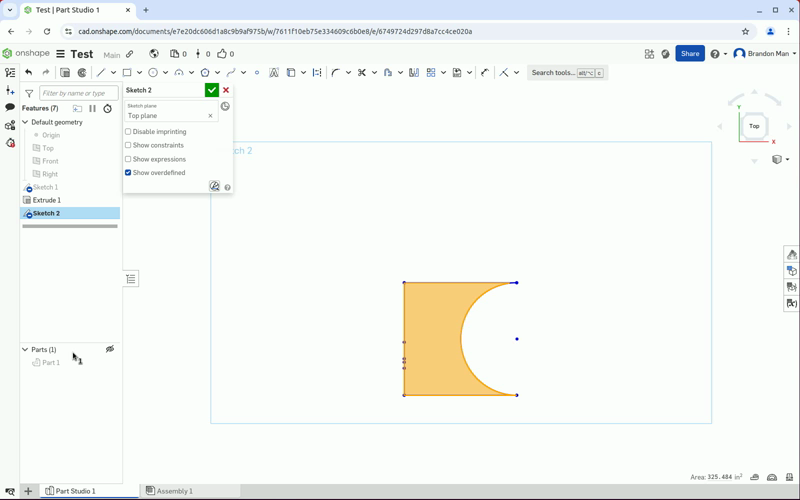
key(shift+y)
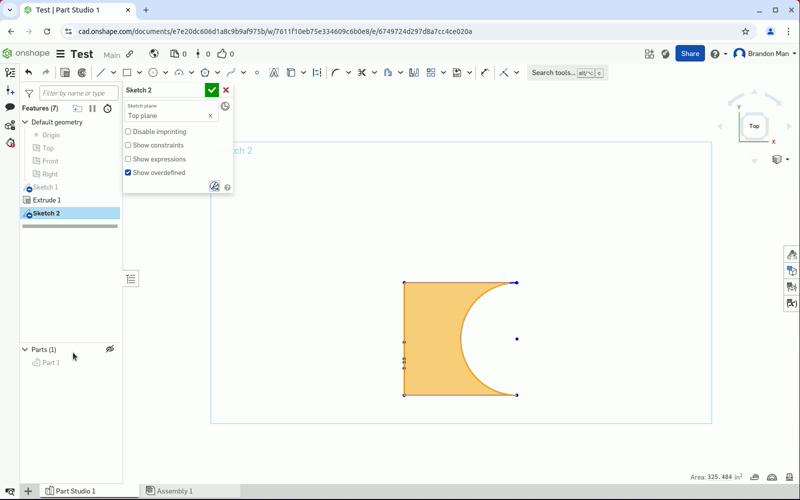
key(shift+e)
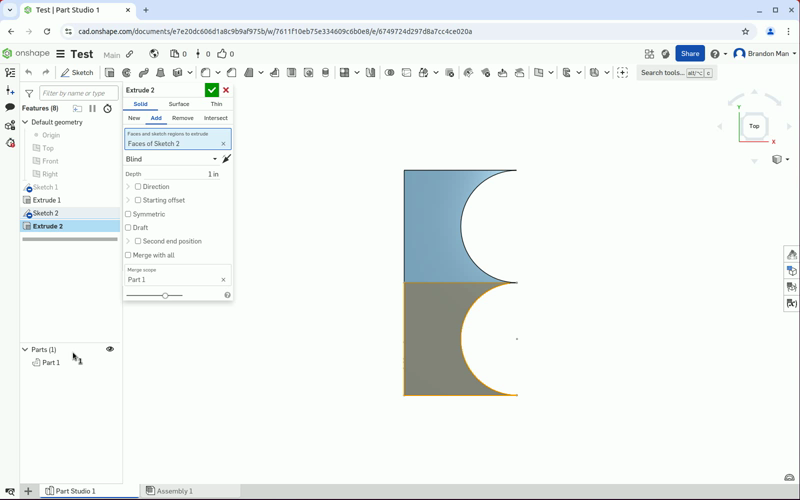
mouse_move(143, 106)
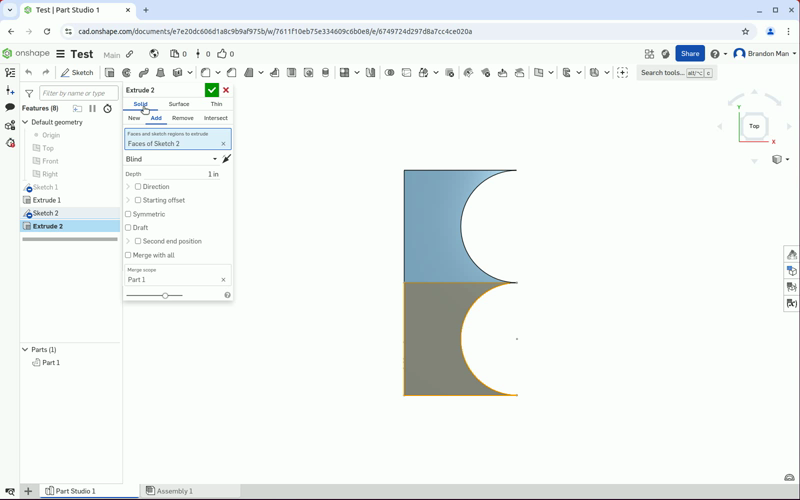
click(143, 106)
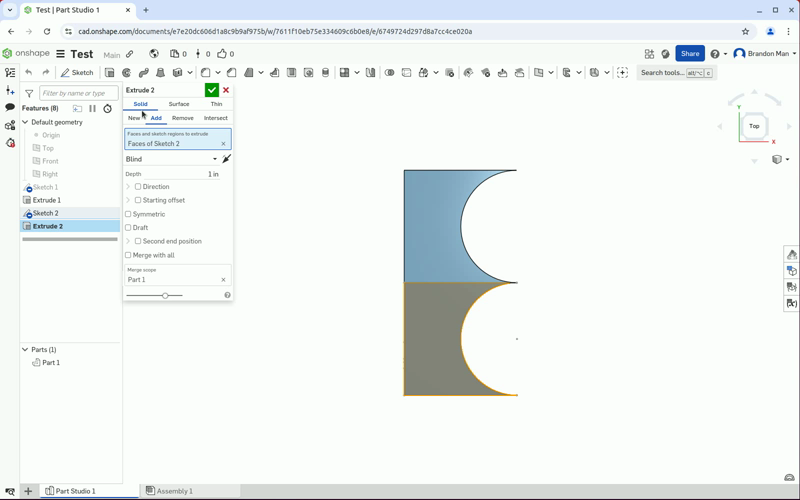
mouse_move(137, 120)
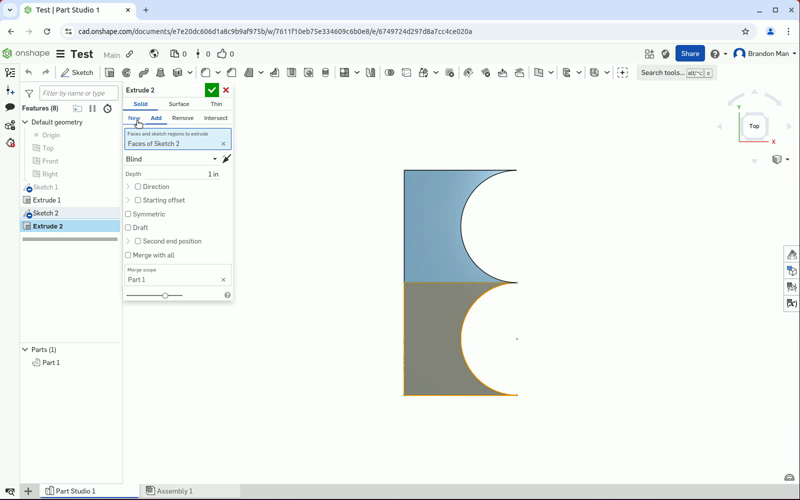
click(137, 120)
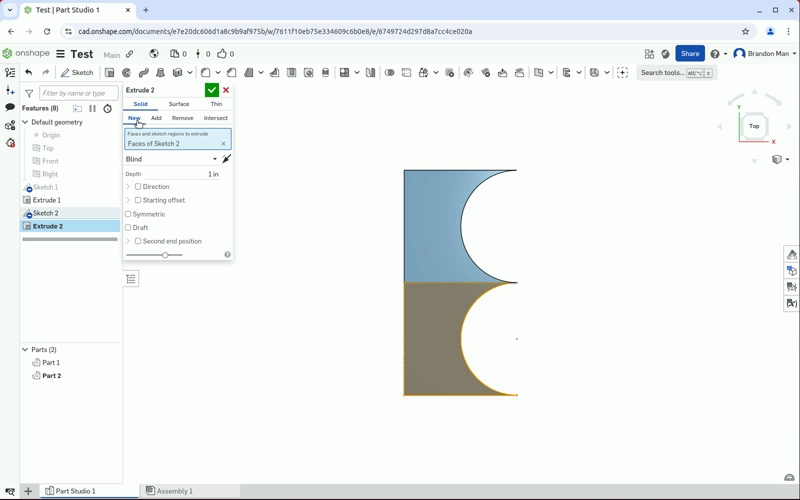
key(tab, 4)
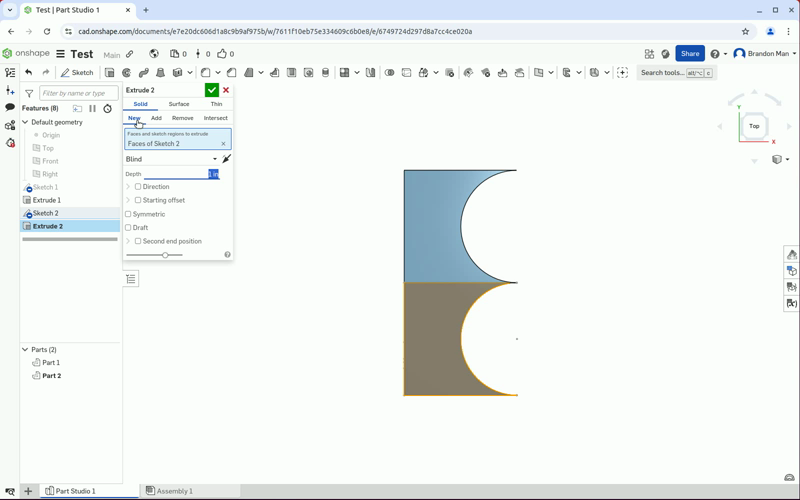
text(13.239)
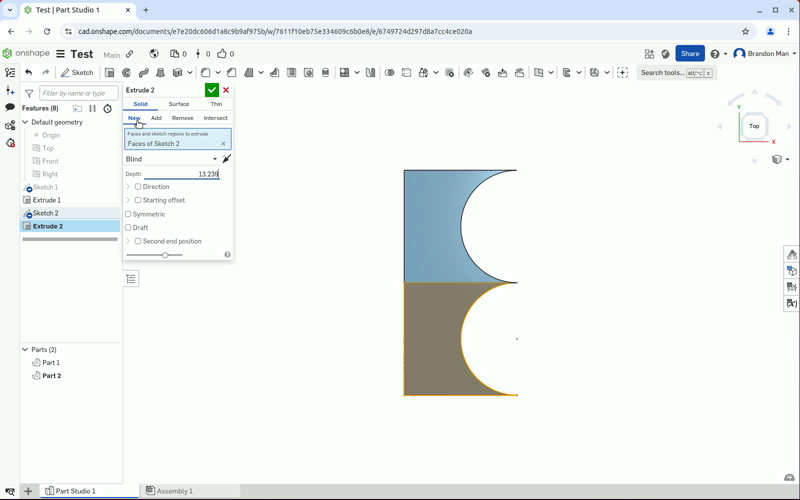
key(enter)
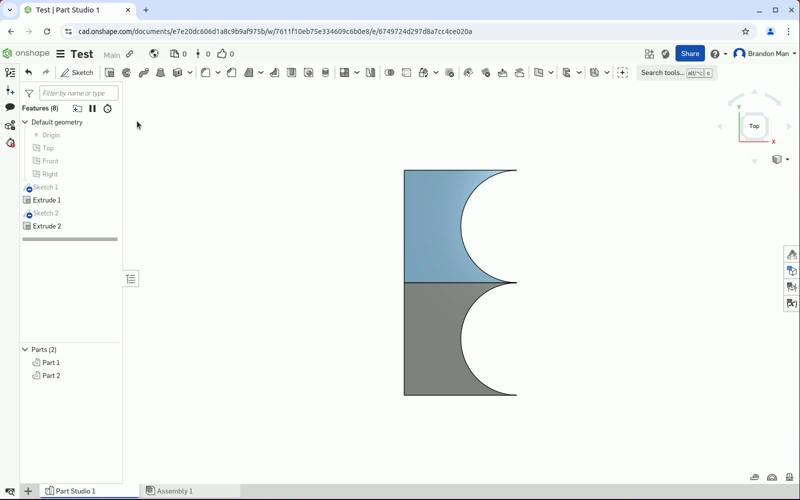
key(shift+h)
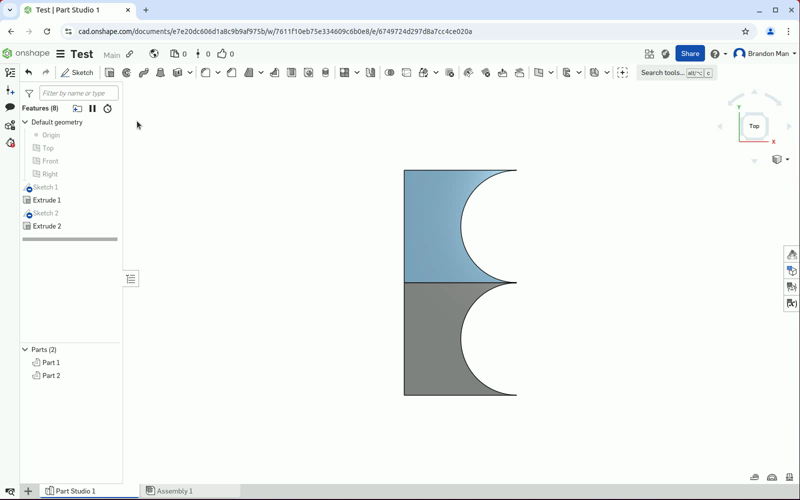
key(shift+h)
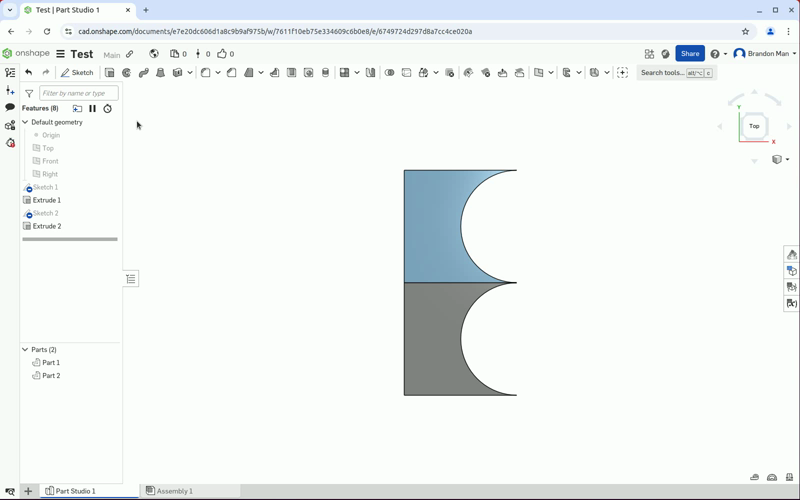
mouse_move(73, 189)
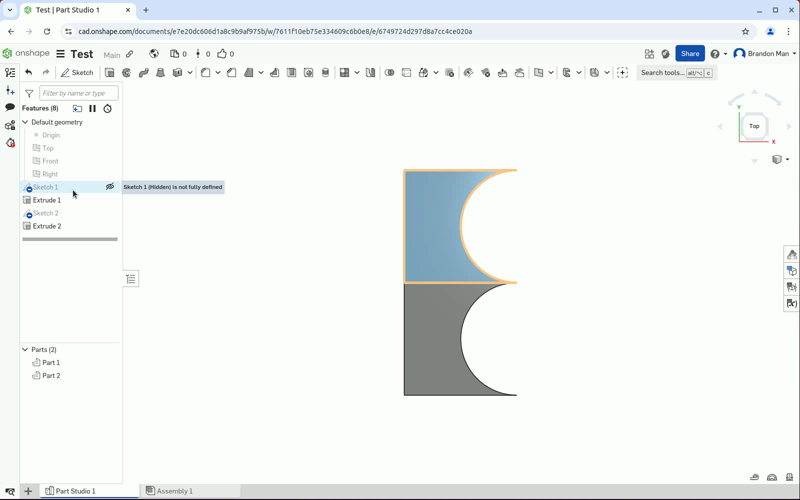
click(73, 189)
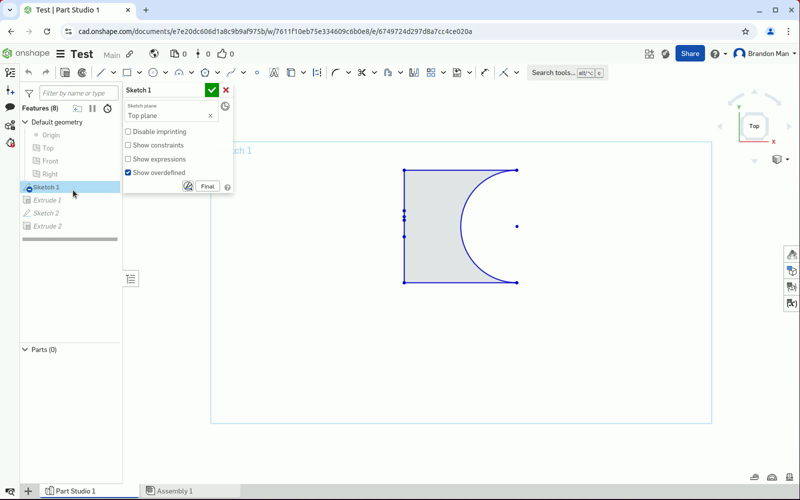
mouse_move(229, 92)
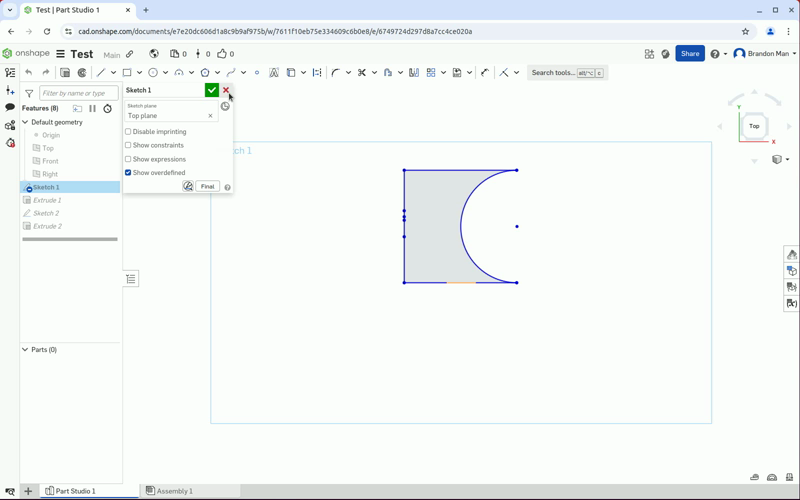
click(229, 92)
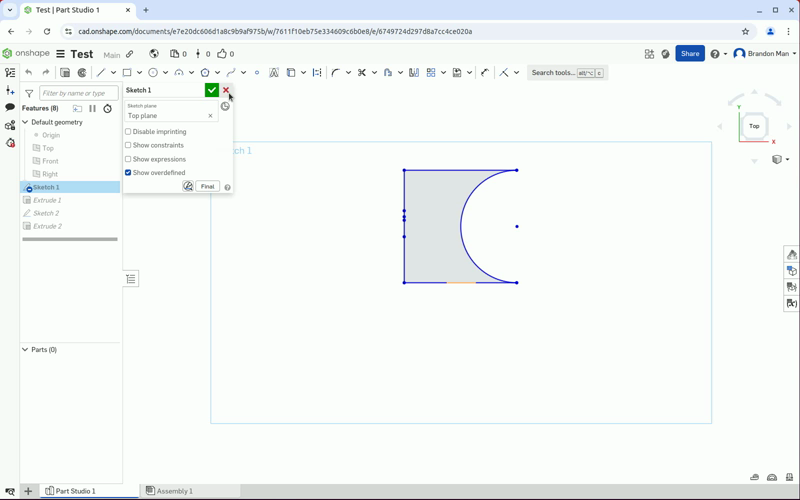
key(shift+s)
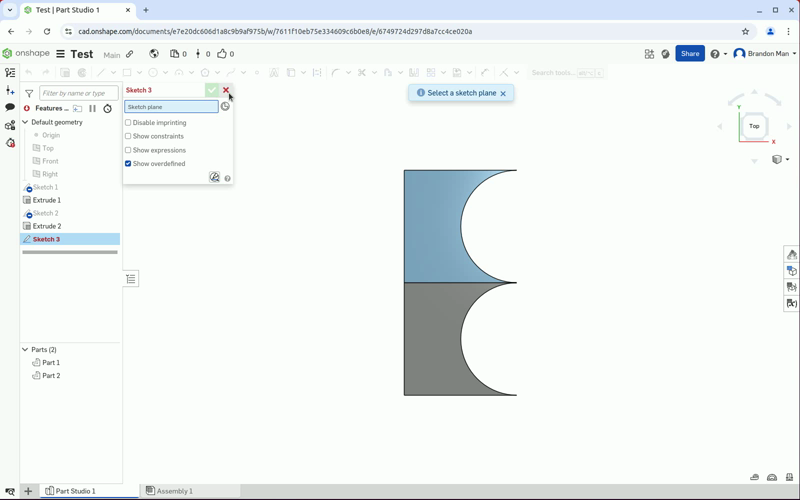
mouse_move(73, 150)
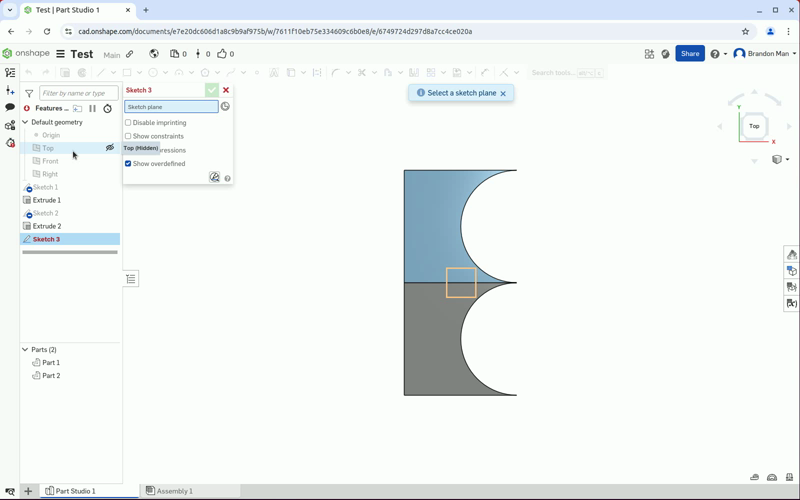
click(73, 150)
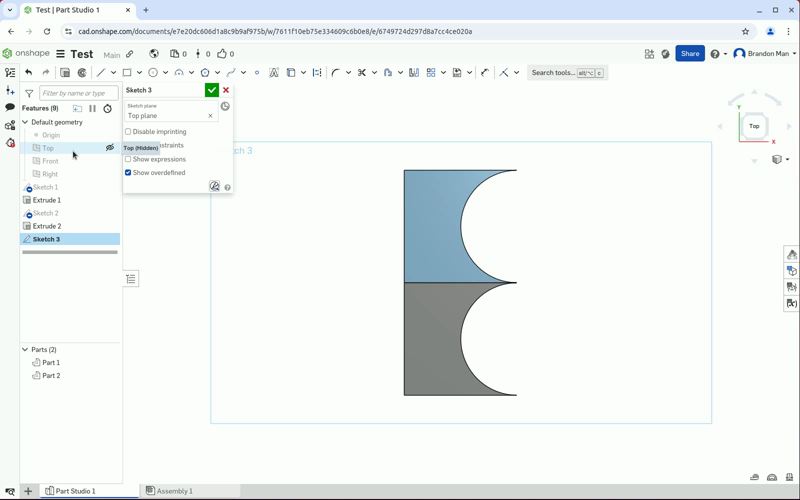
mouse_move(73, 352)
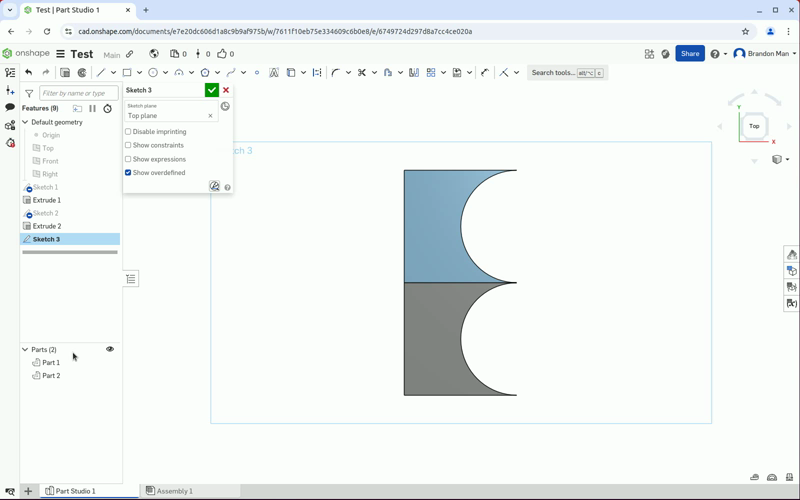
key(y)
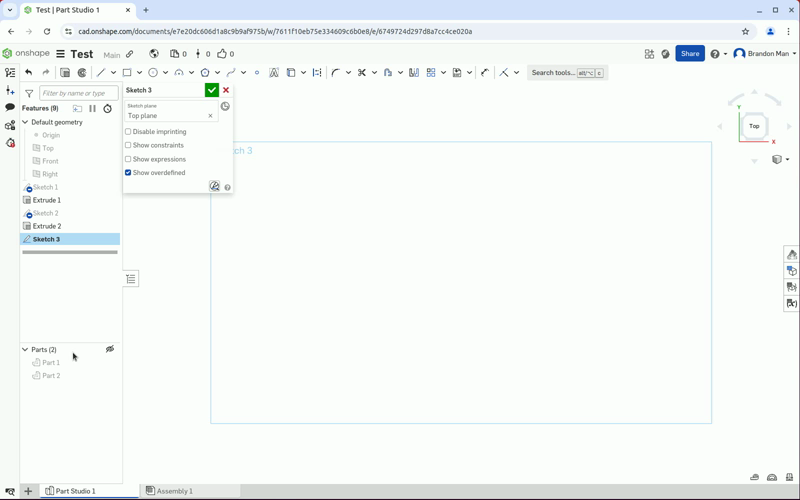
key(l)
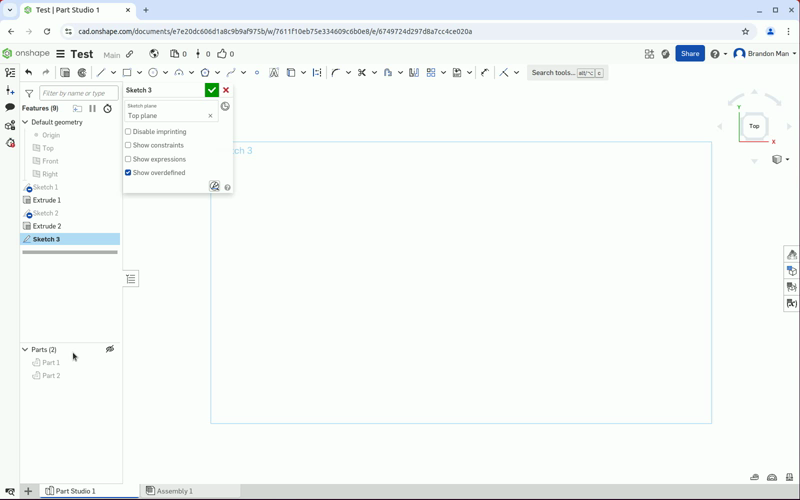
key_down(shift)
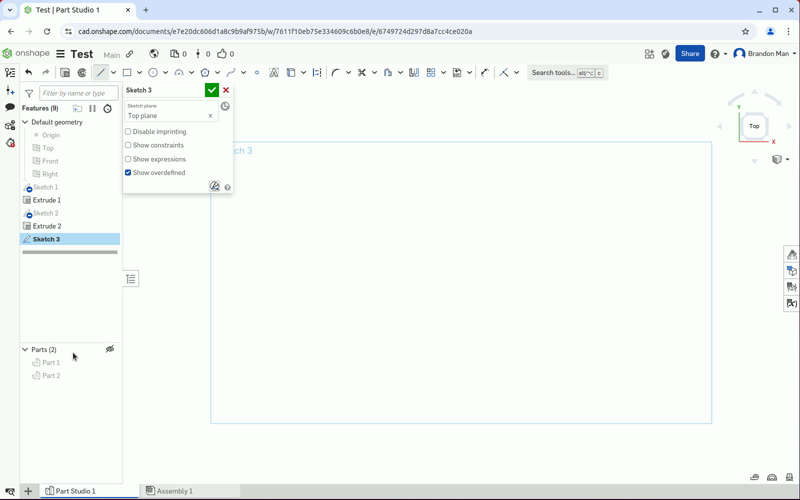
mouse_move(356, 236)
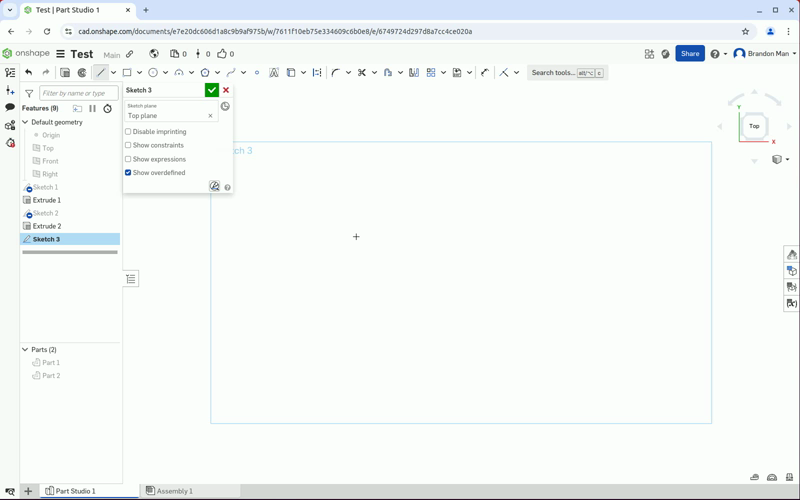
click(356, 236)
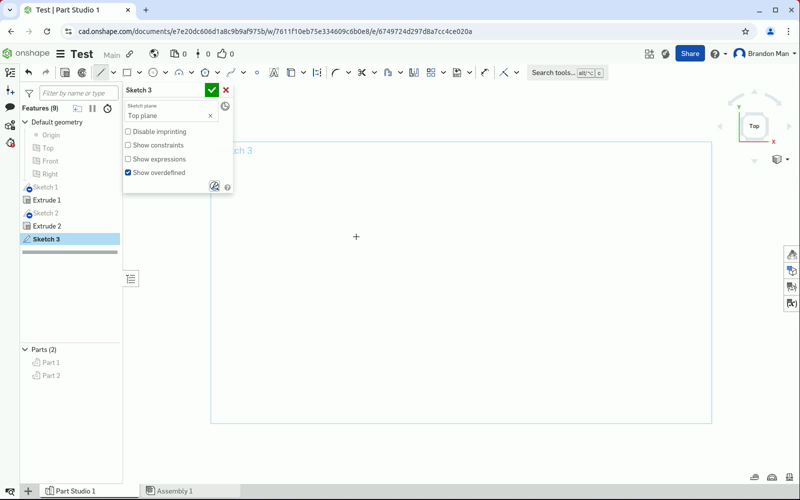
key_up(shift)
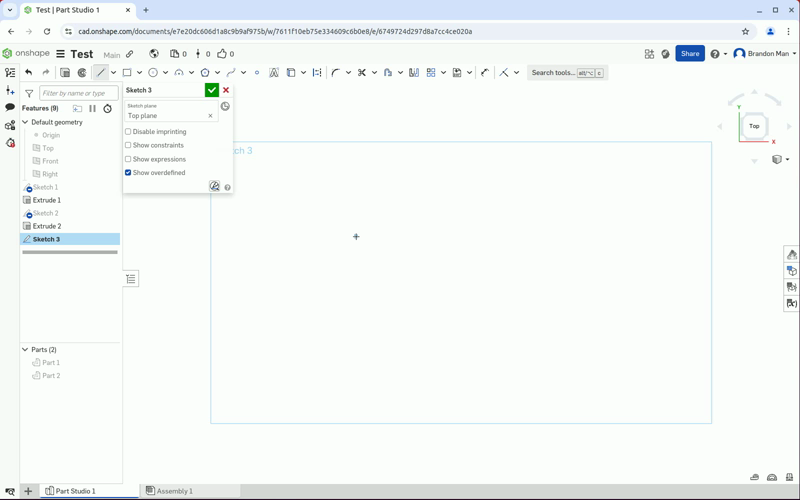
key_down(shift)
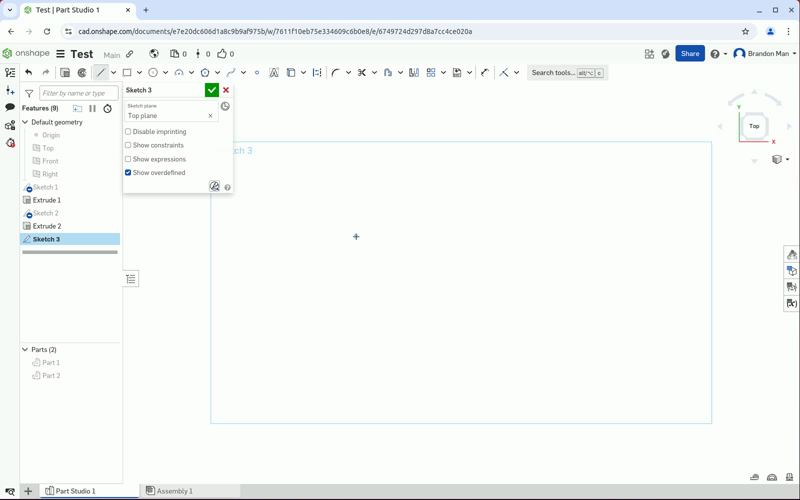
mouse_move(386, 236)
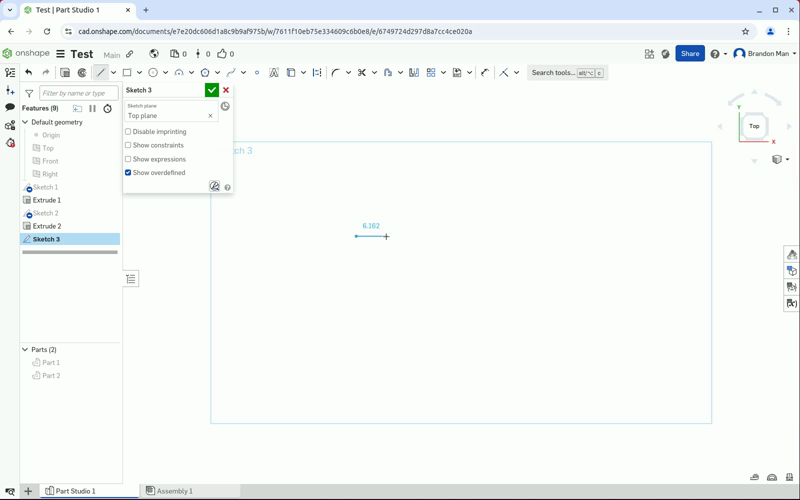
mouse_move(405, 236)
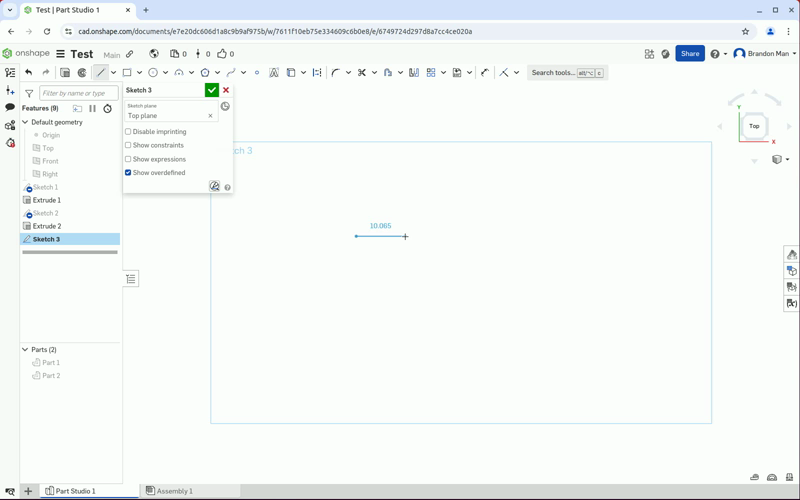
click(405, 236)
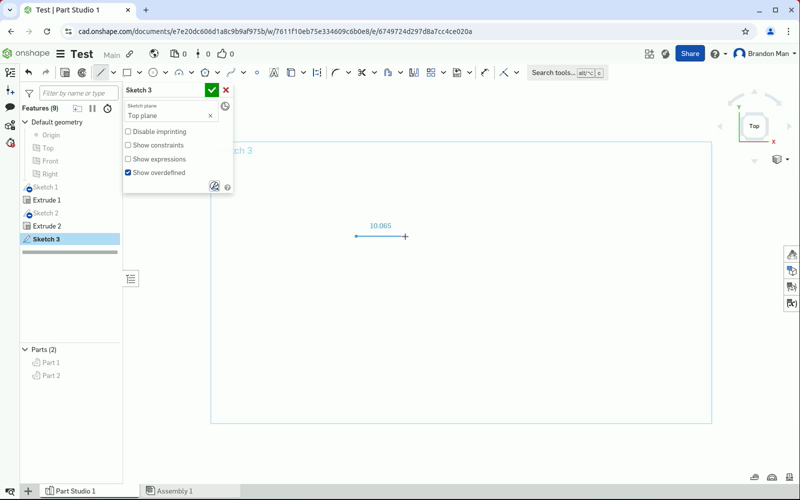
key_up(shift)
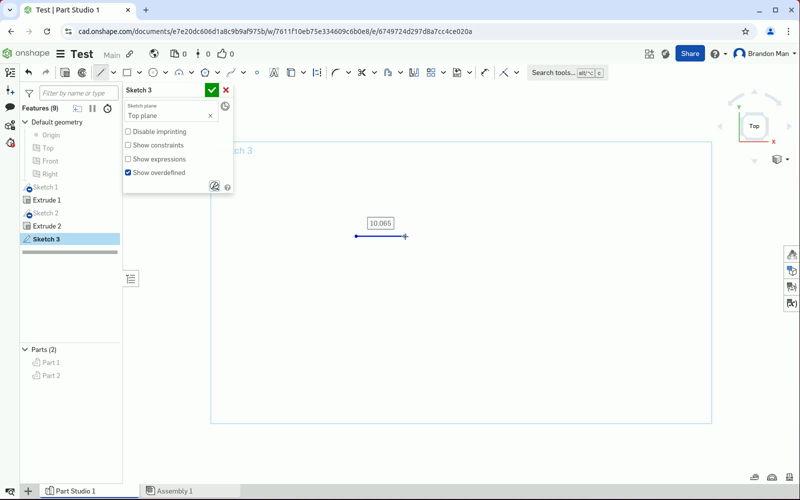
key_down(shift)
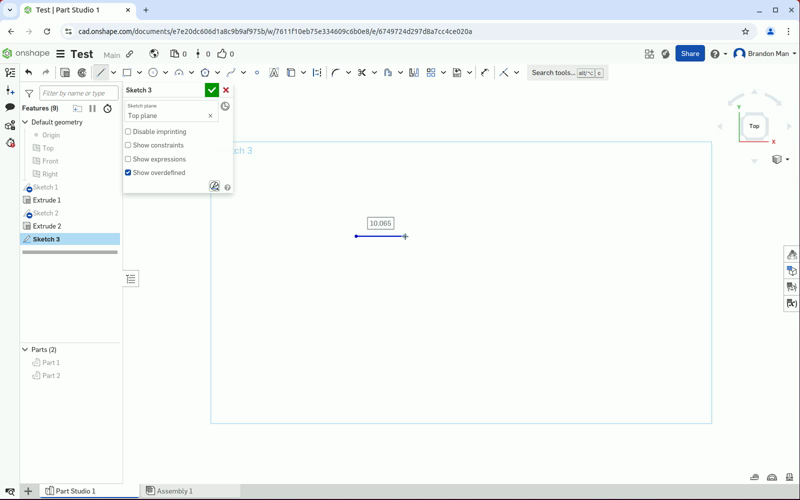
mouse_move(435, 236)
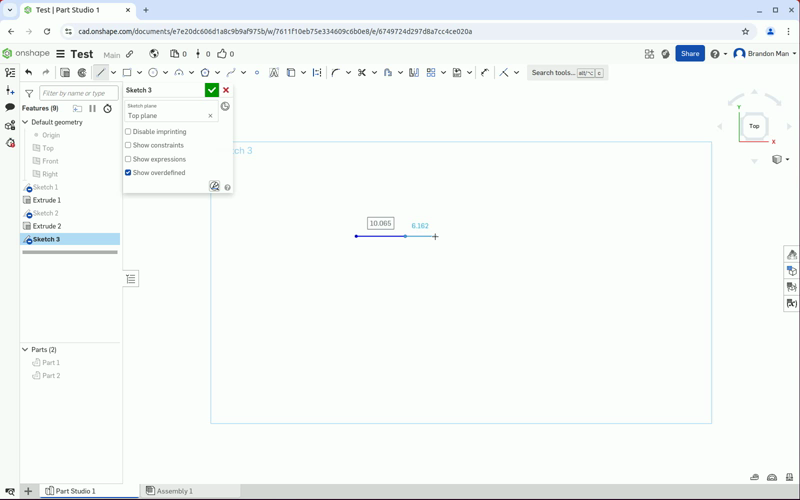
mouse_move(405, 219)
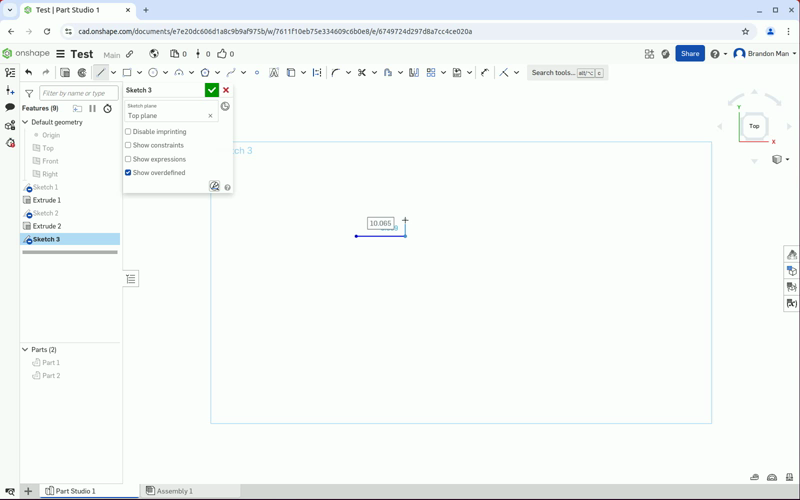
click(405, 219)
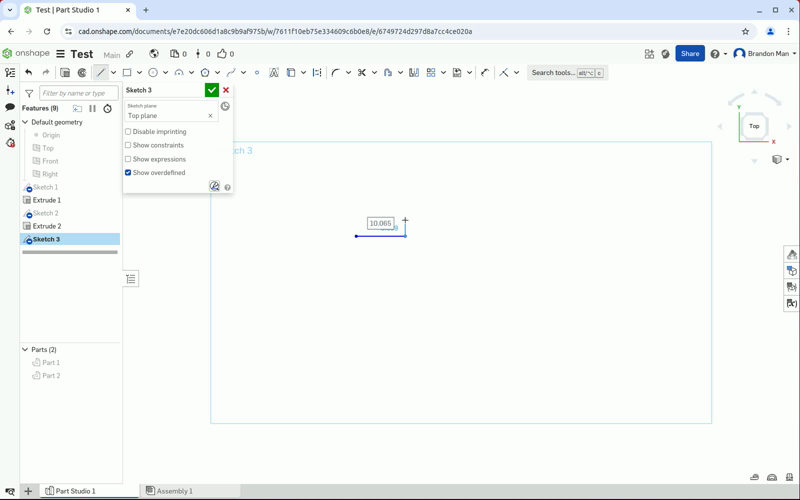
key_up(shift)
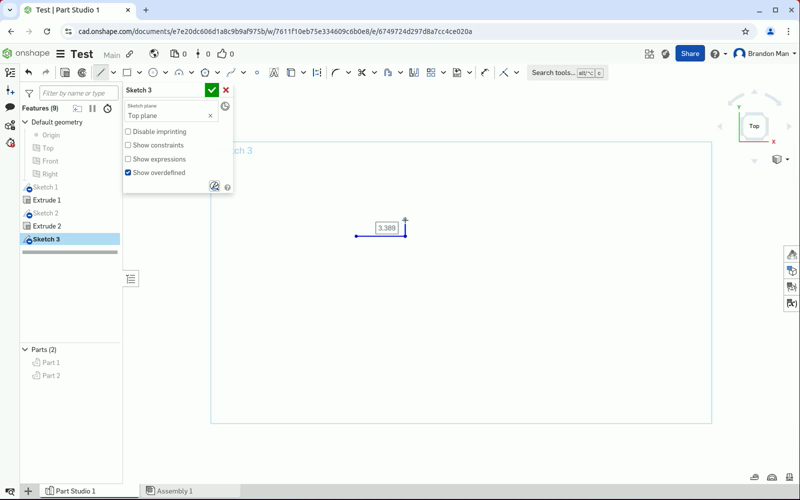
key_down(shift)
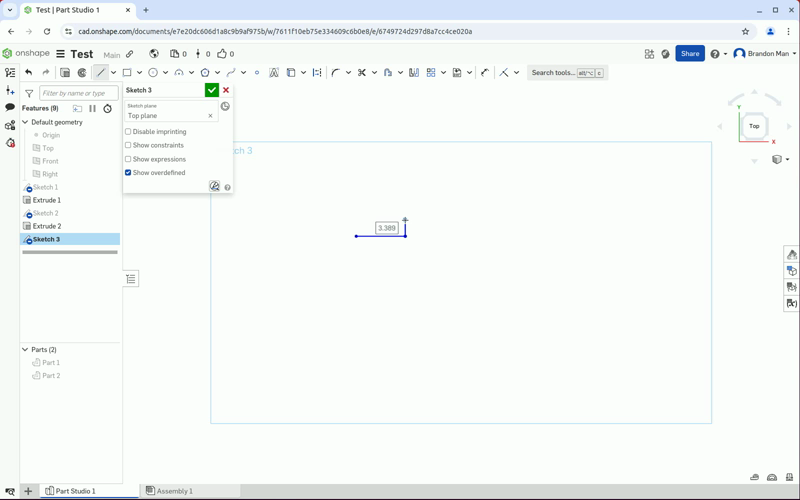
mouse_move(435, 219)
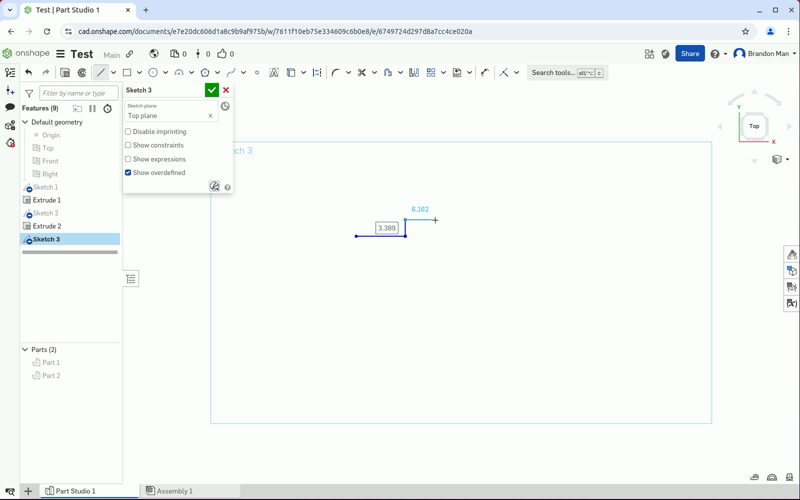
mouse_move(356, 219)
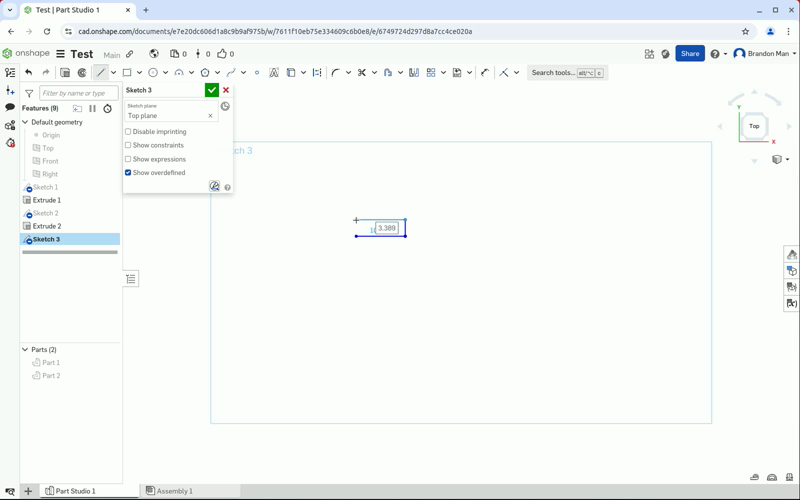
click(356, 219)
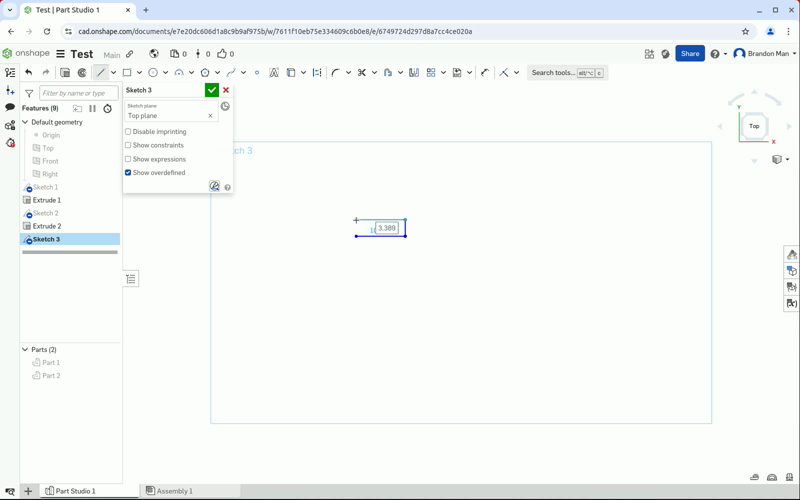
key_up(shift)
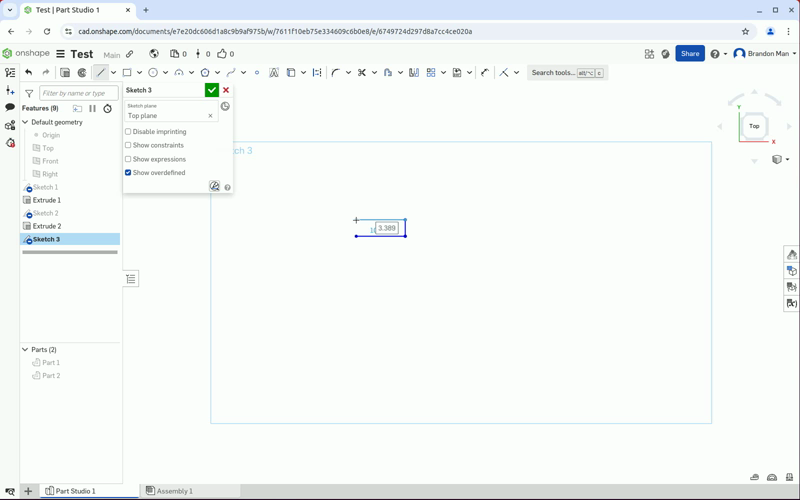
mouse_move(386, 219)
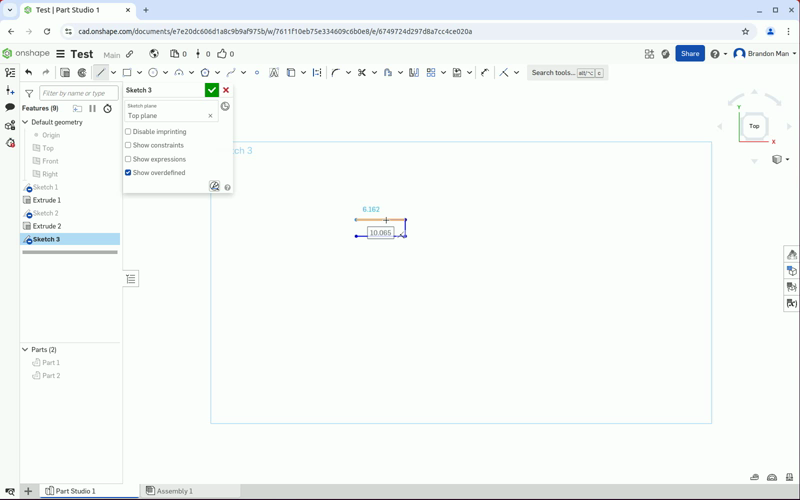
key_down(shift)
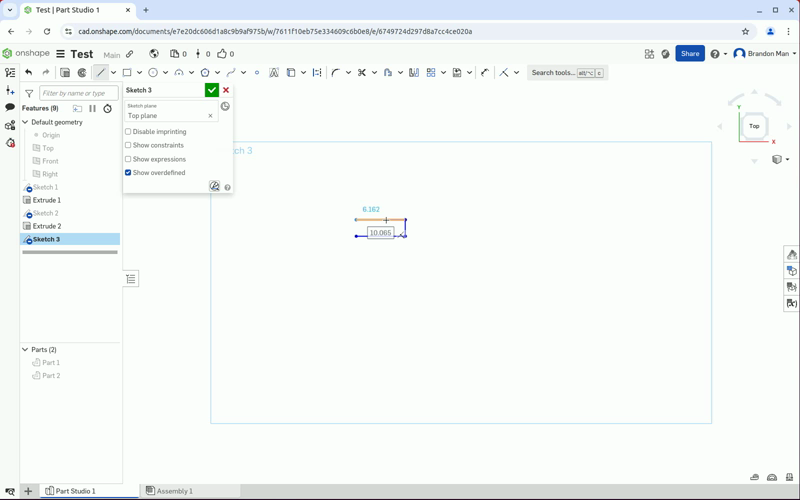
mouse_move(356, 236)
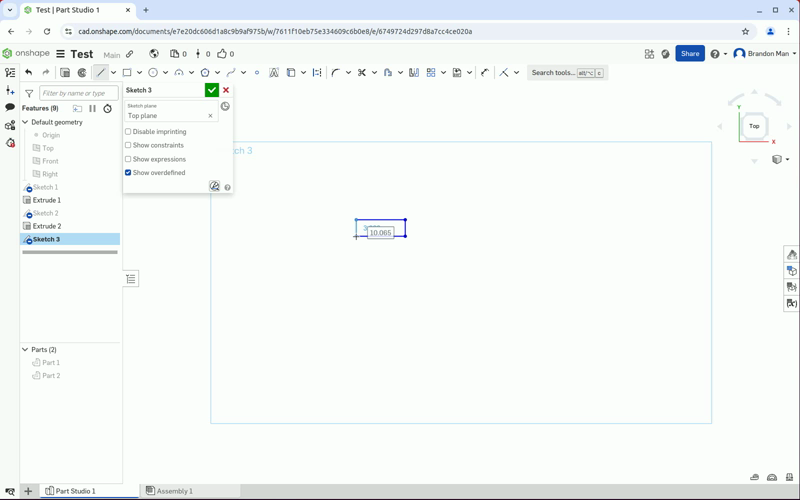
key_up(shift)
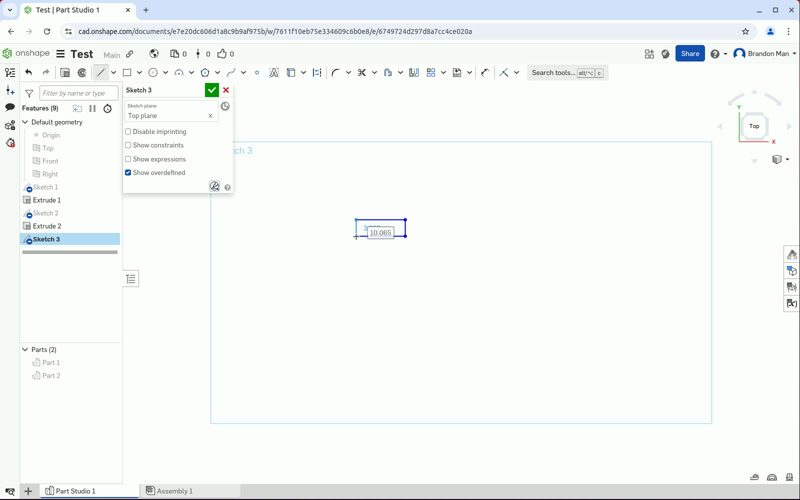
click(356, 236)
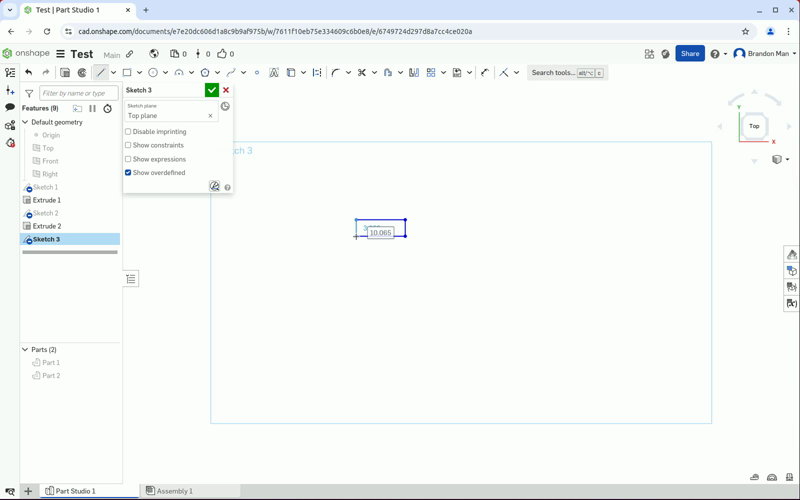
key(esc)
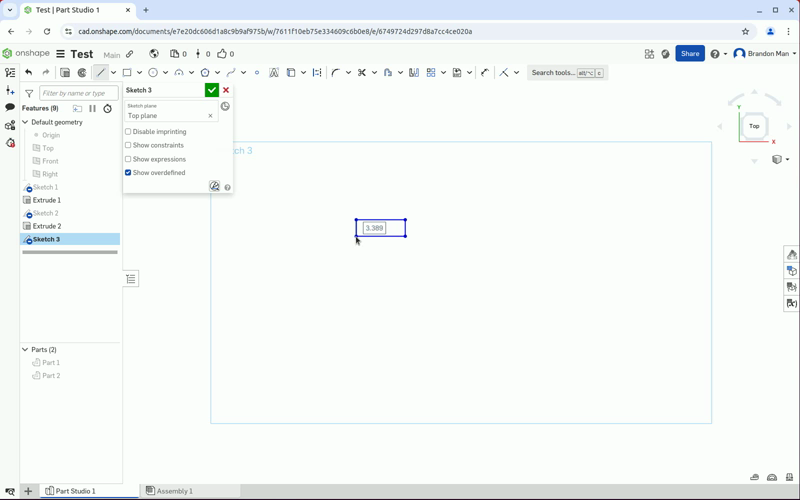
mouse_move(377, 234)
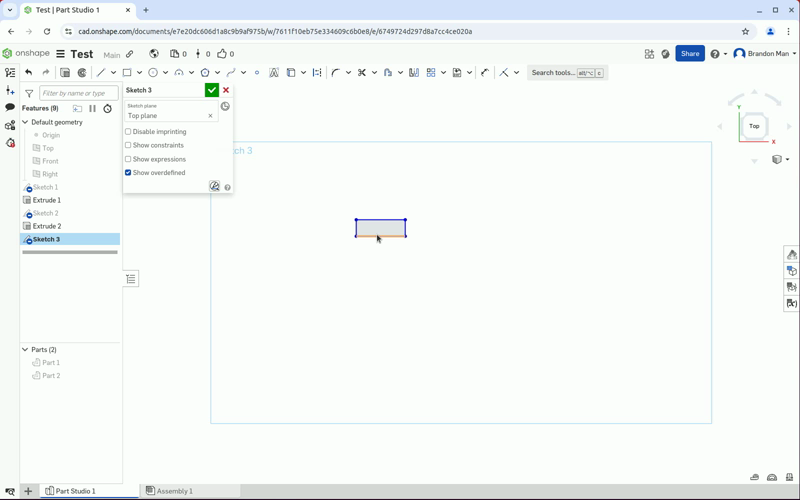
scroll(6)
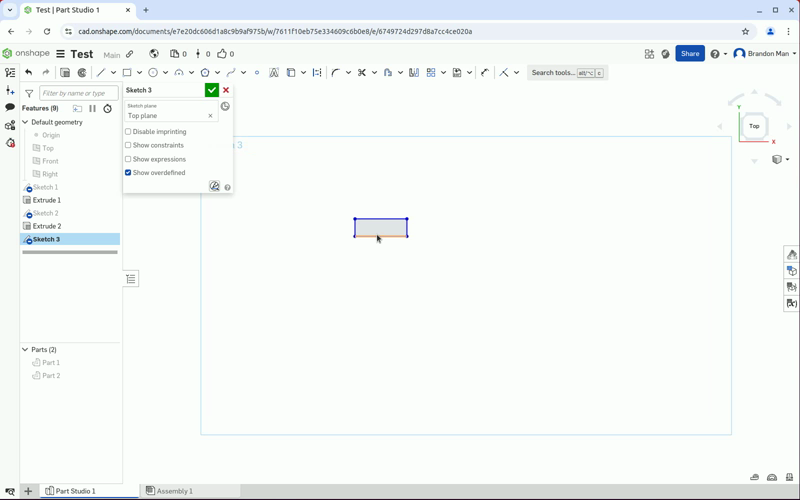
scroll(6)
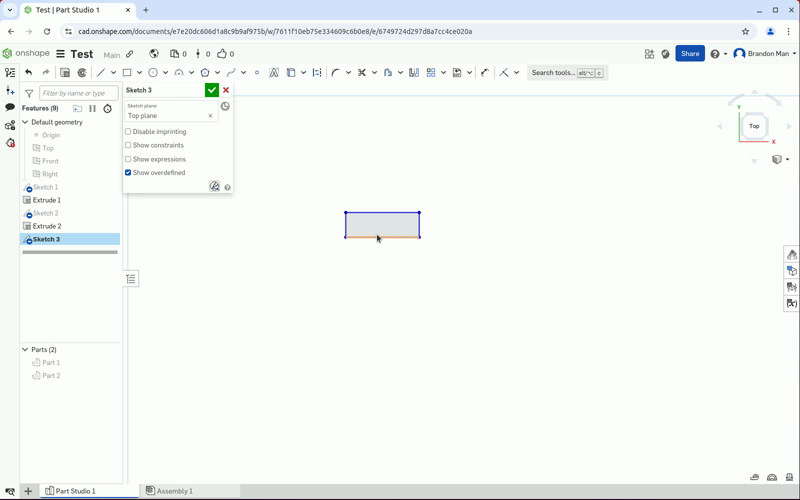
scroll(6)
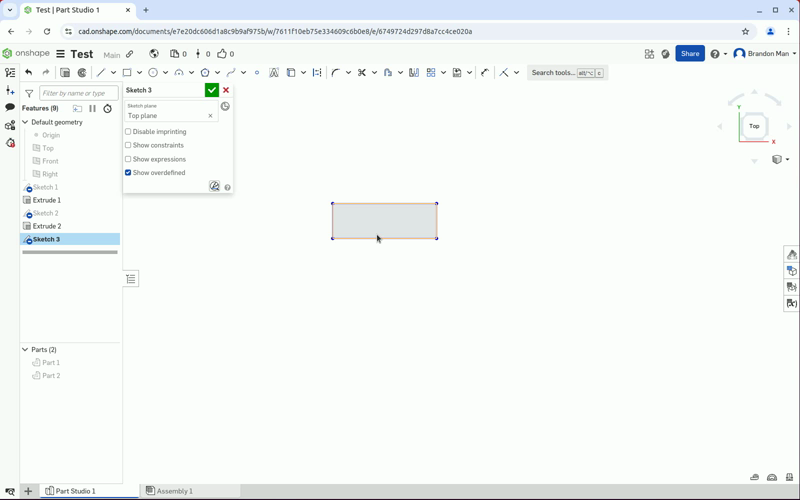
scroll(6)
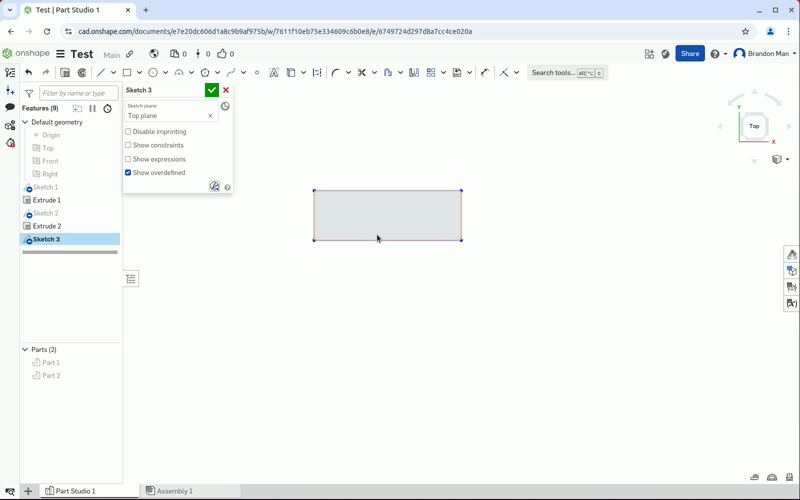
scroll(6)
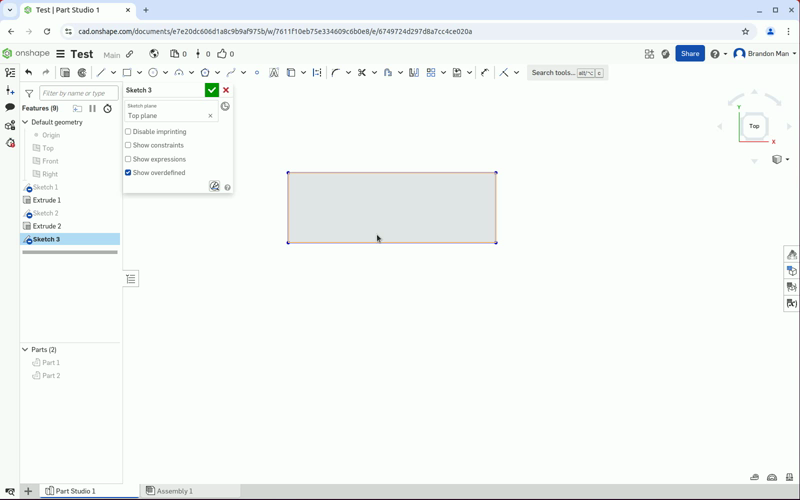
scroll(6)
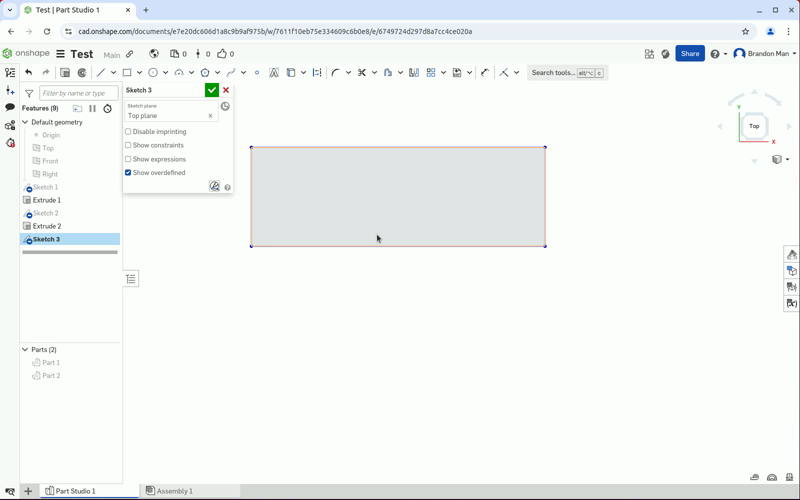
scroll(6)
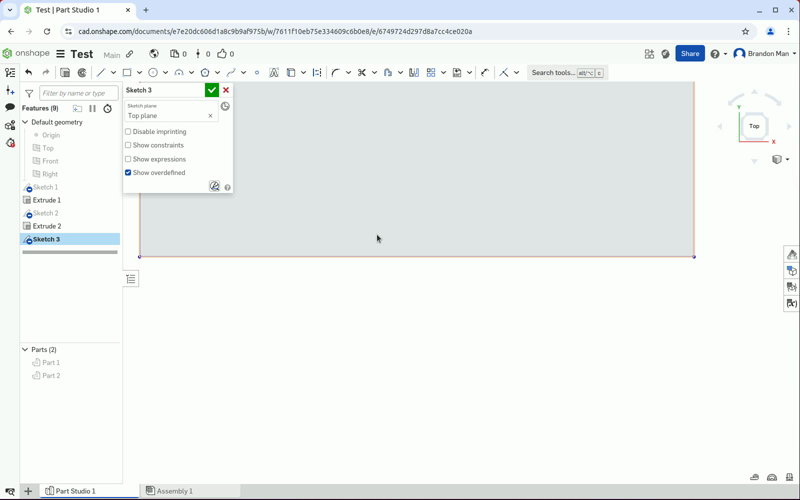
click(377, 234)
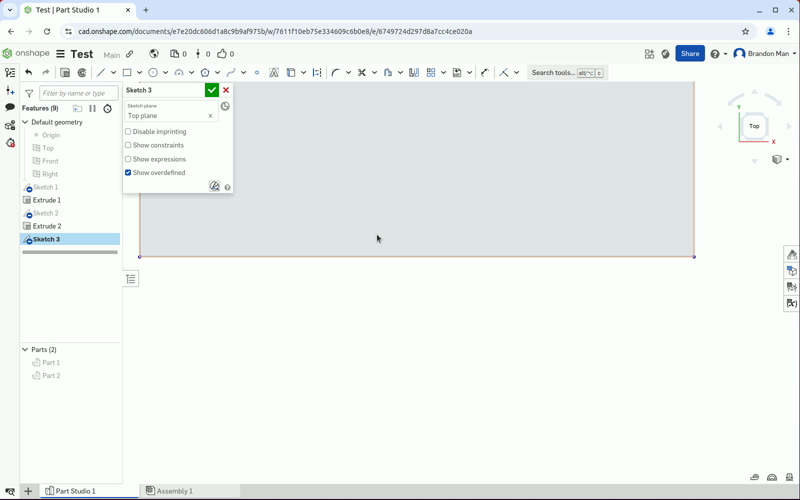
scroll(-6)
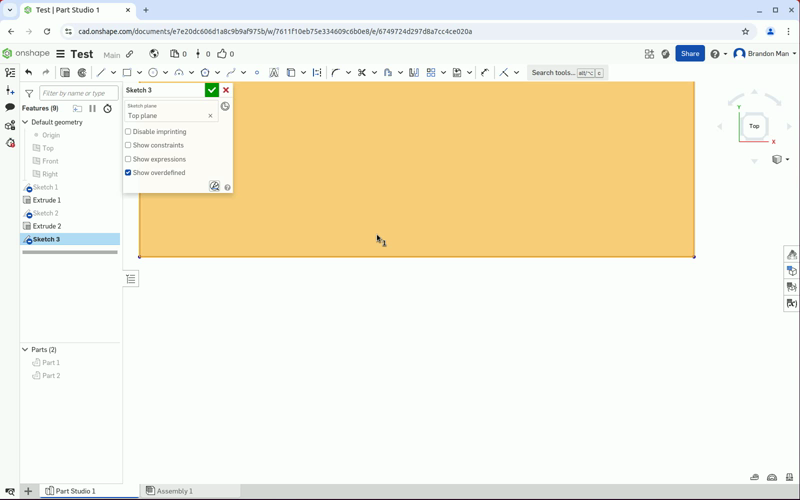
scroll(-6)
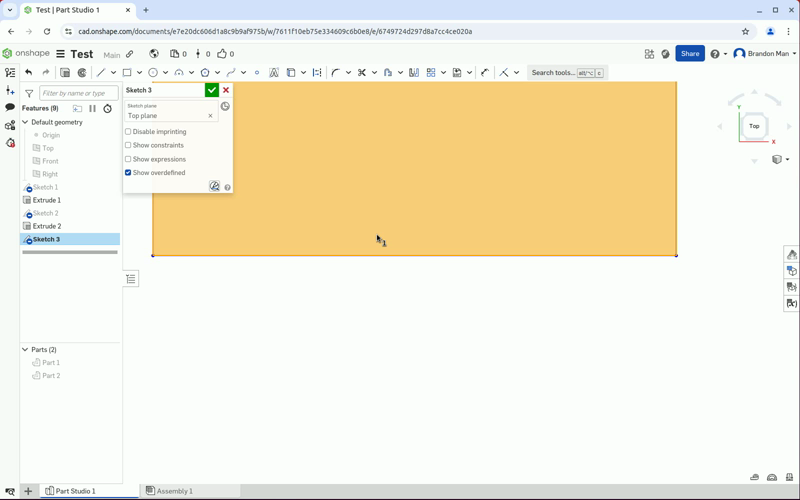
scroll(-6)
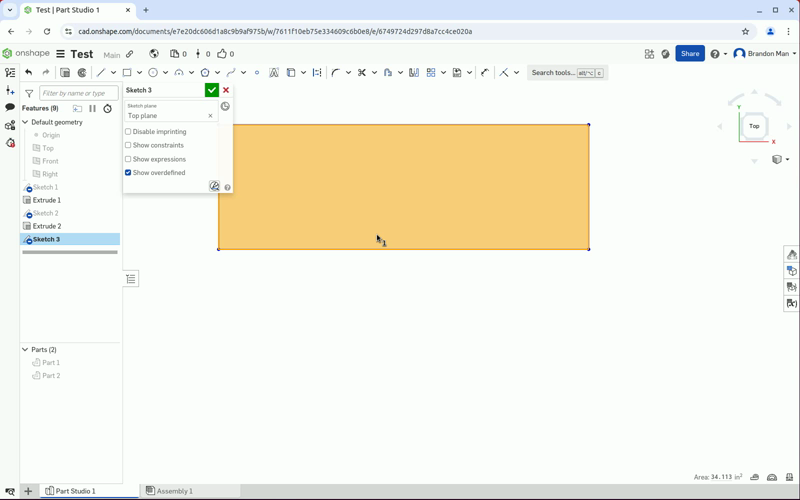
scroll(-6)
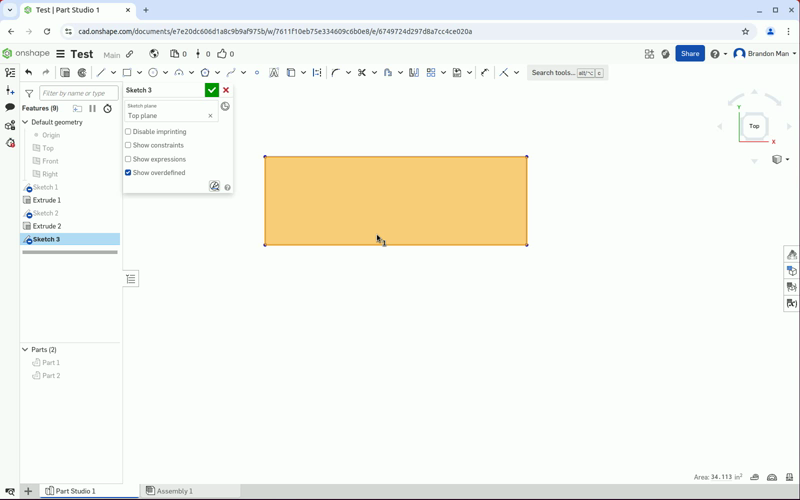
scroll(-6)
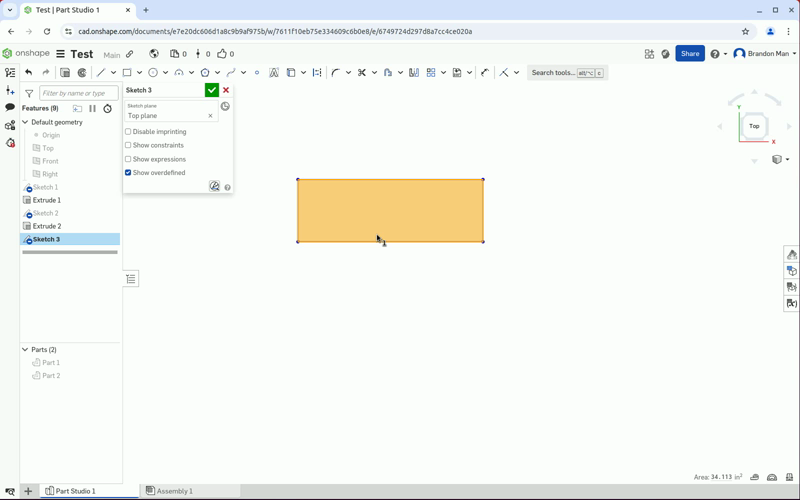
scroll(-6)
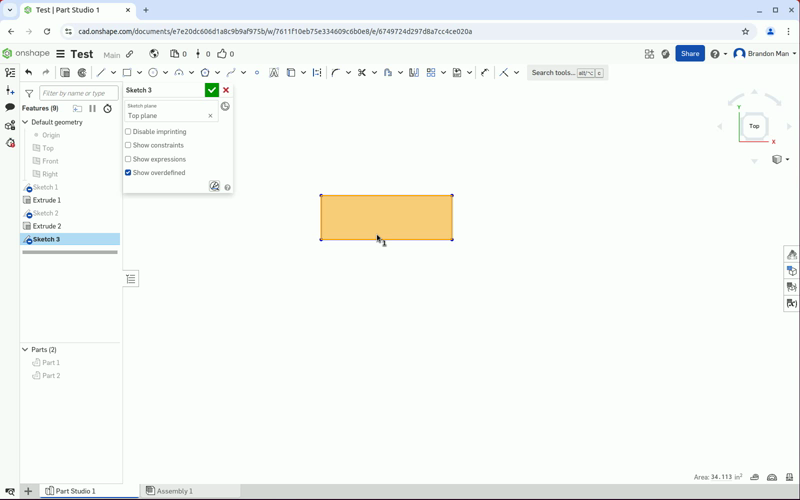
scroll(-6)
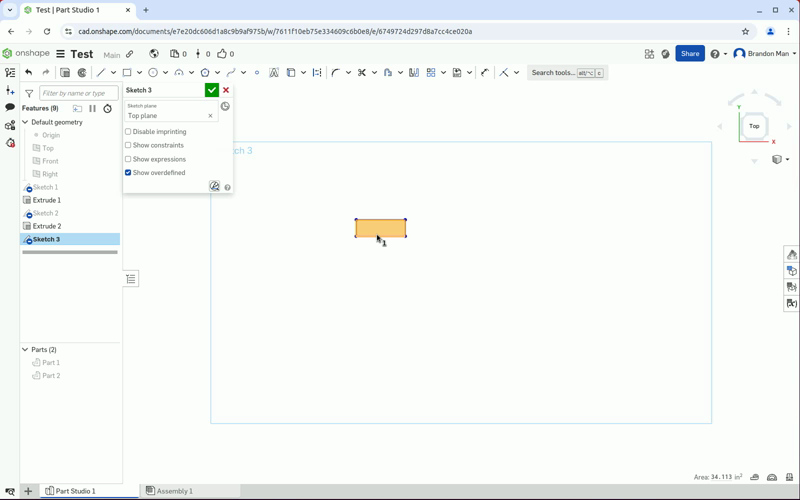
mouse_move(73, 352)
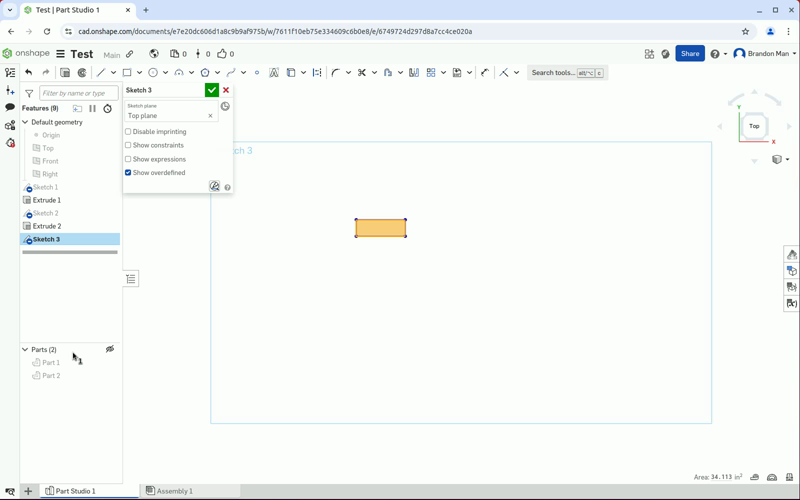
key(shift+y)
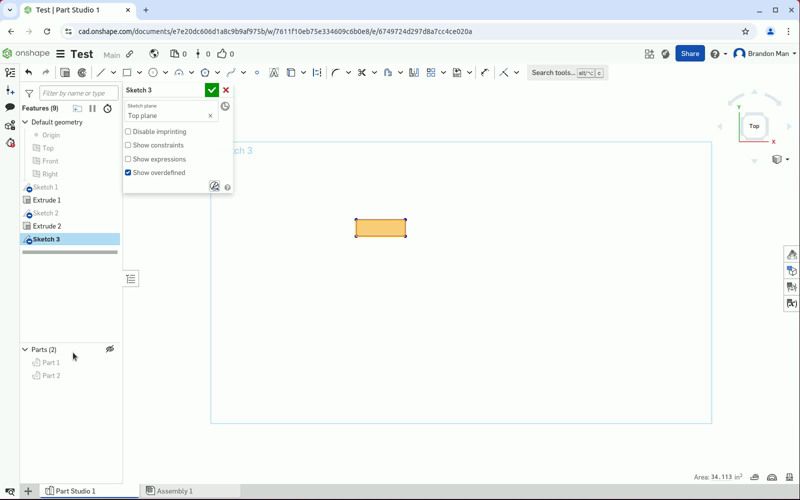
key(shift+e)
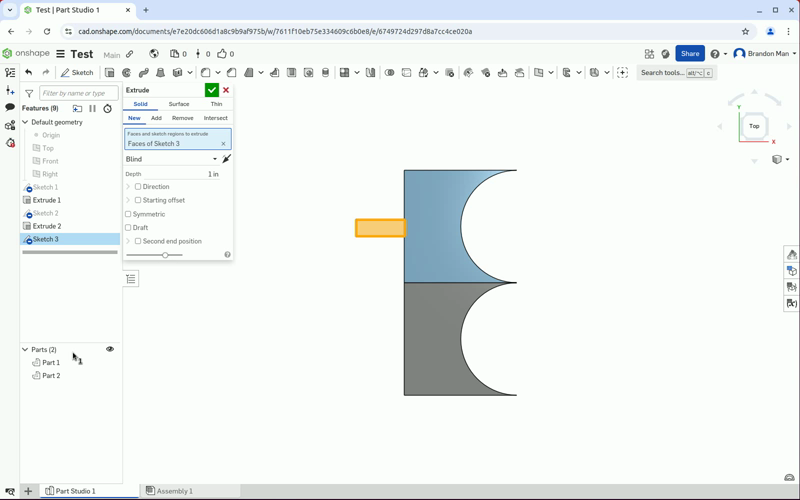
mouse_move(143, 106)
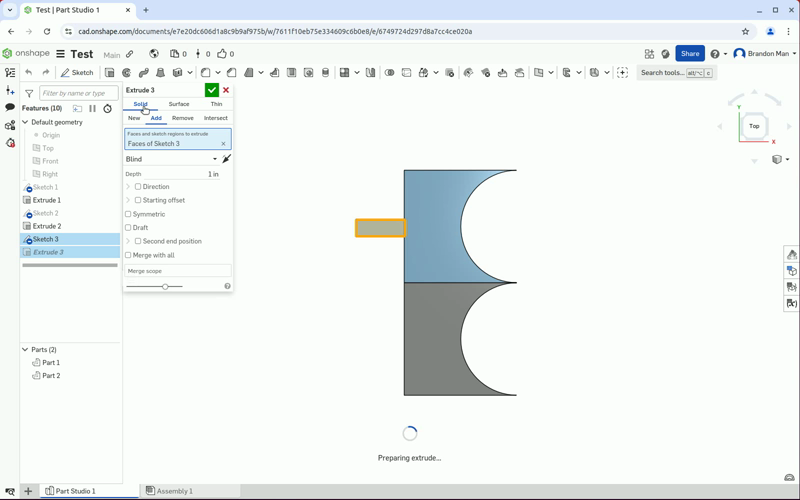
click(143, 106)
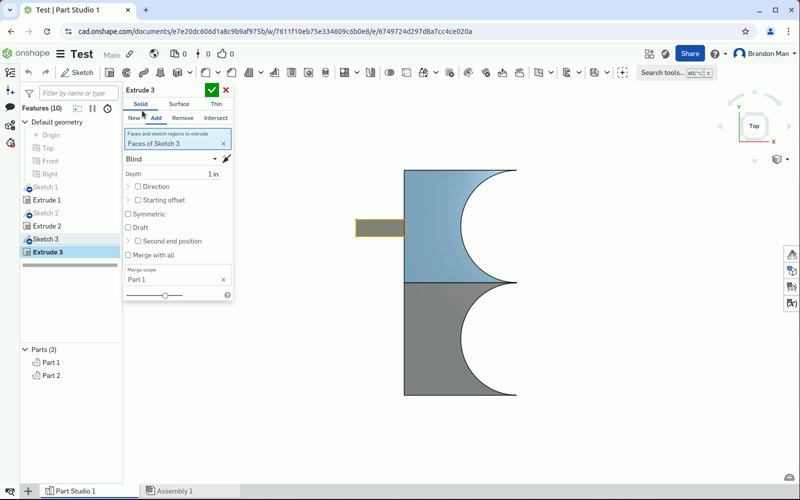
mouse_move(137, 120)
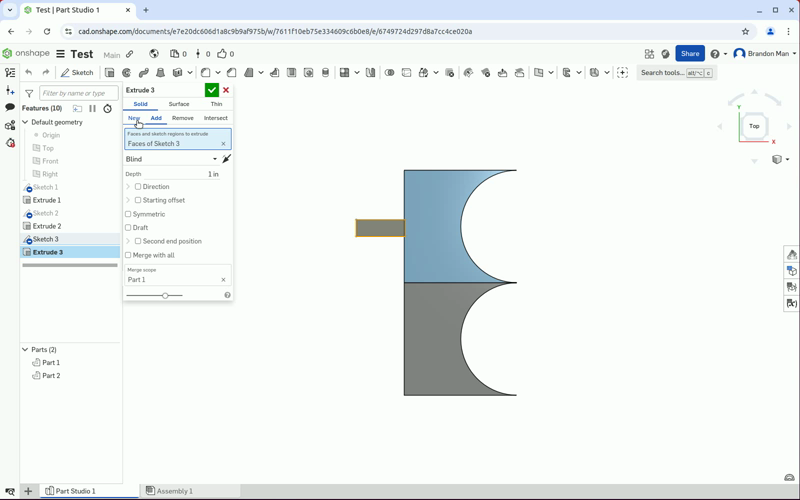
click(137, 120)
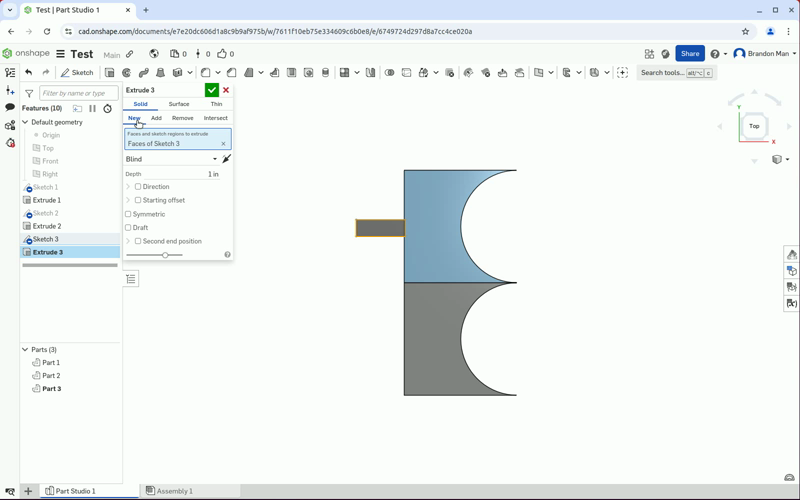
key(tab, 4)
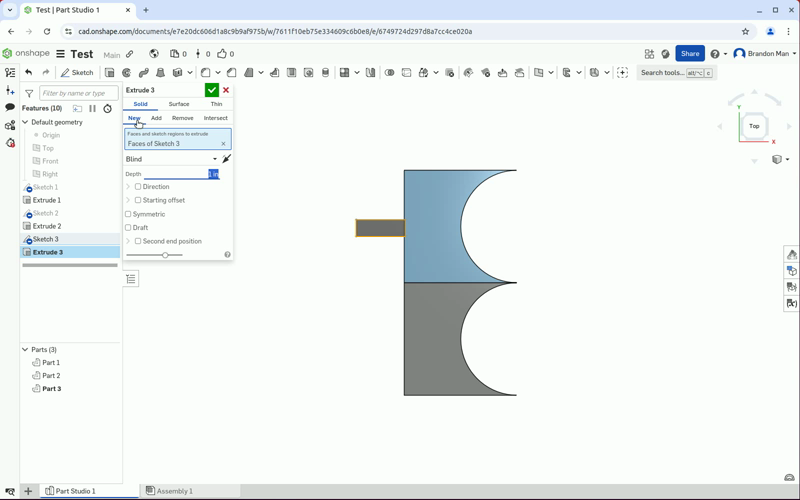
text(13.239)
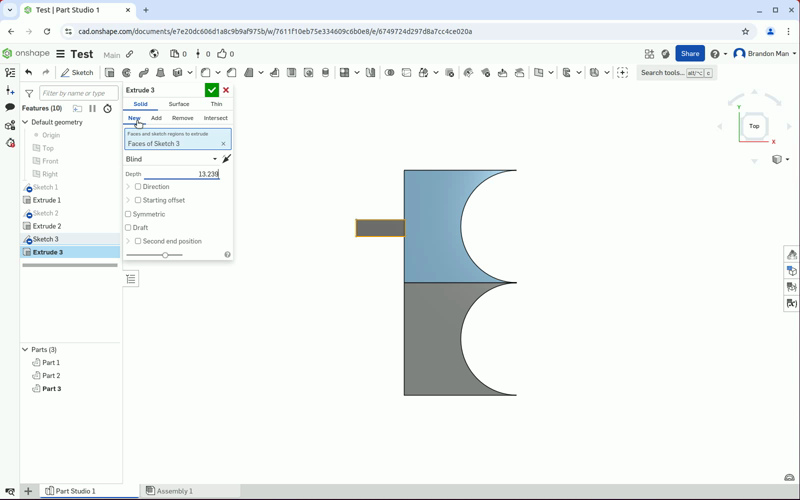
key(enter)
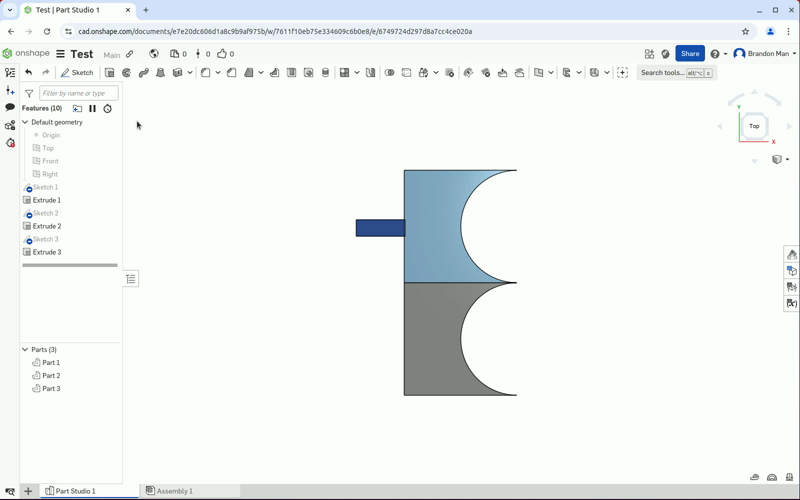
key(shift+h)
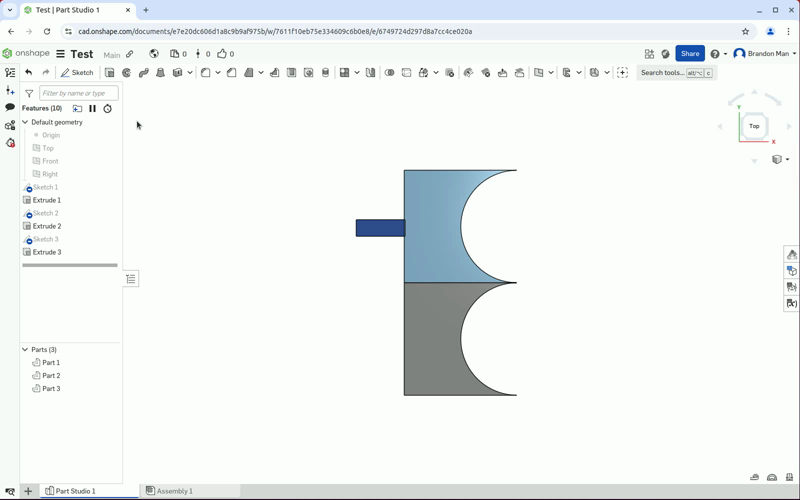
key(shift+h)
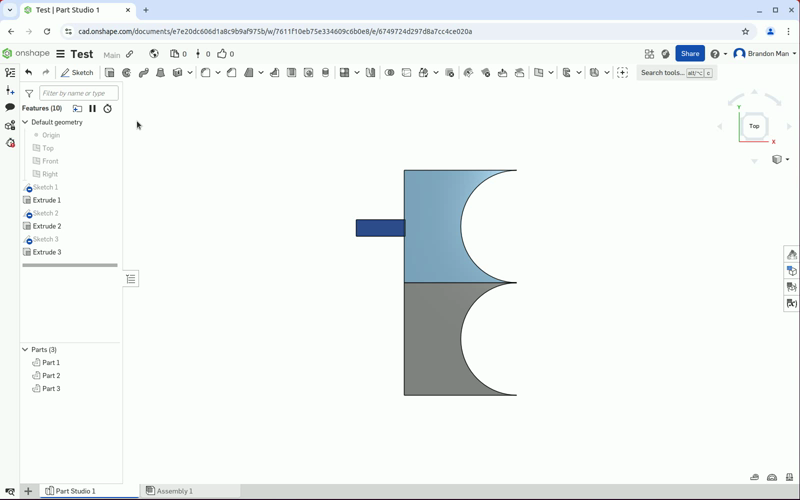
mouse_move(73, 189)
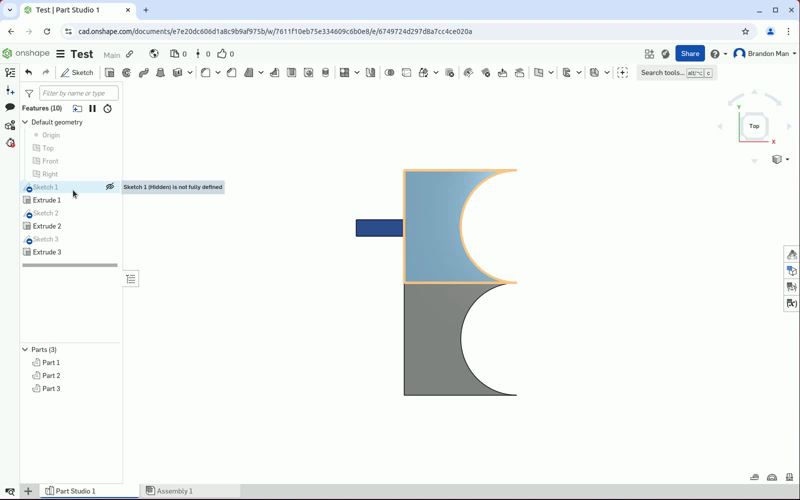
click(73, 189)
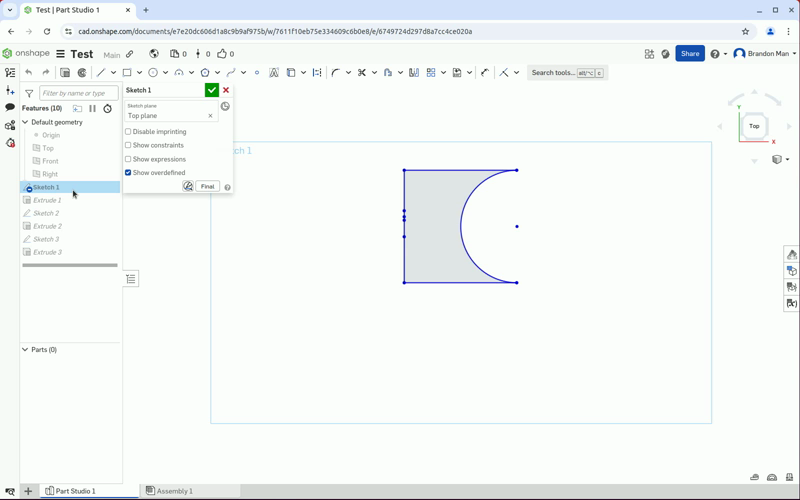
mouse_move(229, 92)
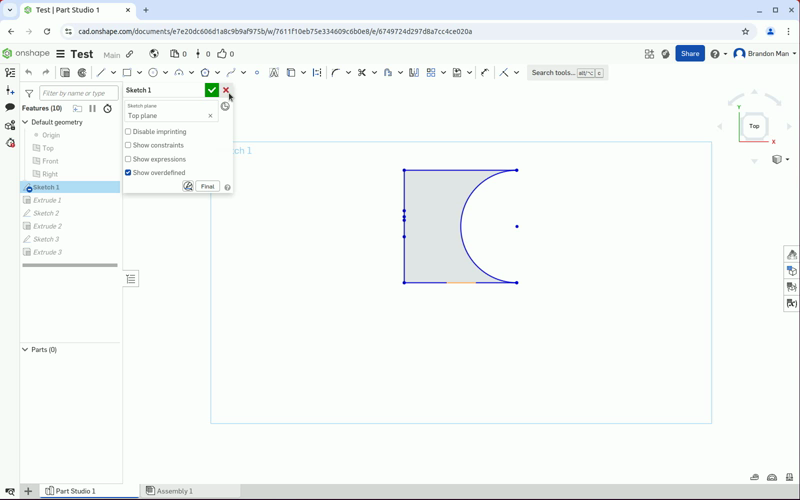
click(229, 92)
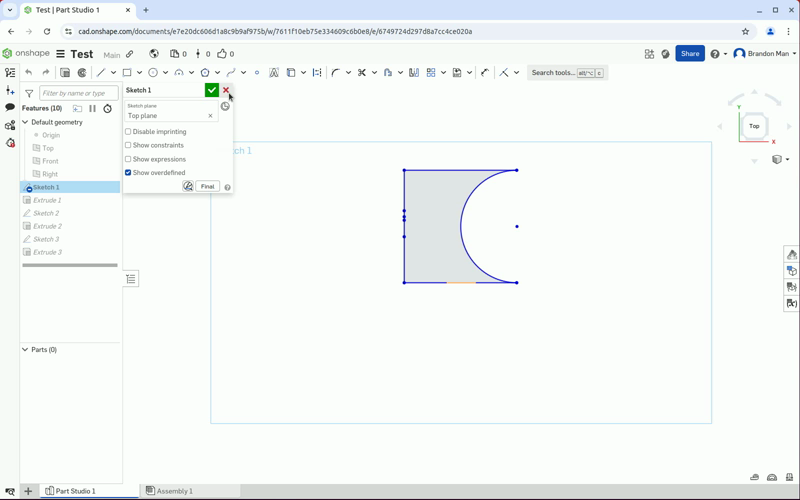
key(shift+s)
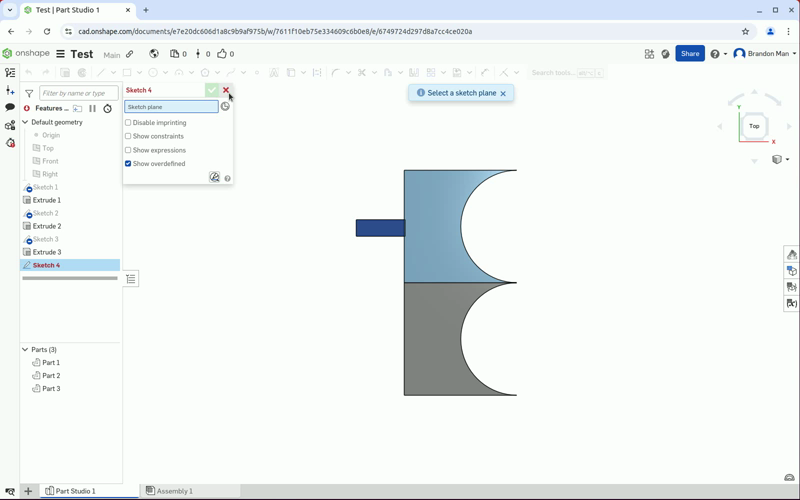
mouse_move(73, 150)
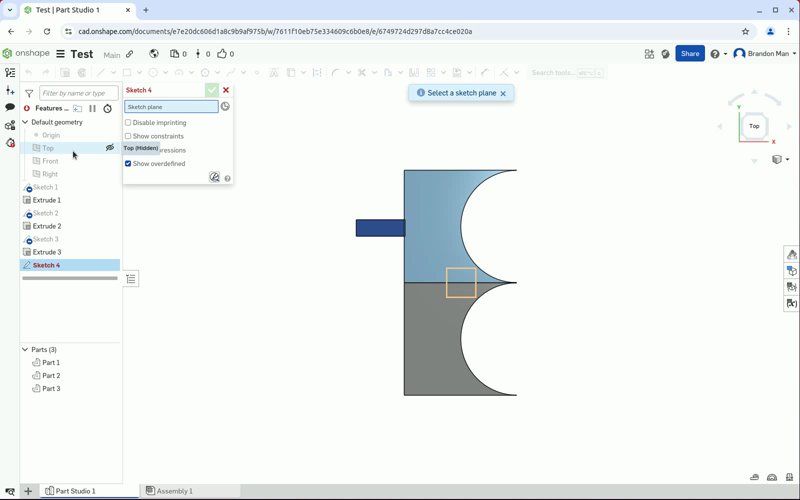
click(73, 150)
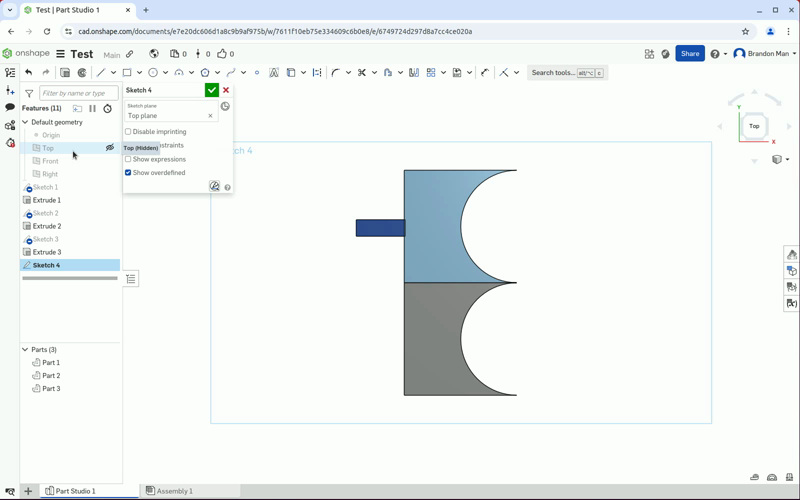
mouse_move(73, 352)
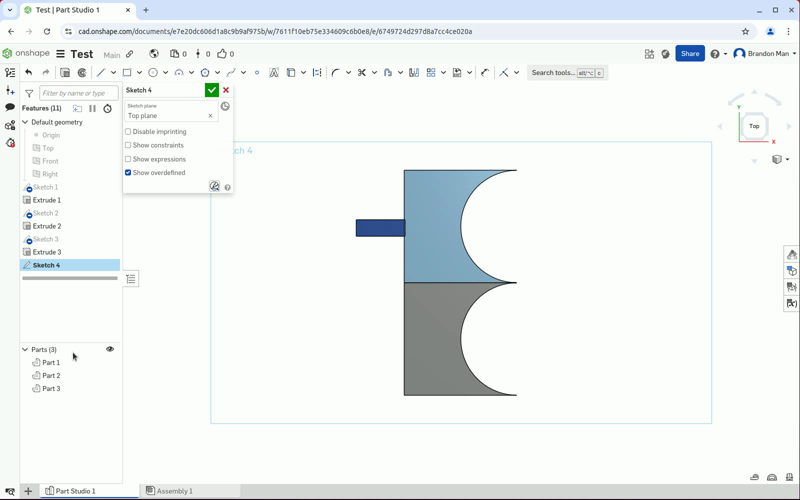
key(y)
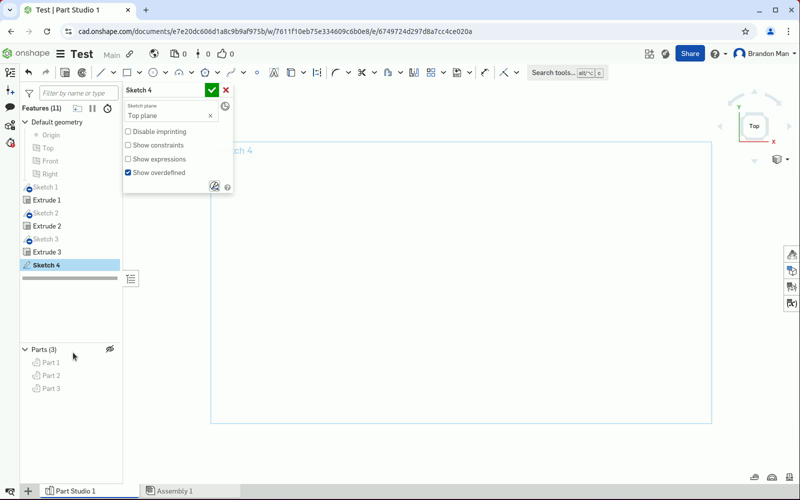
key(l)
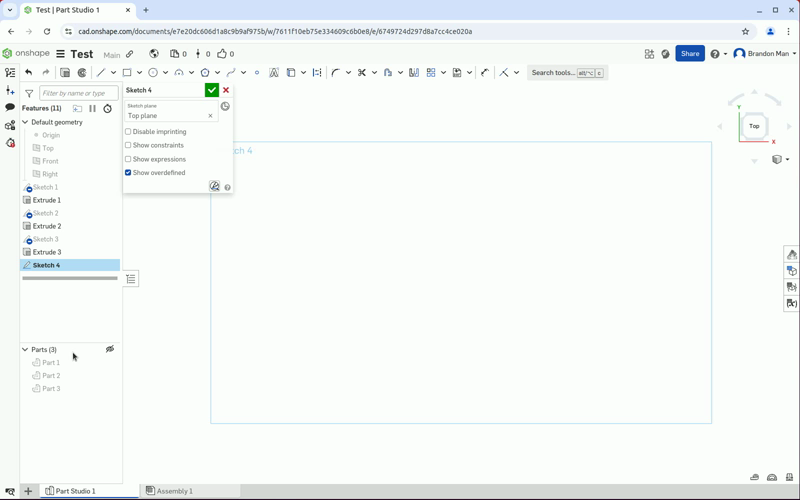
key_down(shift)
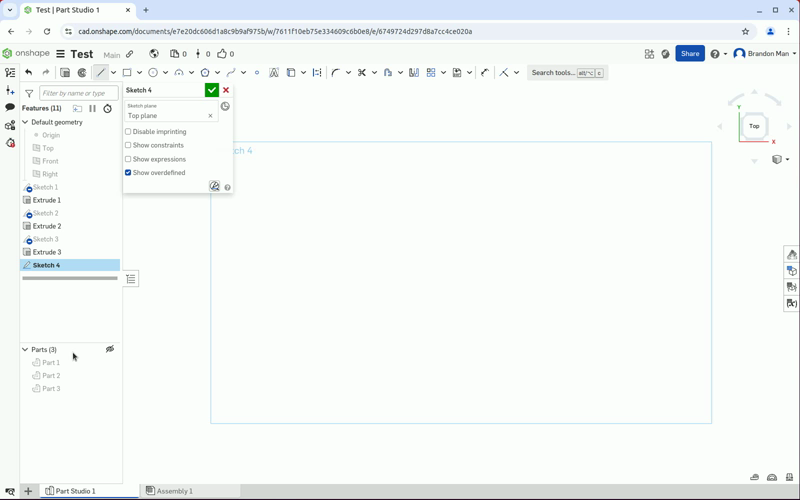
mouse_move(356, 217)
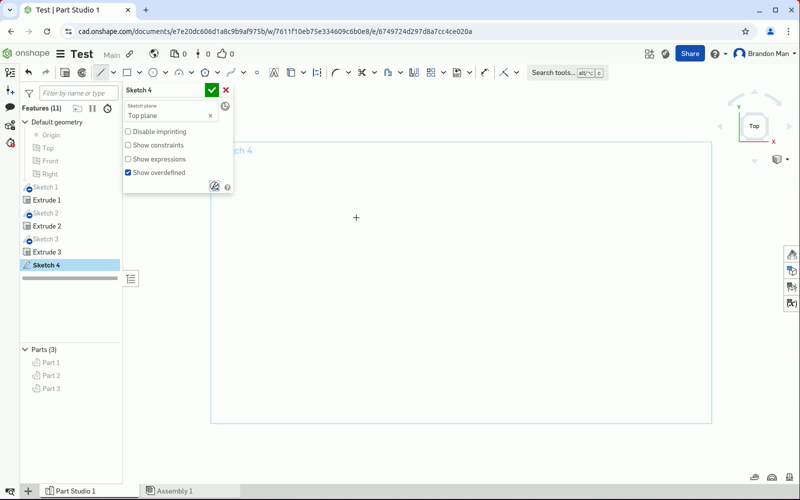
click(356, 217)
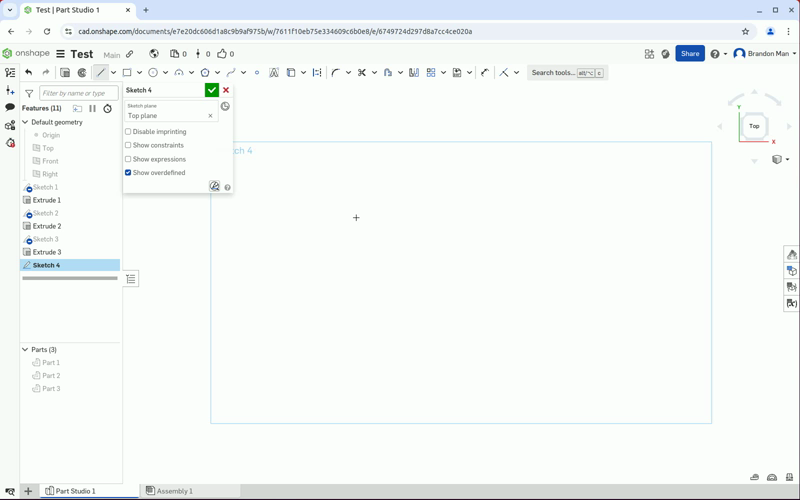
key_up(shift)
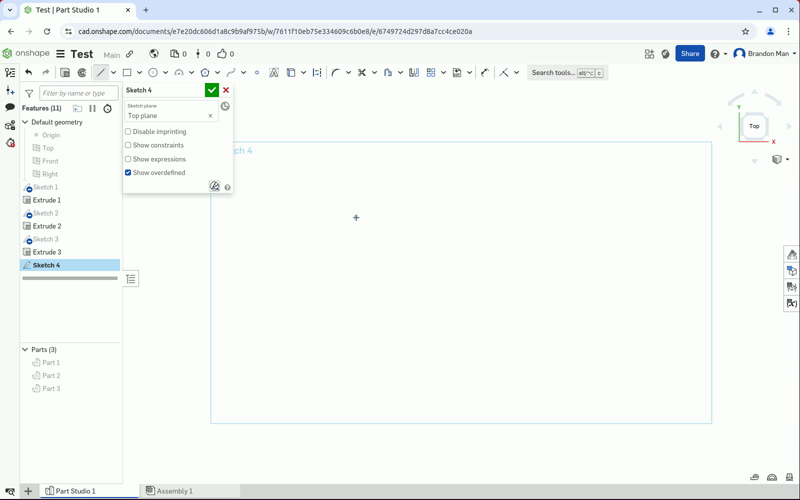
key_down(shift)
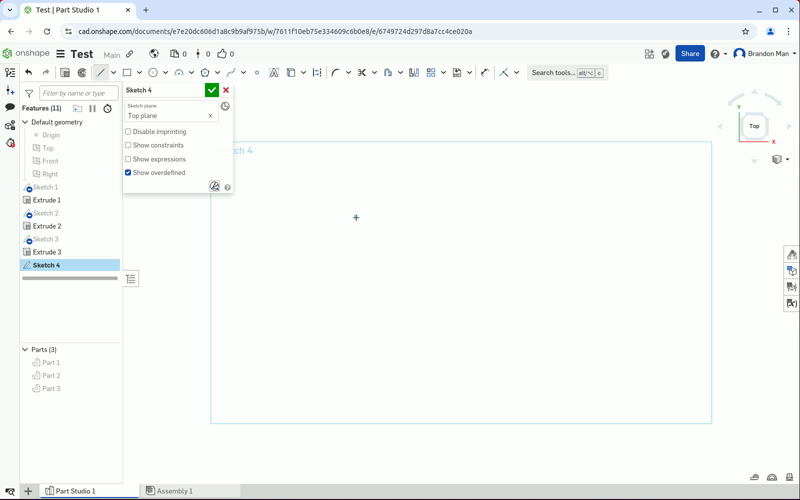
mouse_move(386, 217)
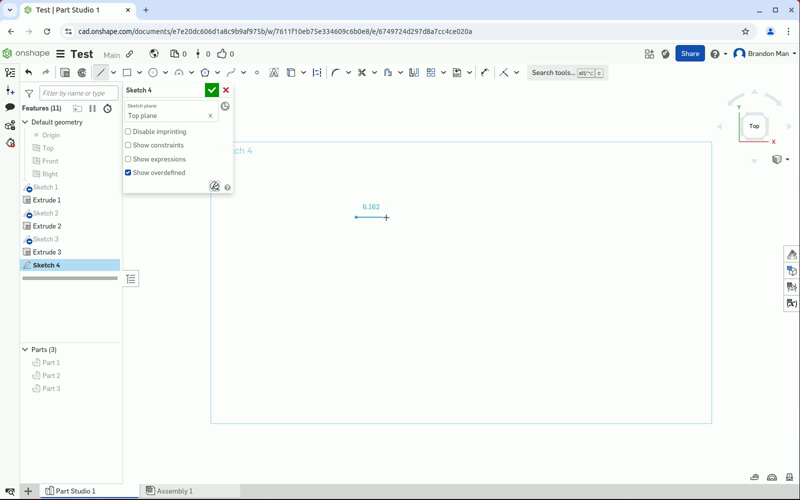
mouse_move(405, 217)
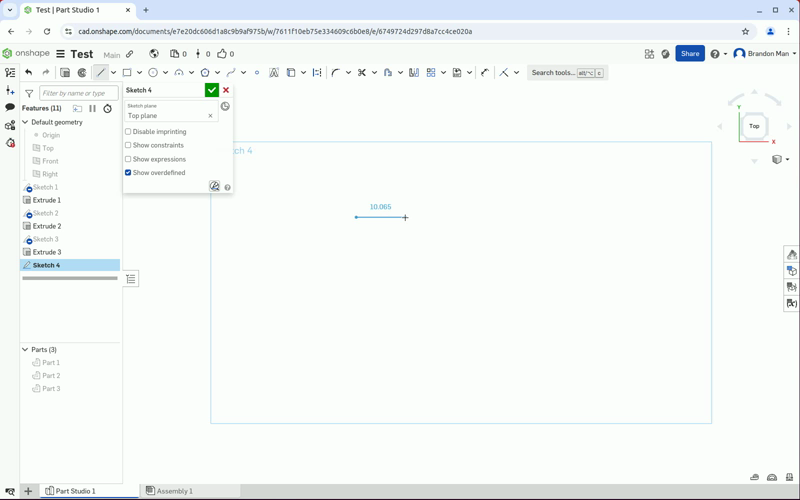
click(405, 217)
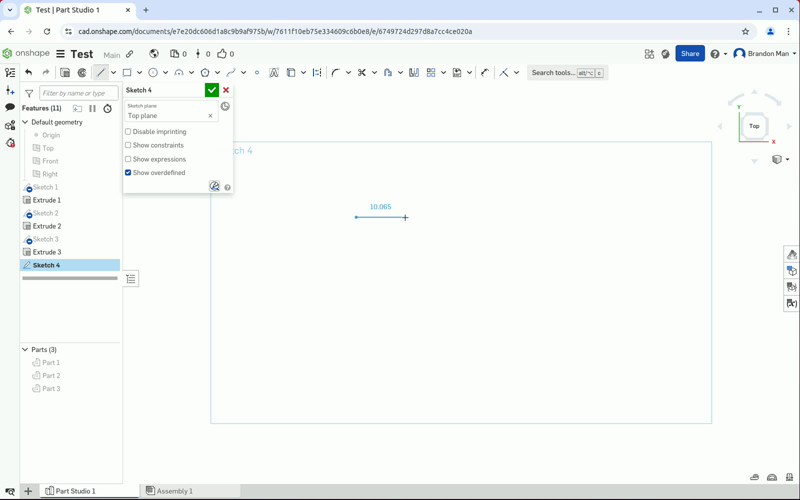
key_up(shift)
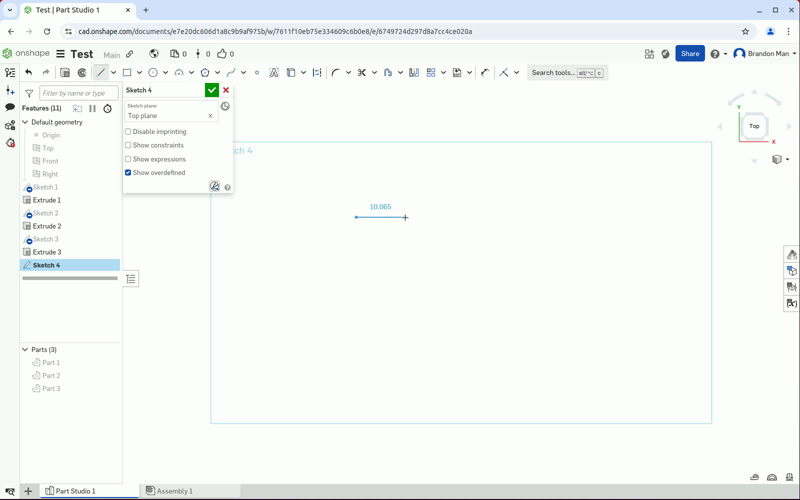
key_down(shift)
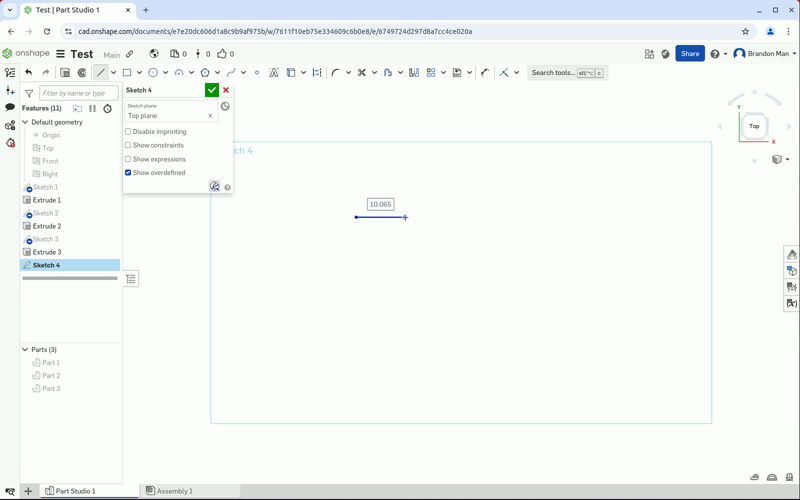
mouse_move(435, 217)
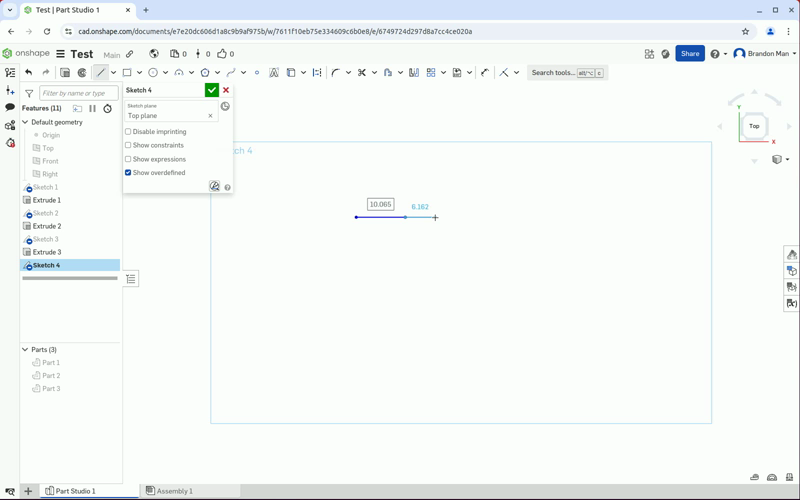
mouse_move(405, 210)
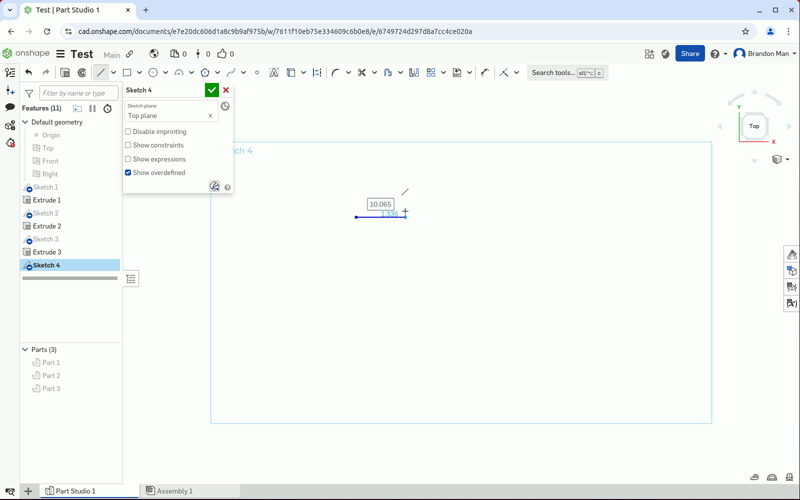
scroll(6)
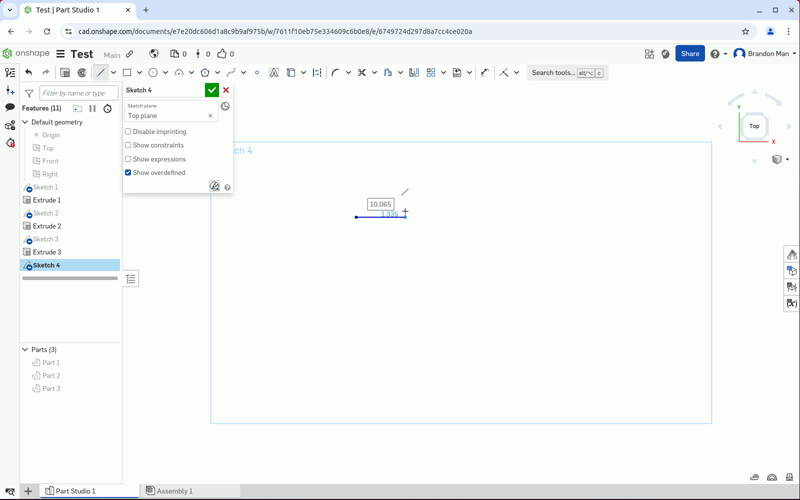
scroll(6)
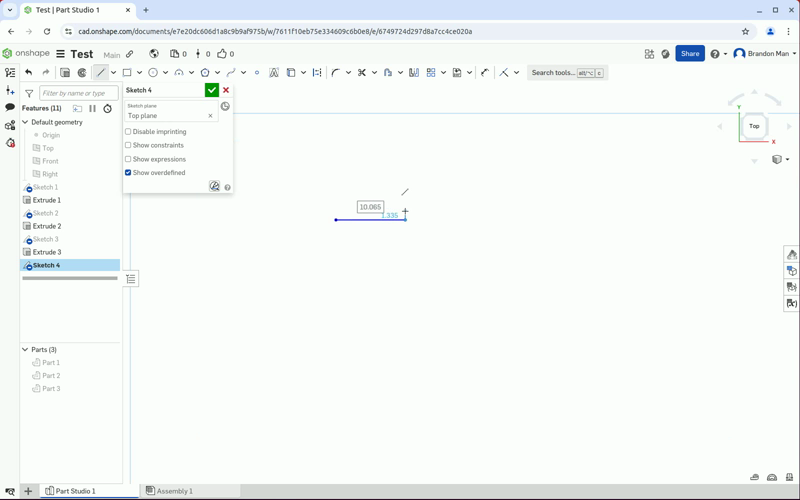
scroll(6)
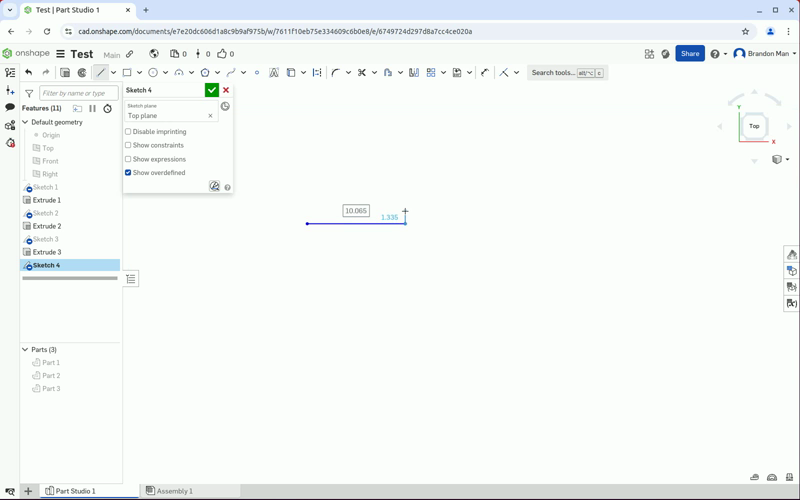
scroll(6)
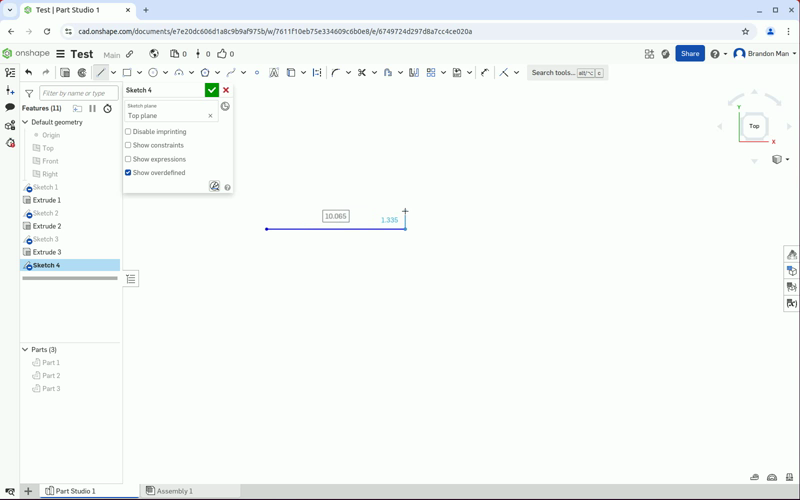
scroll(6)
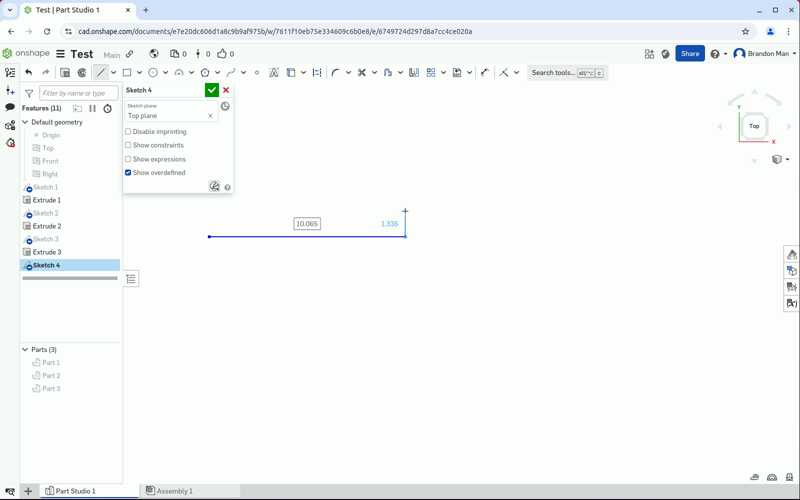
scroll(6)
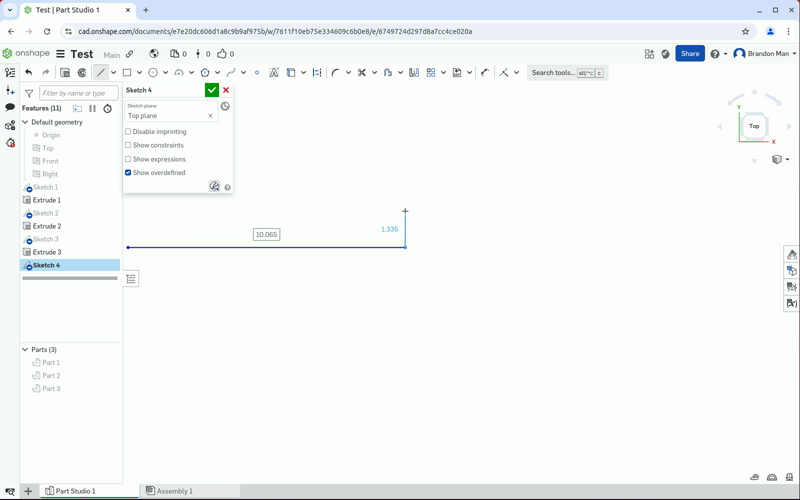
scroll(6)
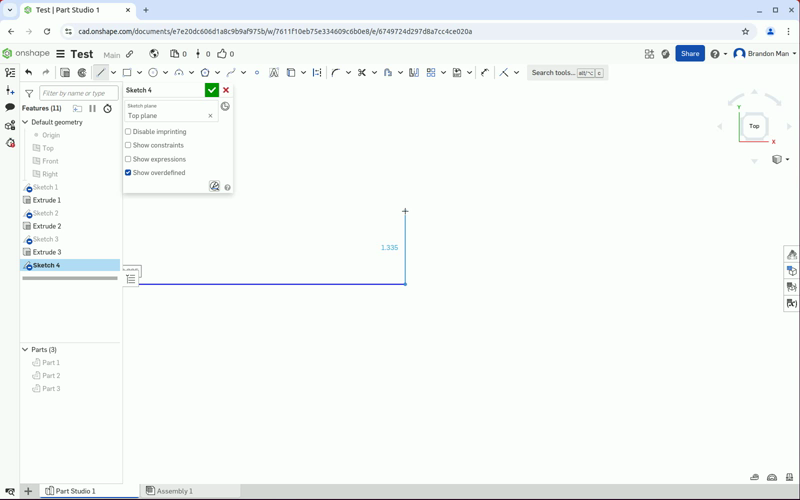
click(405, 210)
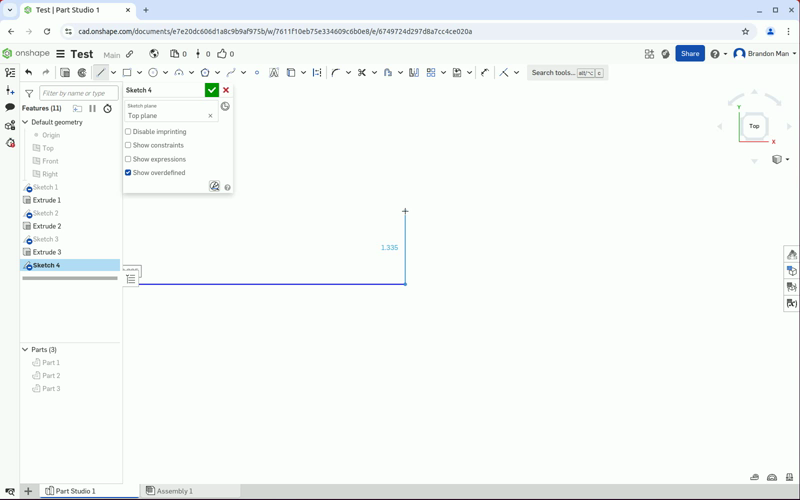
scroll(-6)
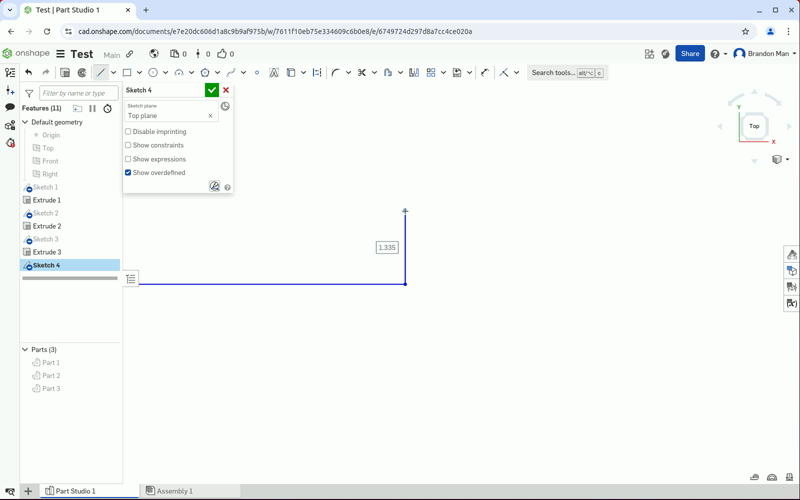
scroll(-6)
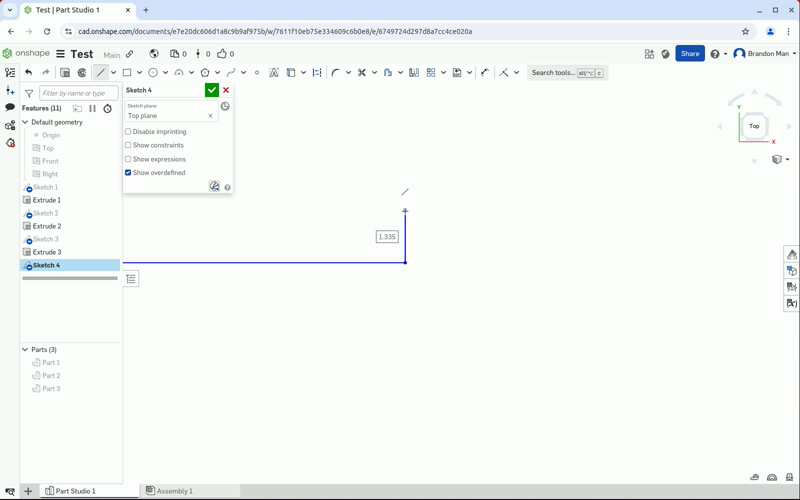
scroll(-6)
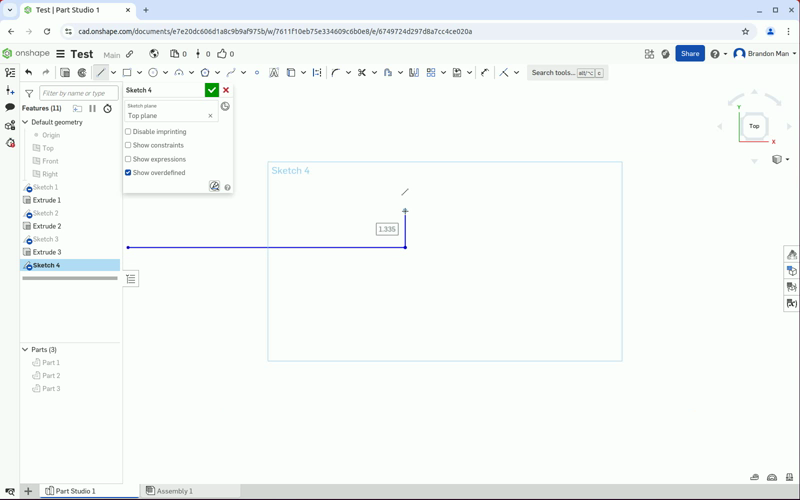
scroll(-6)
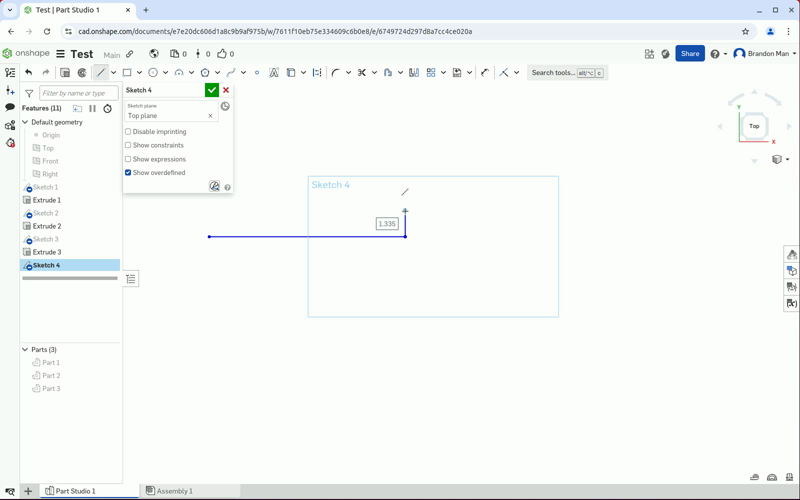
scroll(-6)
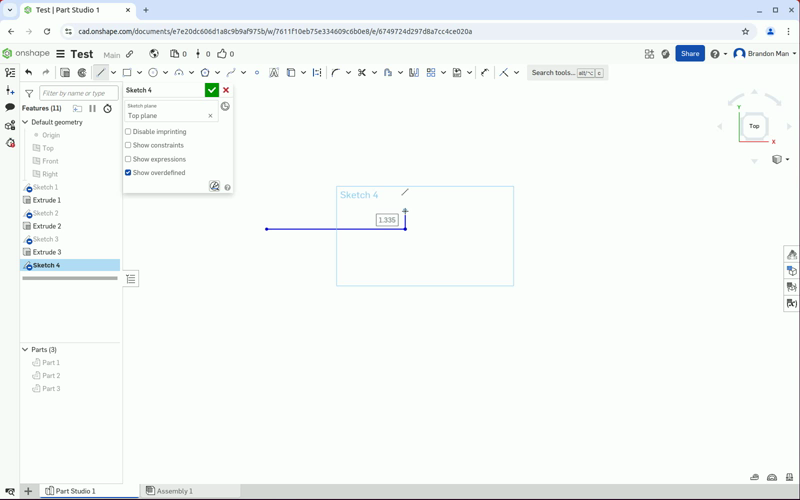
scroll(-6)
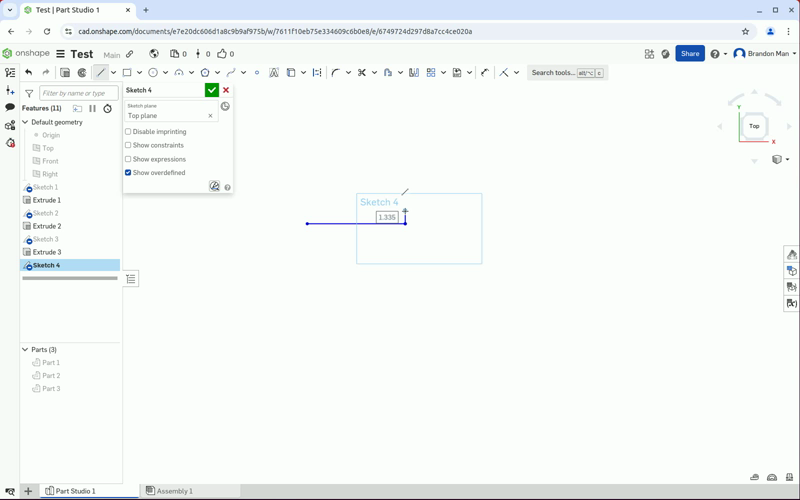
scroll(-6)
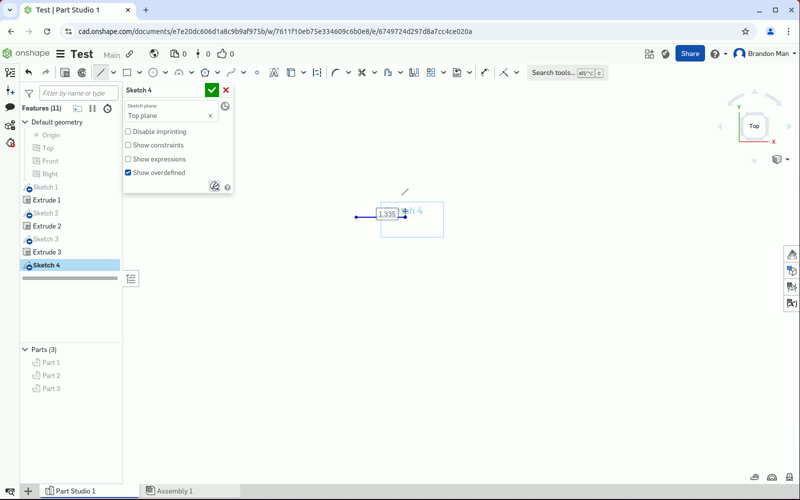
key_up(shift)
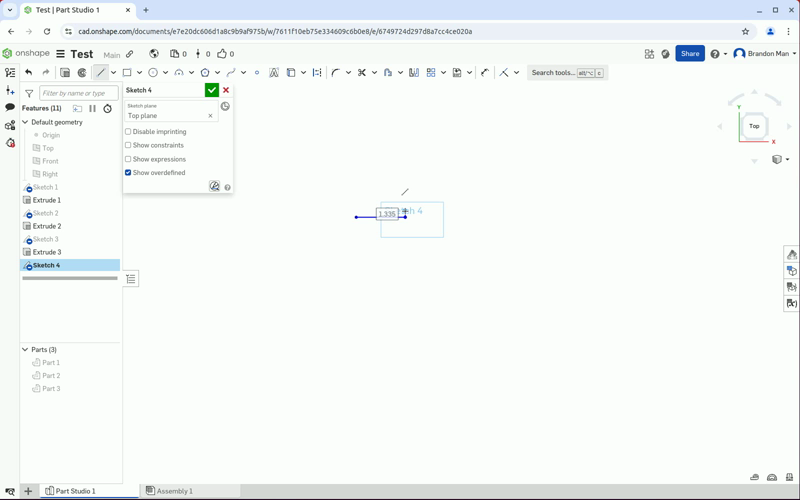
key_down(shift)
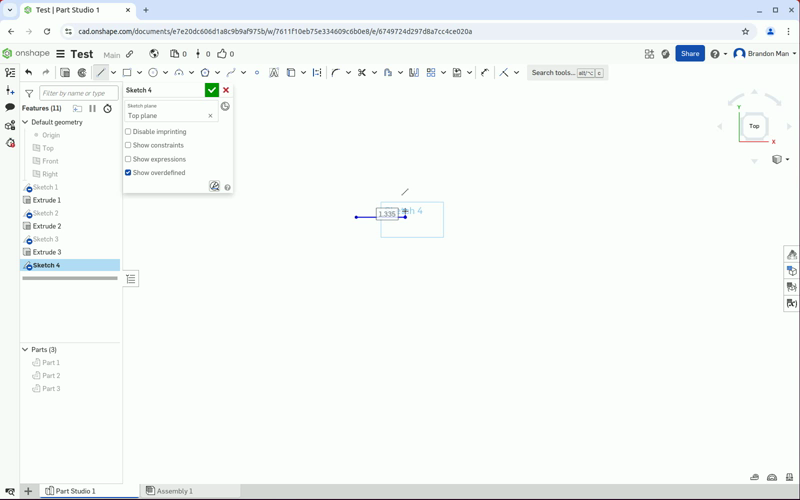
mouse_move(435, 210)
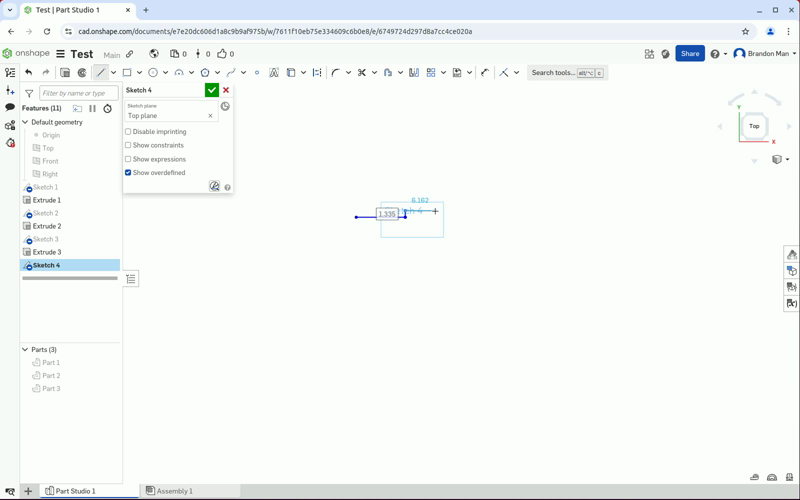
mouse_move(356, 210)
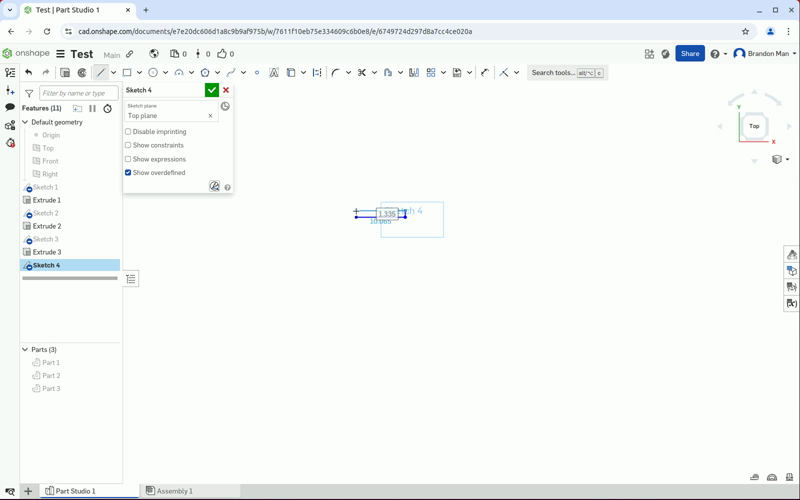
click(356, 210)
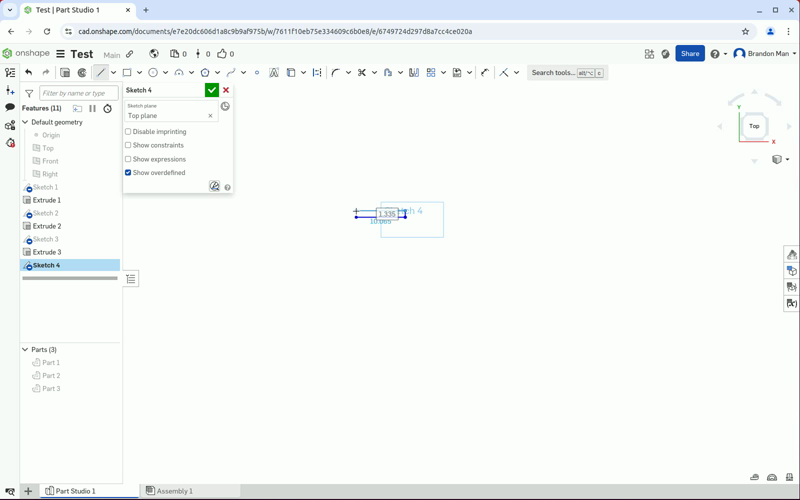
key_up(shift)
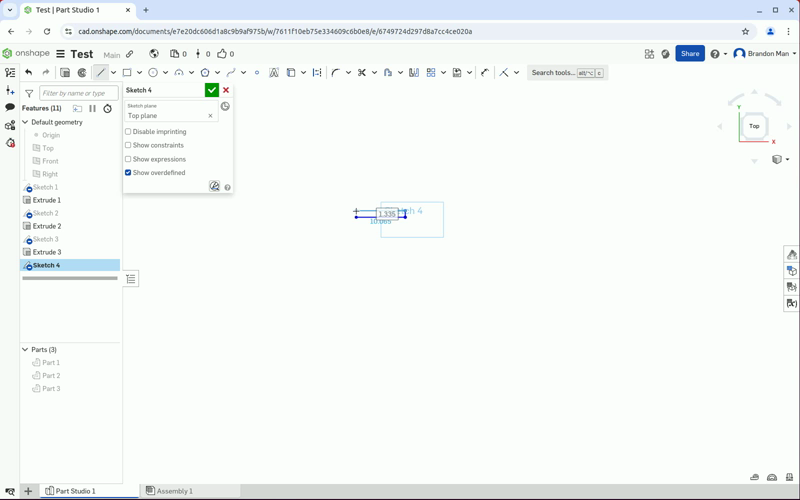
mouse_move(386, 210)
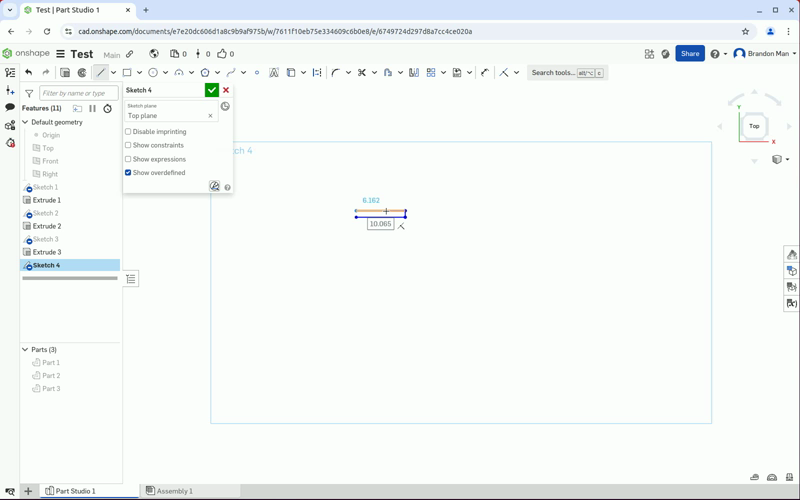
key_down(shift)
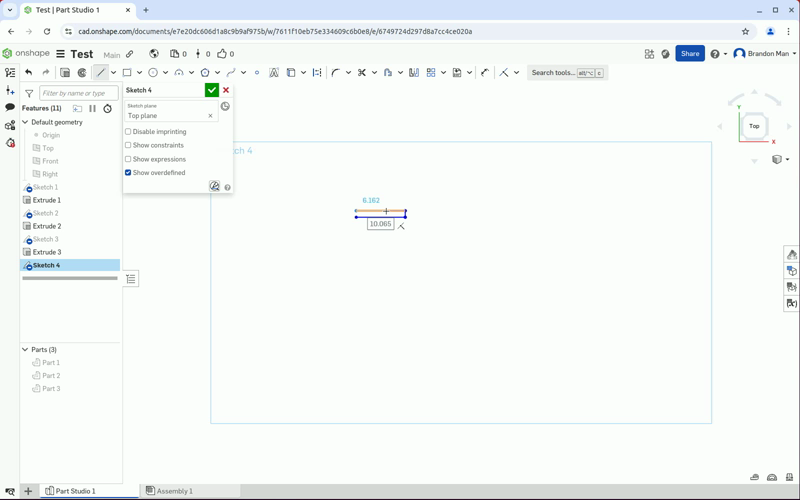
mouse_move(356, 217)
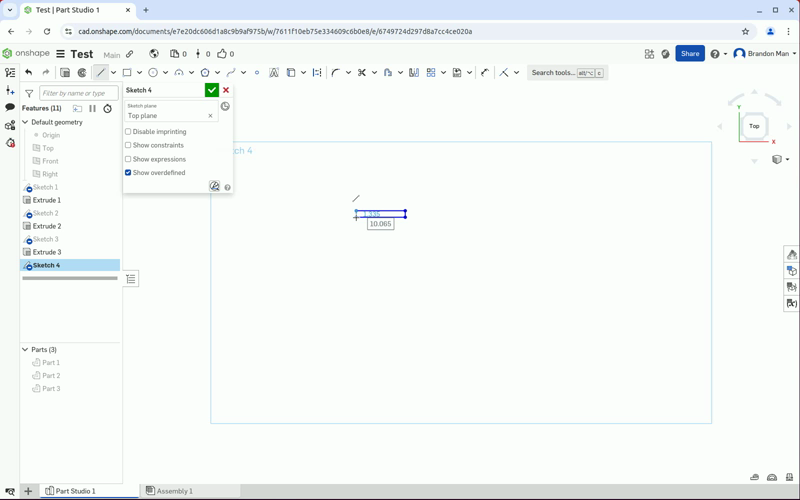
scroll(6)
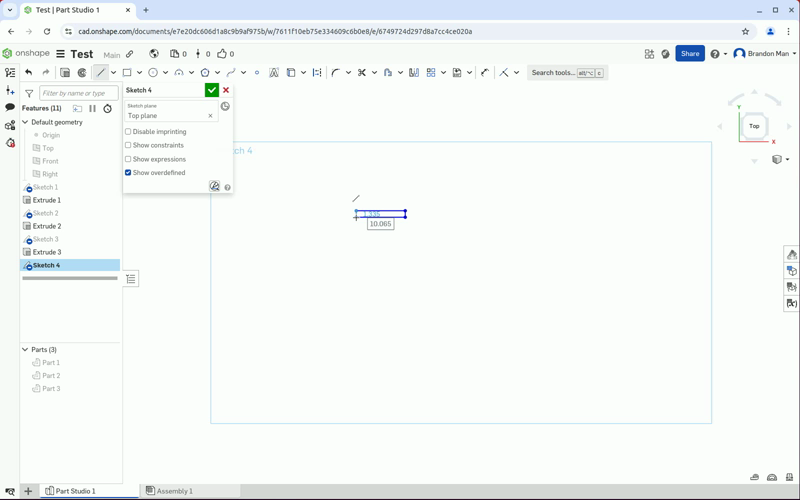
scroll(6)
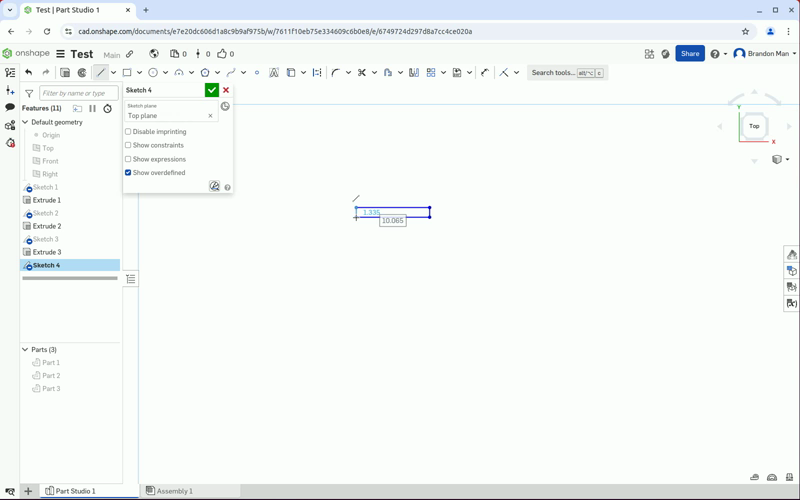
scroll(6)
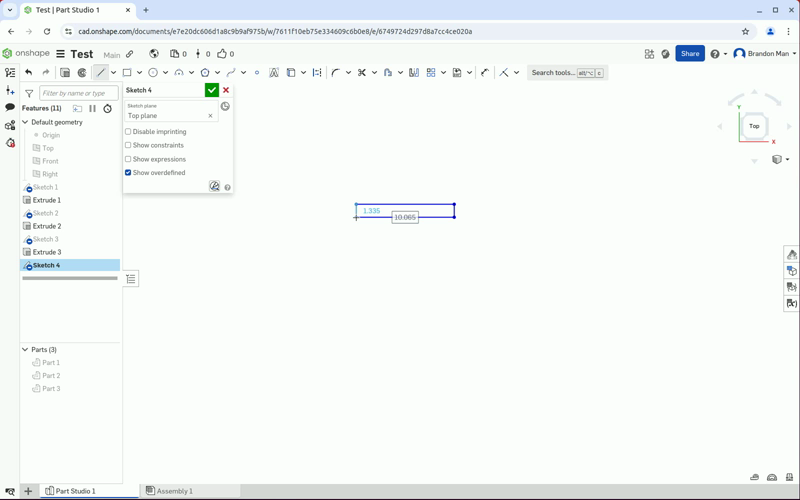
scroll(6)
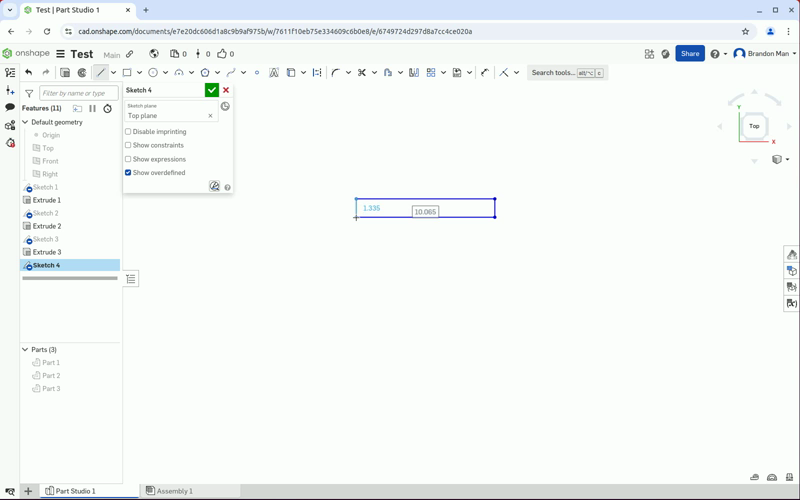
scroll(6)
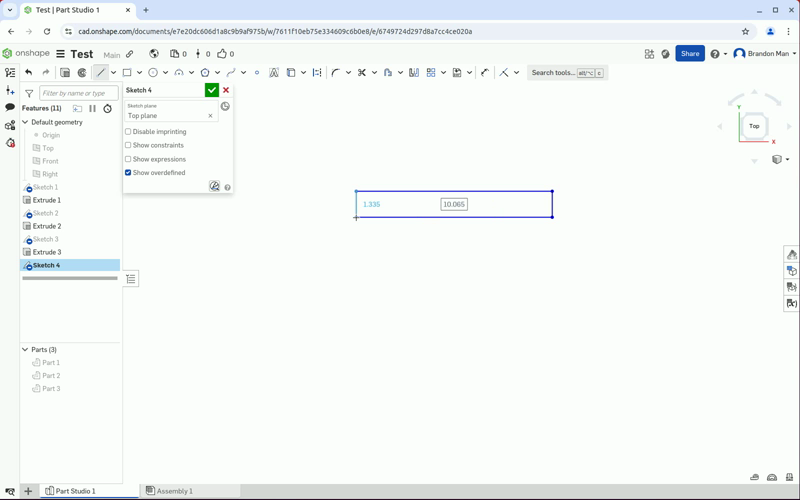
scroll(6)
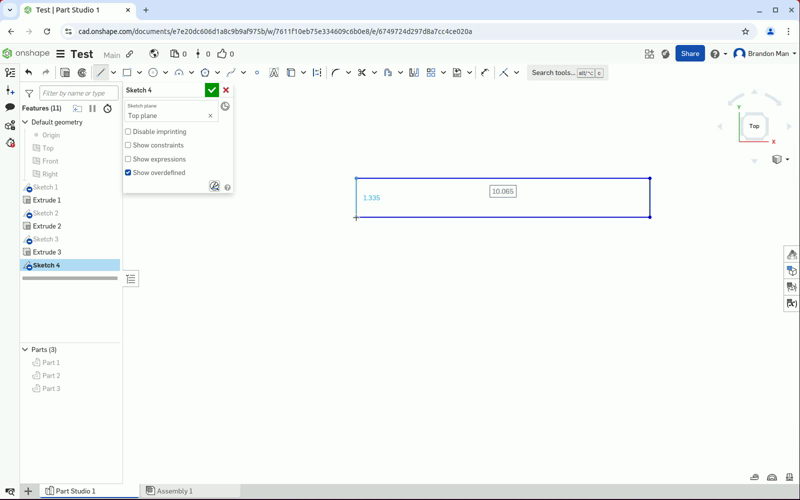
scroll(6)
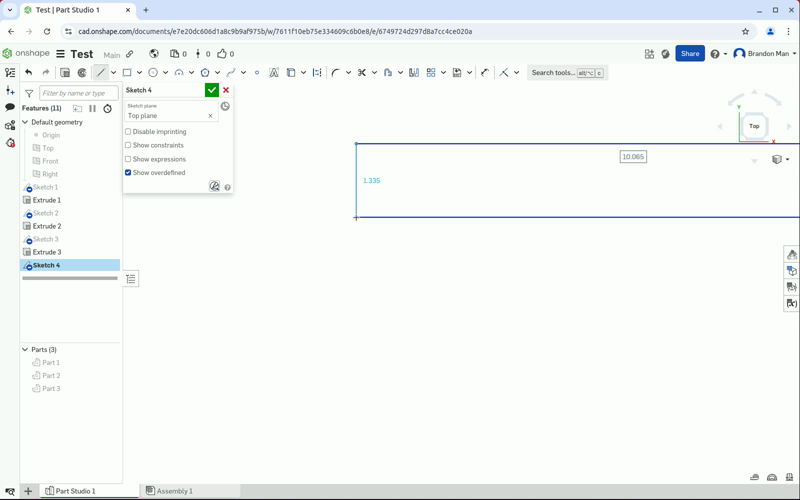
key_up(shift)
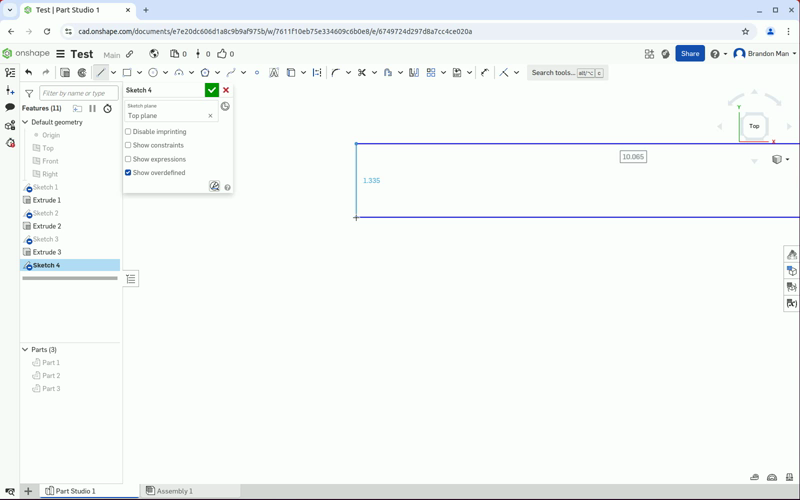
click(356, 217)
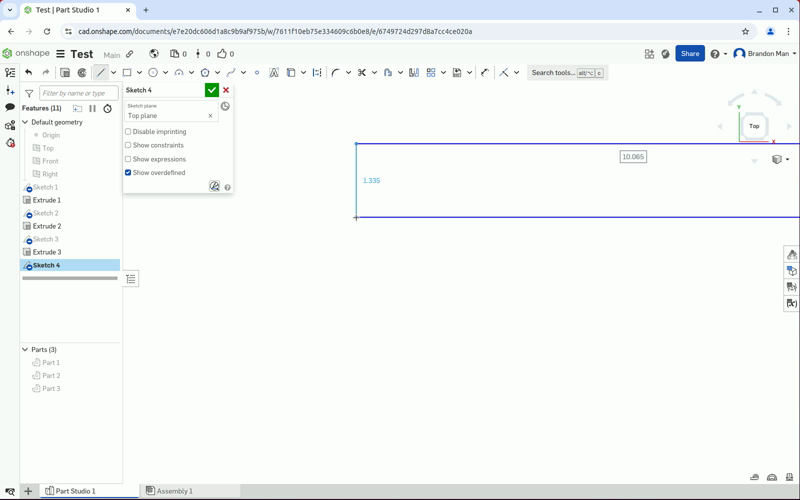
scroll(-6)
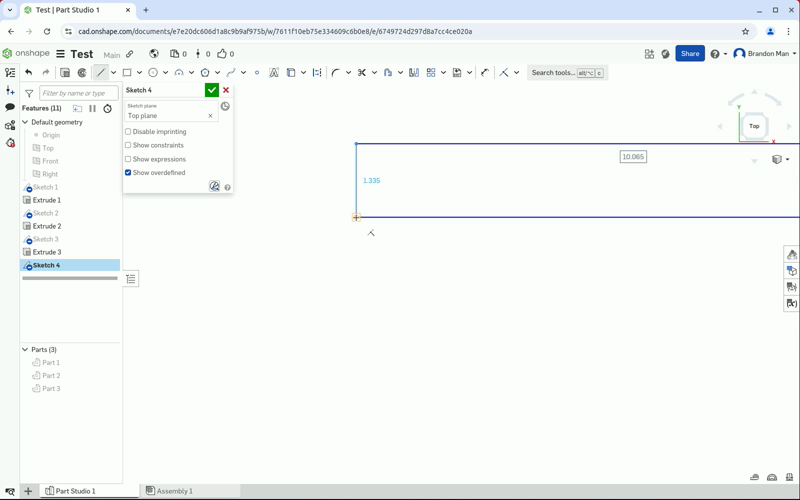
scroll(-6)
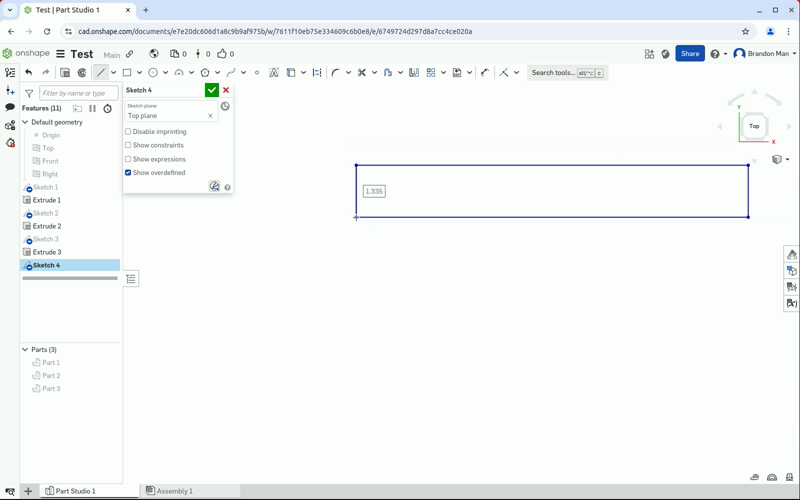
scroll(-6)
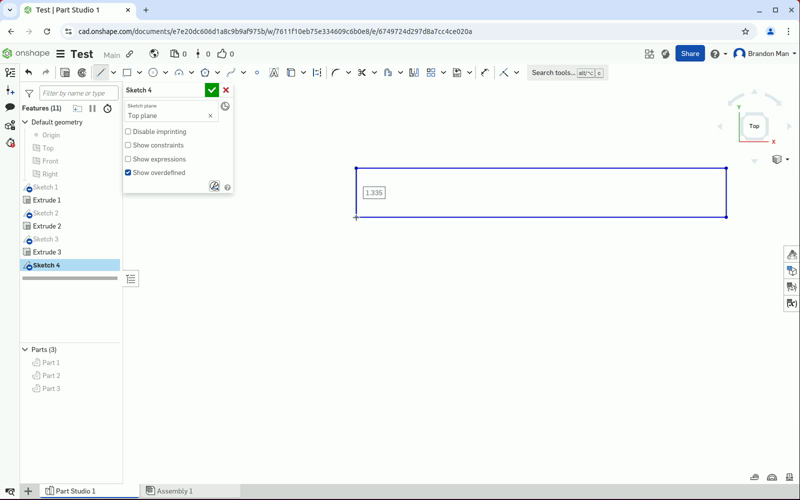
scroll(-6)
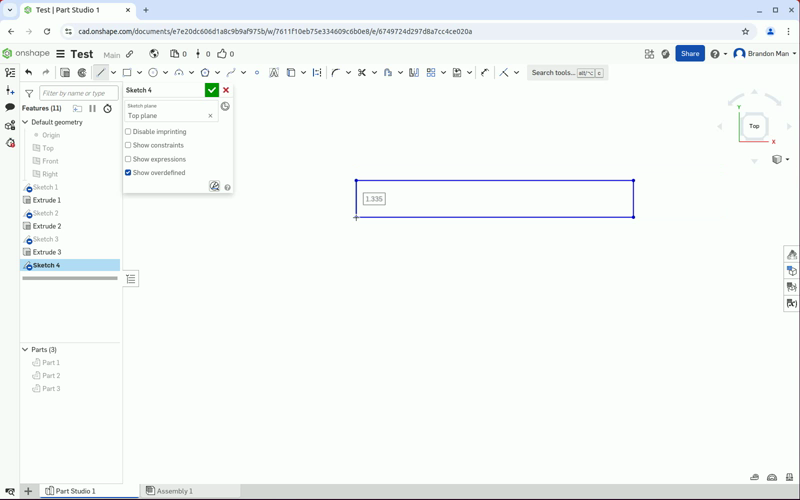
scroll(-6)
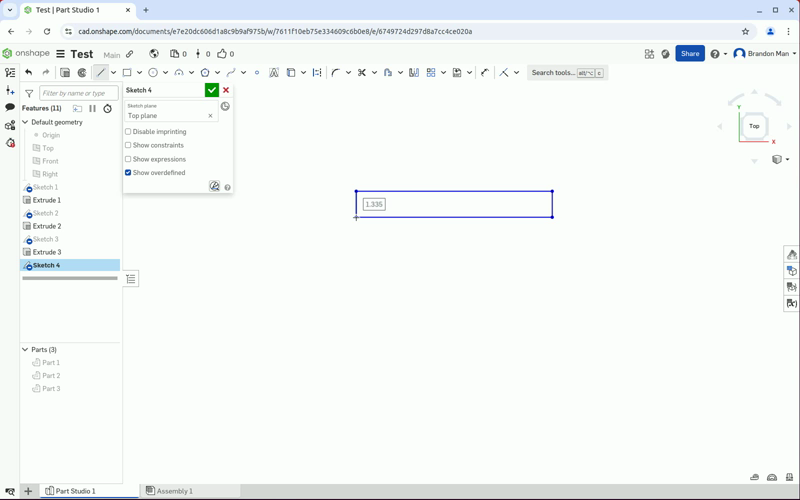
scroll(-6)
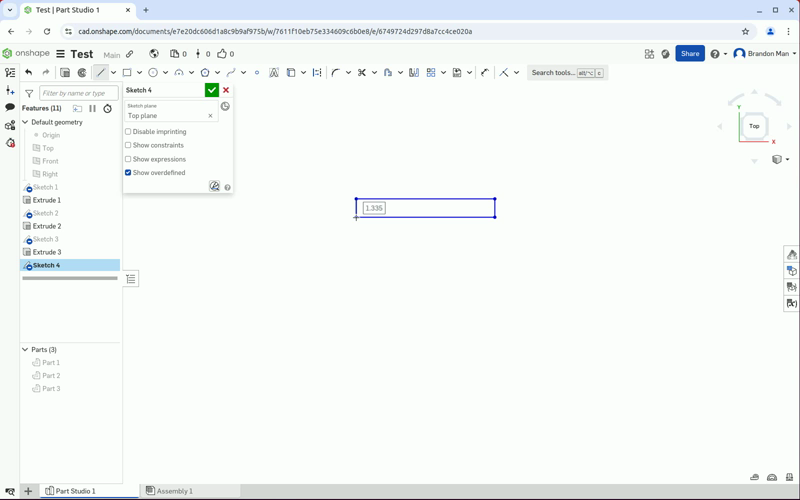
scroll(-6)
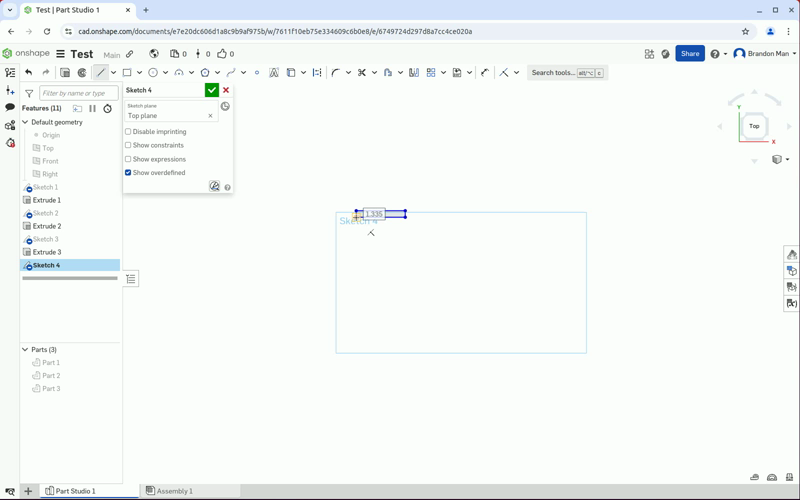
key(esc)
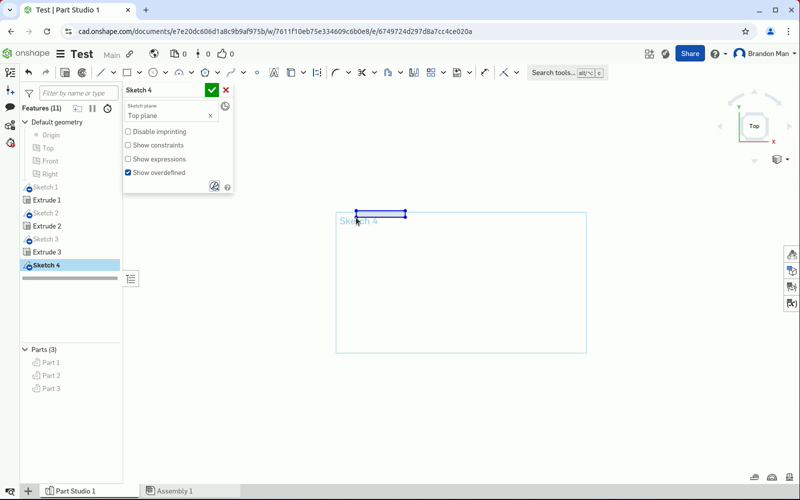
mouse_move(365, 213)
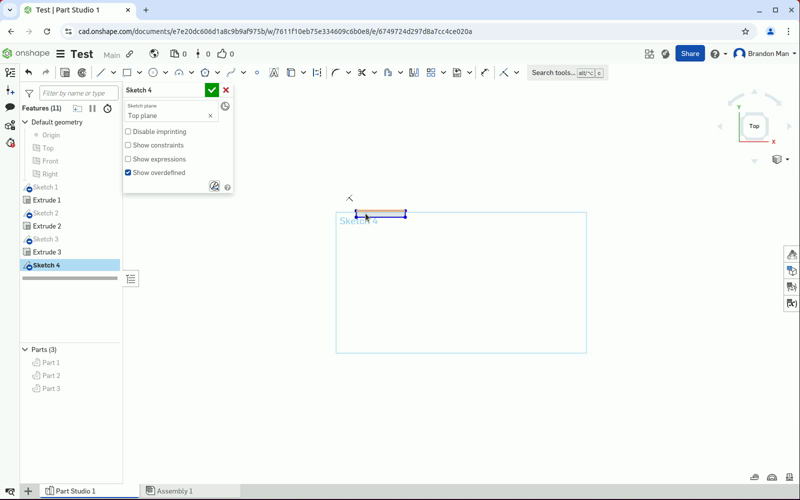
scroll(6)
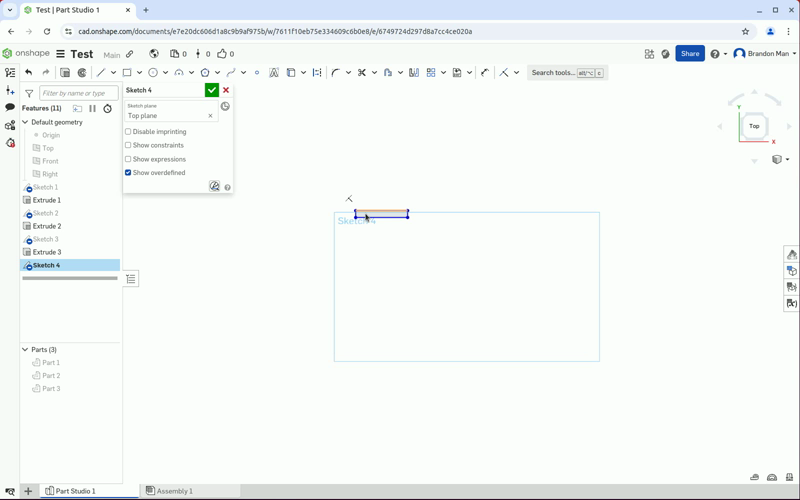
scroll(6)
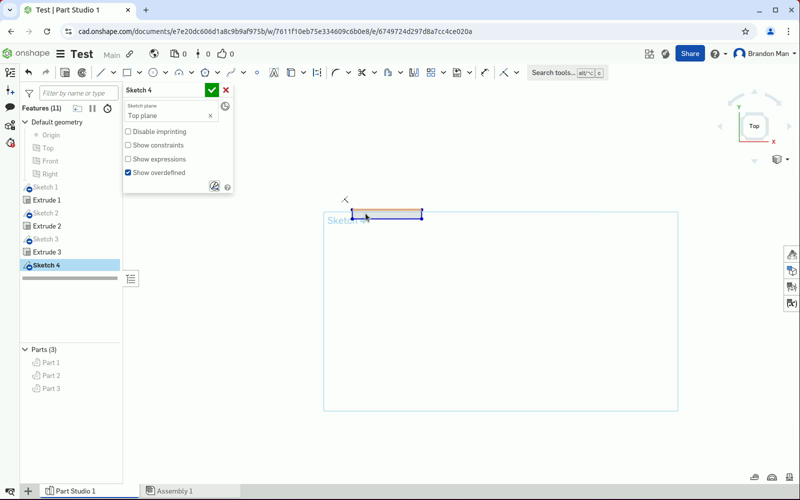
scroll(6)
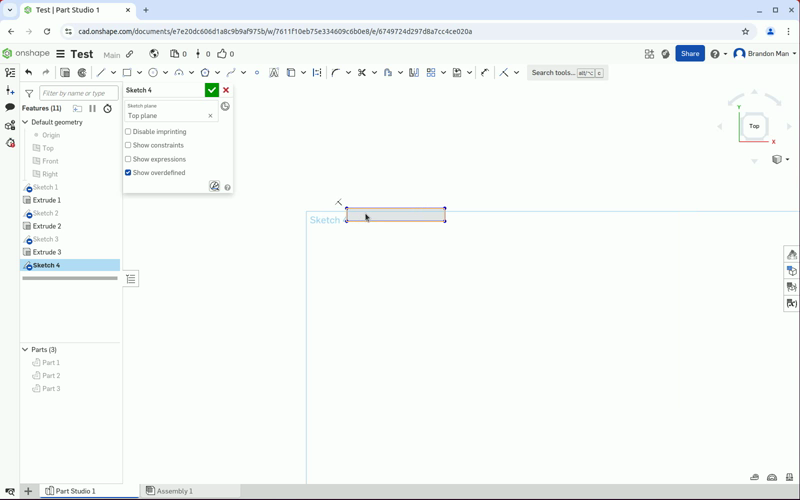
scroll(6)
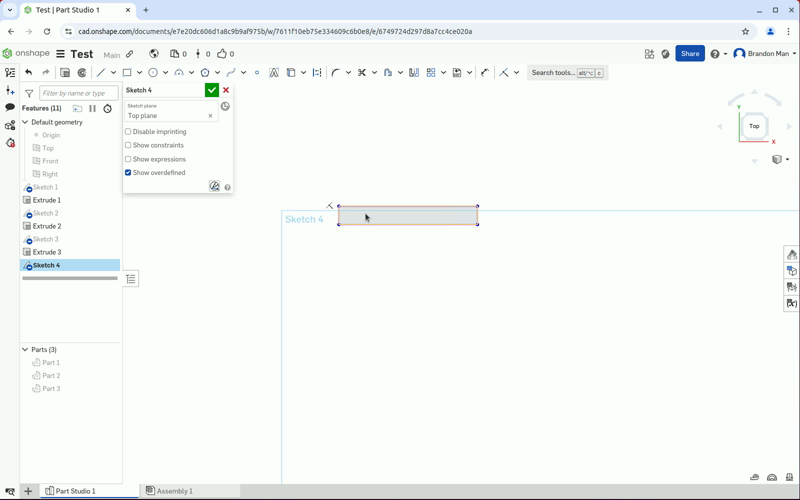
scroll(6)
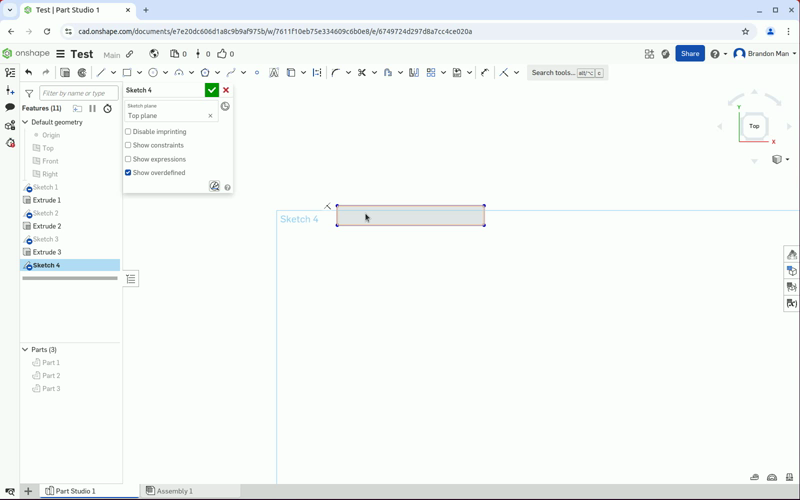
scroll(6)
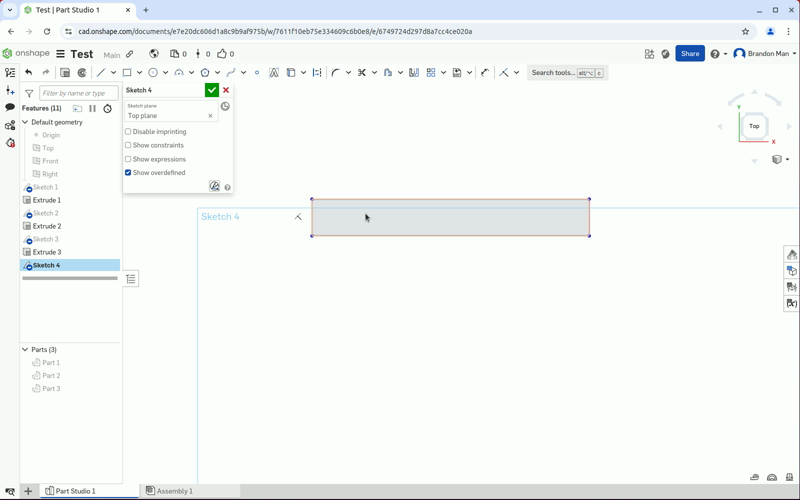
scroll(6)
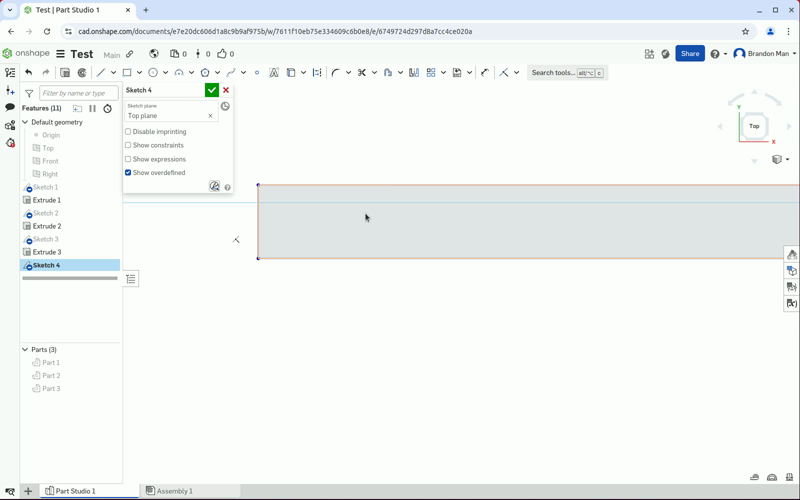
click(365, 213)
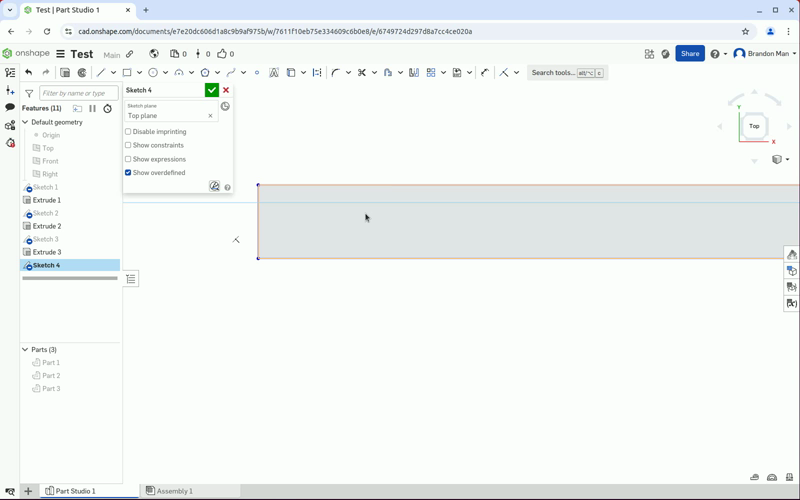
scroll(-6)
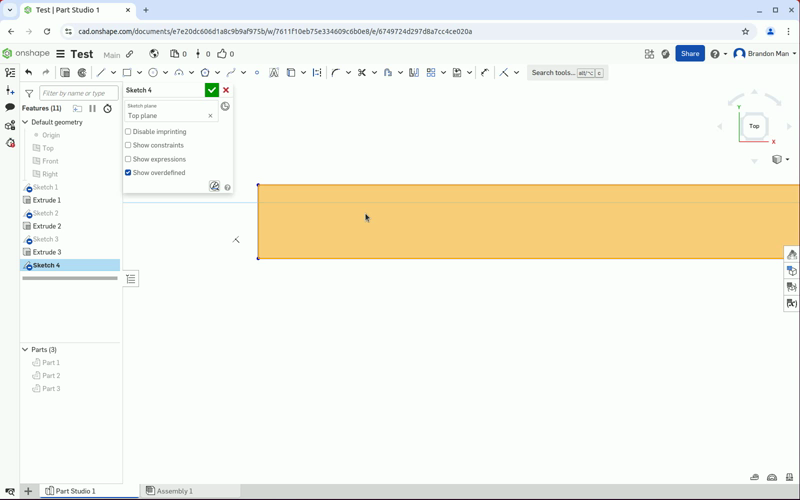
scroll(-6)
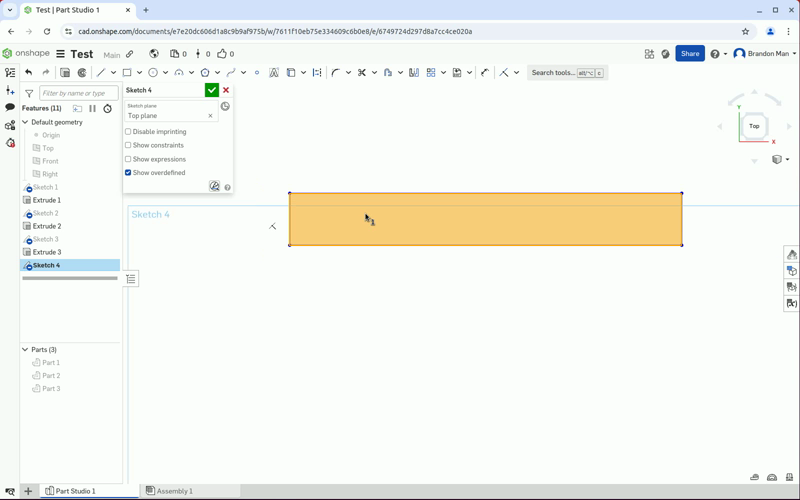
scroll(-6)
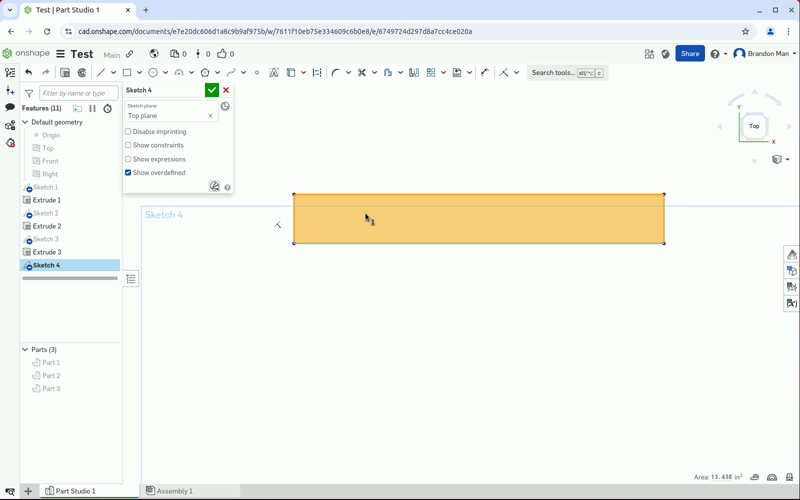
scroll(-6)
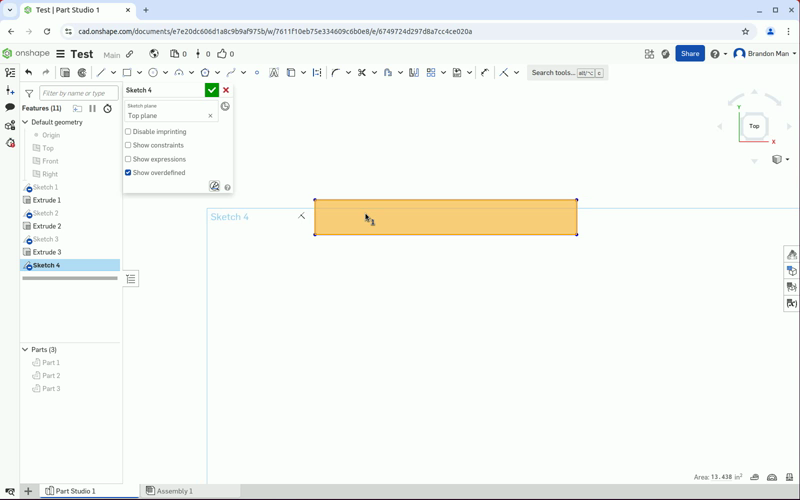
scroll(-6)
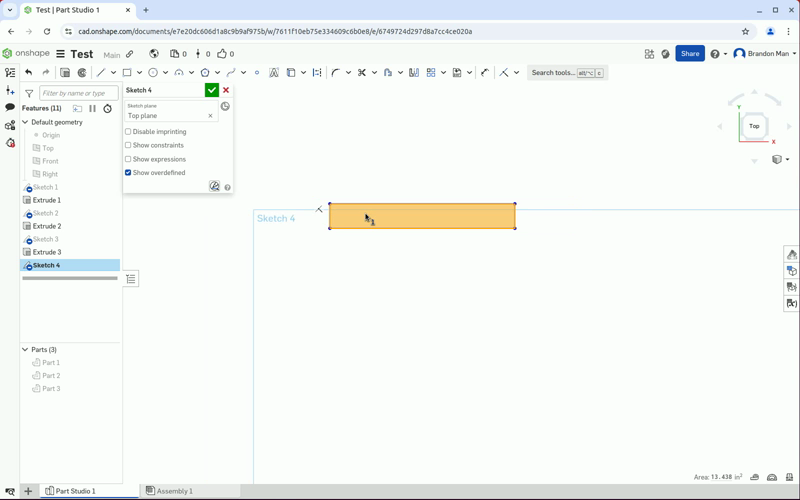
scroll(-6)
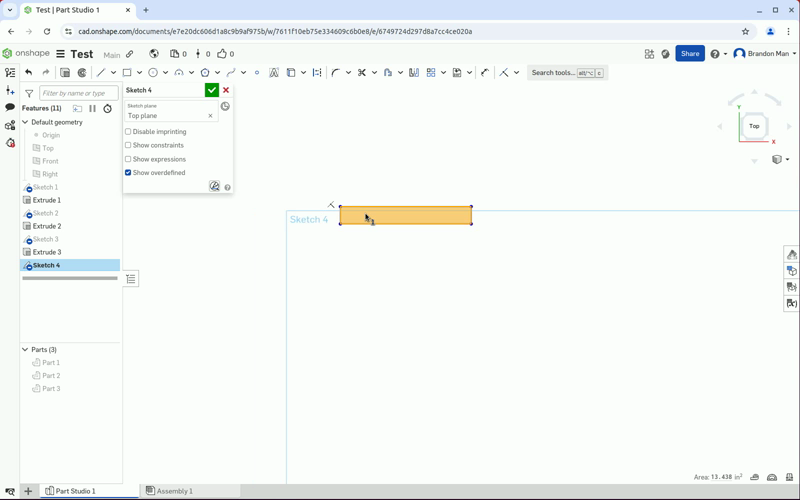
scroll(-6)
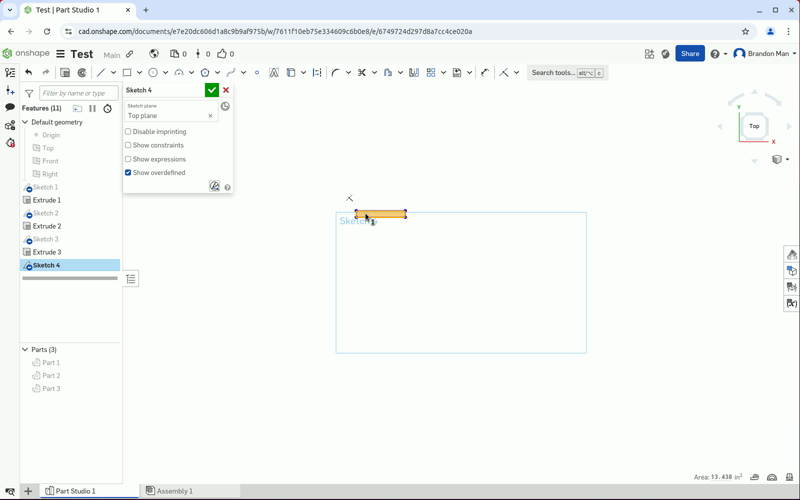
mouse_move(73, 352)
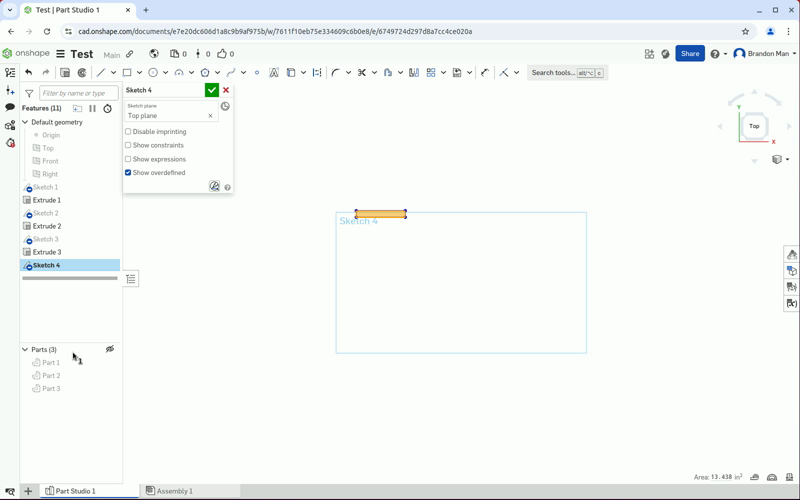
key(shift+y)
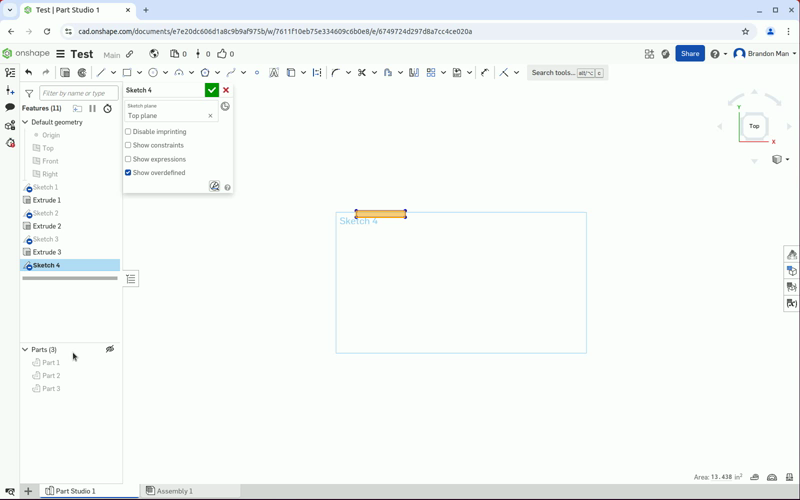
key(shift+e)
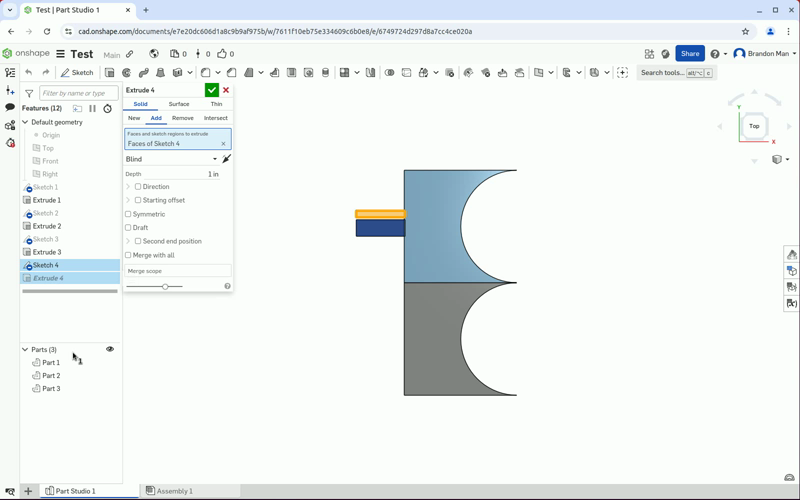
mouse_move(143, 106)
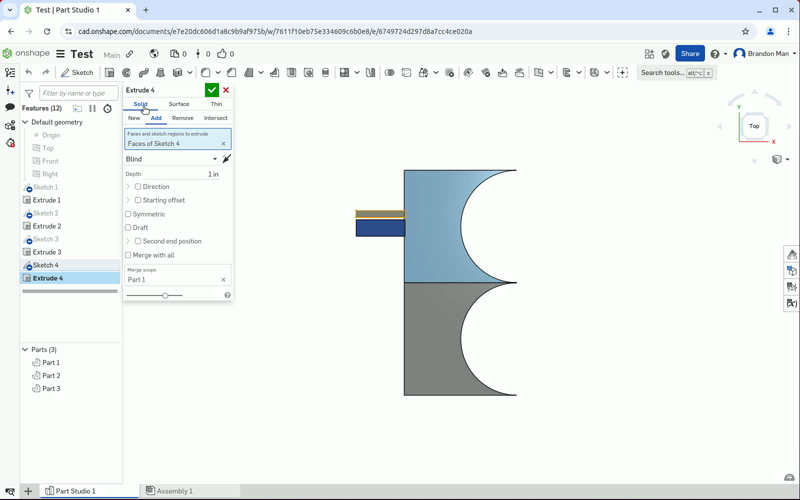
click(143, 106)
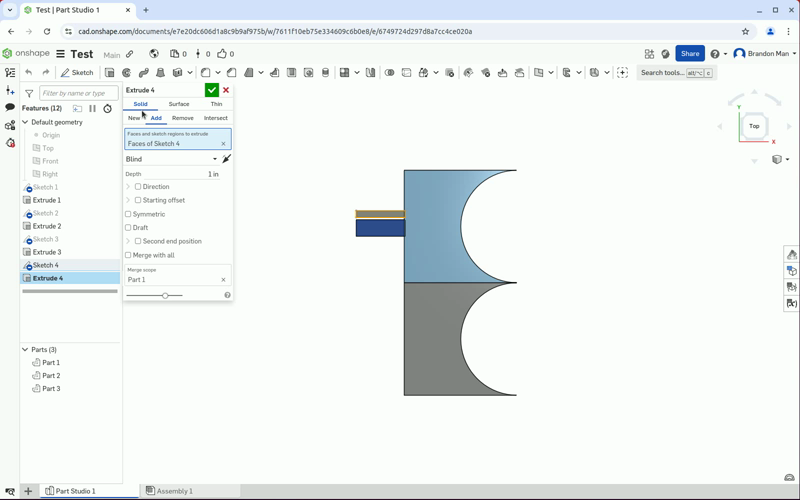
mouse_move(137, 120)
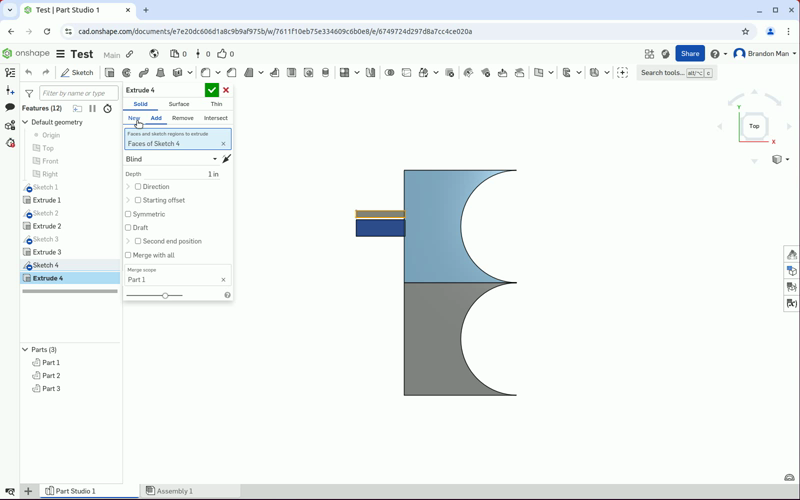
click(137, 120)
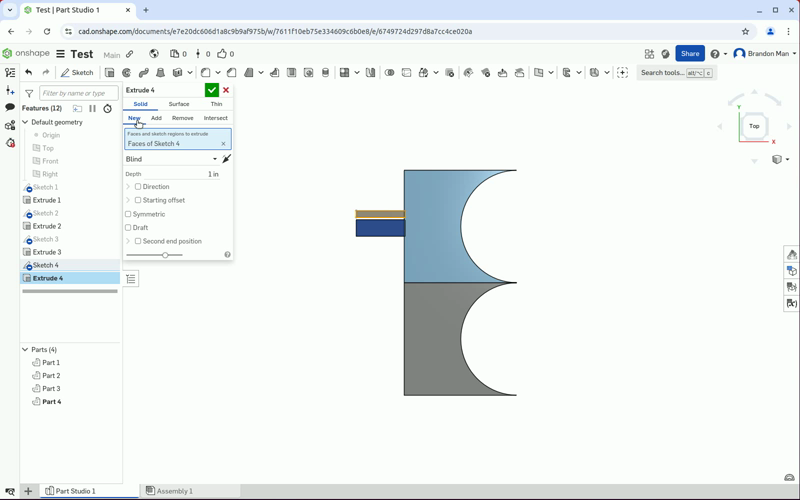
key(tab, 4)
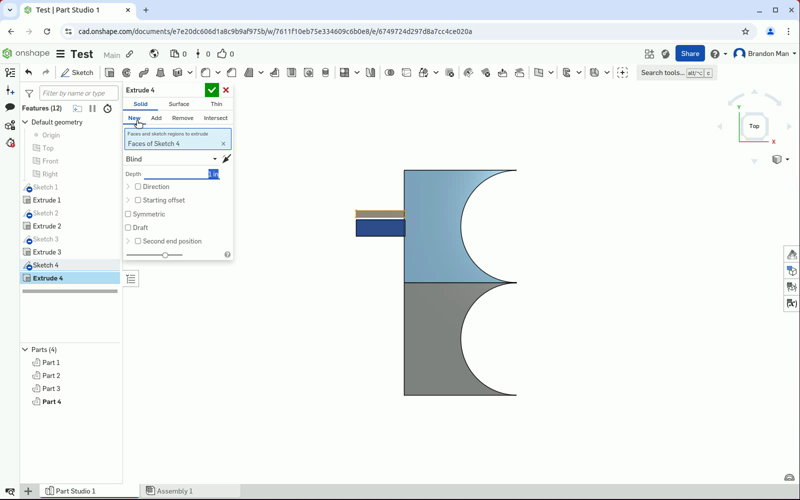
text(13.239)
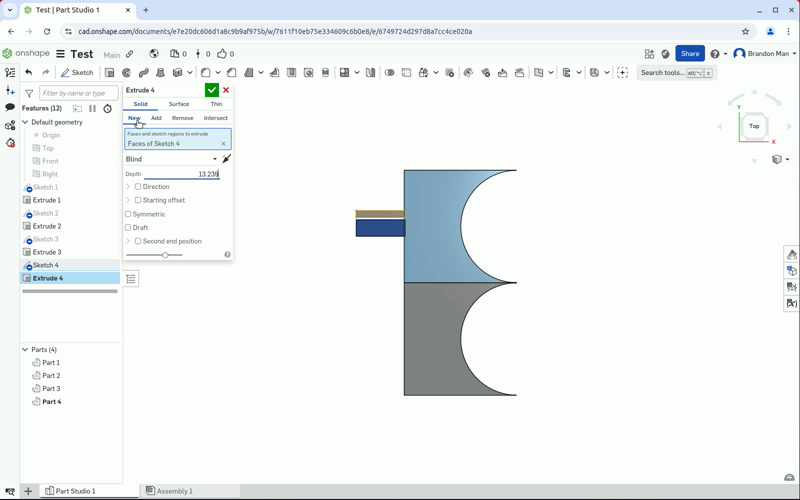
key(enter)
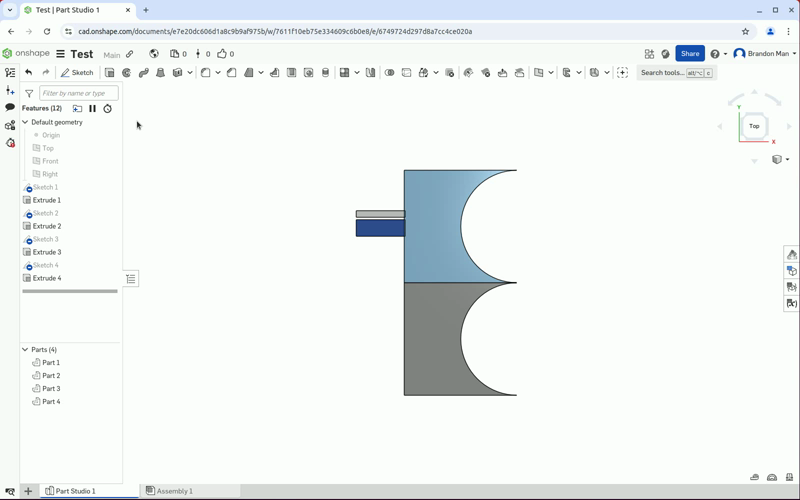
key(shift+h)
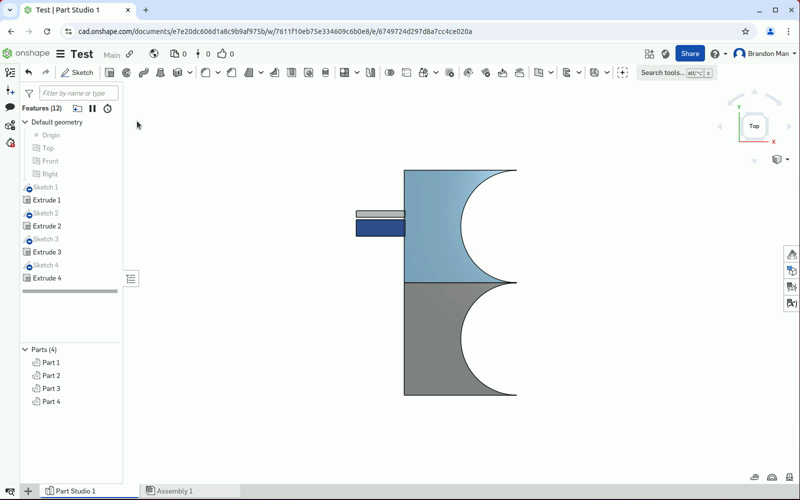
key(shift+h)
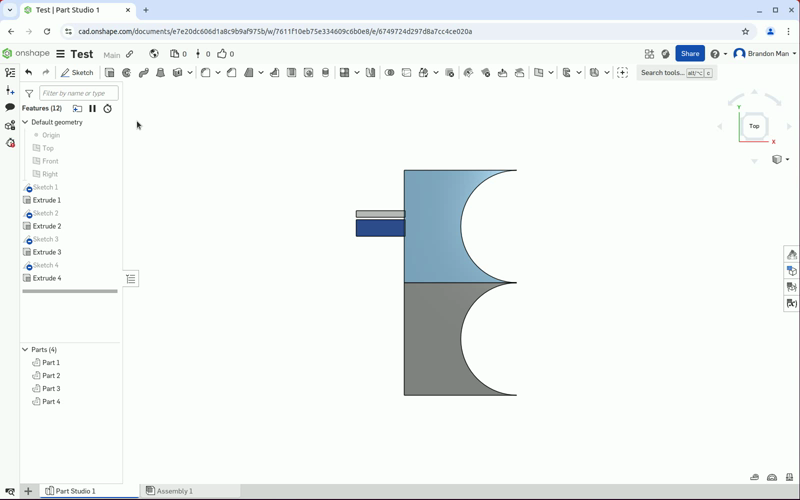
mouse_move(73, 189)
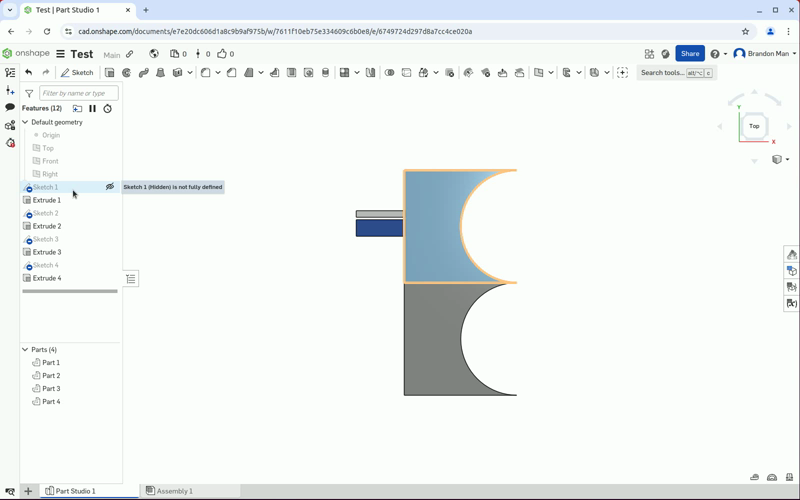
click(73, 189)
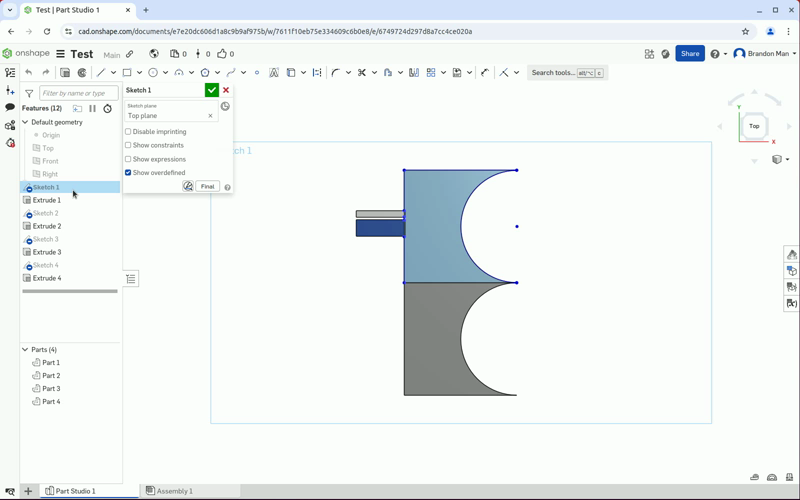
mouse_move(229, 92)
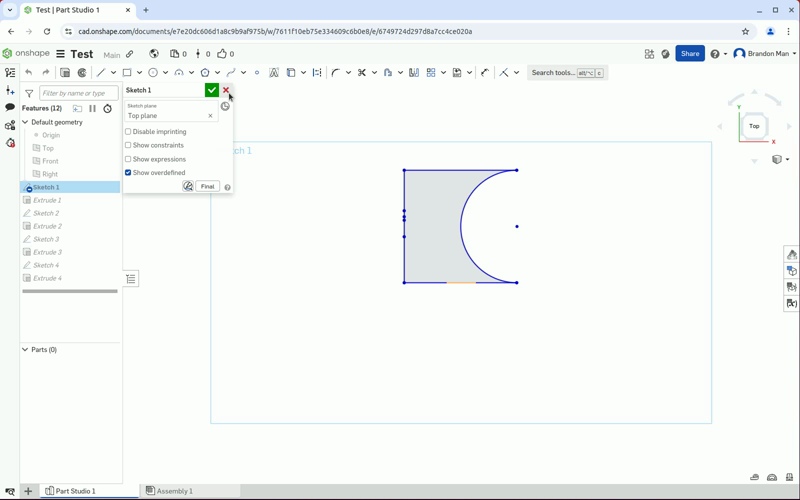
click(229, 92)
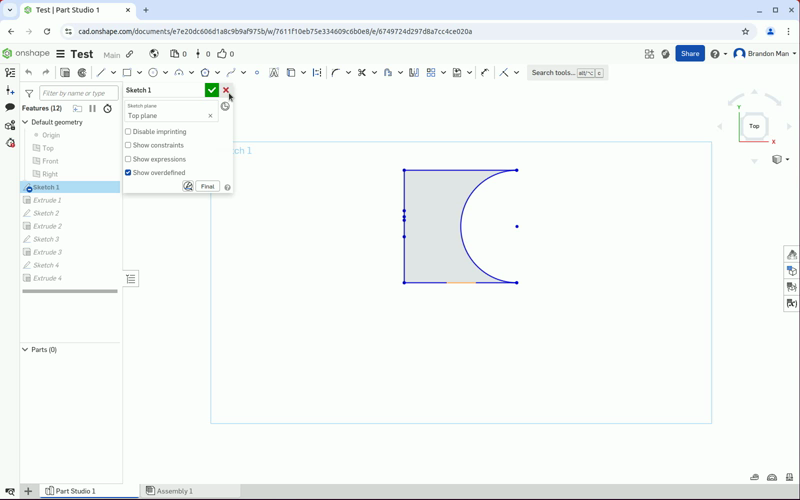
key(shift+s)
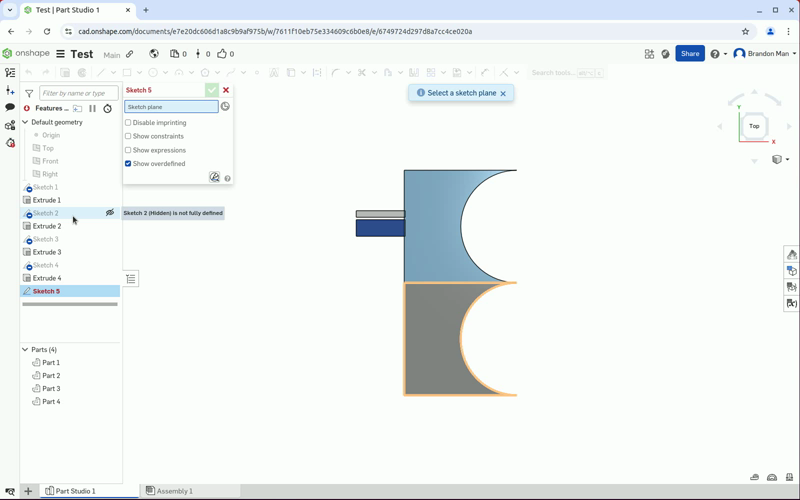
scroll(3)
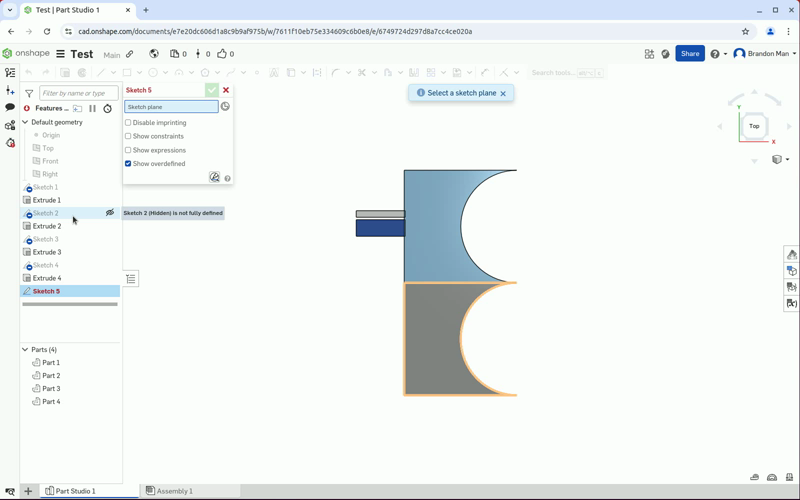
mouse_move(73, 150)
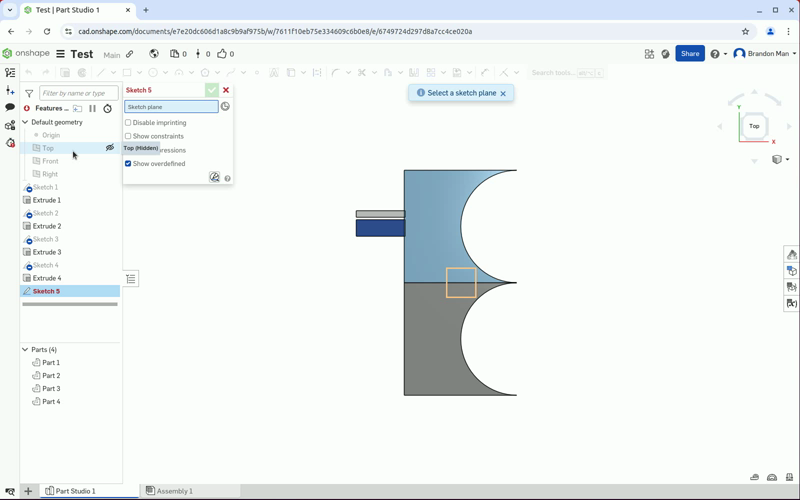
click(73, 150)
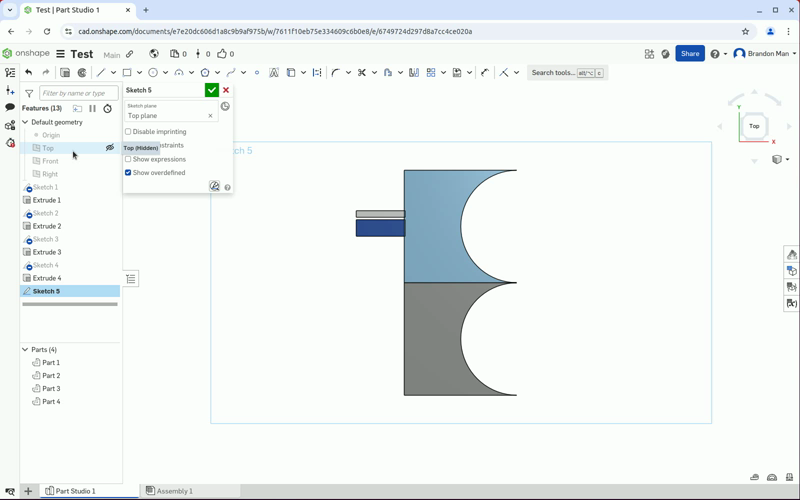
mouse_move(73, 352)
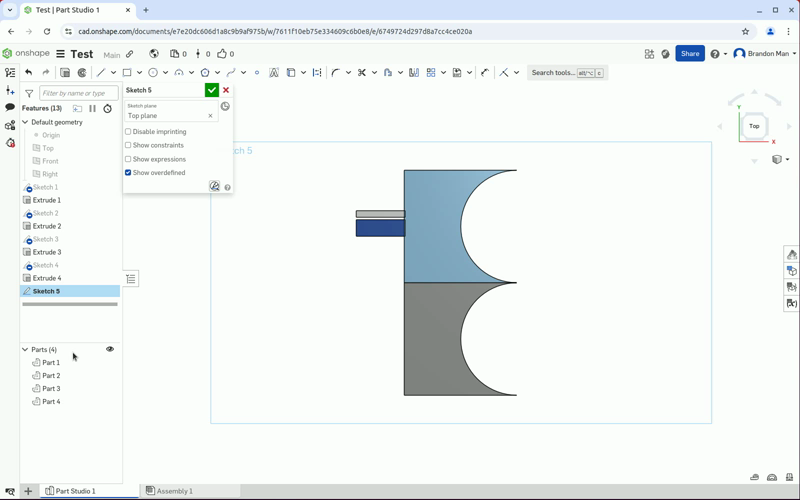
key(y)
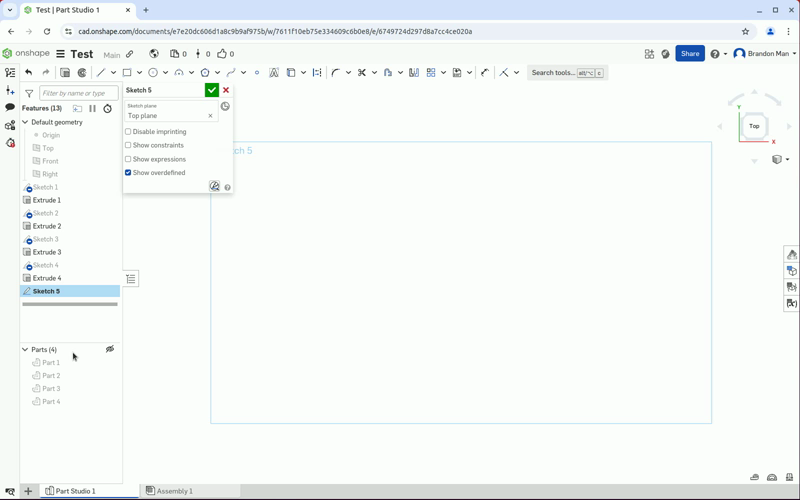
key(l)
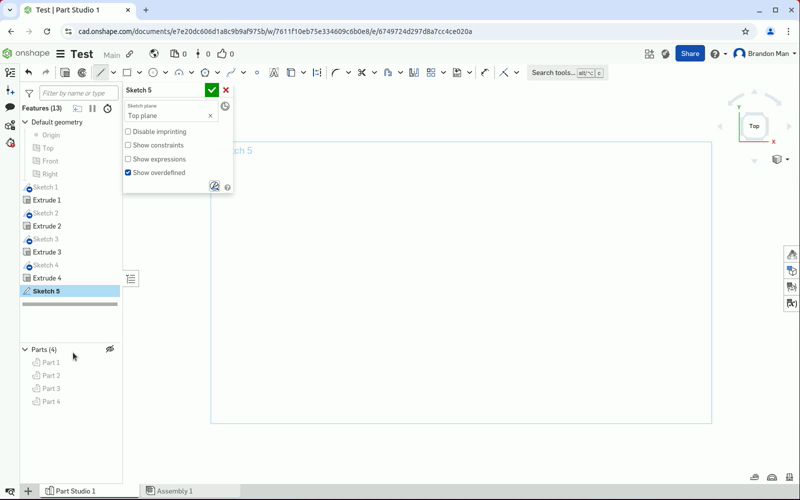
key_down(shift)
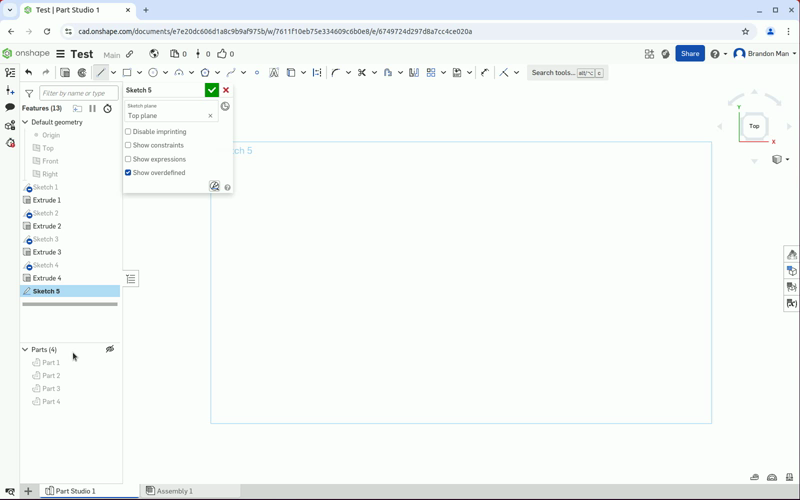
mouse_move(356, 368)
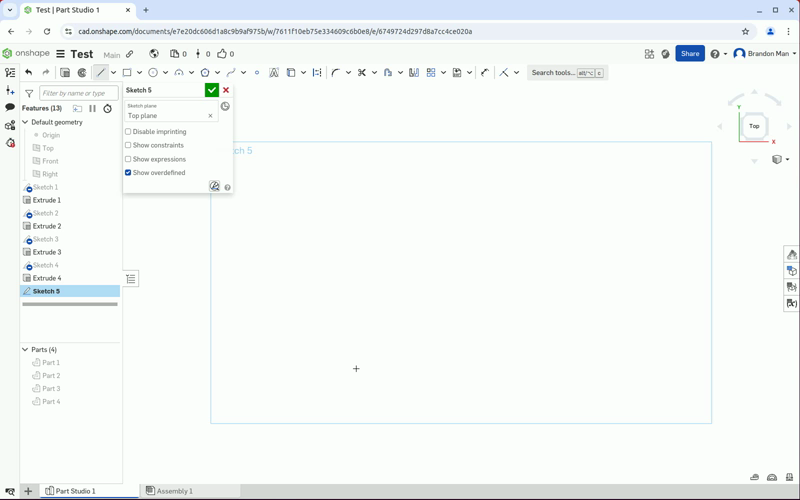
click(356, 368)
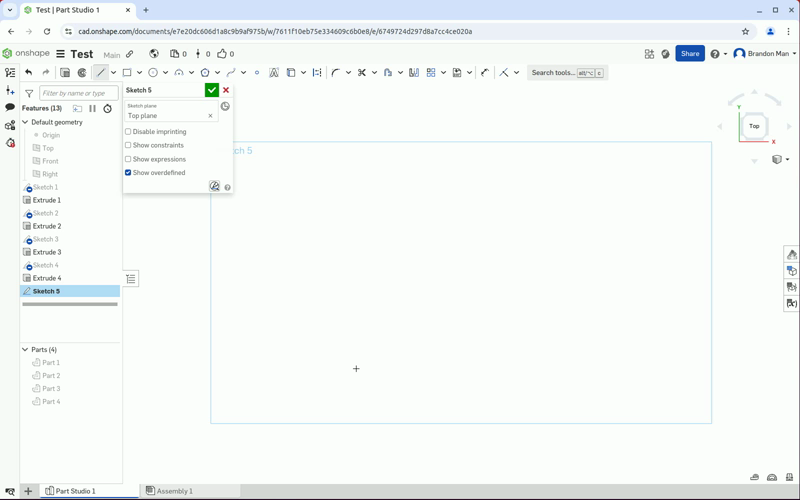
key_up(shift)
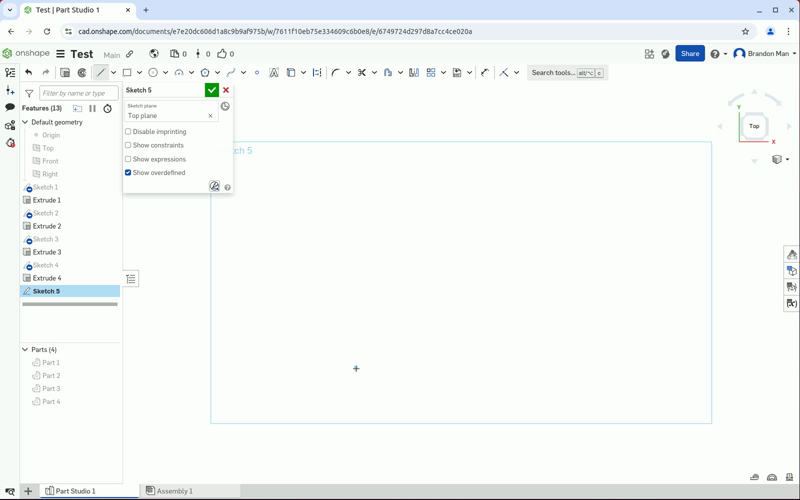
key_down(shift)
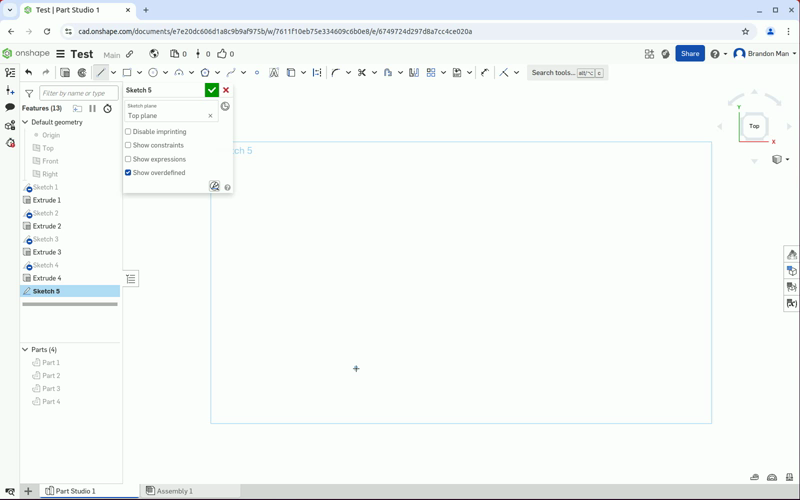
mouse_move(386, 368)
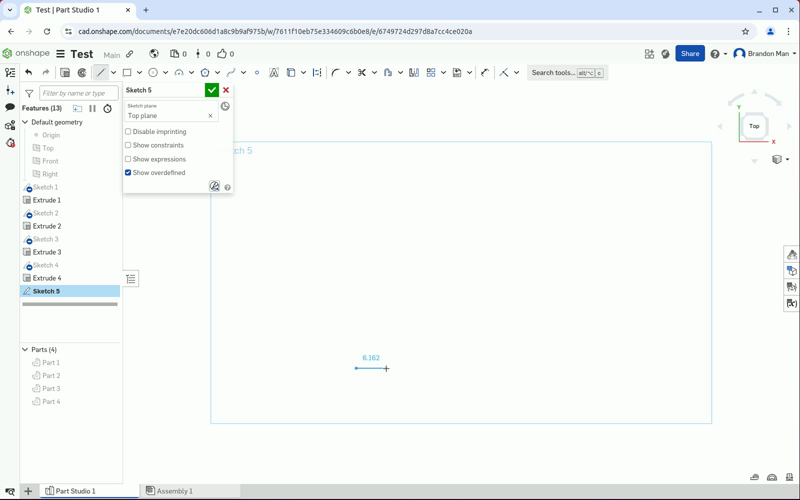
mouse_move(405, 368)
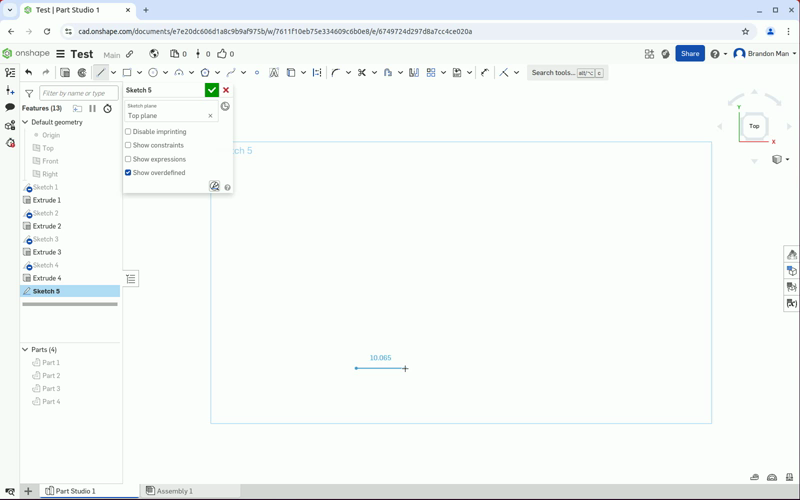
click(405, 368)
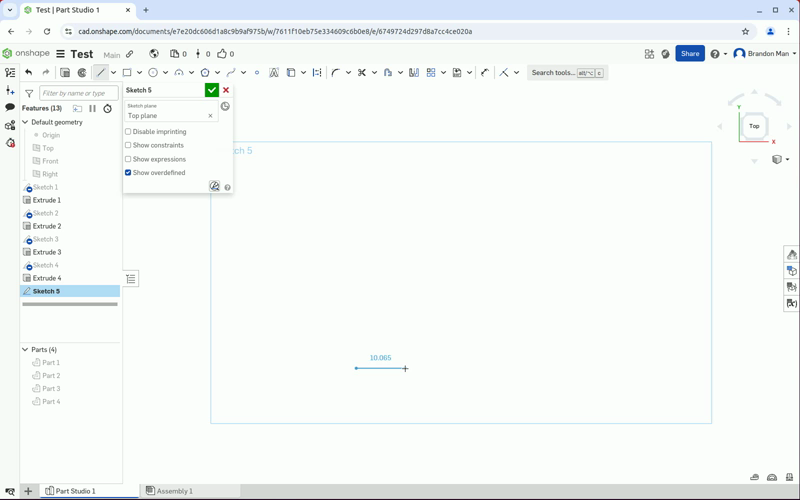
key_up(shift)
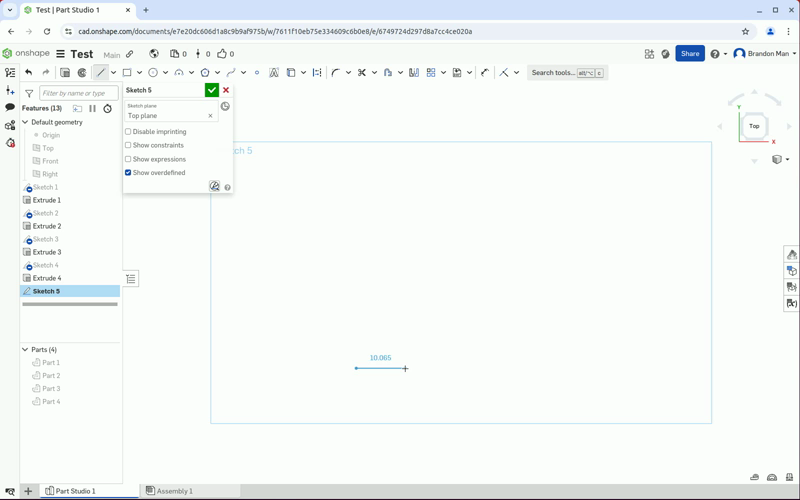
key_down(shift)
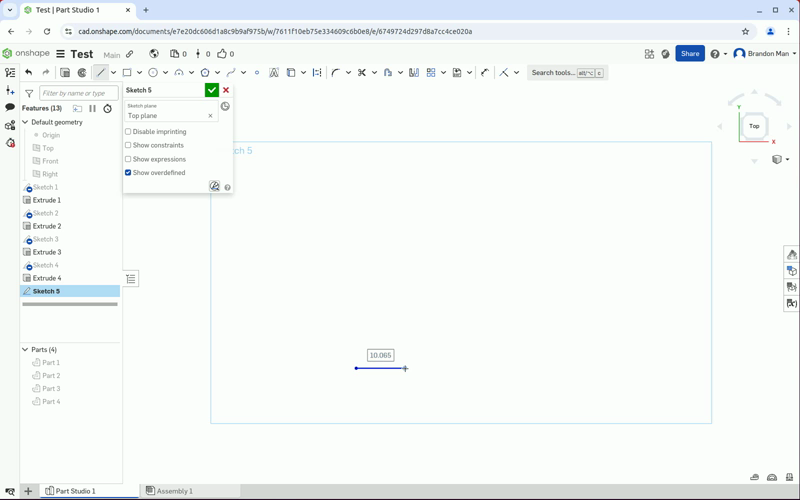
mouse_move(435, 368)
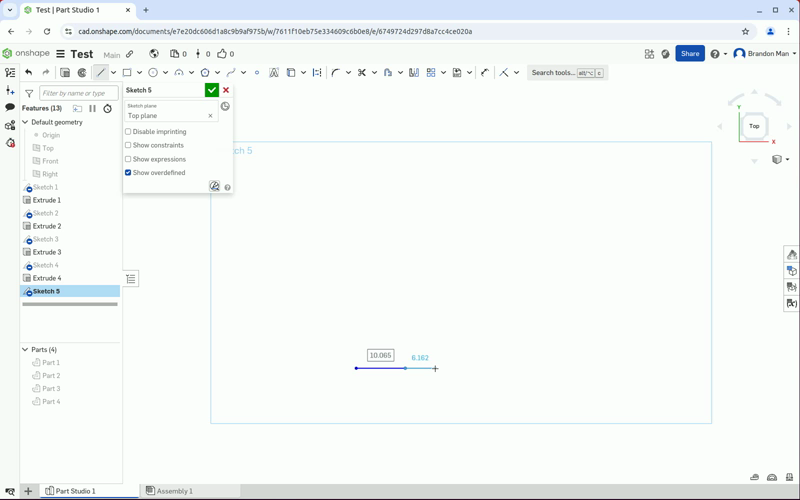
mouse_move(405, 361)
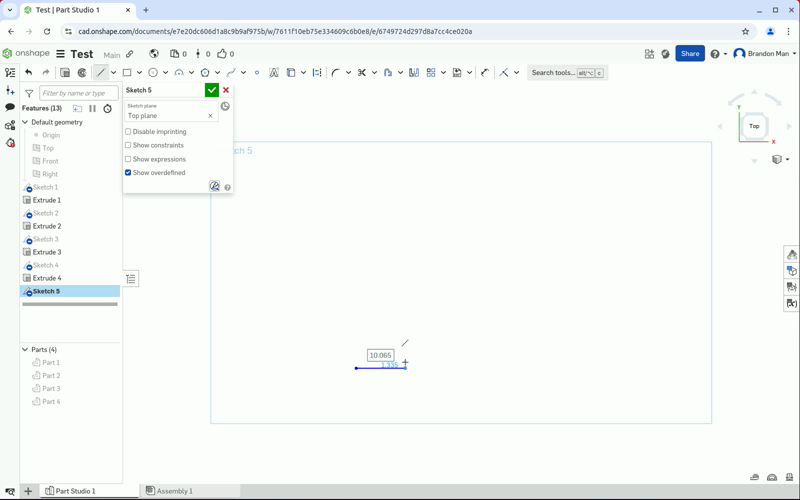
scroll(6)
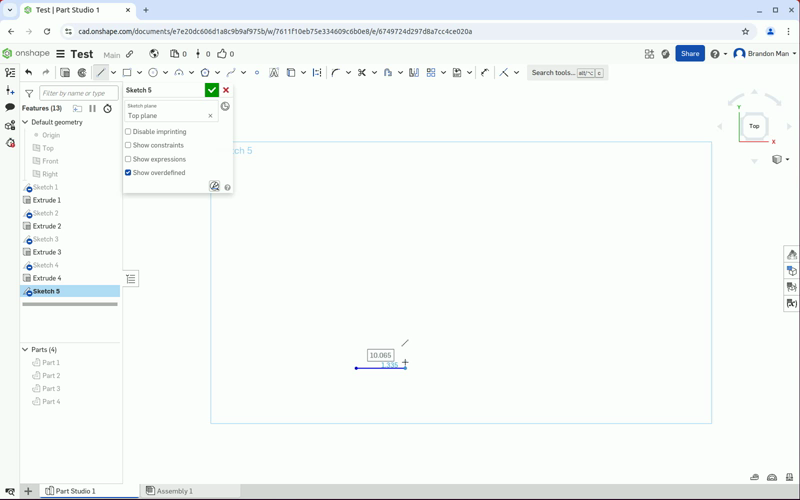
scroll(6)
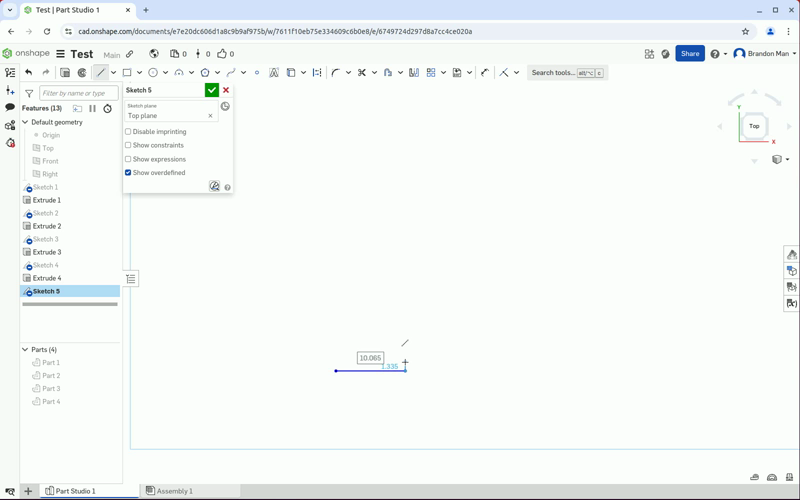
scroll(6)
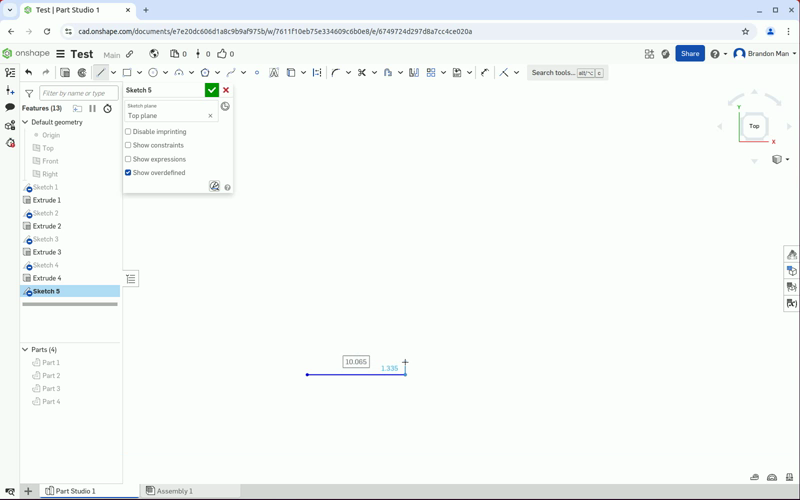
scroll(6)
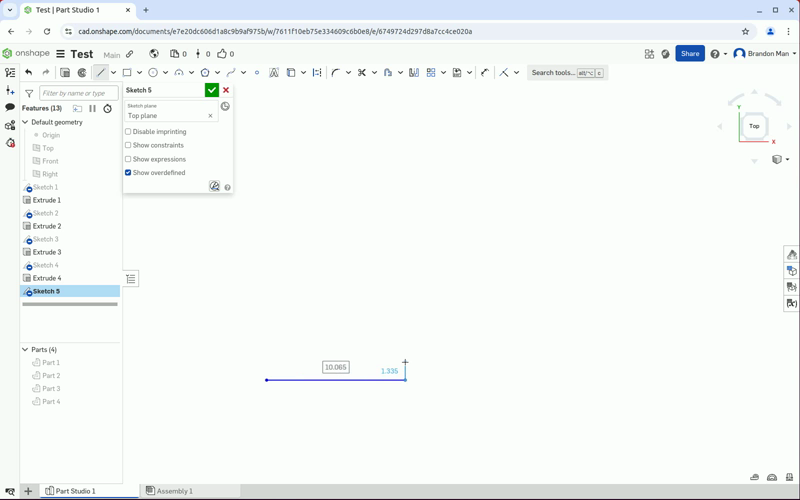
scroll(6)
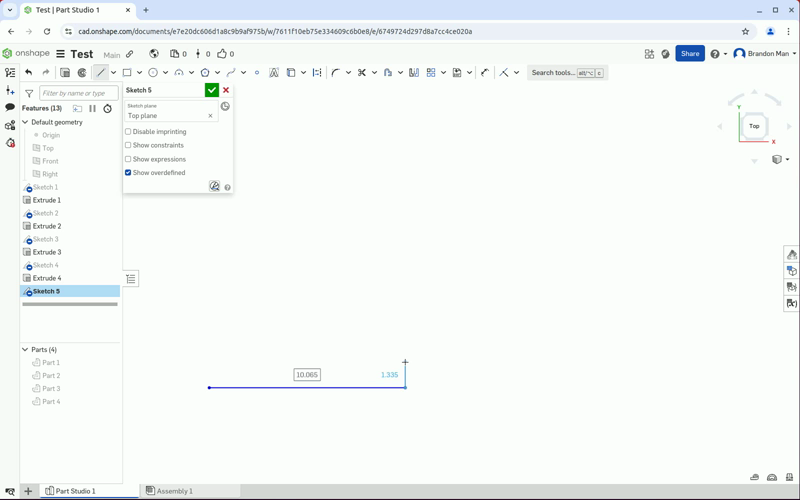
scroll(6)
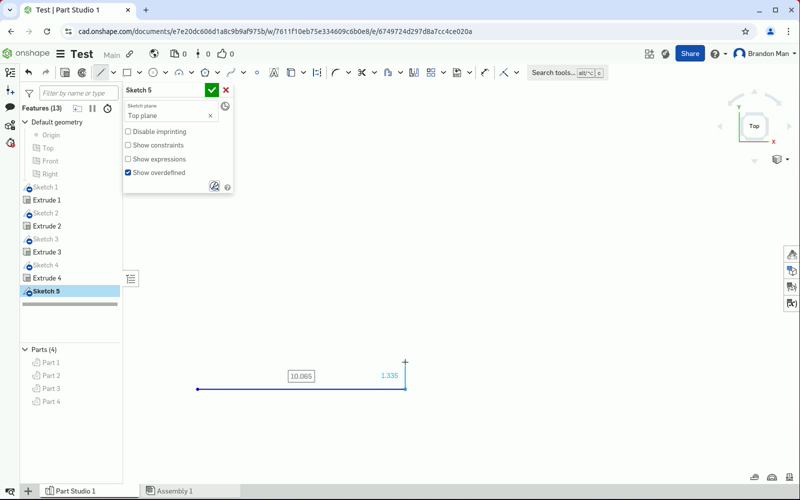
scroll(6)
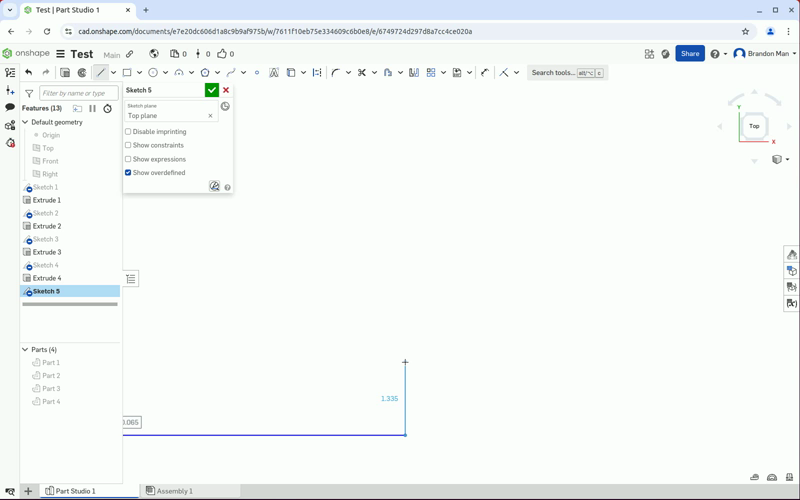
click(405, 361)
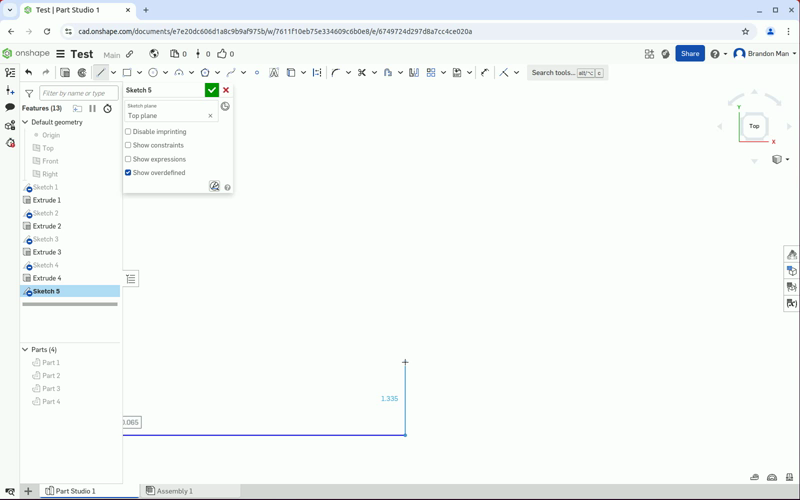
scroll(-6)
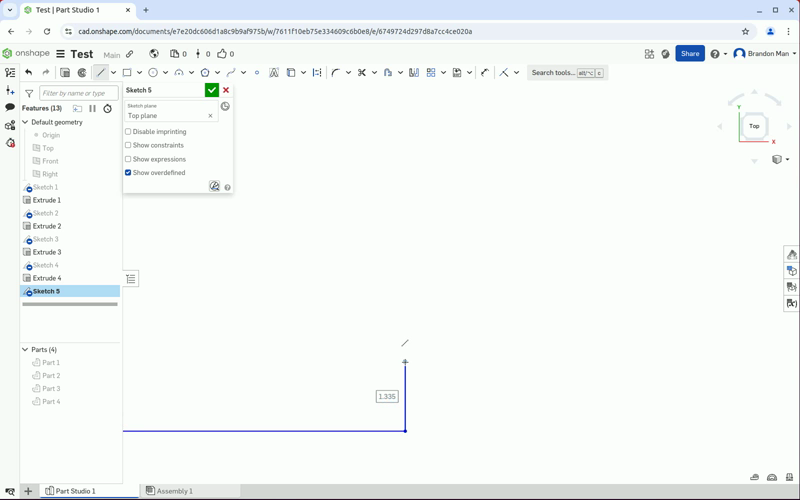
scroll(-6)
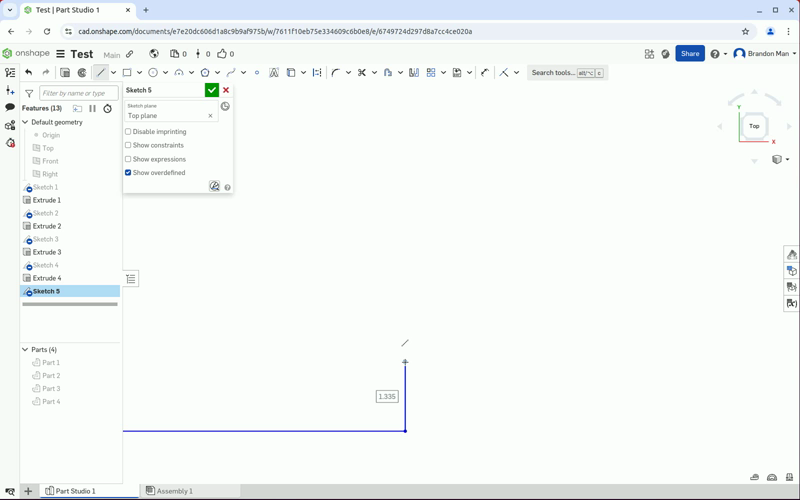
scroll(-6)
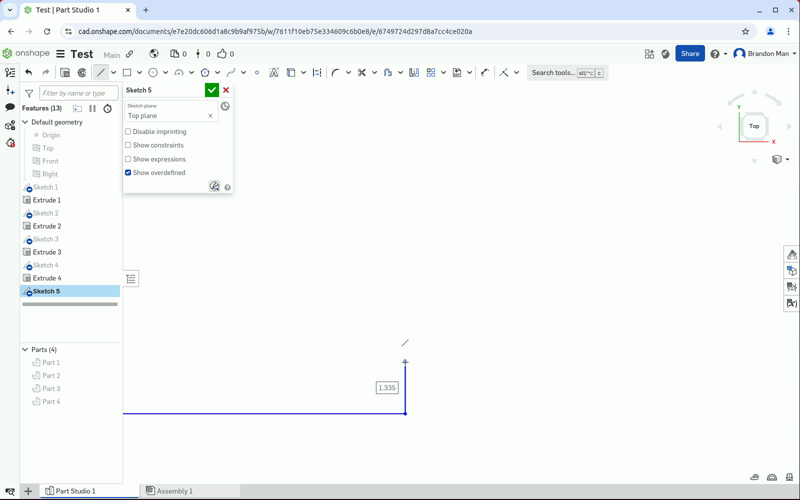
scroll(-6)
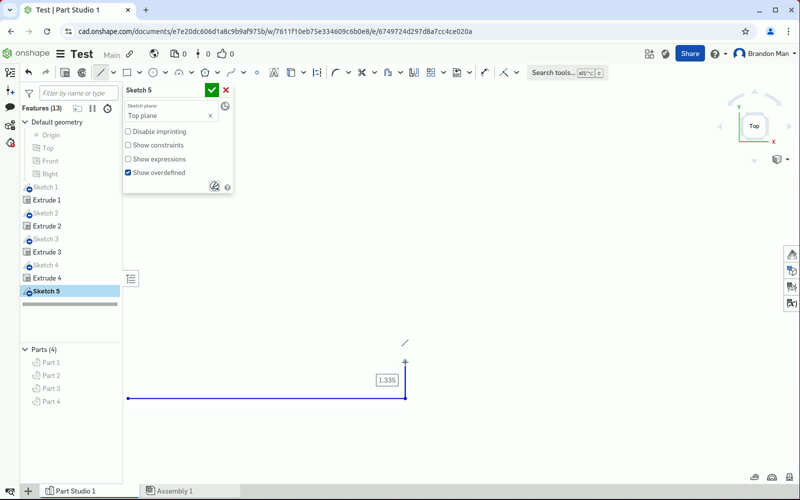
scroll(-6)
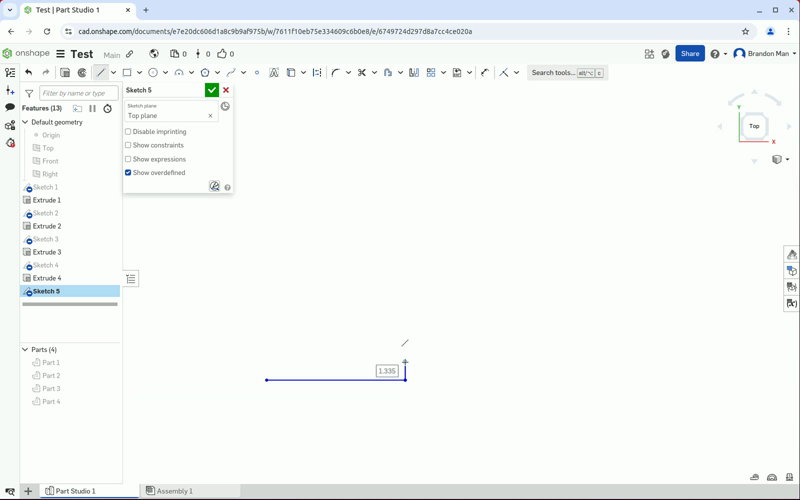
scroll(-6)
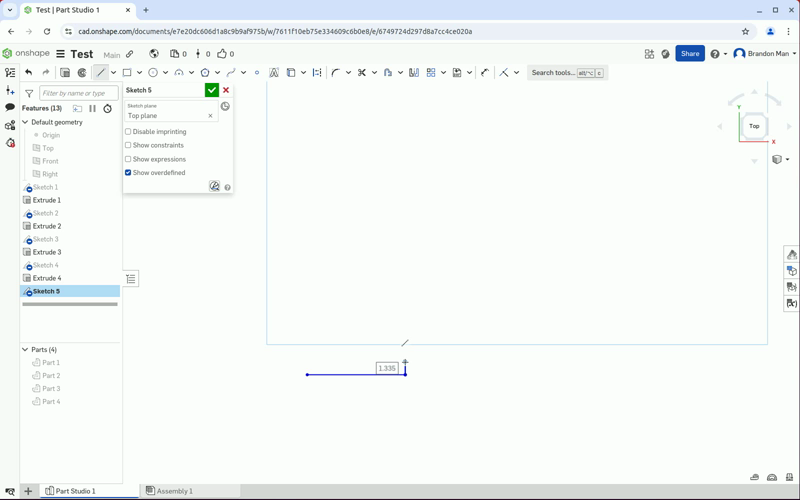
scroll(-6)
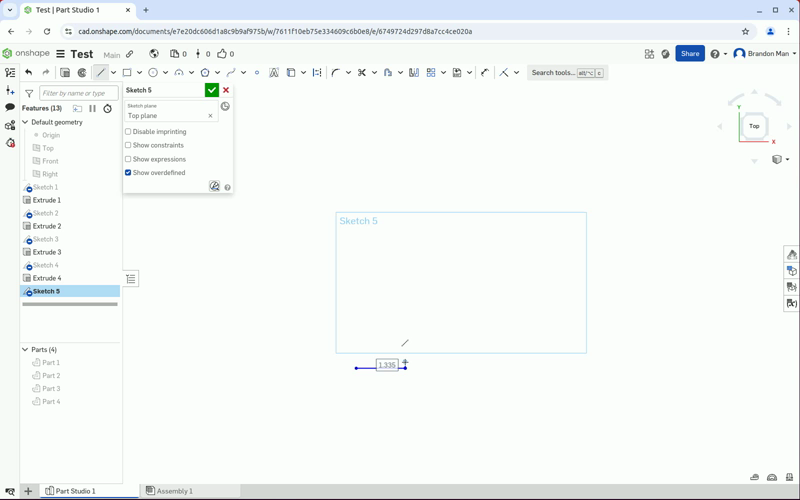
key_up(shift)
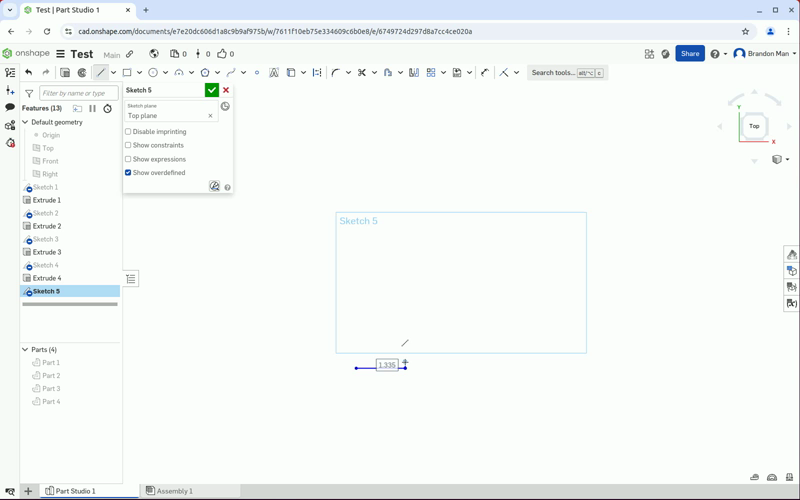
key_down(shift)
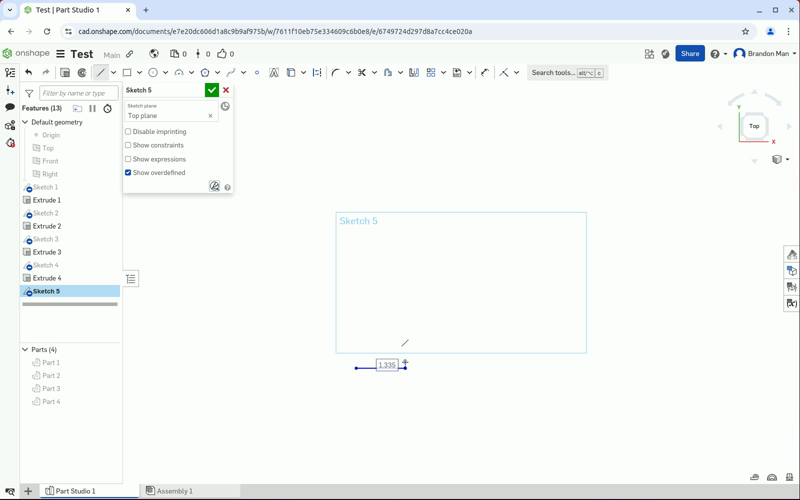
mouse_move(435, 361)
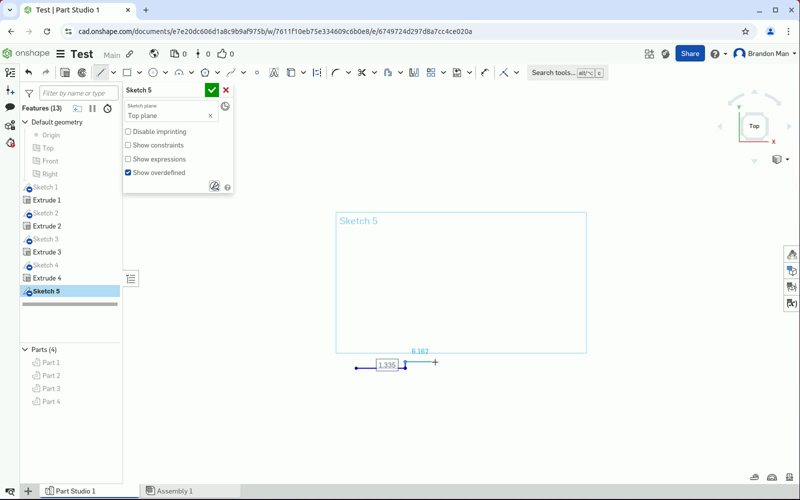
mouse_move(356, 361)
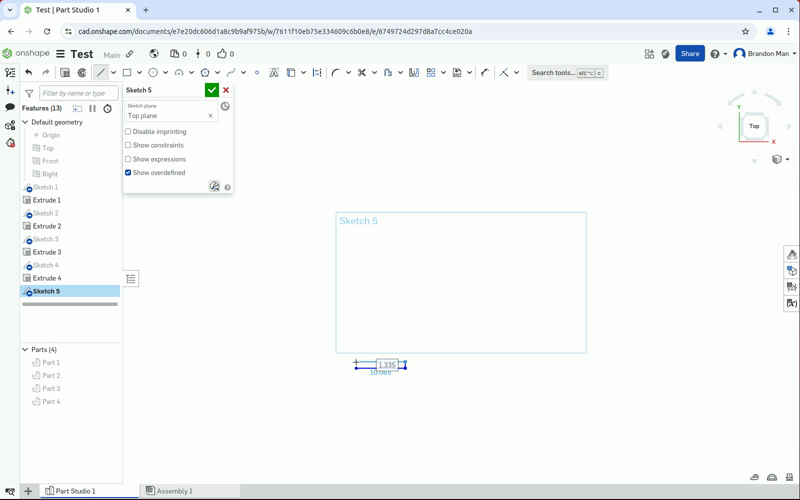
click(356, 361)
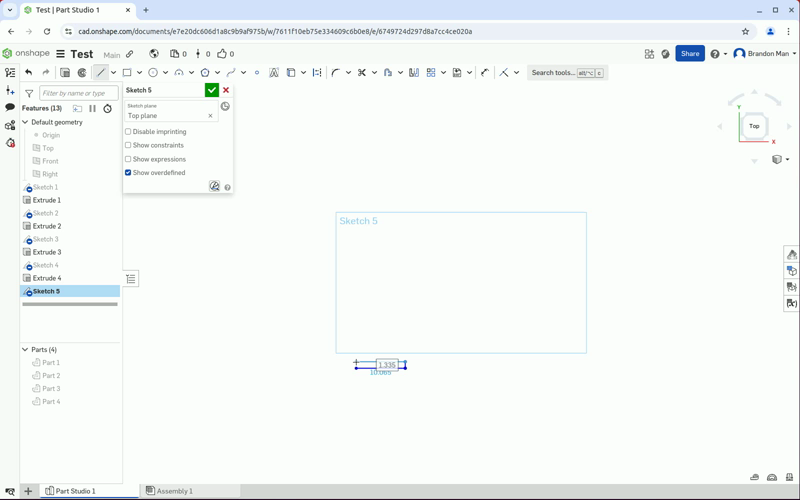
key_up(shift)
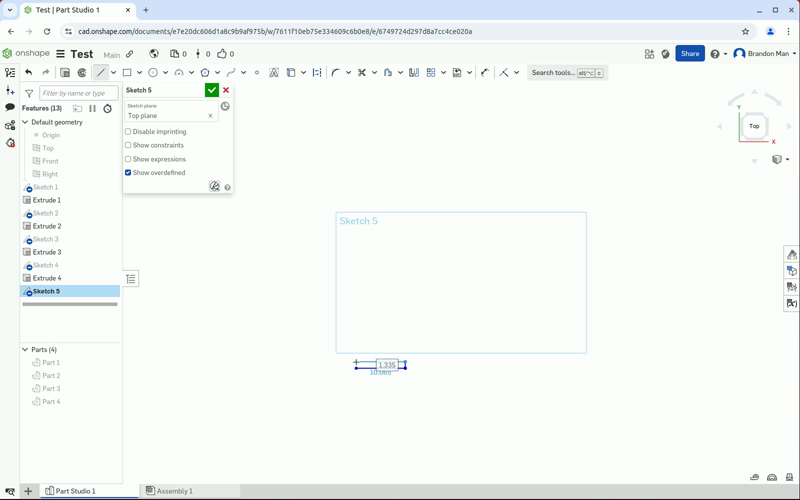
mouse_move(386, 361)
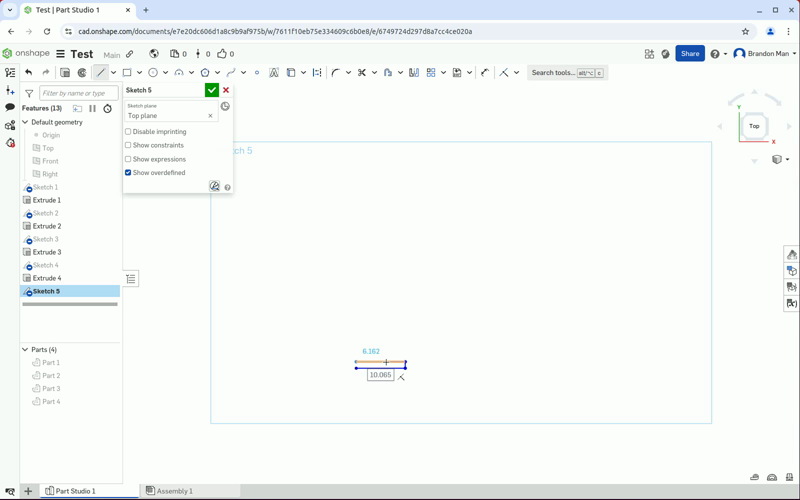
key_down(shift)
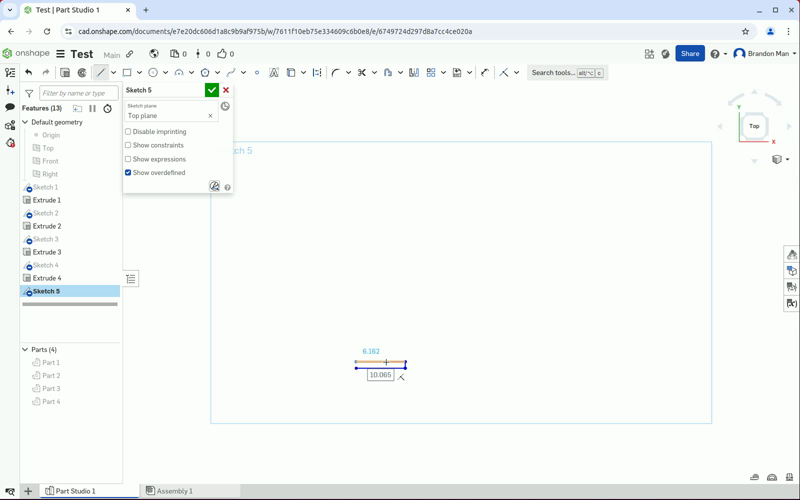
mouse_move(356, 368)
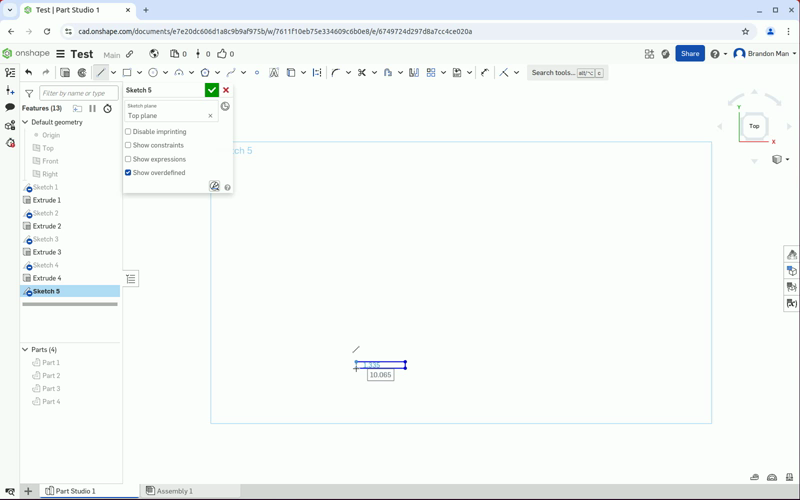
scroll(6)
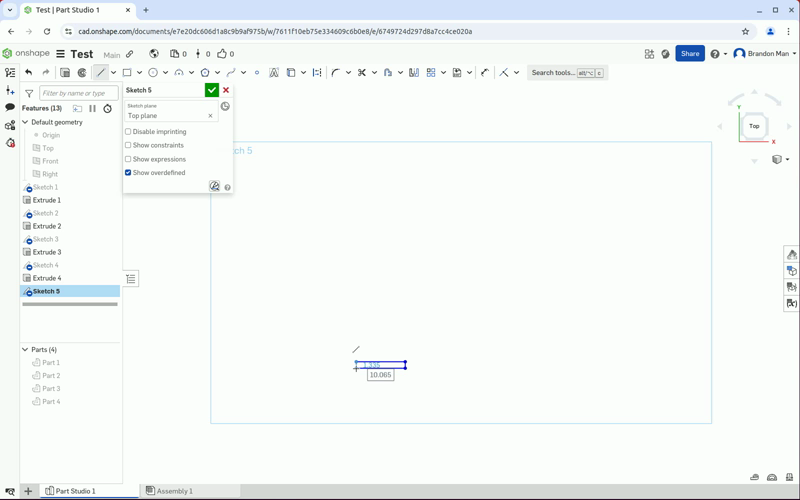
scroll(6)
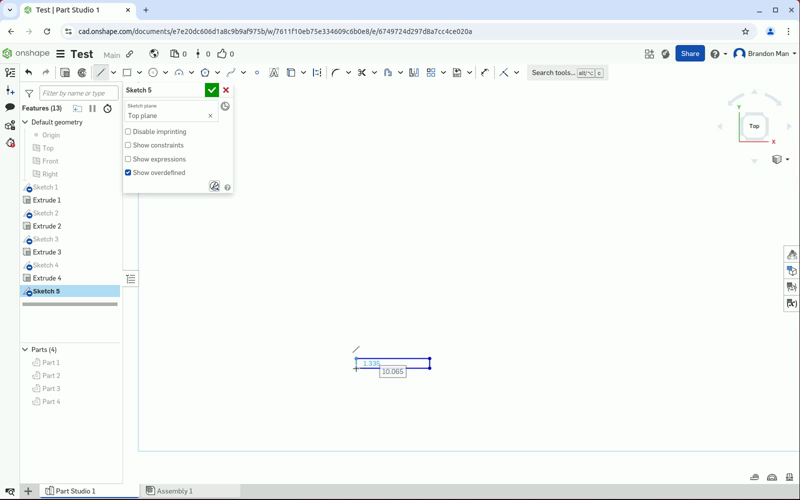
scroll(6)
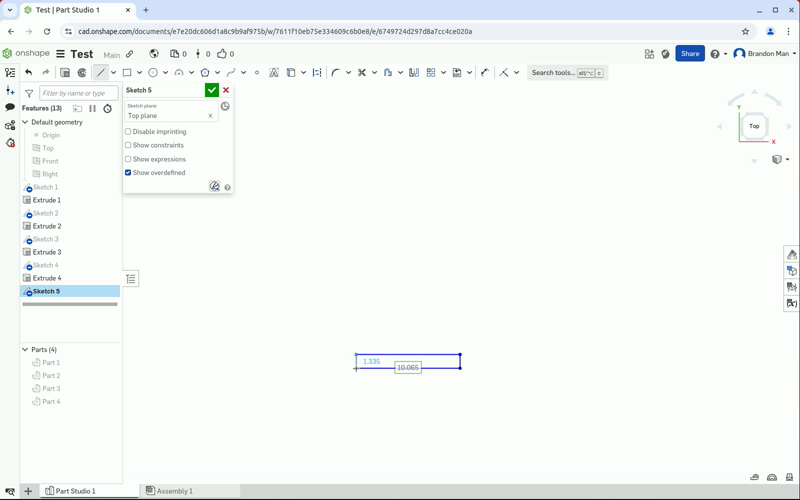
scroll(6)
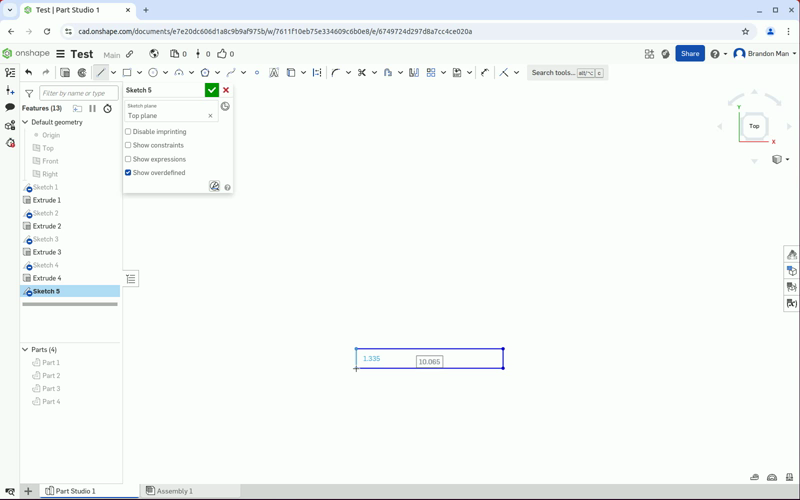
scroll(6)
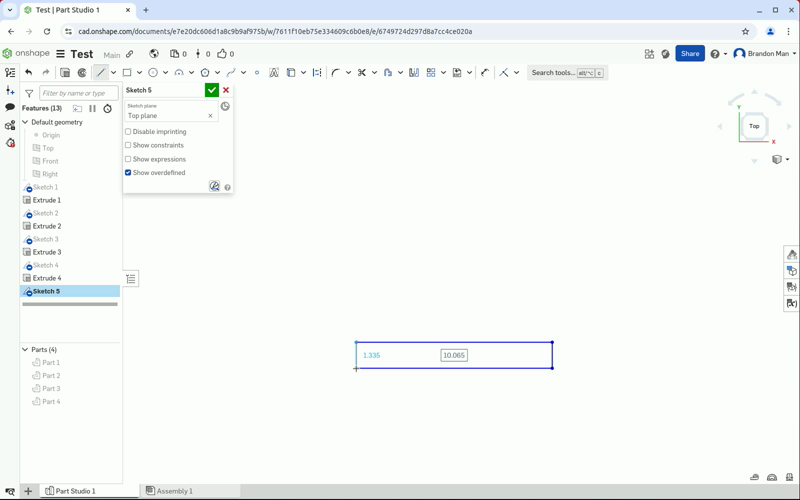
scroll(6)
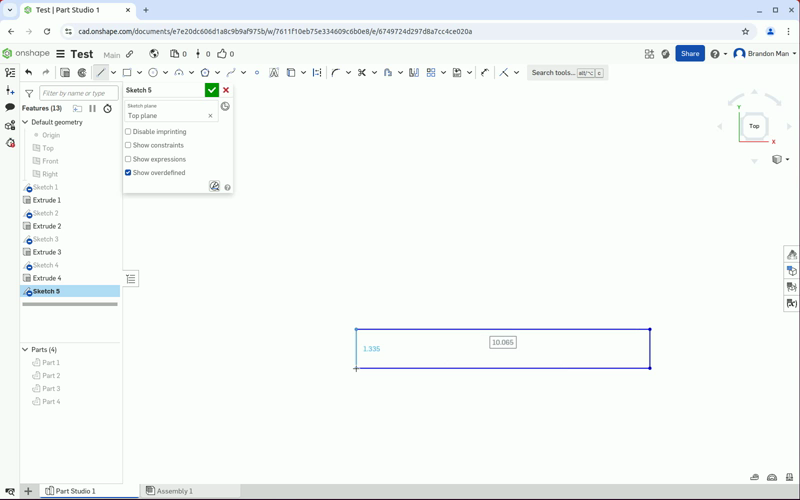
scroll(6)
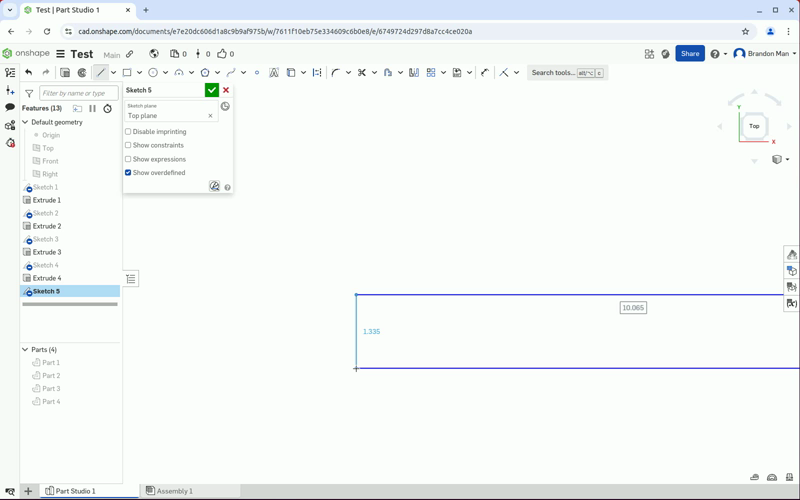
key_up(shift)
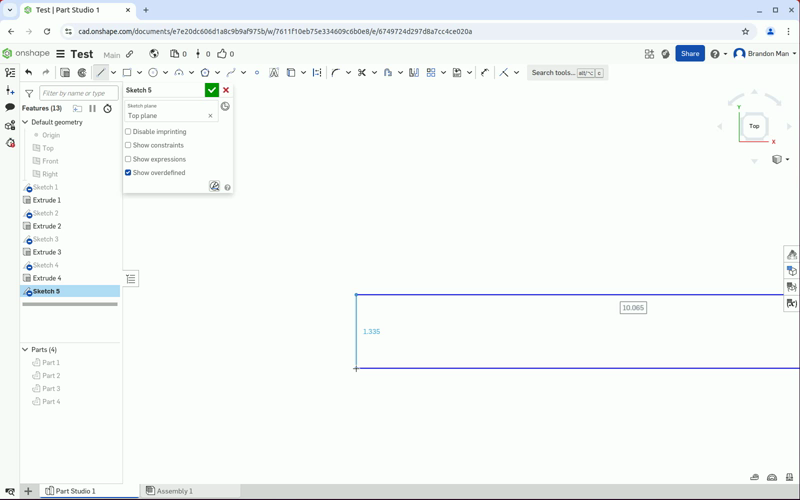
click(356, 368)
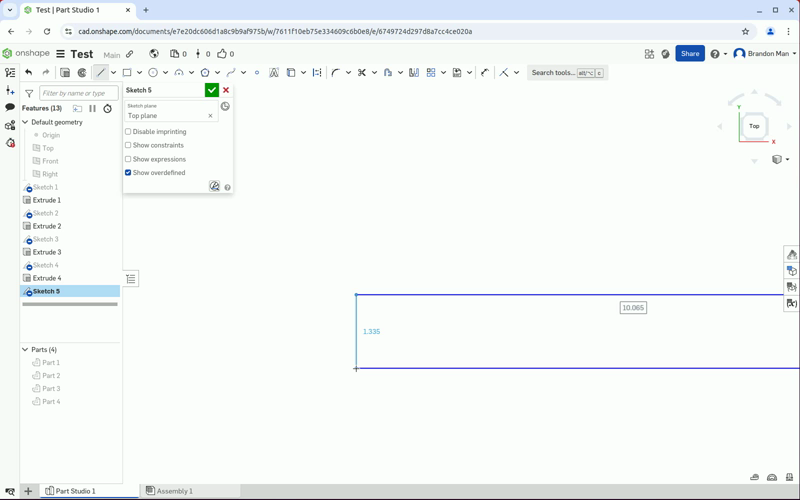
scroll(-6)
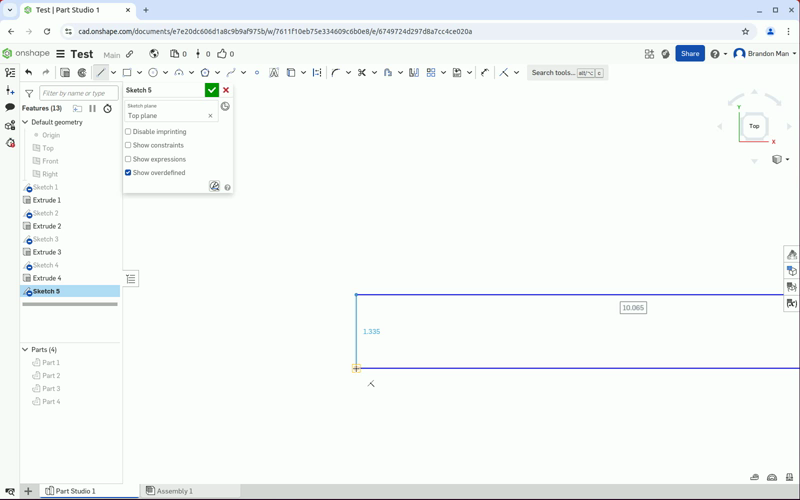
scroll(-6)
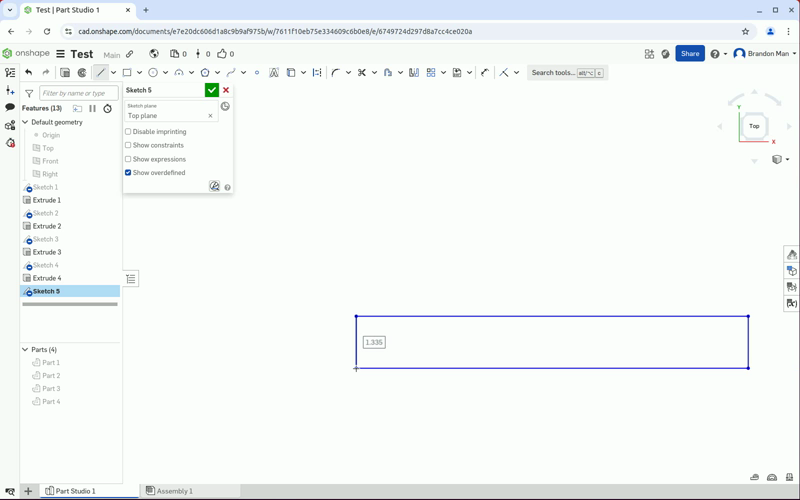
scroll(-6)
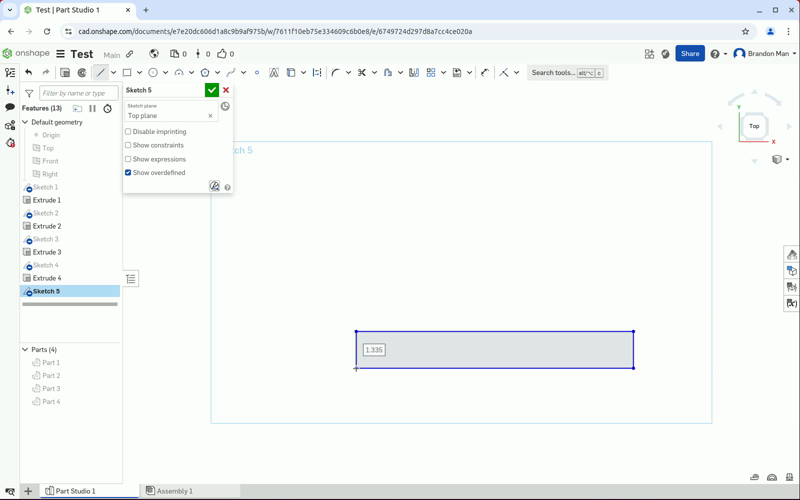
scroll(-6)
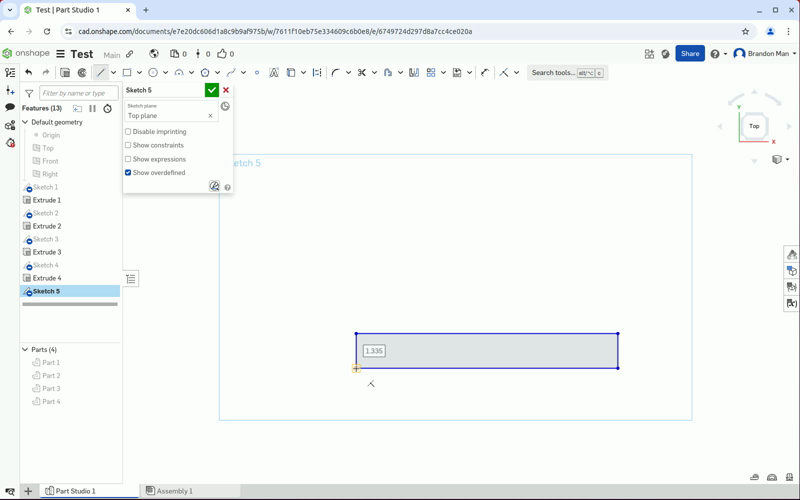
scroll(-6)
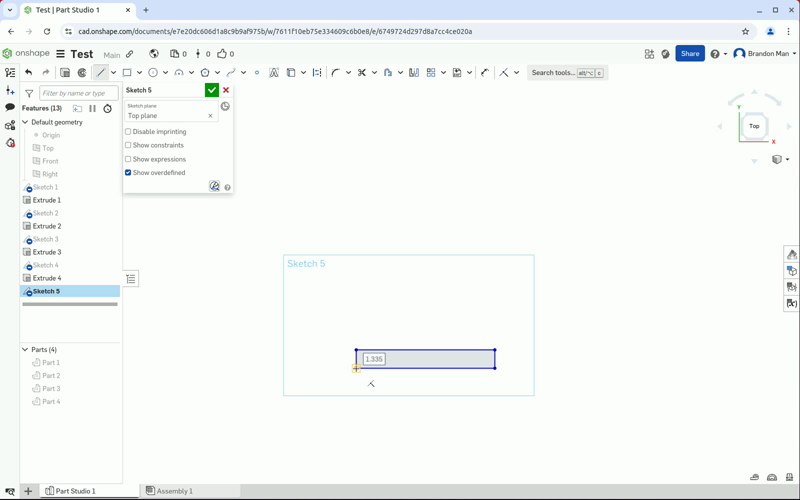
scroll(-6)
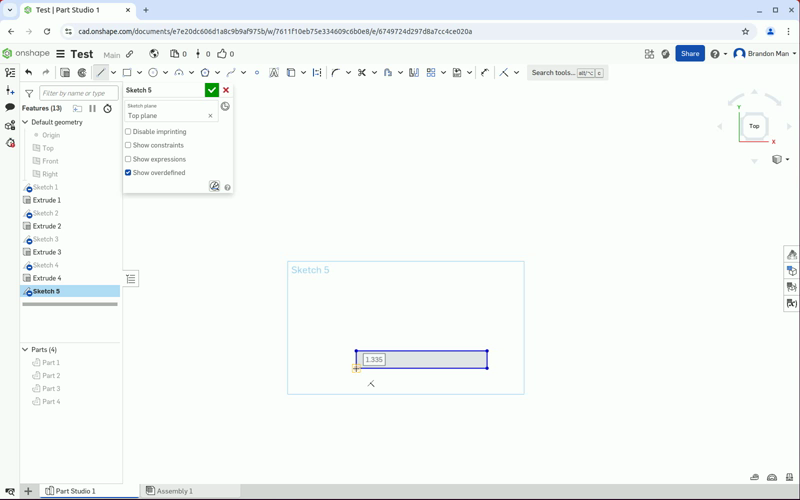
scroll(-6)
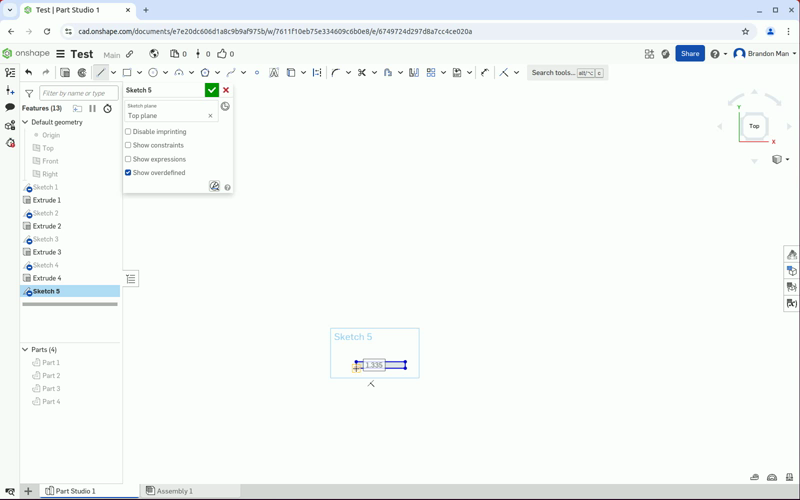
key(esc)
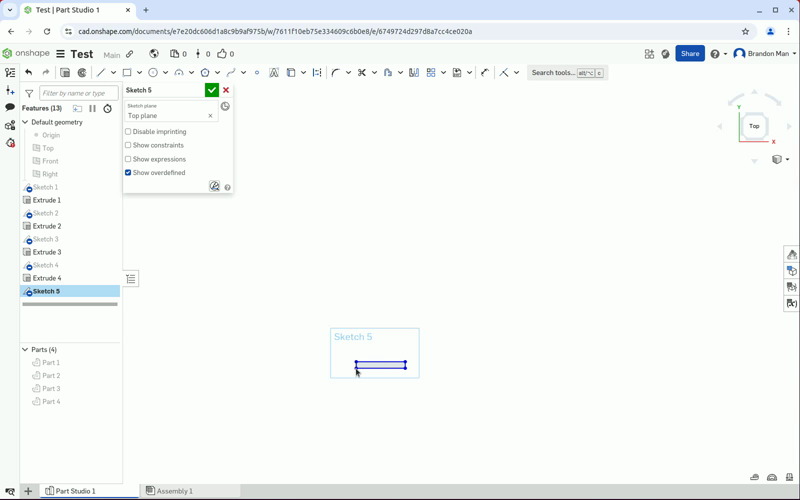
mouse_move(379, 364)
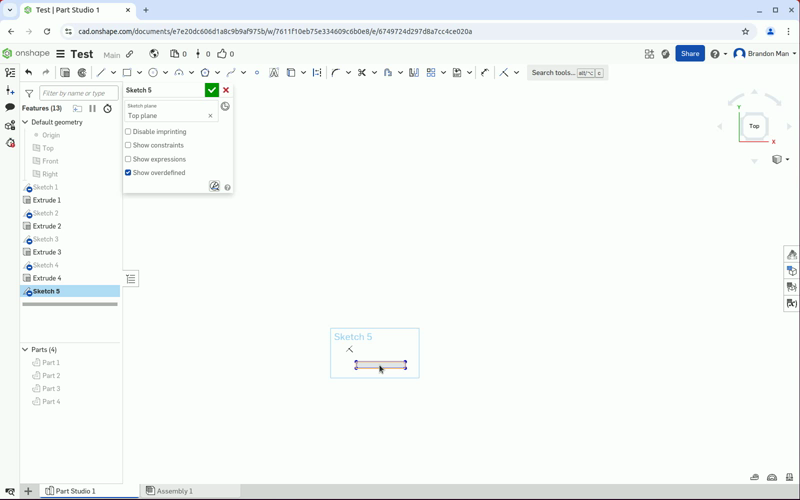
scroll(6)
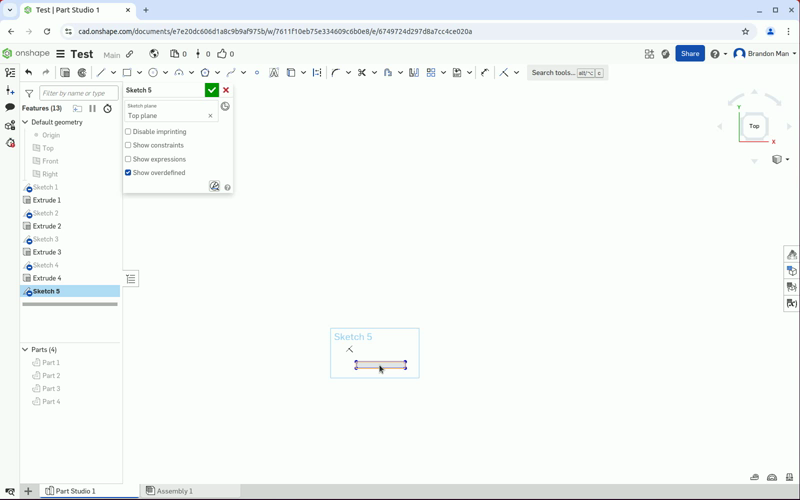
scroll(6)
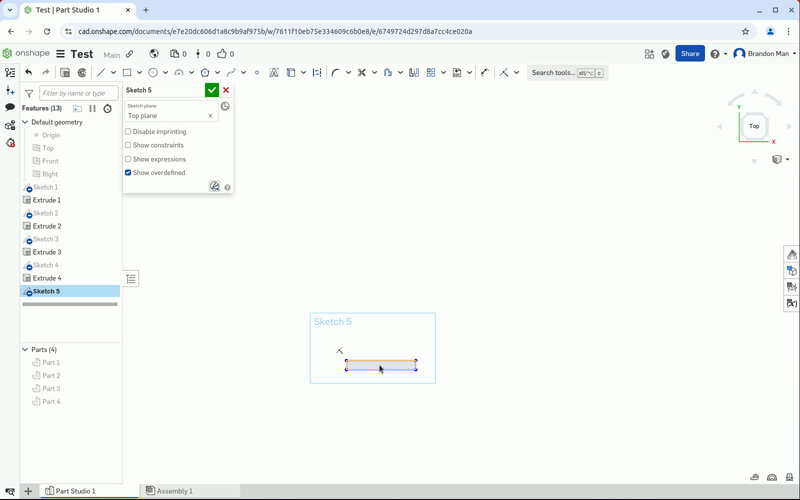
scroll(6)
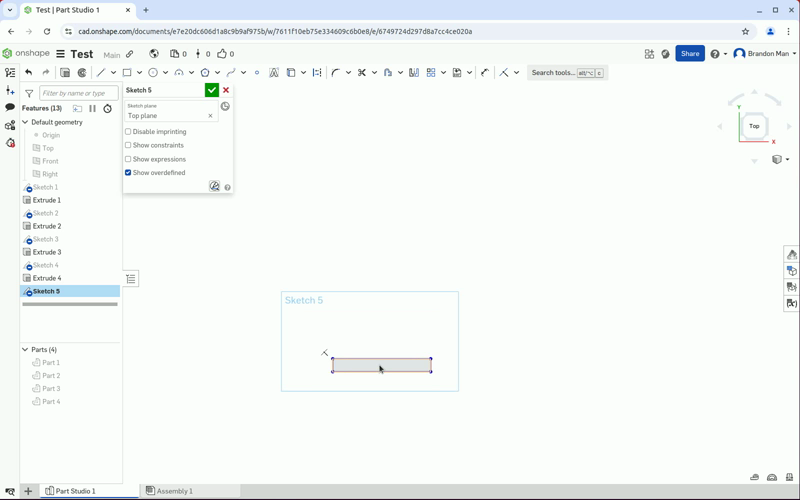
scroll(6)
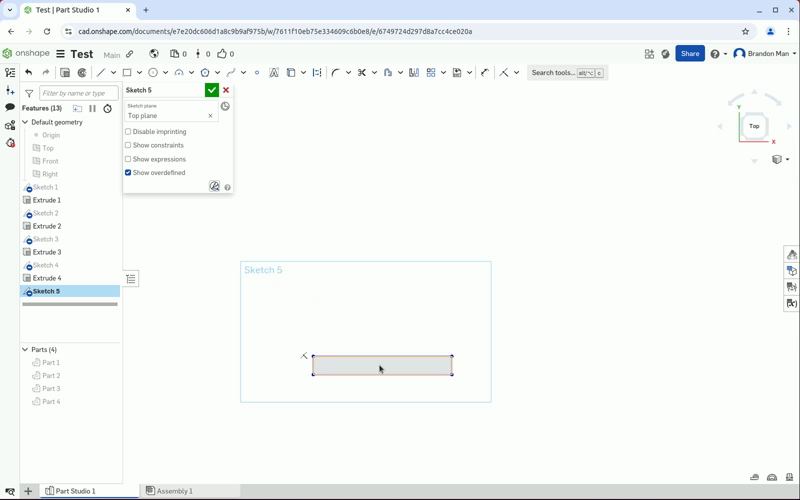
scroll(6)
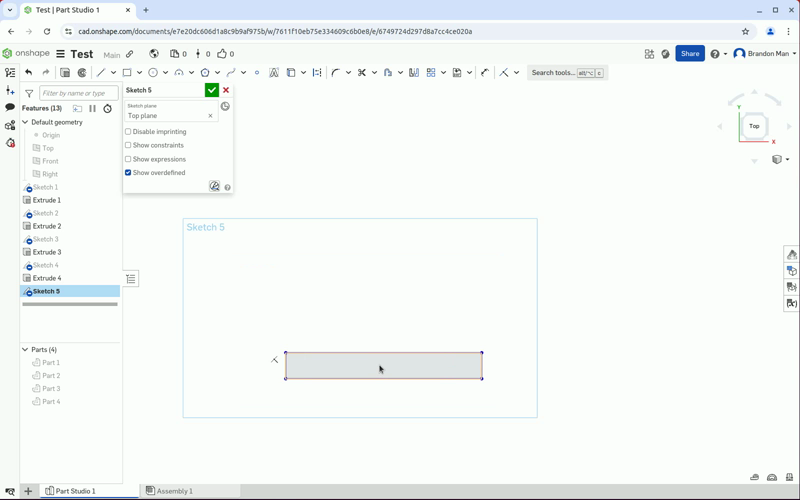
scroll(6)
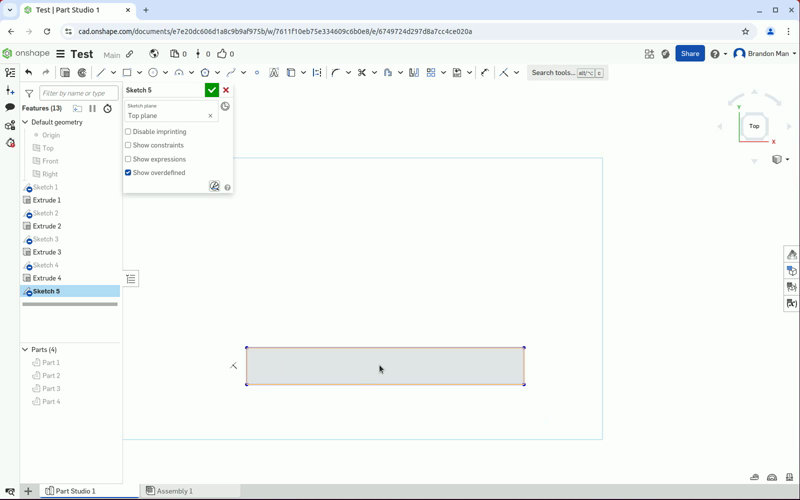
scroll(6)
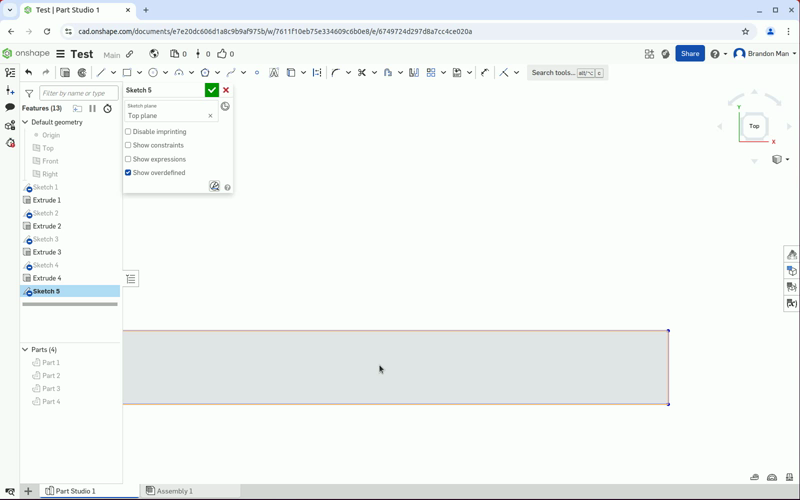
click(379, 364)
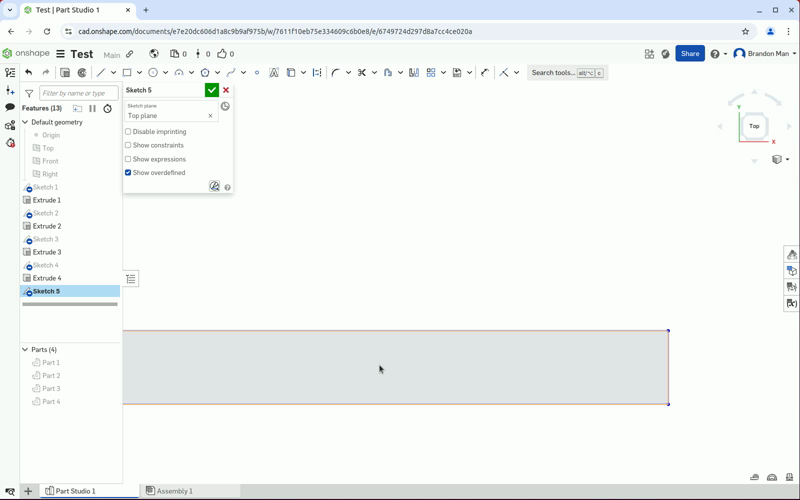
scroll(-6)
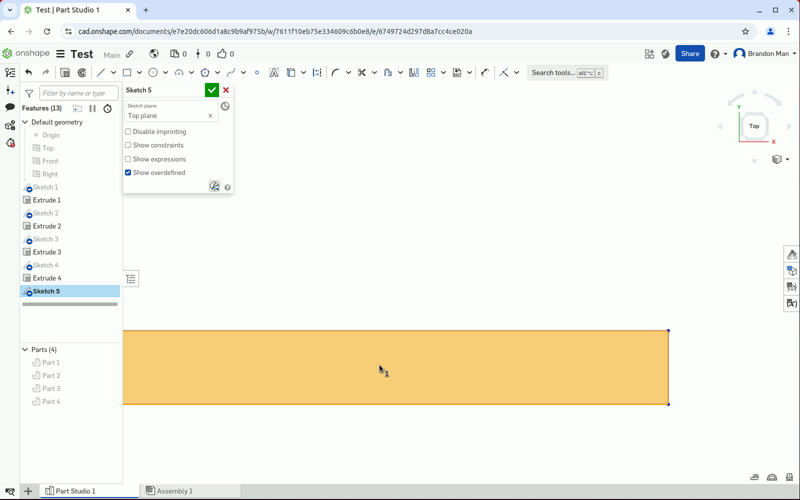
scroll(-6)
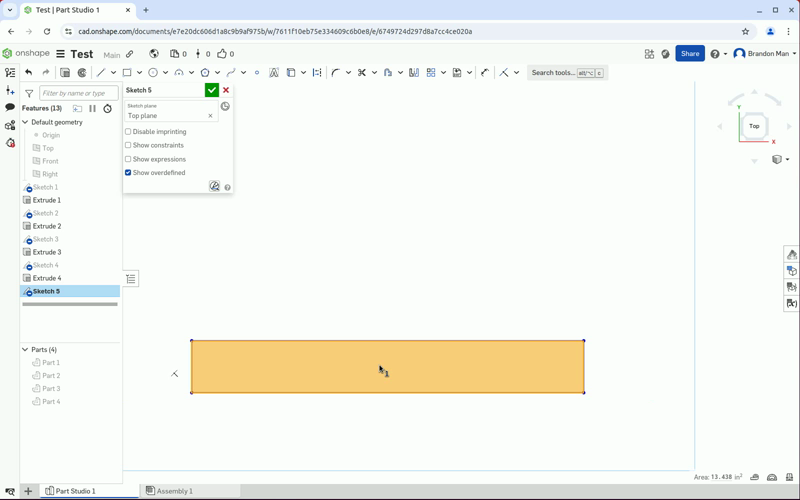
scroll(-6)
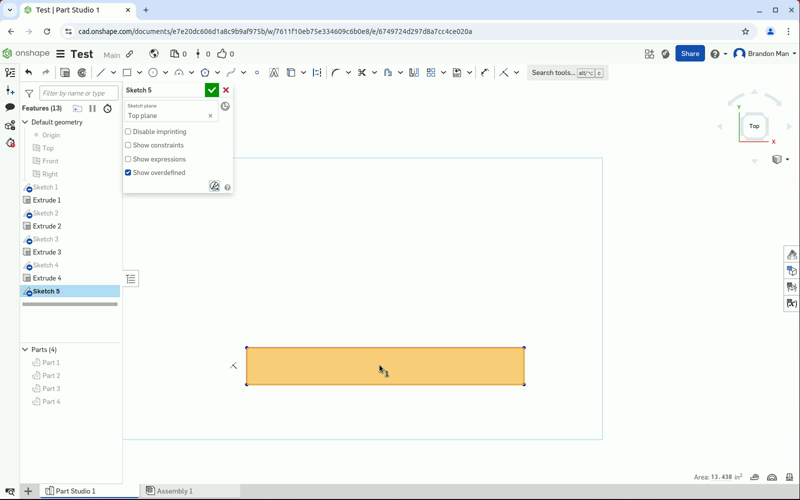
scroll(-6)
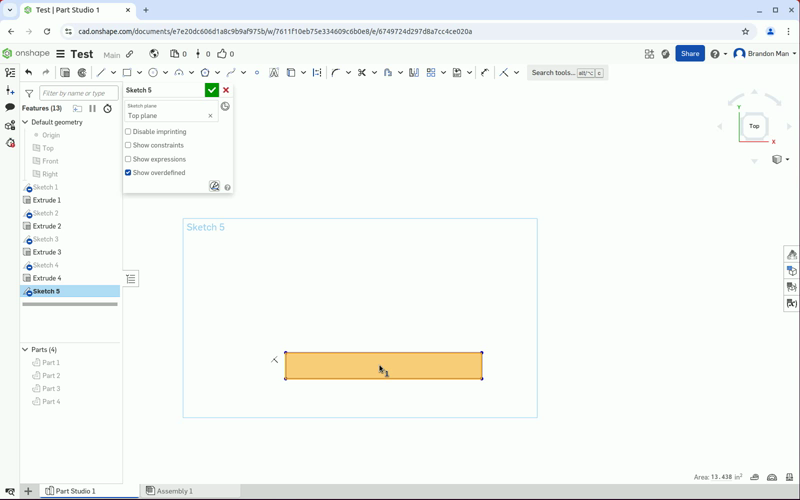
scroll(-6)
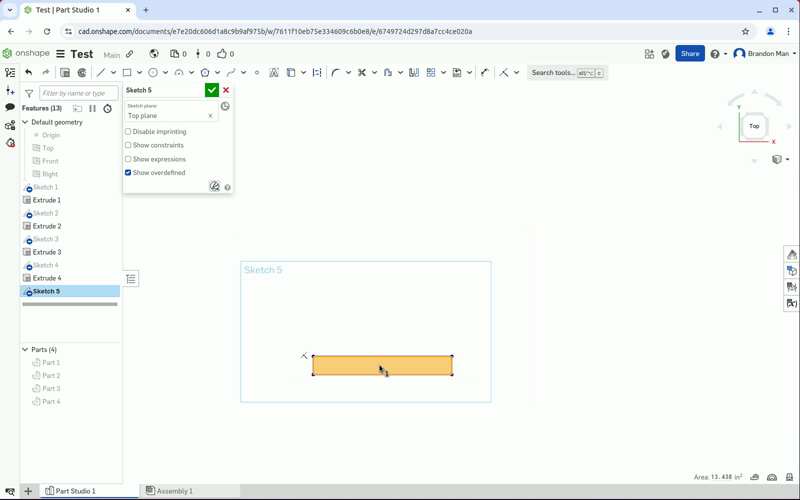
scroll(-6)
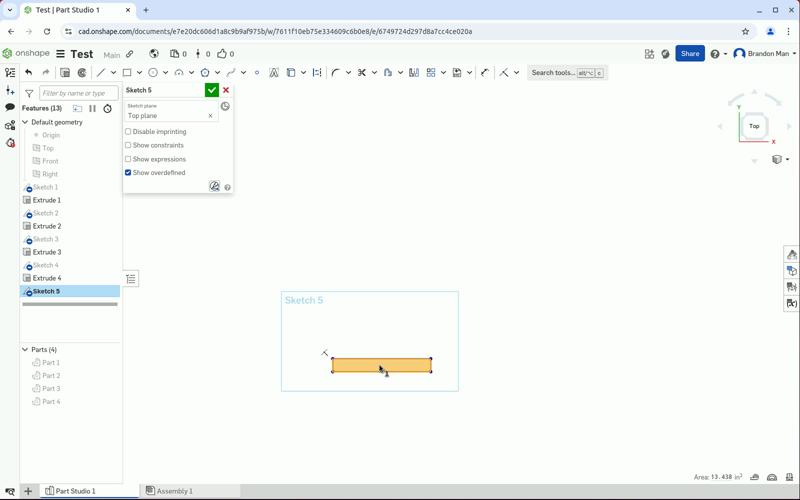
scroll(-6)
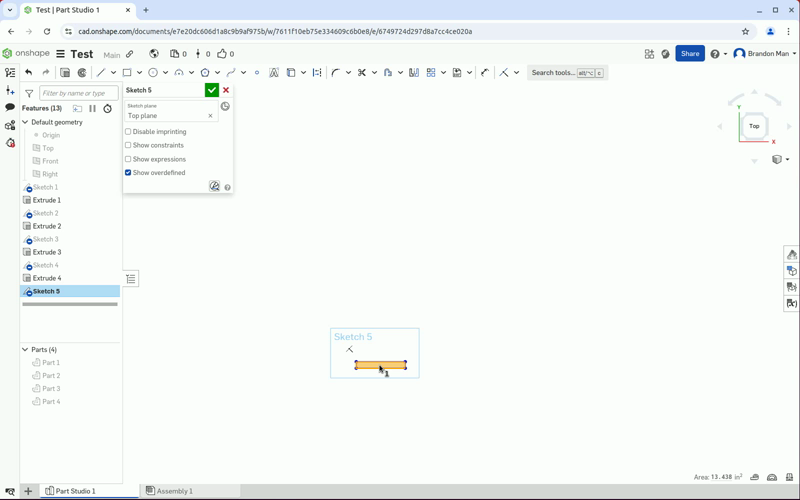
mouse_move(73, 352)
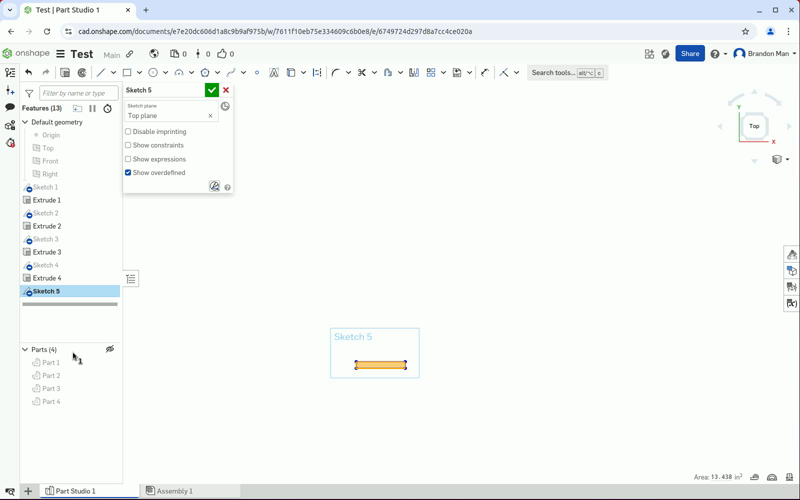
key(shift+y)
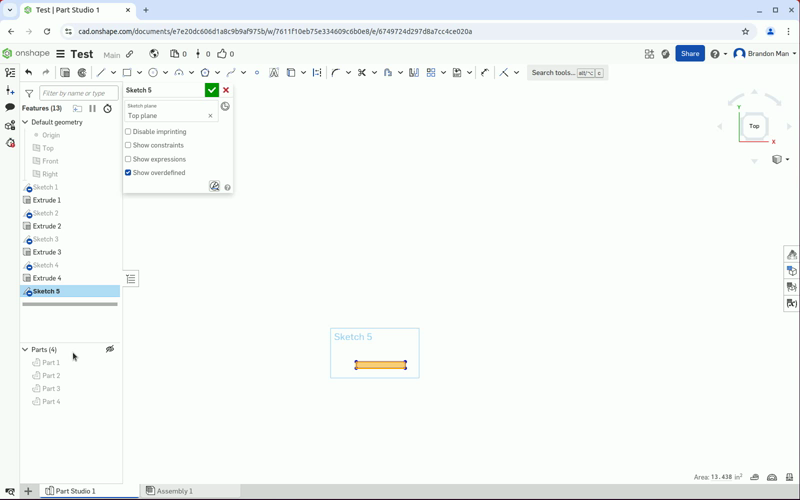
key(shift+e)
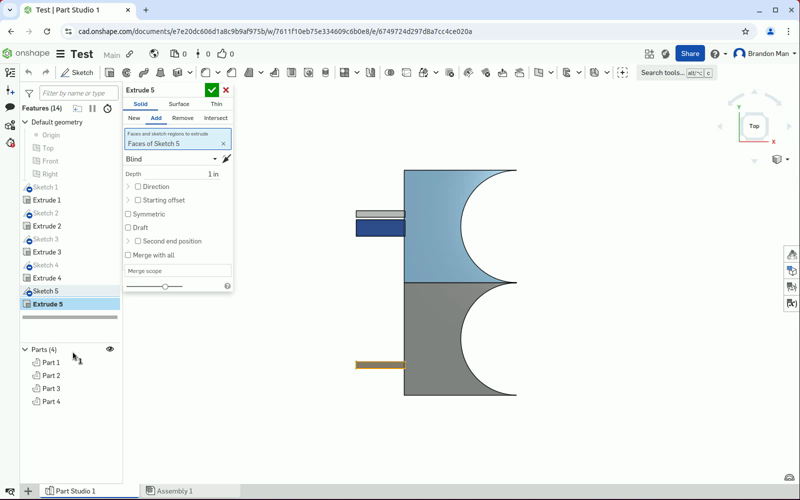
mouse_move(143, 106)
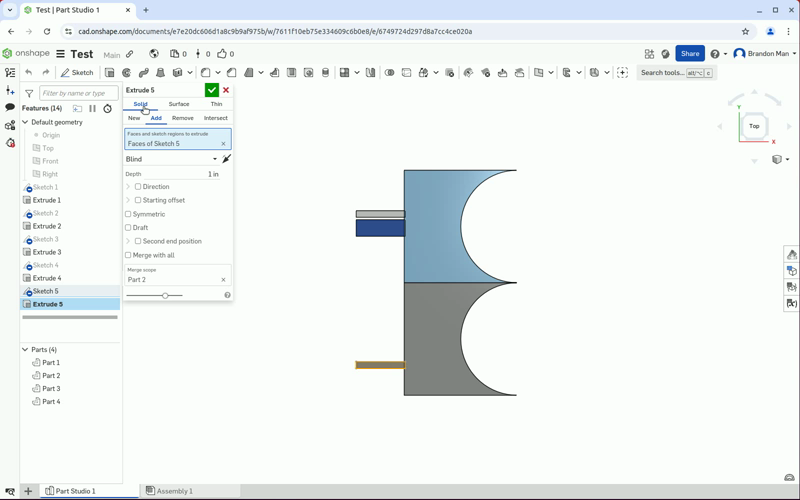
click(143, 106)
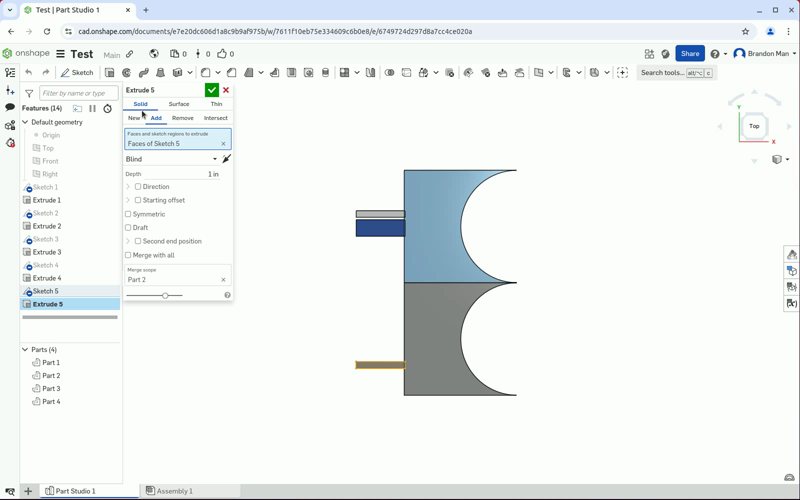
mouse_move(137, 120)
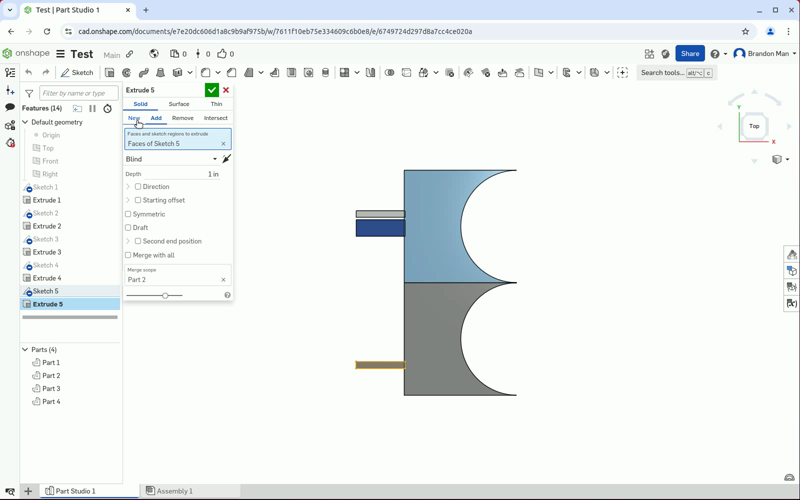
click(137, 120)
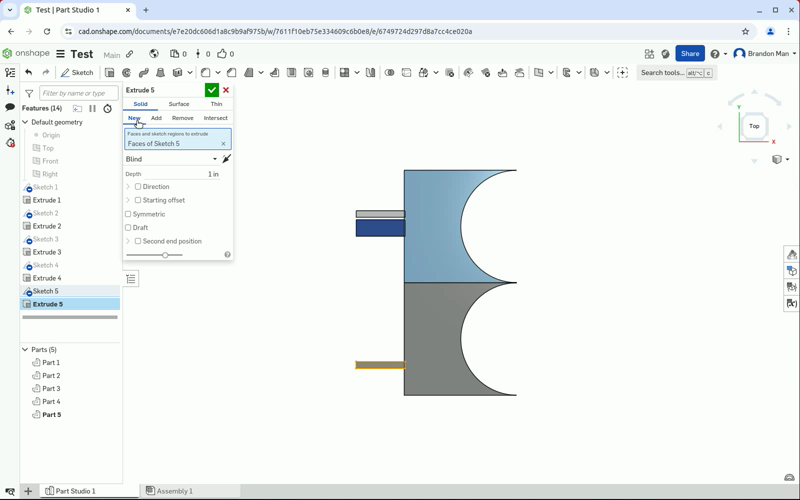
key(tab, 4)
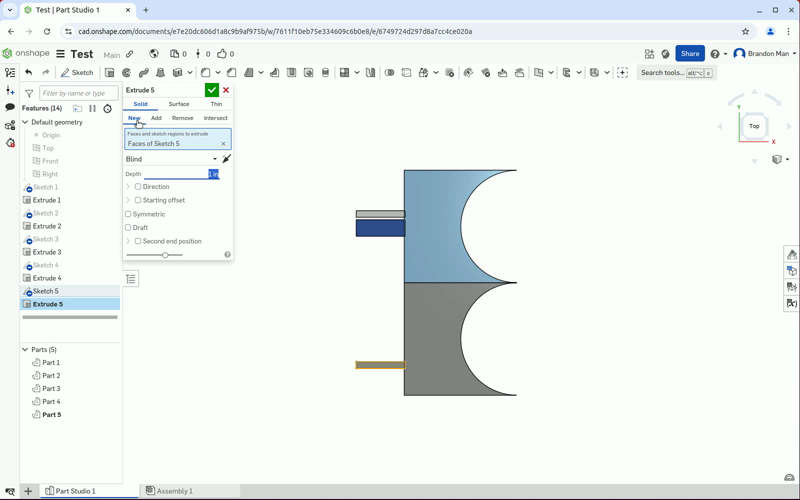
text(13.239)
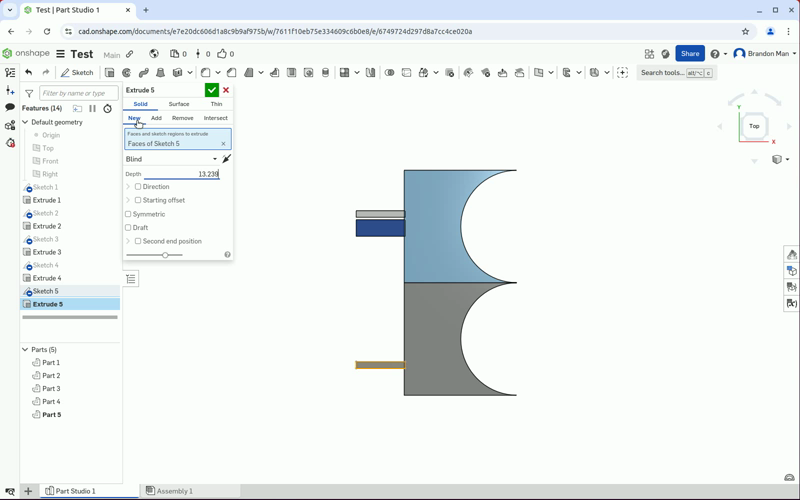
key(enter)
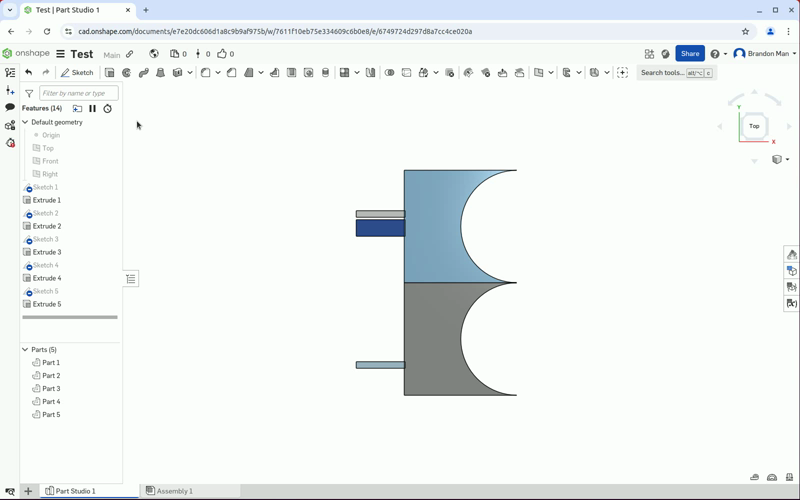
key(shift+h)
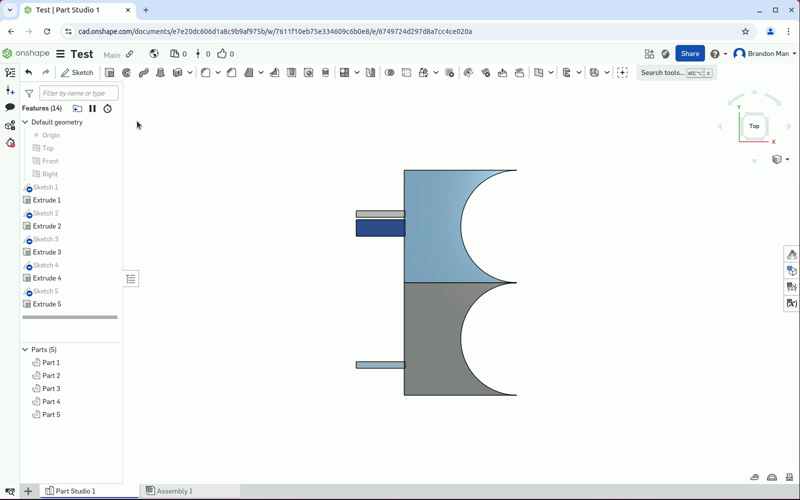
key(shift+h)
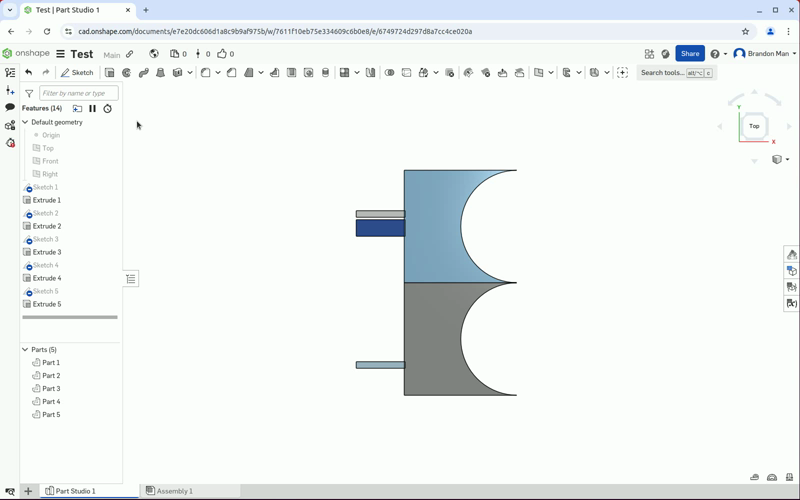
mouse_move(73, 189)
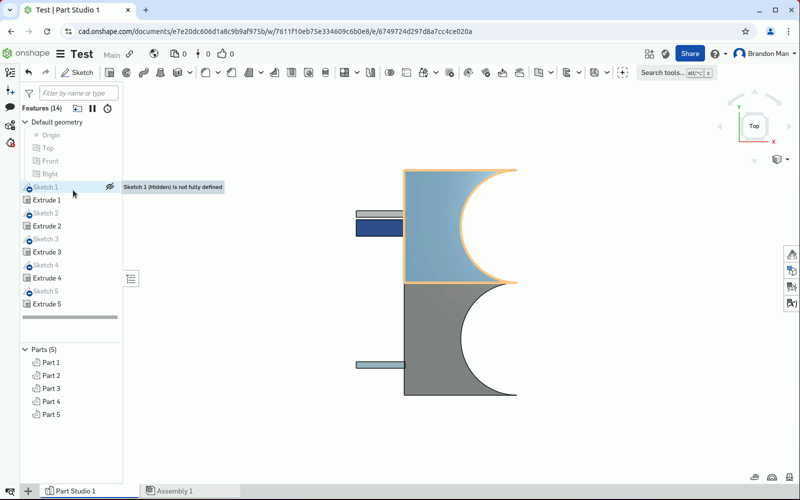
click(73, 189)
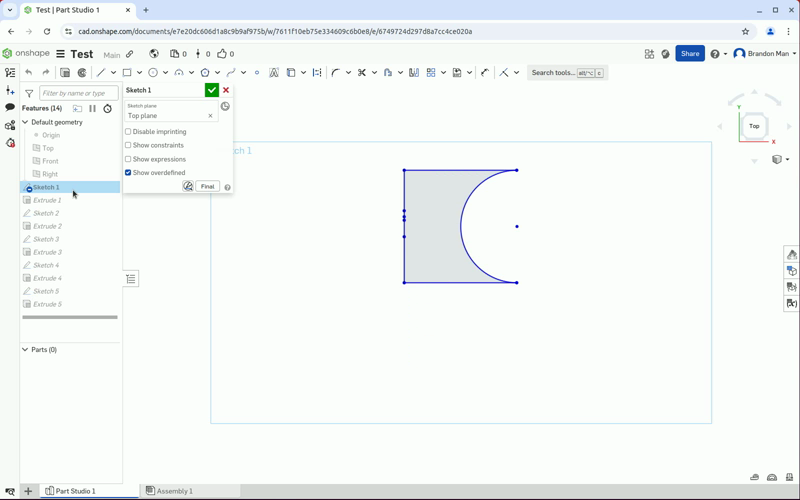
mouse_move(229, 92)
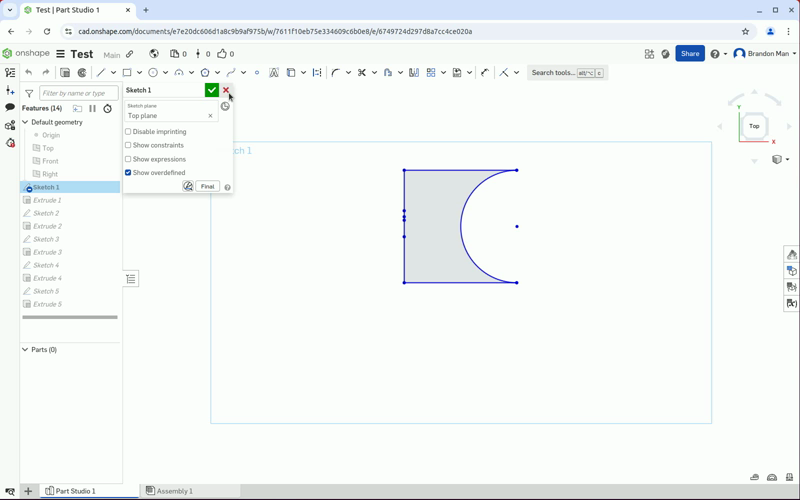
click(229, 92)
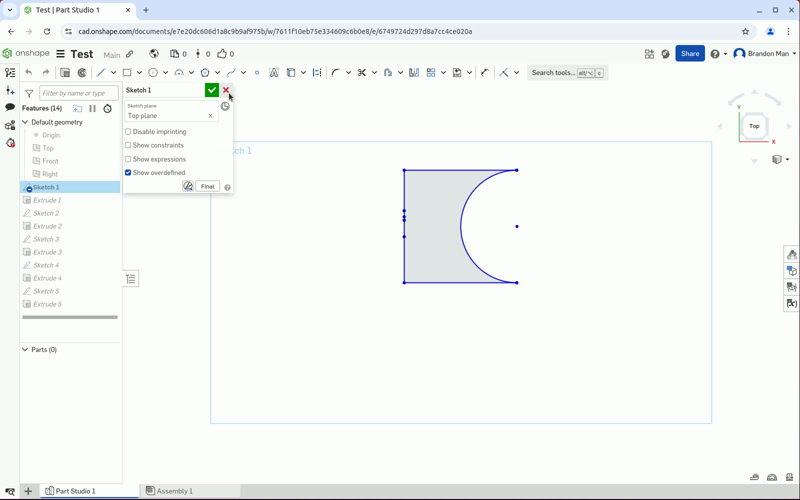
key(shift+s)
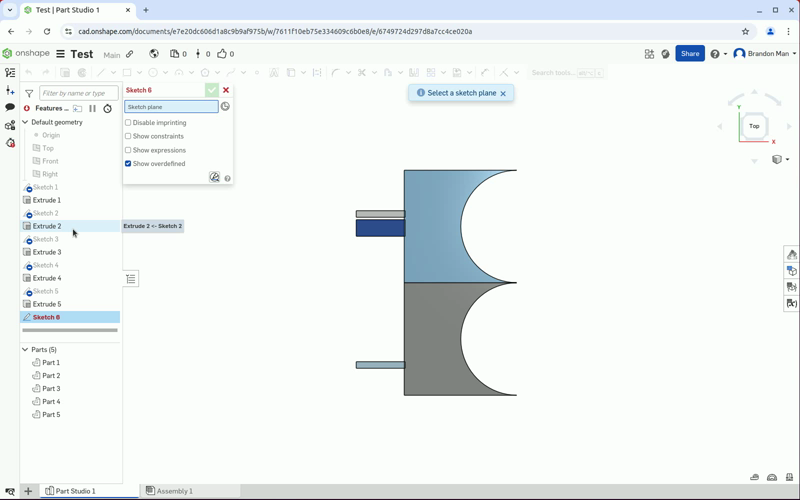
scroll(3)
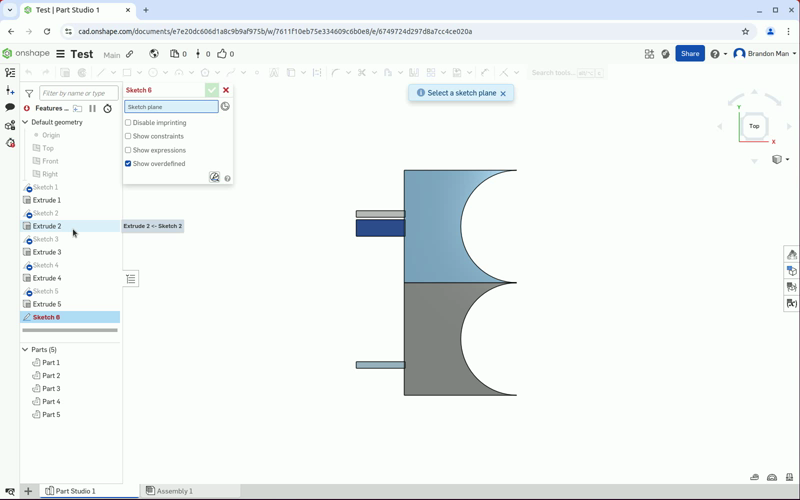
mouse_move(73, 150)
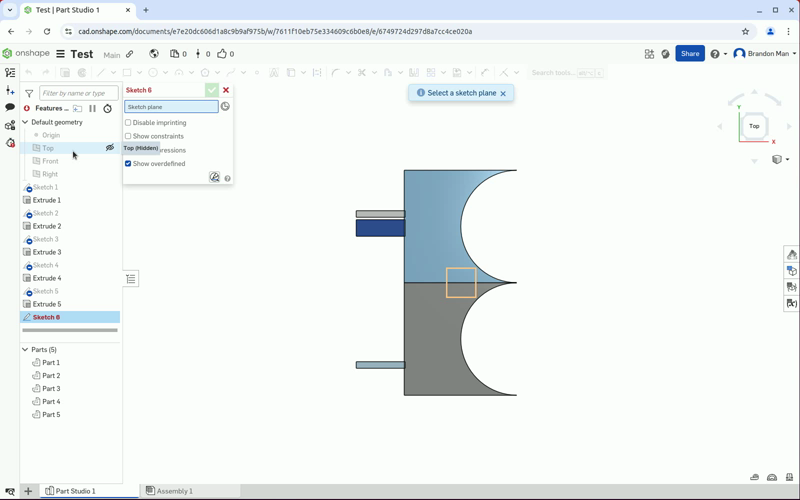
click(73, 150)
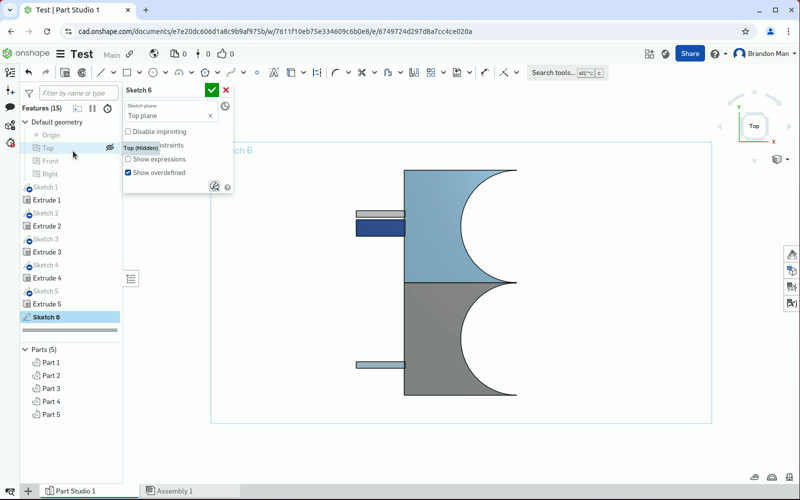
mouse_move(73, 352)
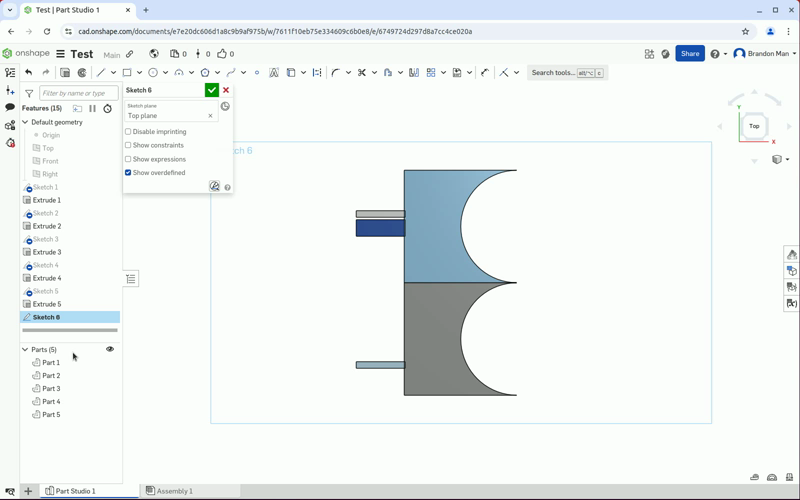
key(y)
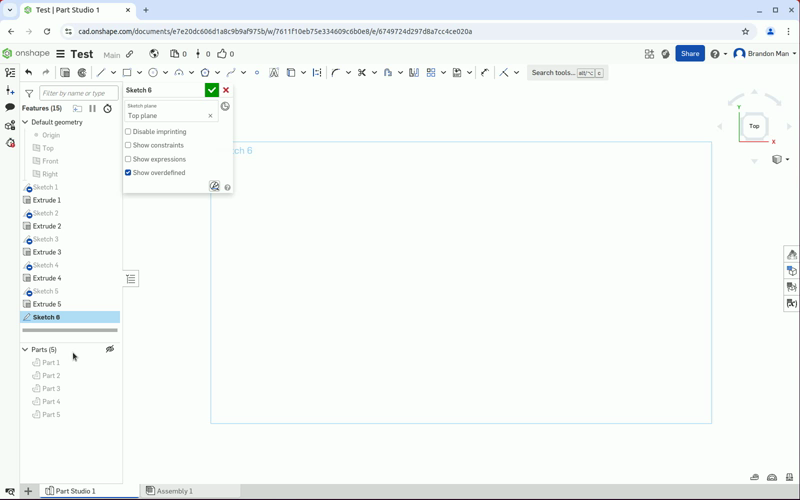
key(l)
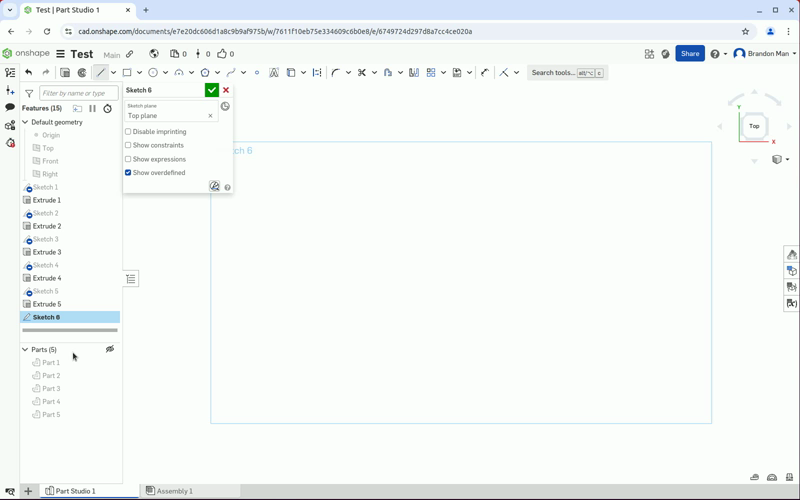
key_down(shift)
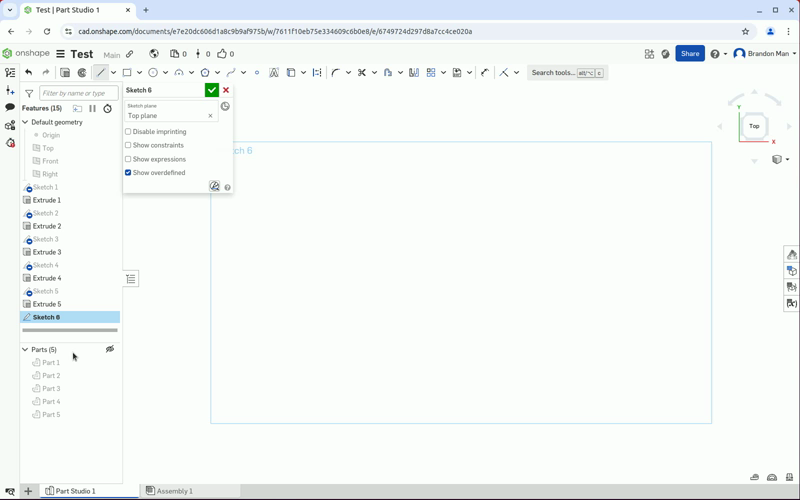
mouse_move(356, 357)
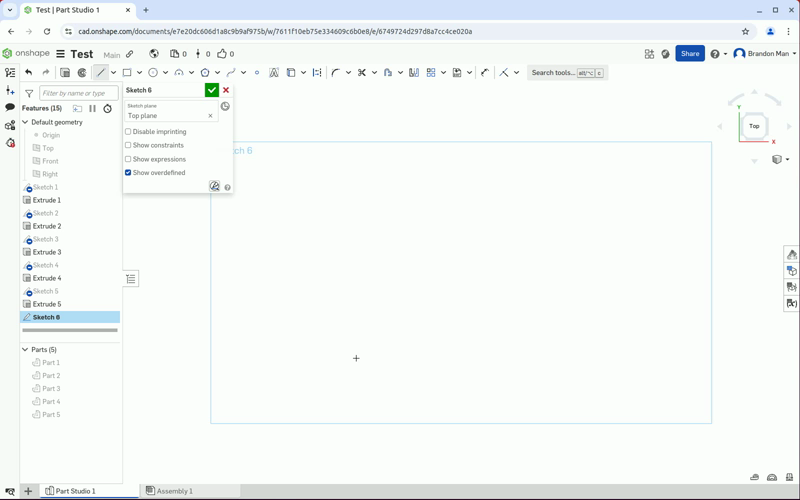
click(356, 357)
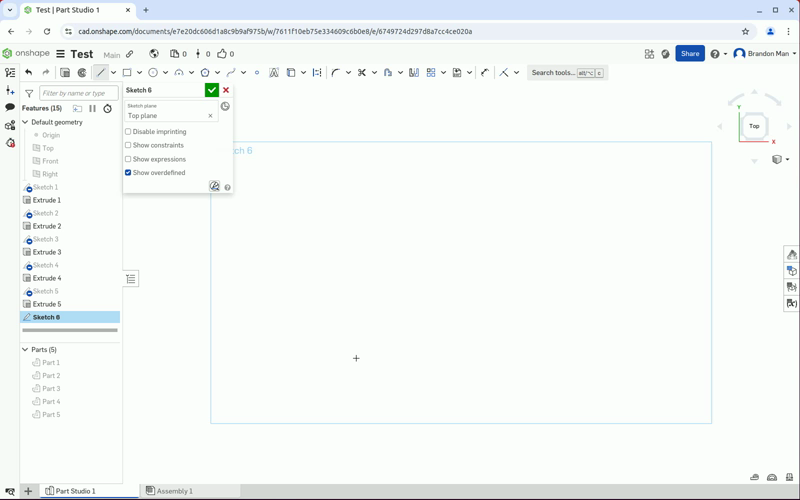
key_up(shift)
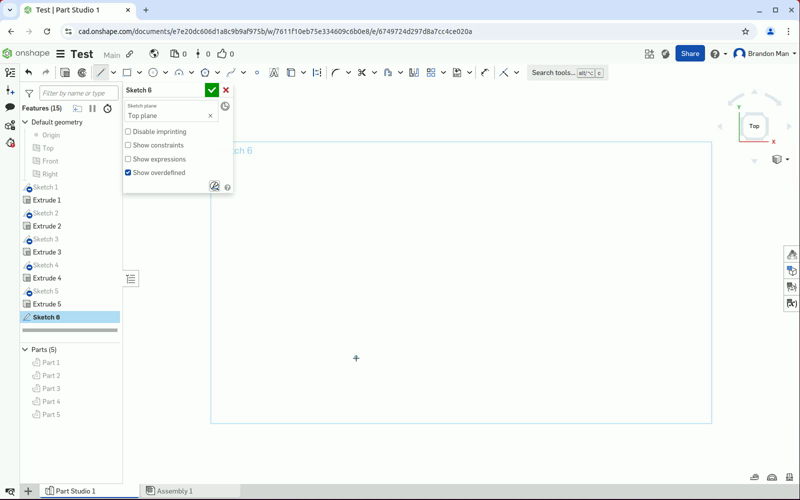
key_down(shift)
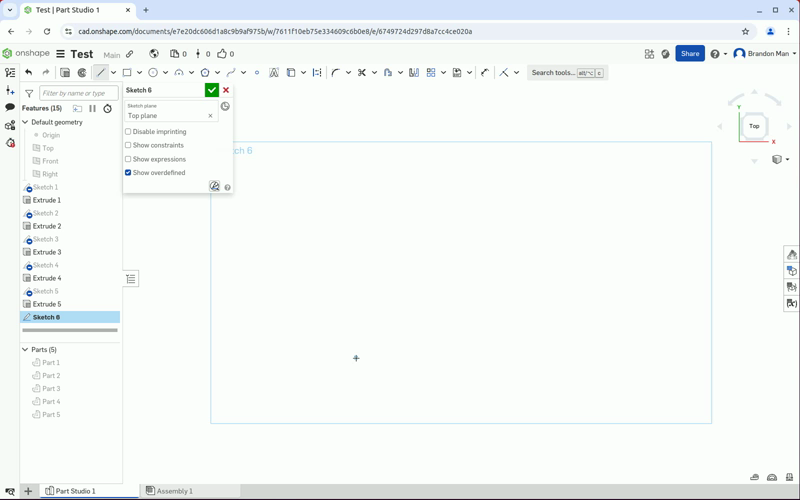
mouse_move(386, 357)
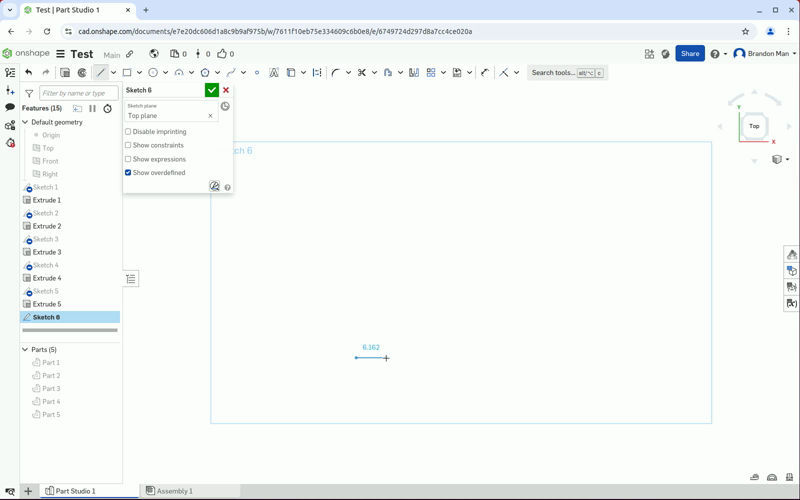
mouse_move(405, 357)
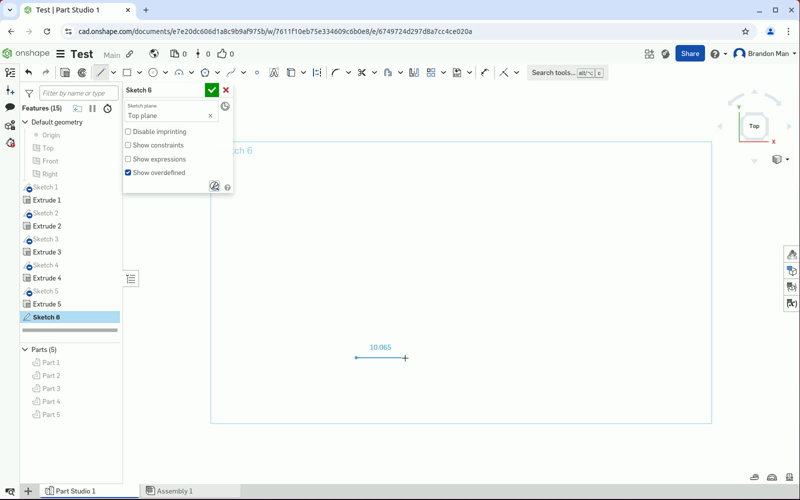
click(405, 357)
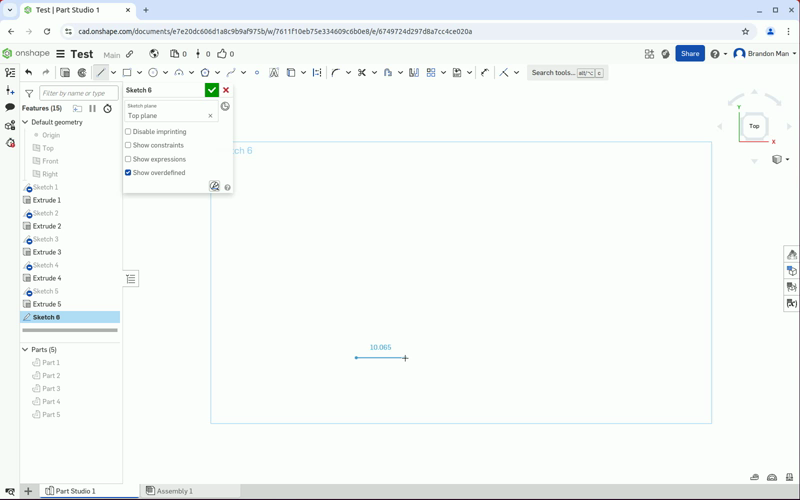
key_up(shift)
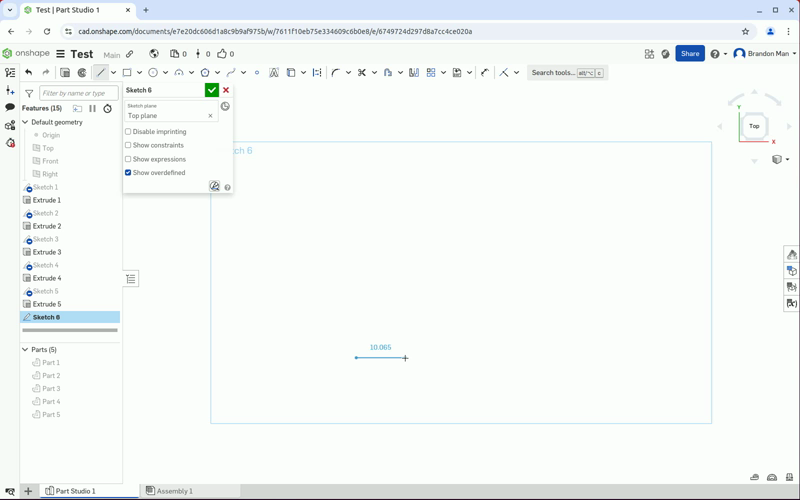
key_down(shift)
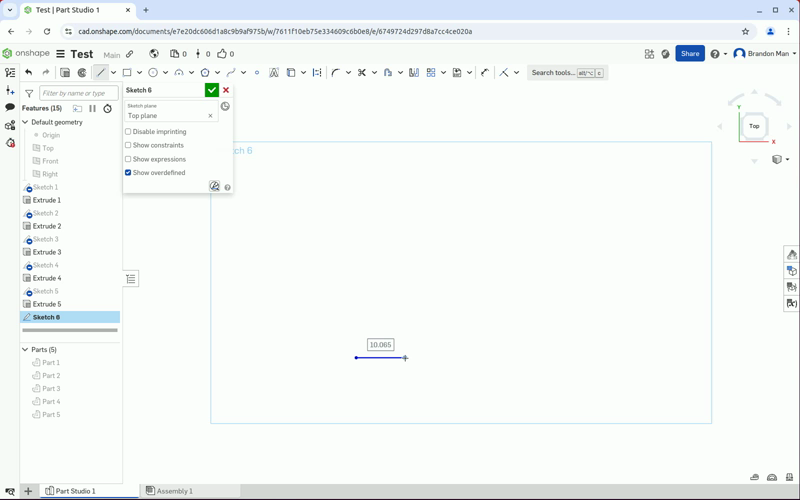
mouse_move(435, 357)
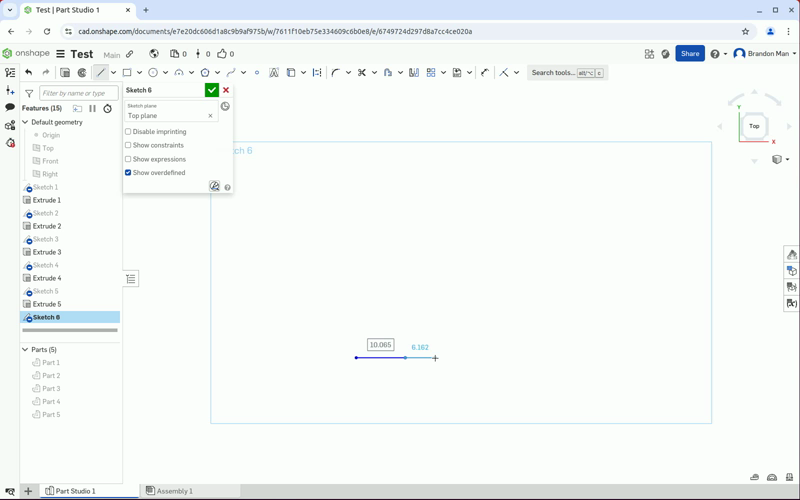
mouse_move(405, 341)
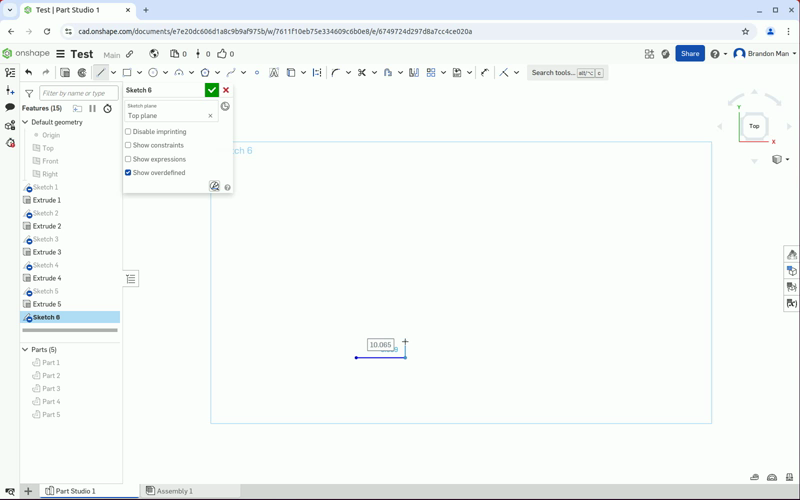
click(405, 341)
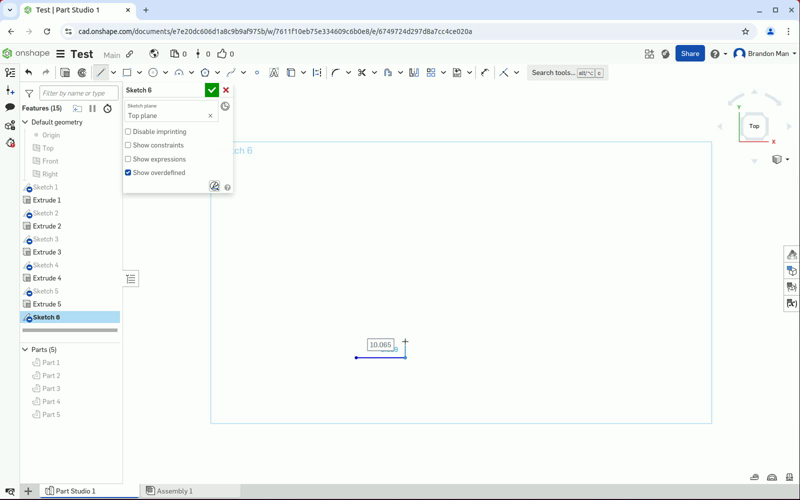
key_up(shift)
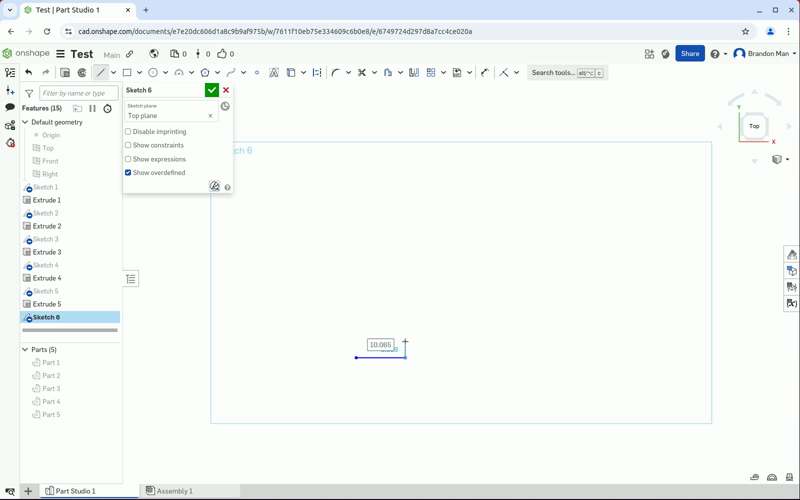
key_down(shift)
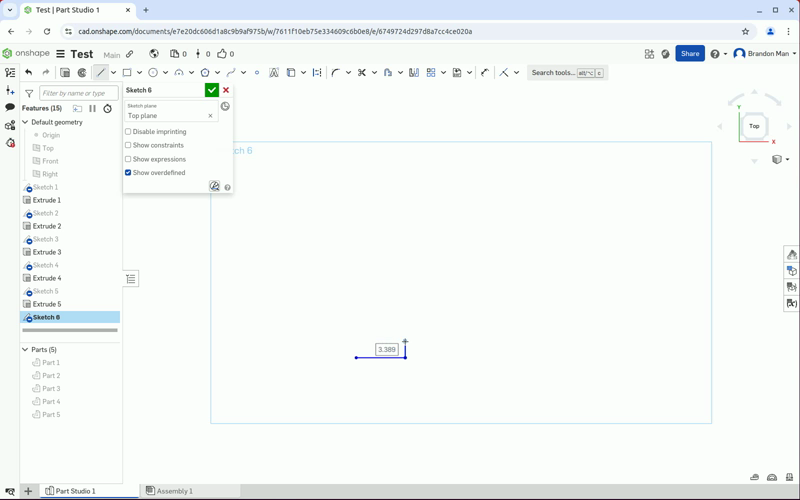
mouse_move(435, 341)
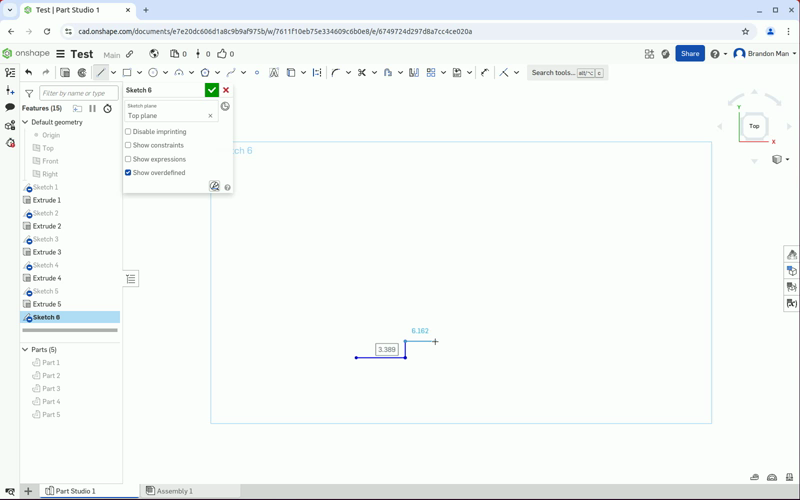
mouse_move(356, 341)
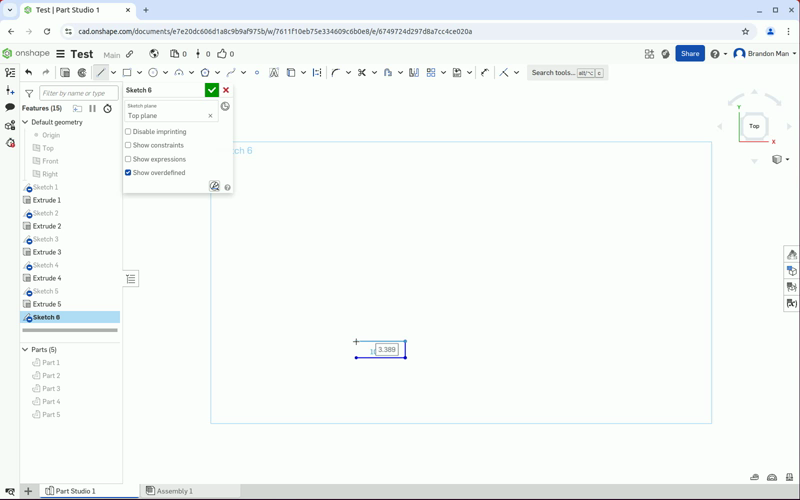
click(356, 341)
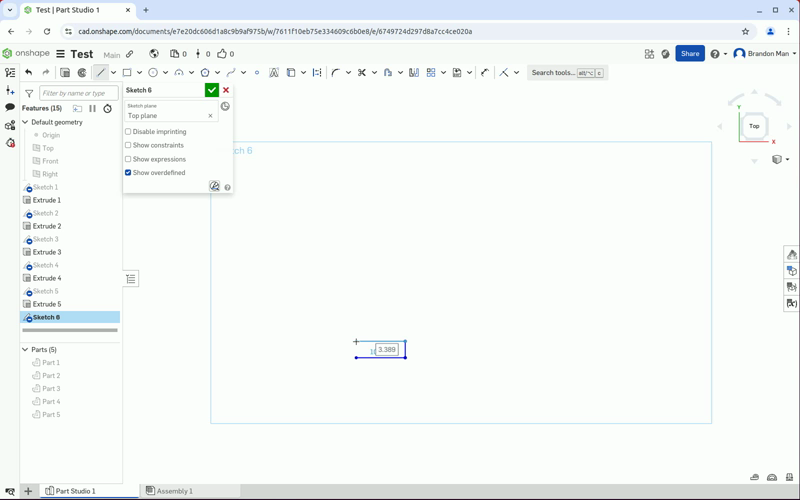
key_up(shift)
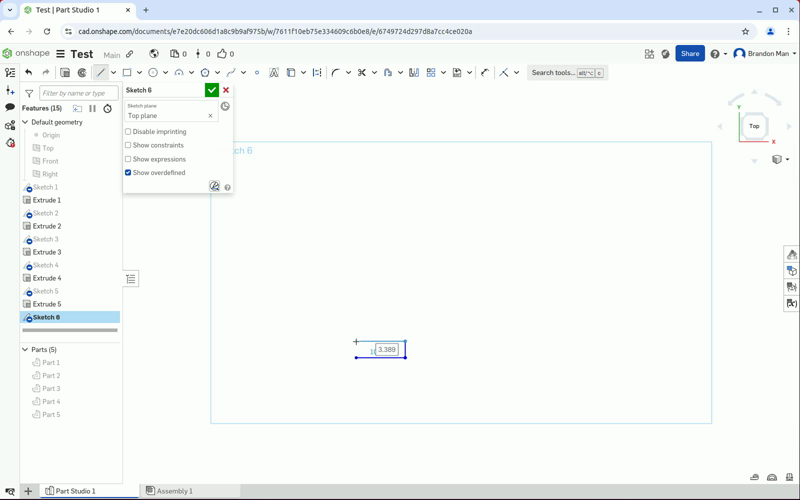
mouse_move(386, 341)
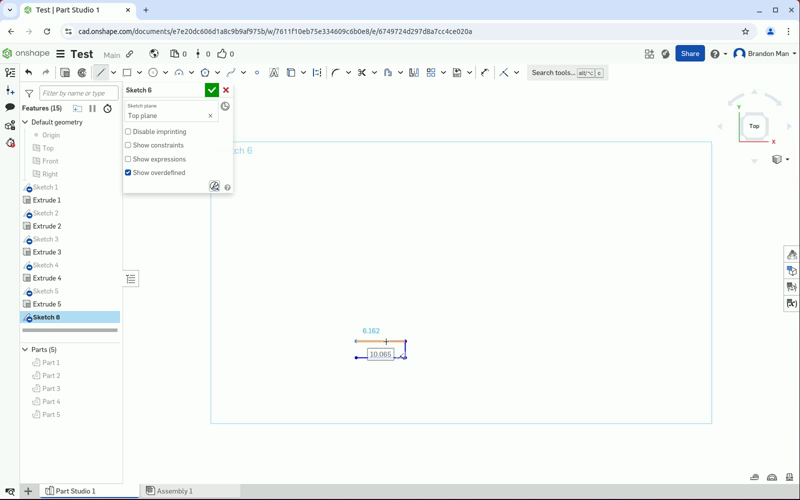
key_down(shift)
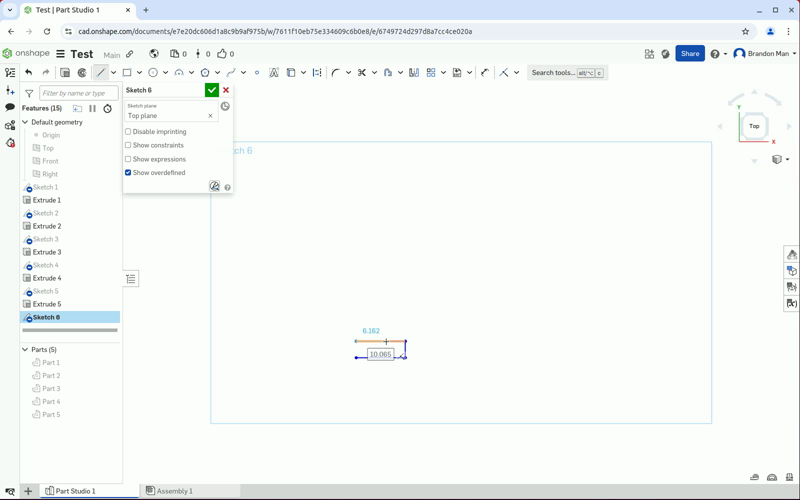
mouse_move(356, 357)
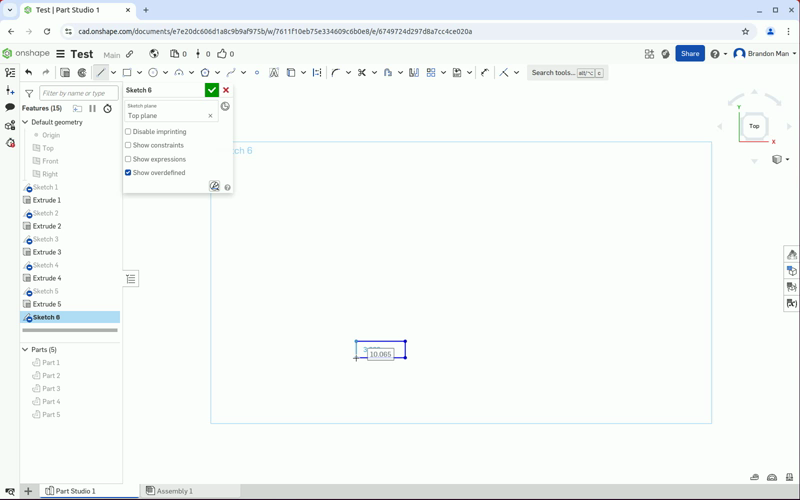
key_up(shift)
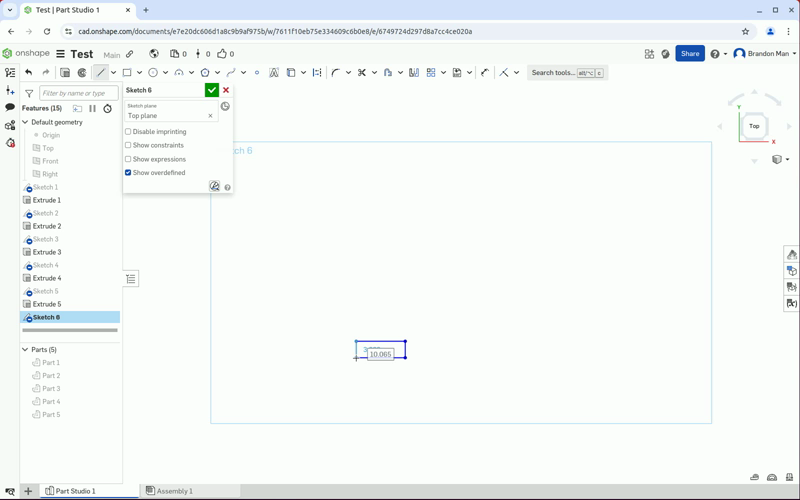
click(356, 357)
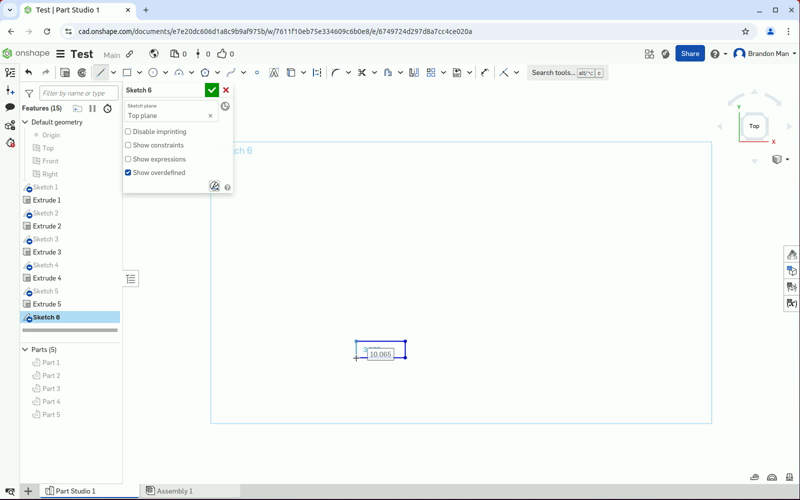
key(esc)
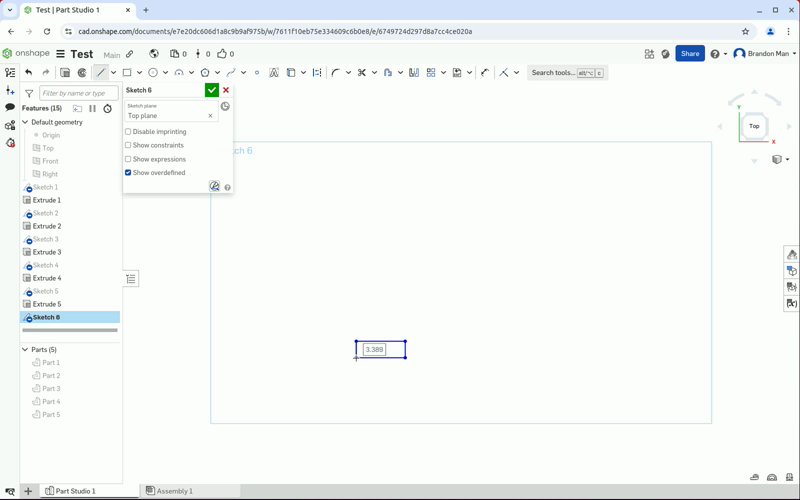
mouse_move(383, 350)
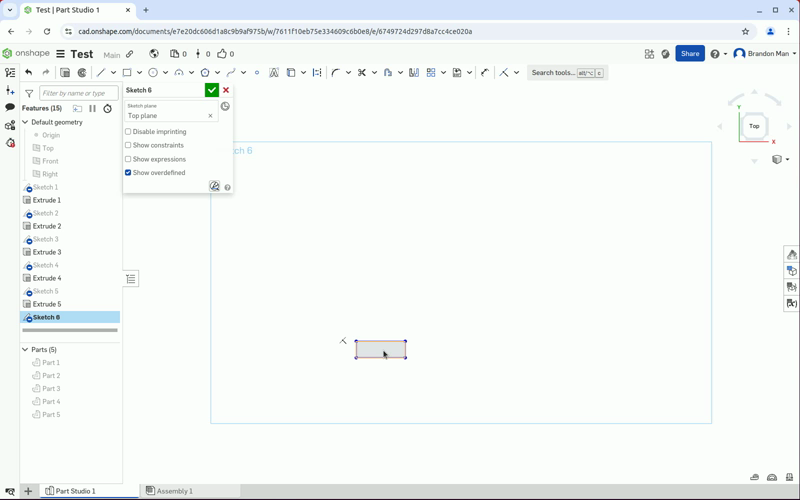
scroll(6)
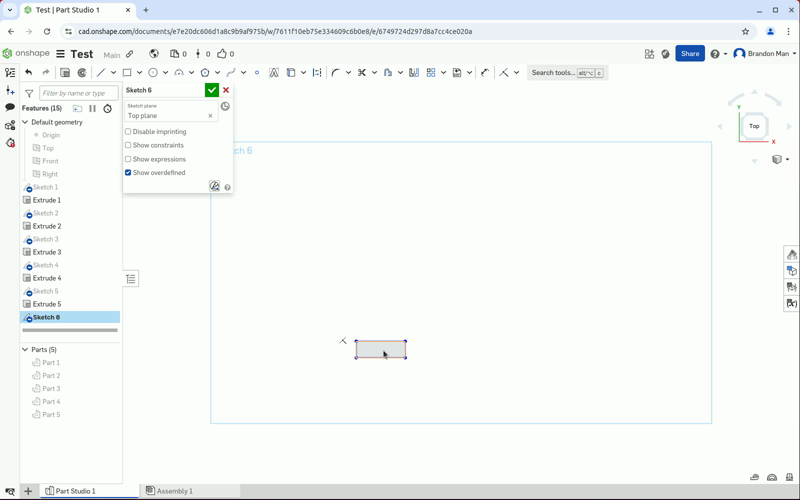
scroll(6)
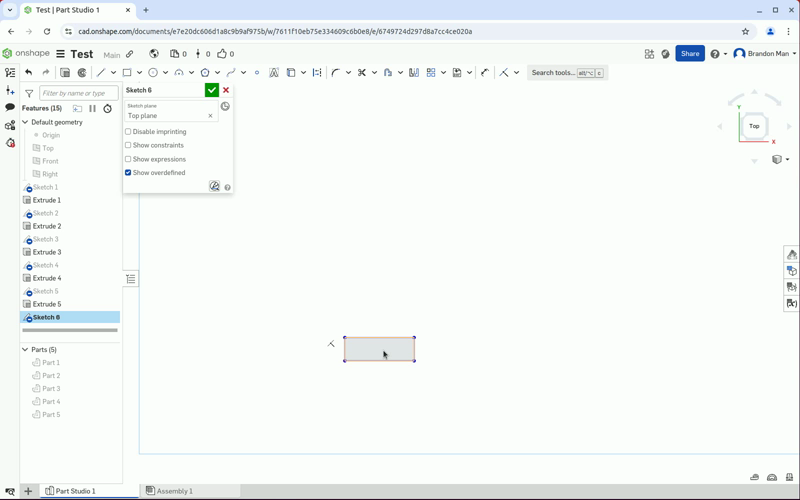
scroll(6)
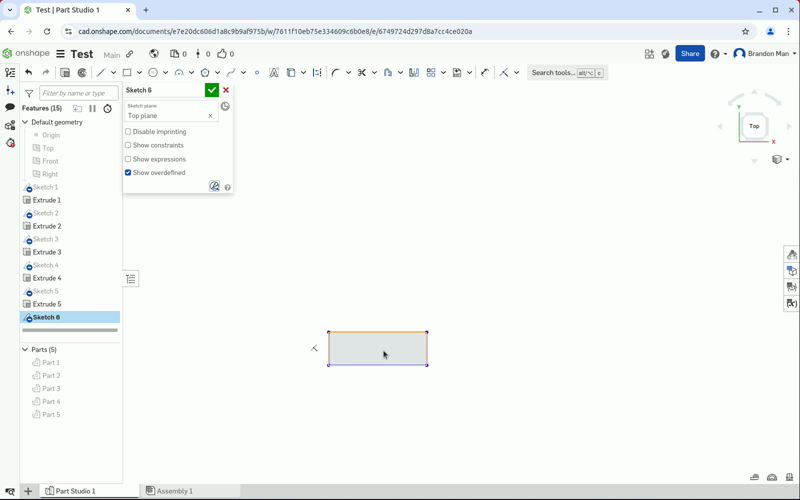
scroll(6)
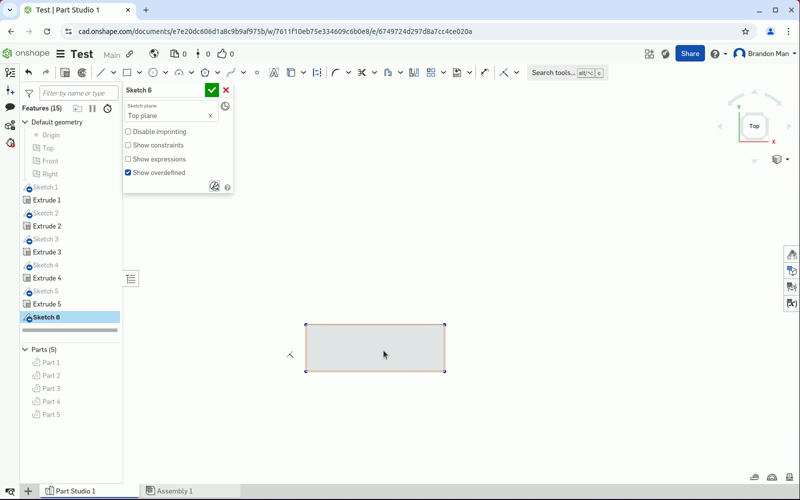
scroll(6)
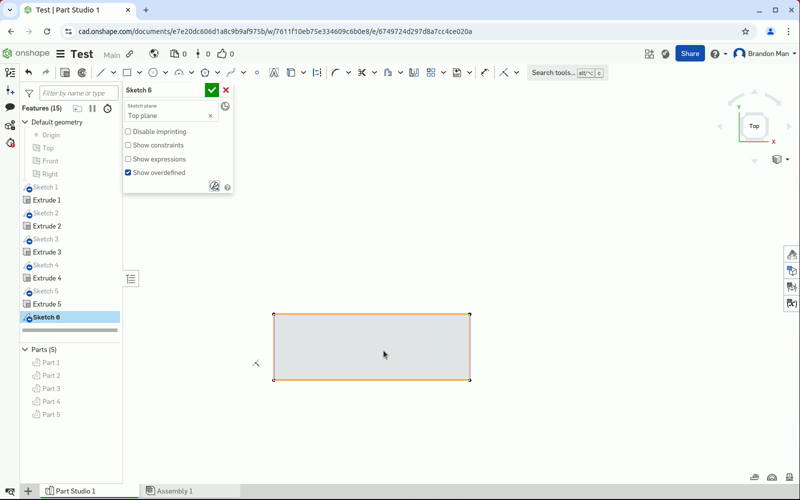
scroll(6)
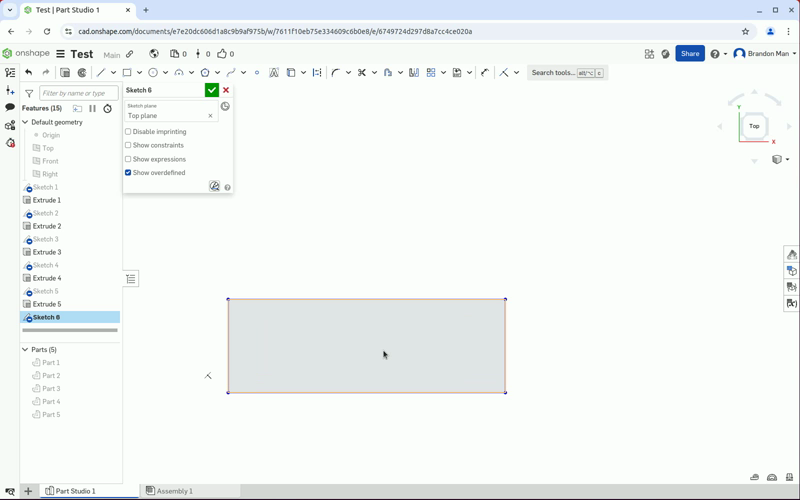
scroll(6)
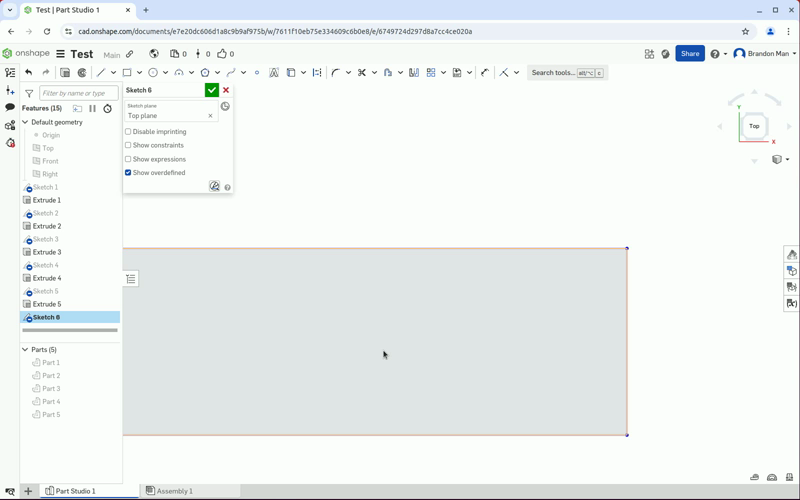
click(383, 350)
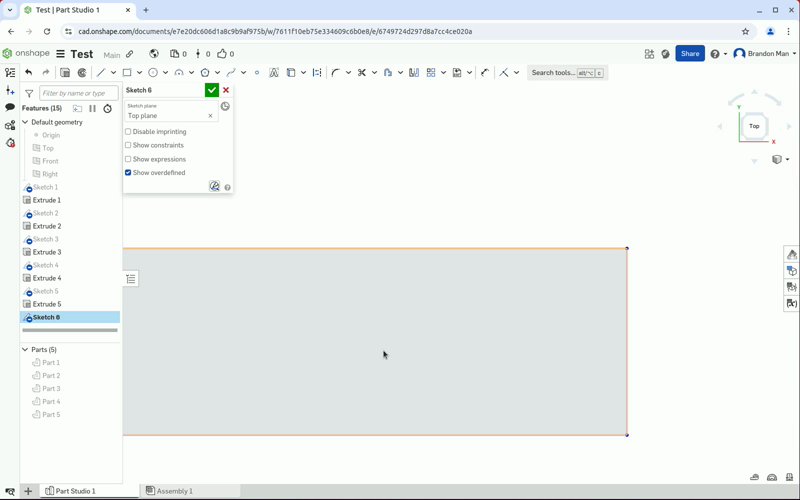
scroll(-6)
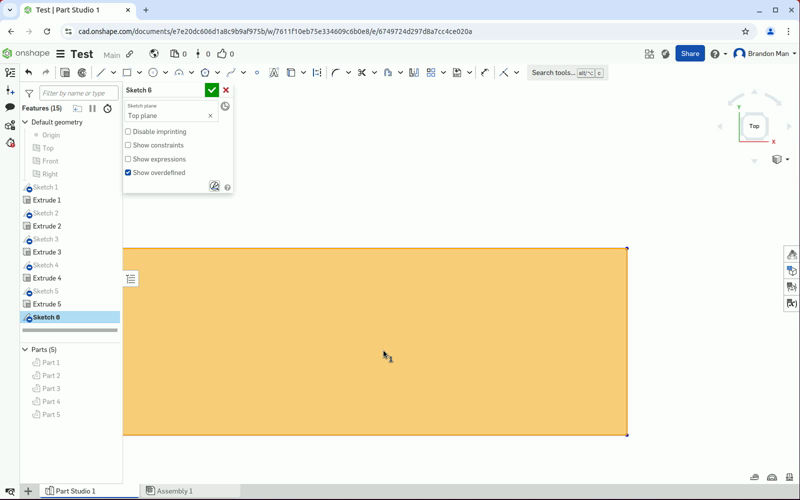
scroll(-6)
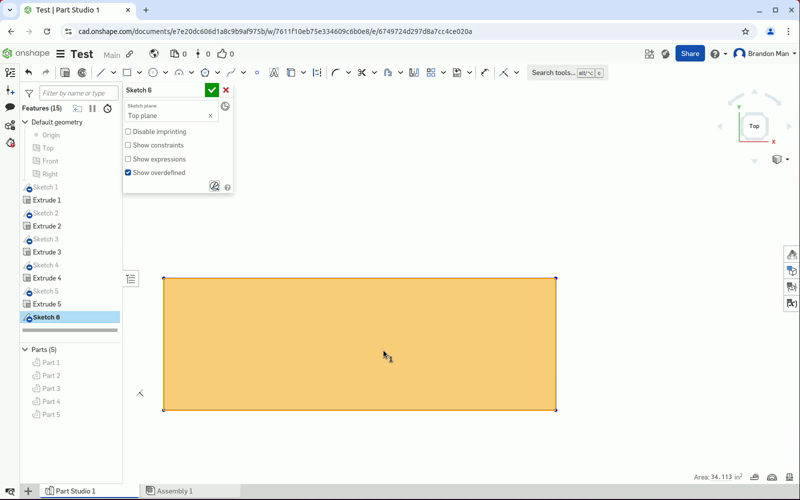
scroll(-6)
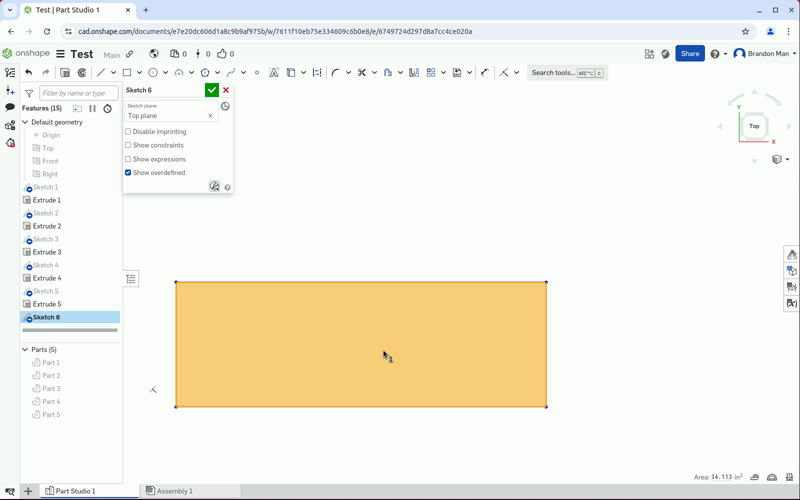
scroll(-6)
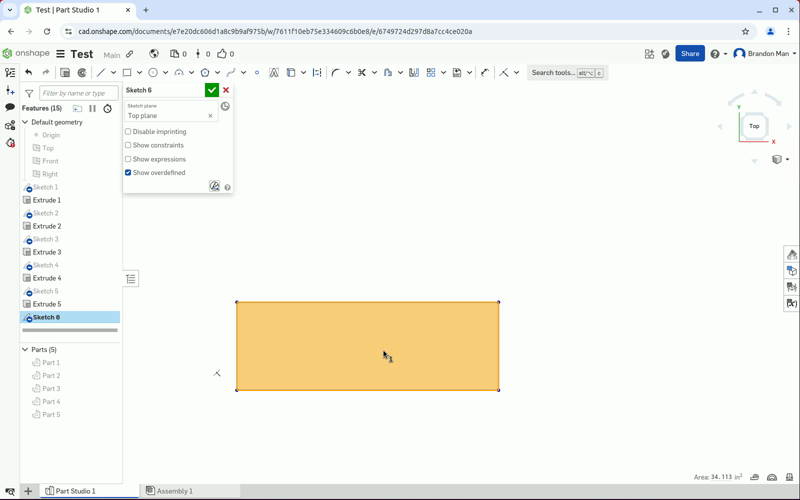
scroll(-6)
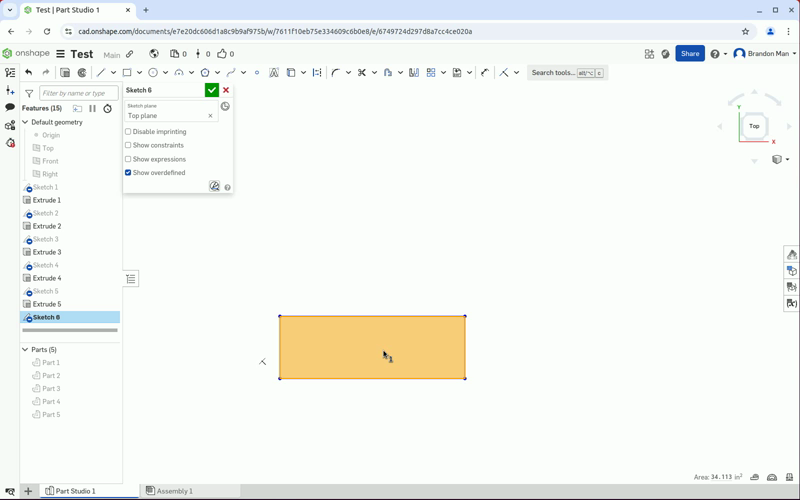
scroll(-6)
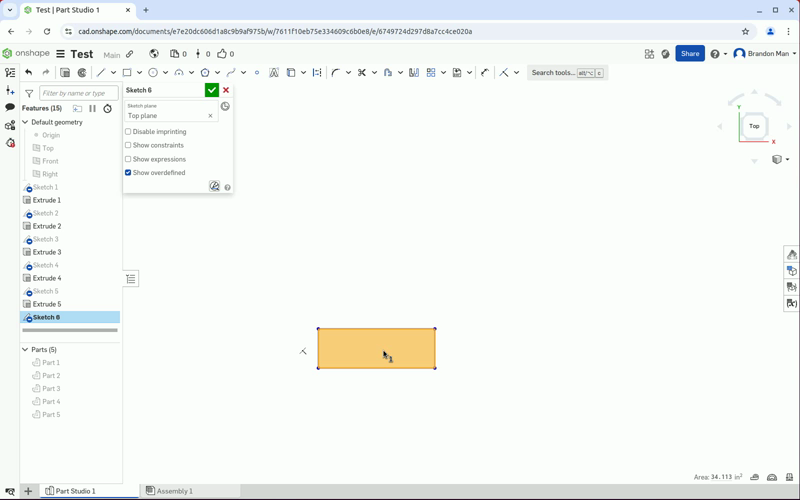
scroll(-6)
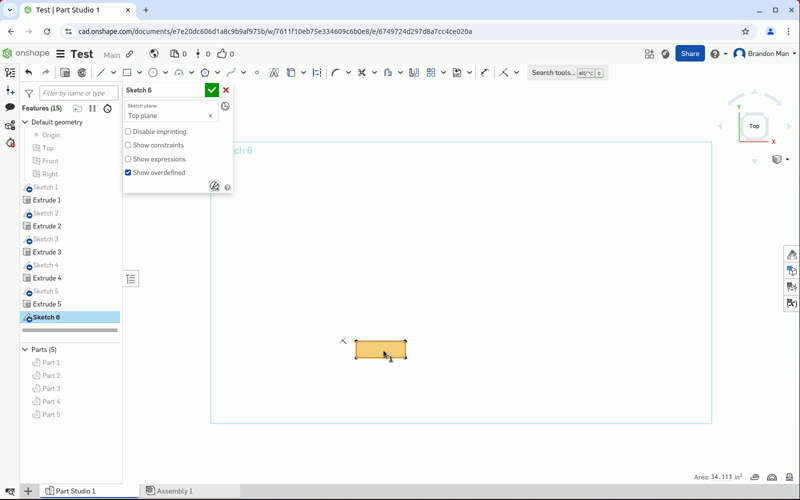
mouse_move(73, 352)
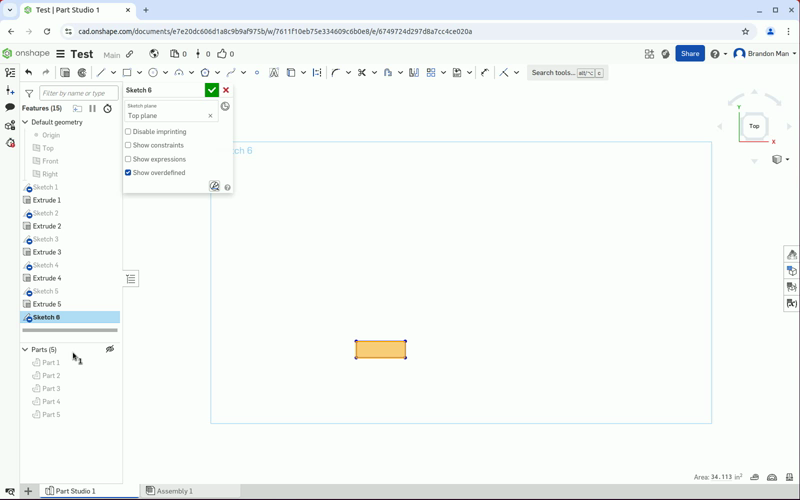
key(shift+y)
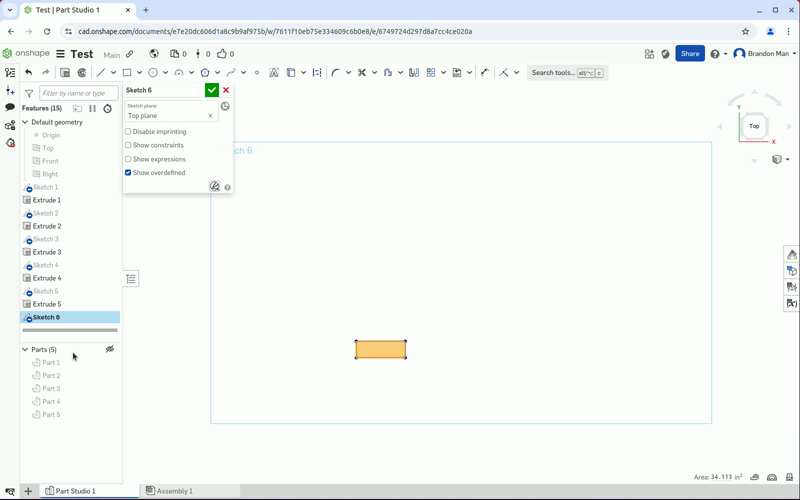
key(shift+e)
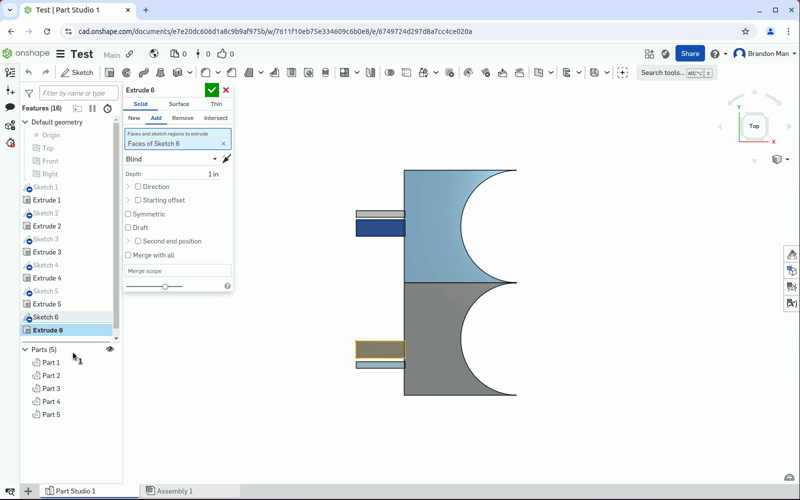
mouse_move(143, 106)
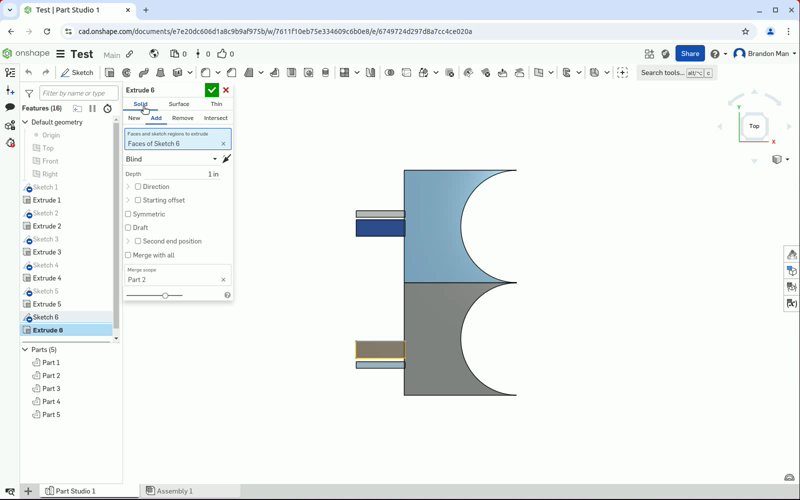
click(143, 106)
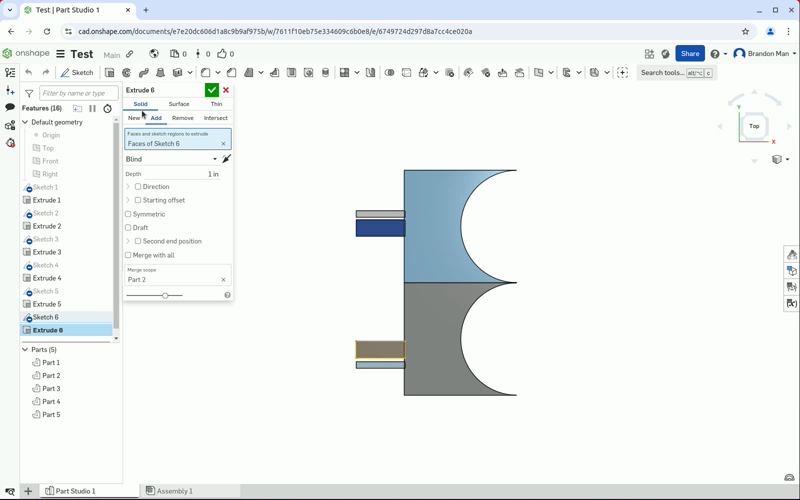
mouse_move(137, 120)
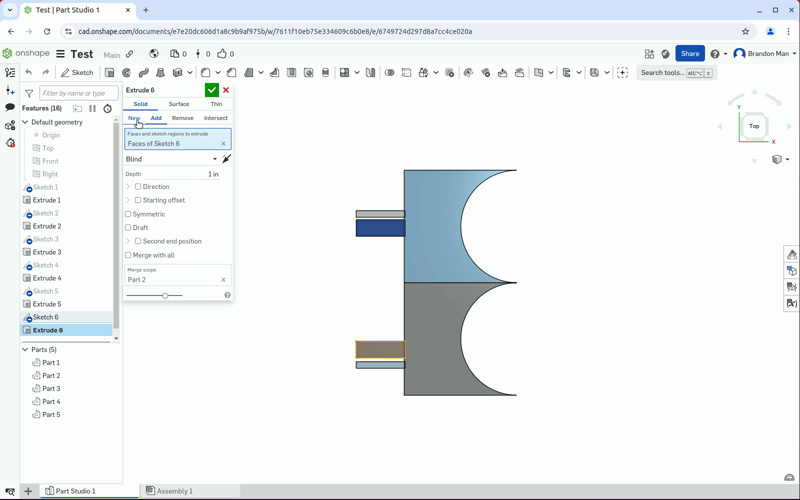
click(137, 120)
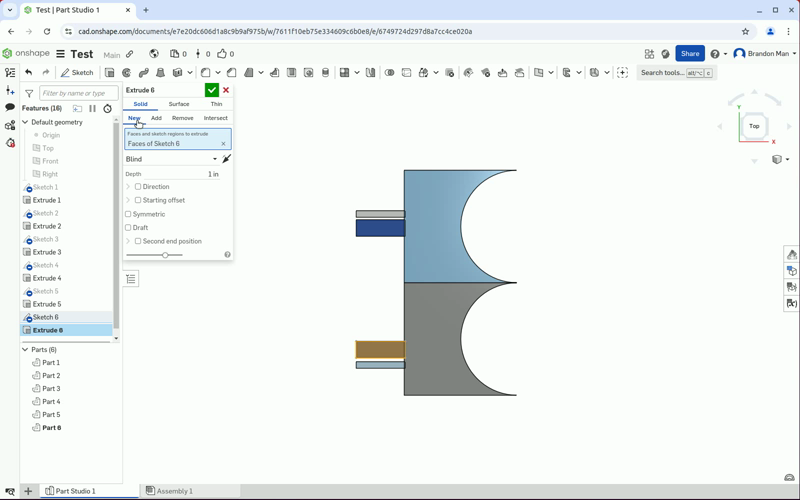
key(tab, 4)
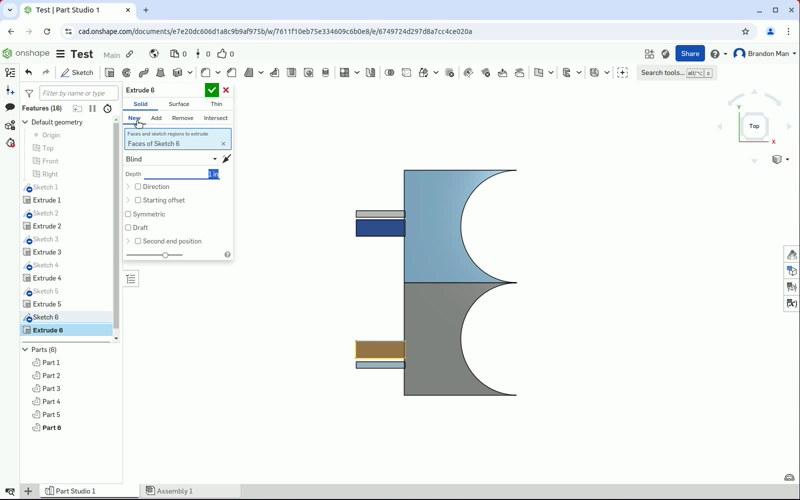
text(13.239)
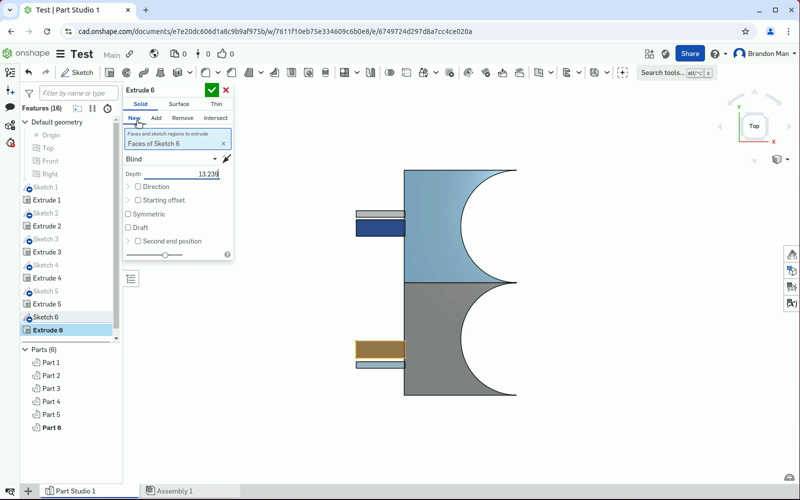
key(enter)
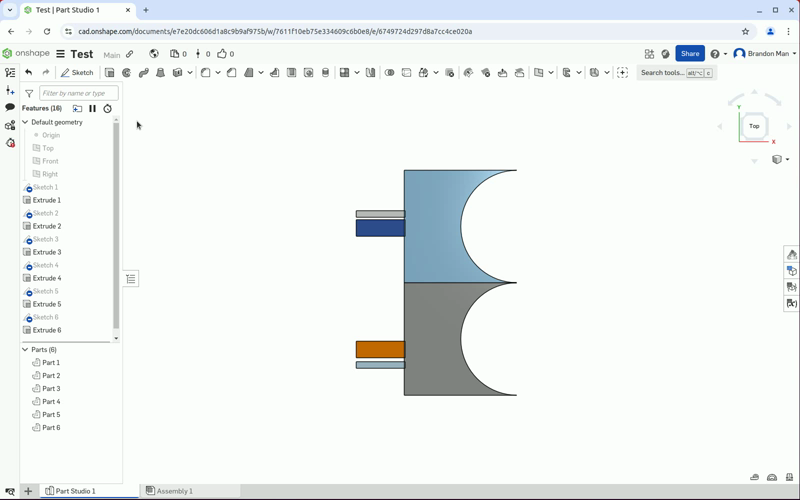
key(shift+h)
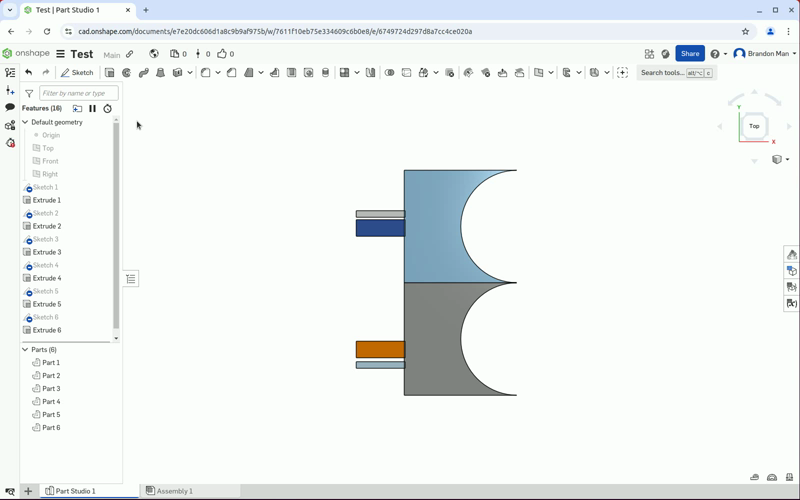
key(shift+h)
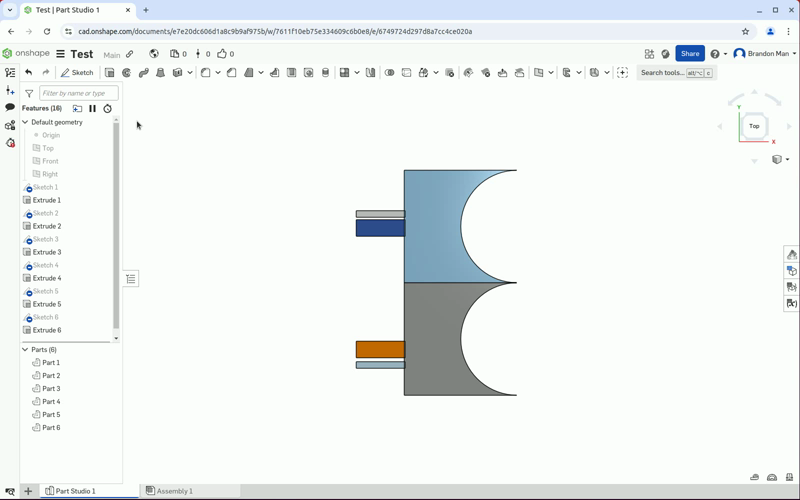
mouse_move(69, 189)
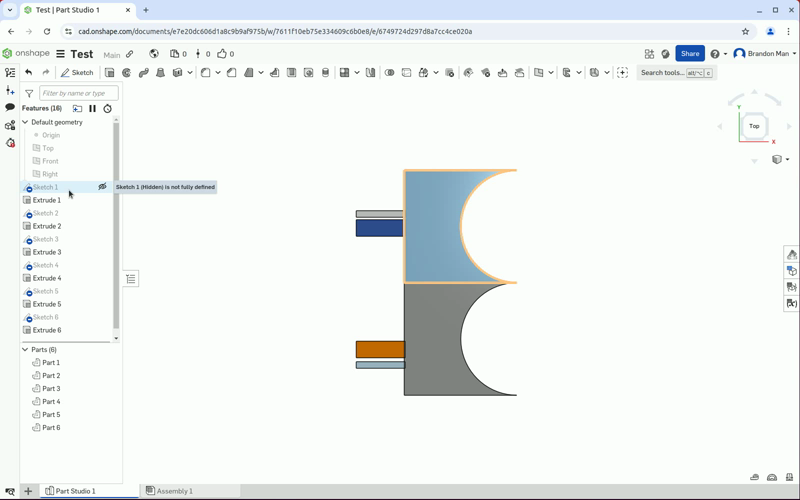
click(69, 189)
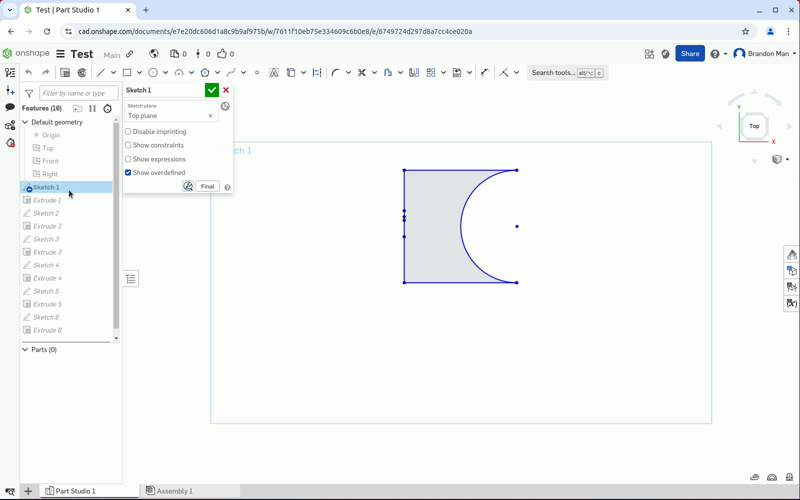
mouse_move(229, 92)
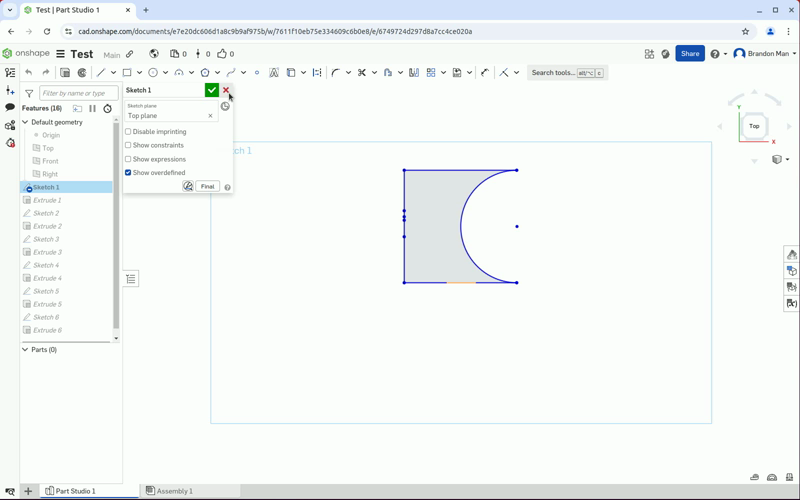
click(229, 92)
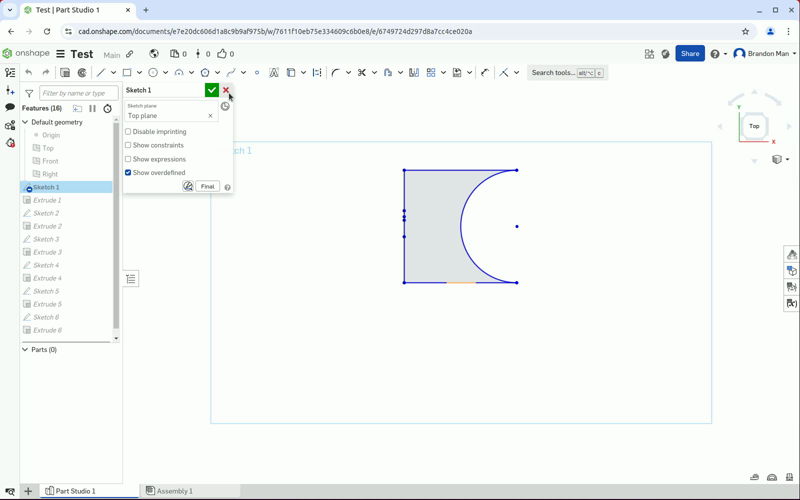
key(shift+s)
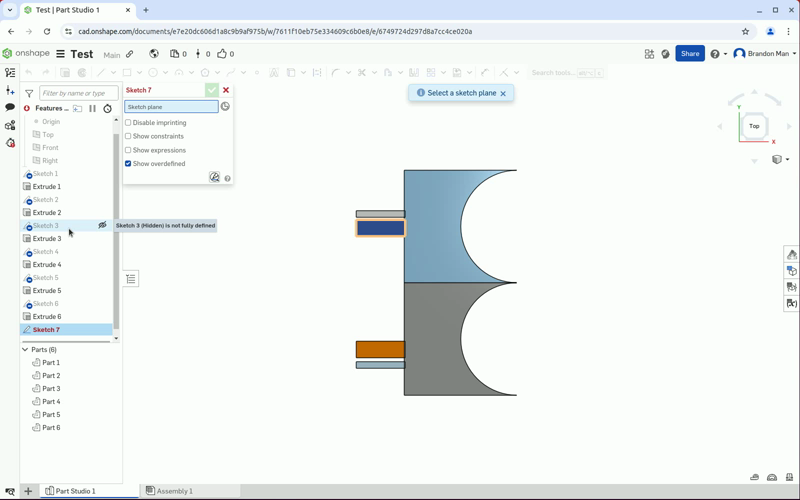
scroll(3)
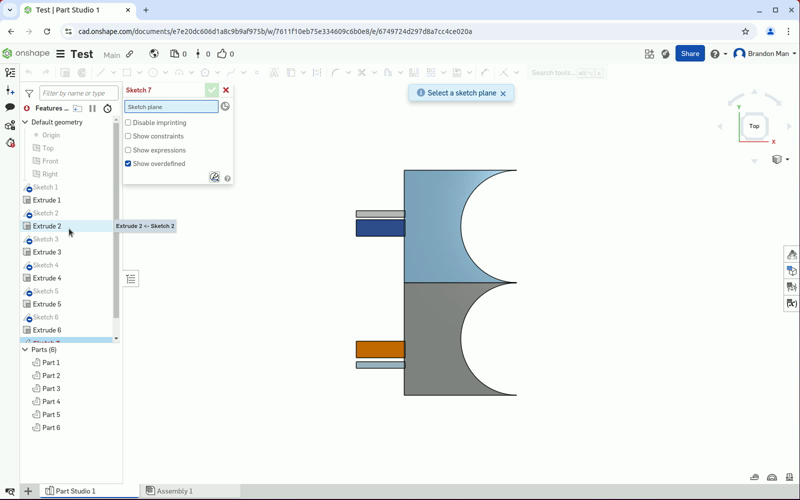
mouse_move(69, 150)
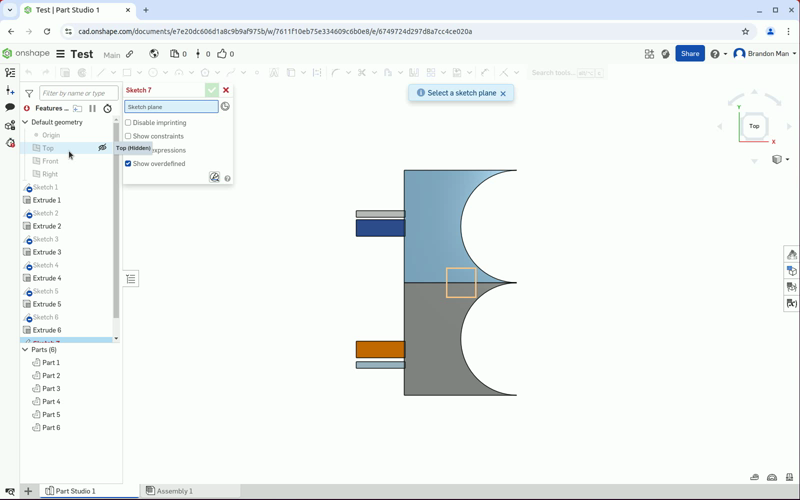
click(69, 150)
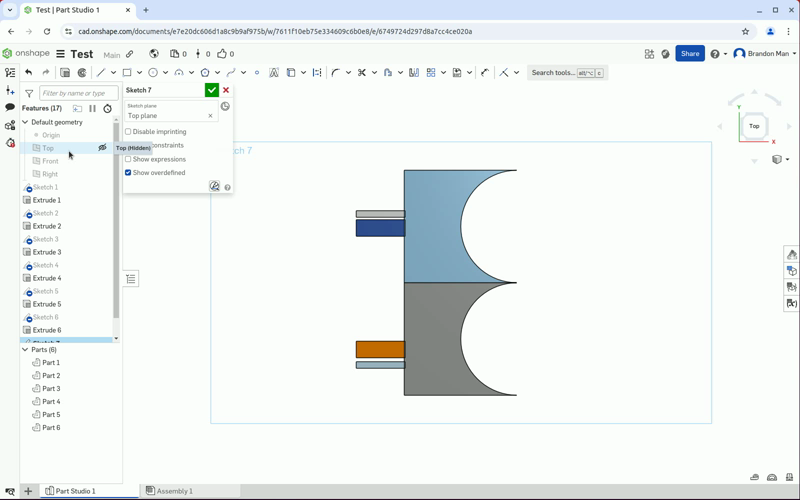
mouse_move(73, 352)
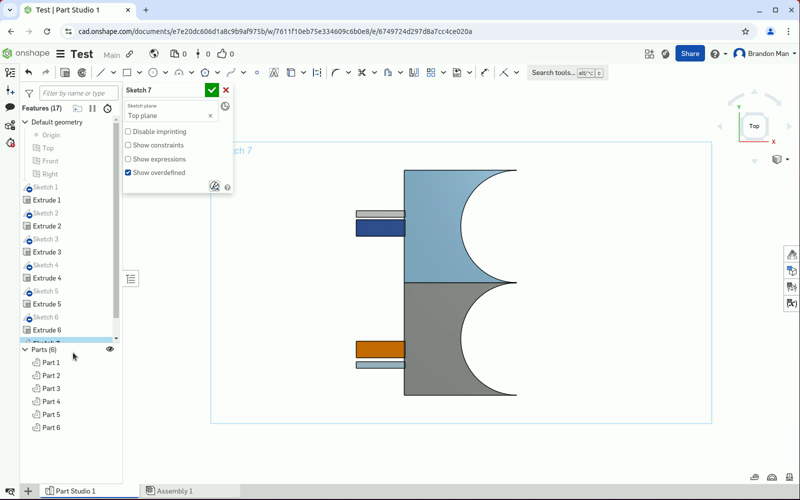
key(y)
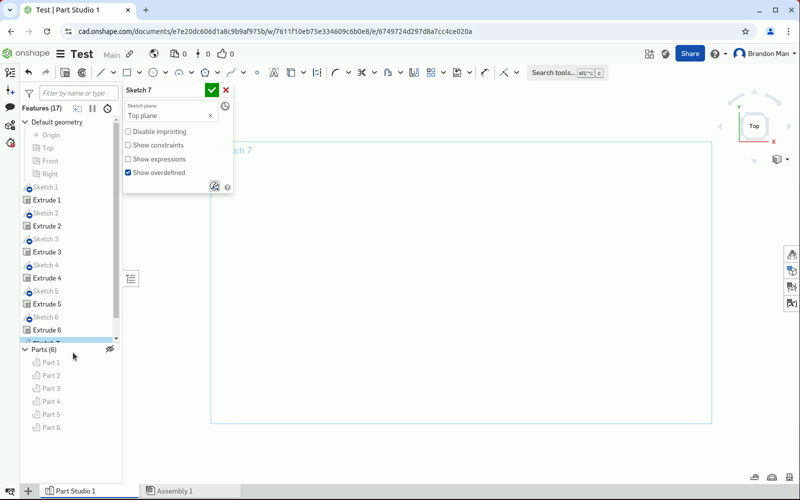
key(l)
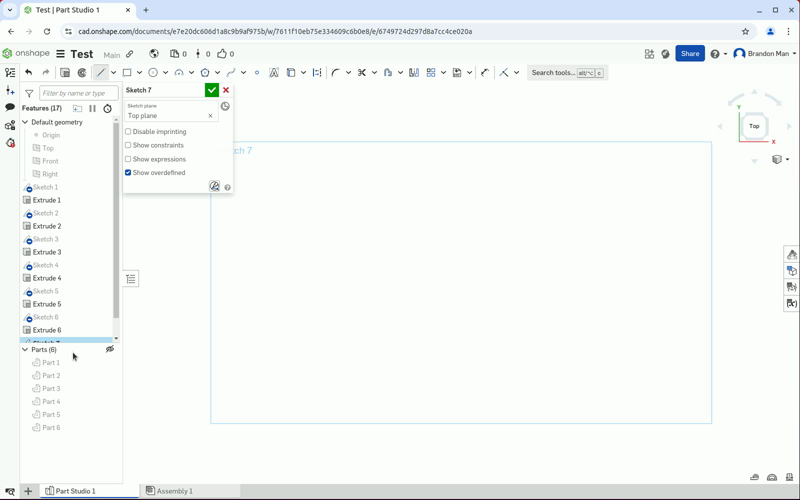
key_down(shift)
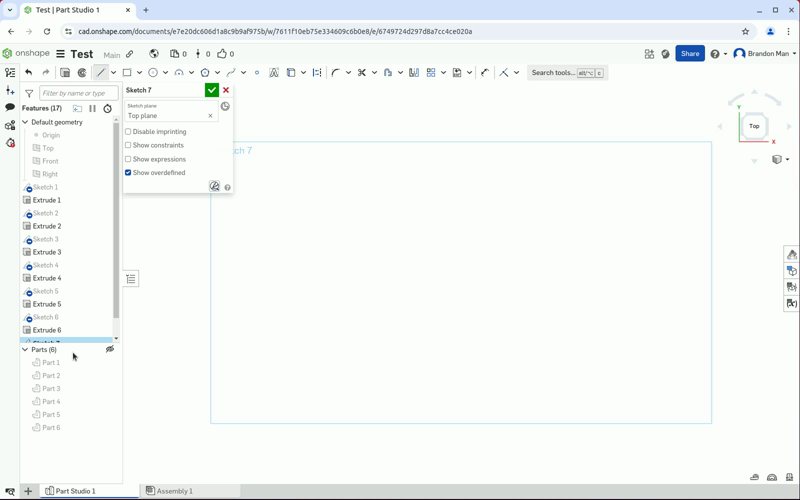
mouse_move(460, 340)
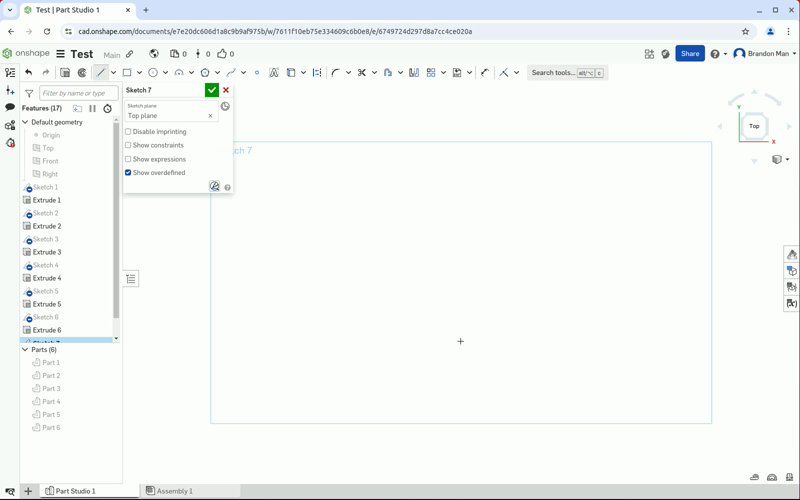
click(460, 340)
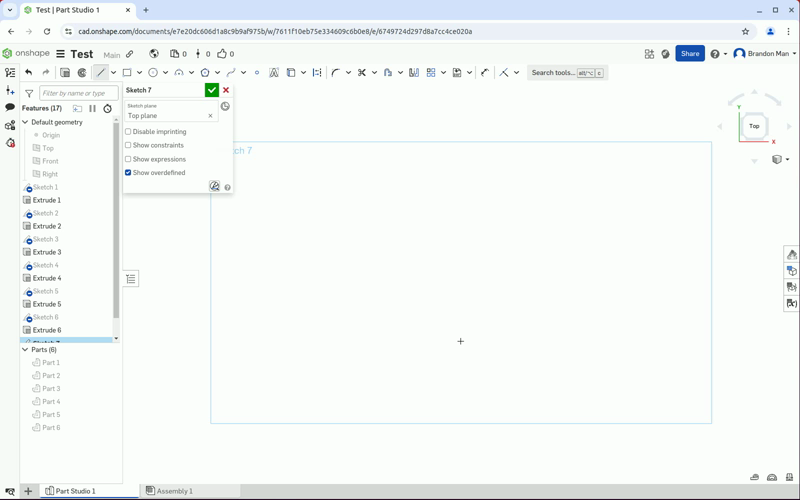
key_up(shift)
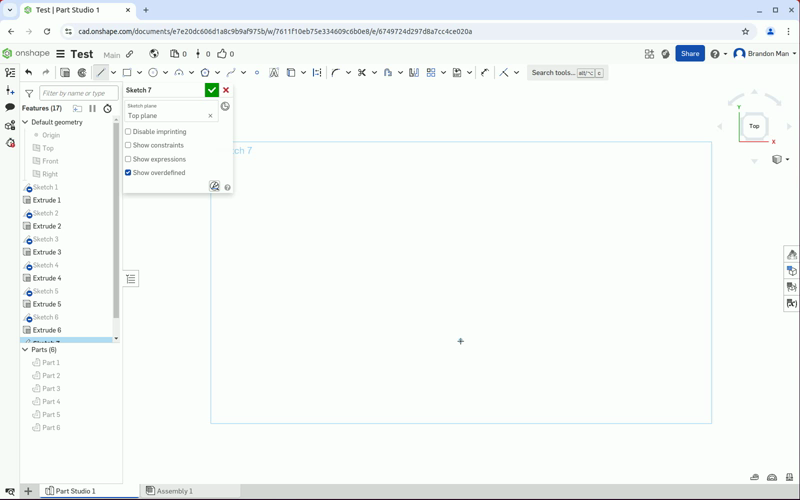
key_down(shift)
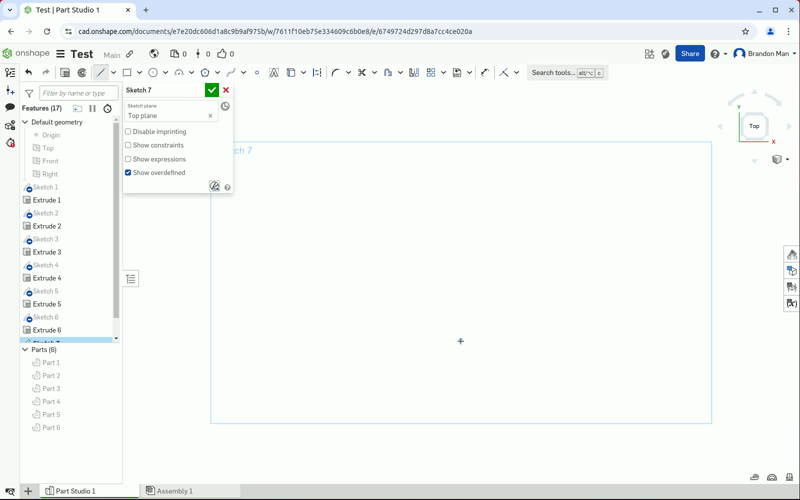
mouse_move(522, 340)
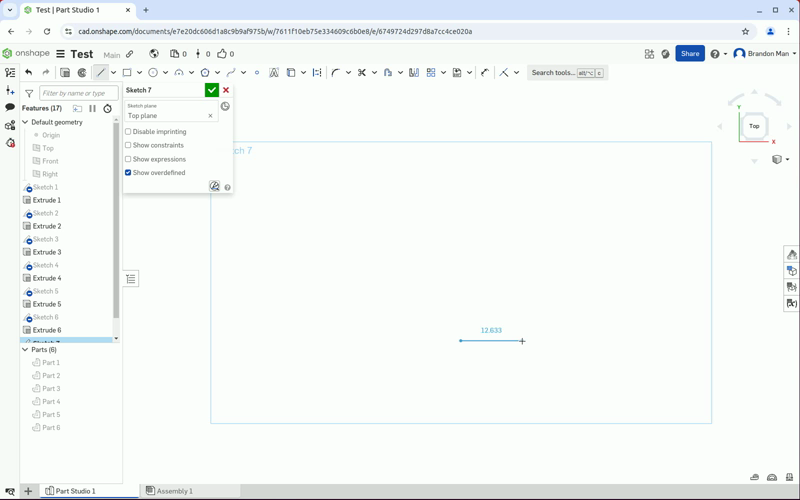
click(522, 340)
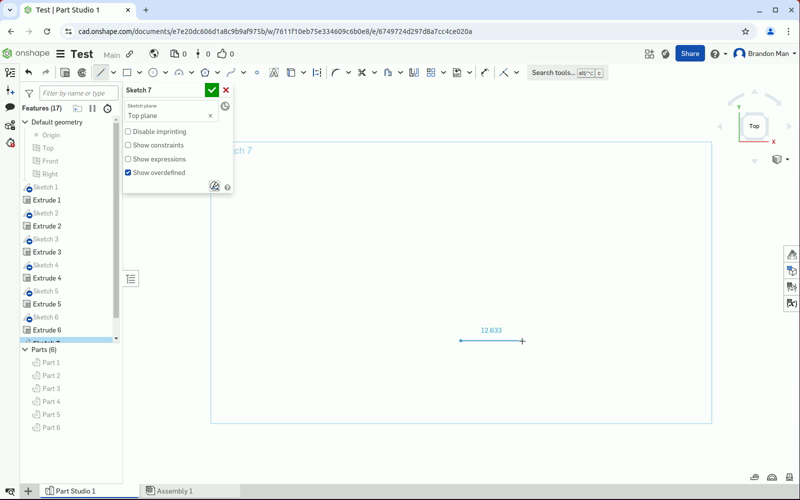
key_up(shift)
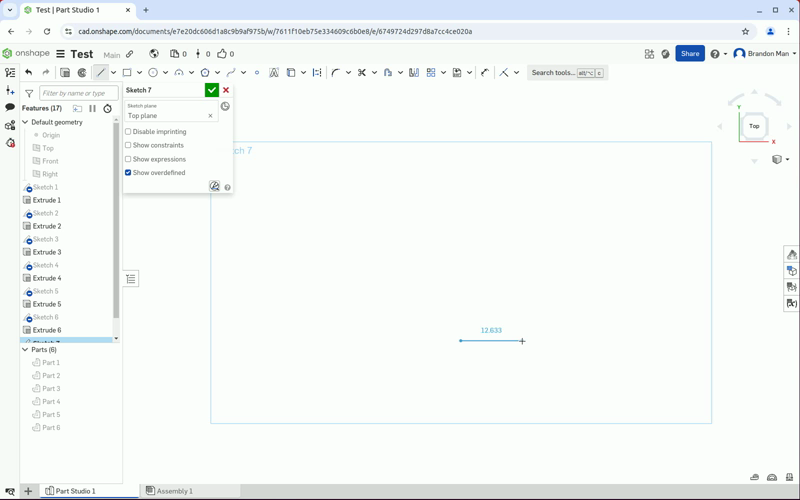
key_down(shift)
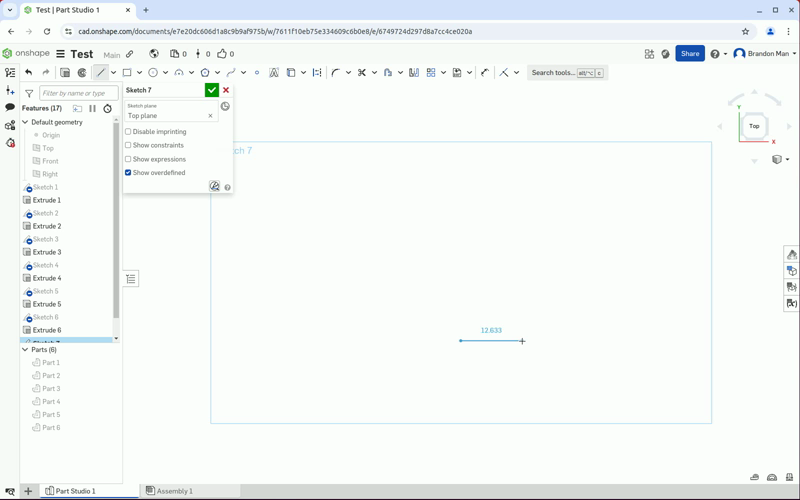
mouse_move(522, 228)
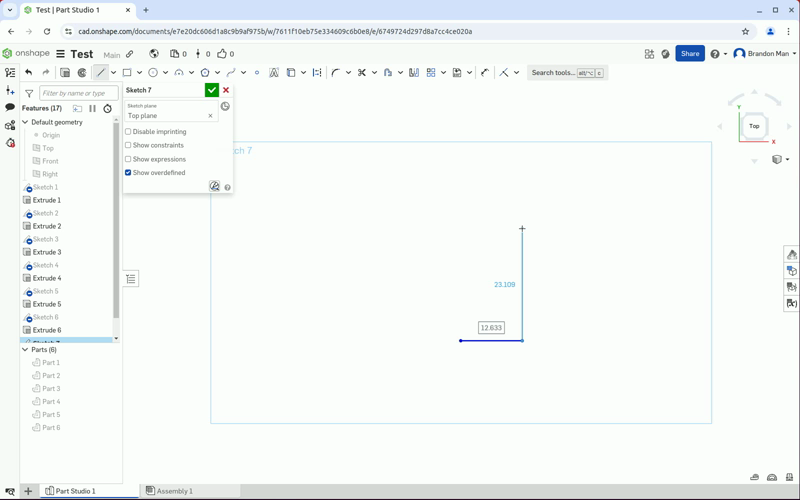
click(522, 228)
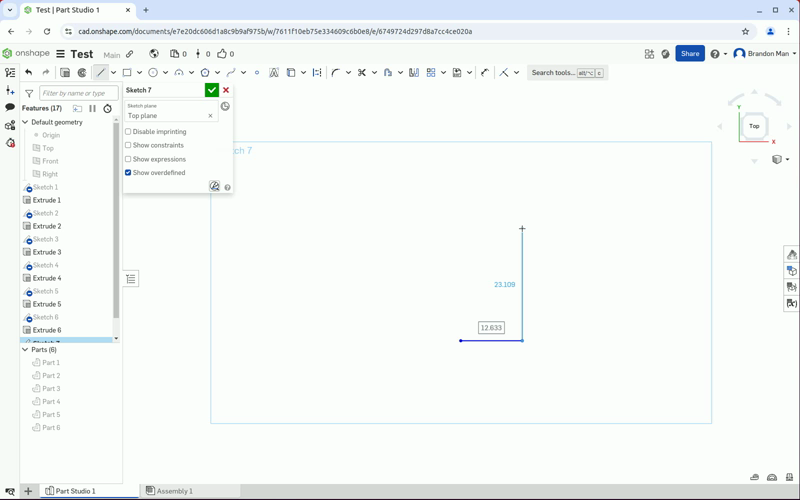
key_up(shift)
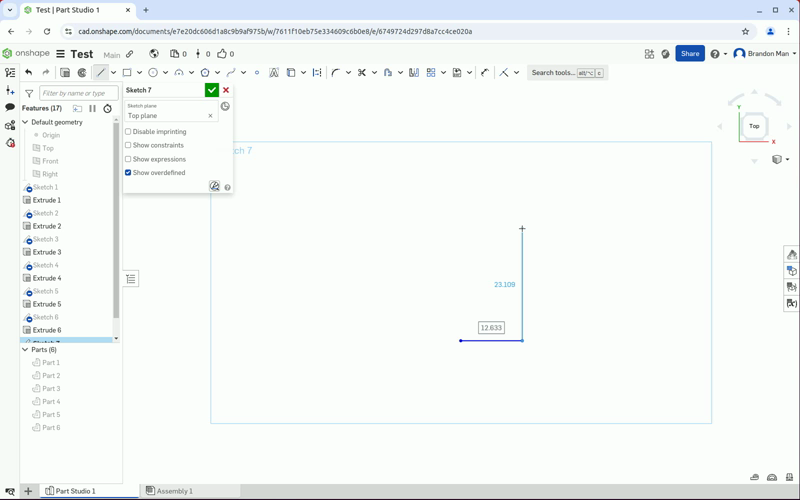
key_down(shift)
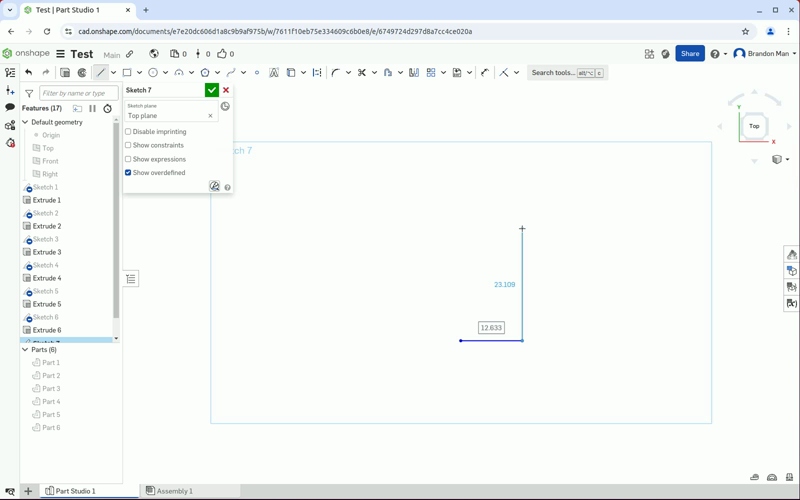
mouse_move(460, 228)
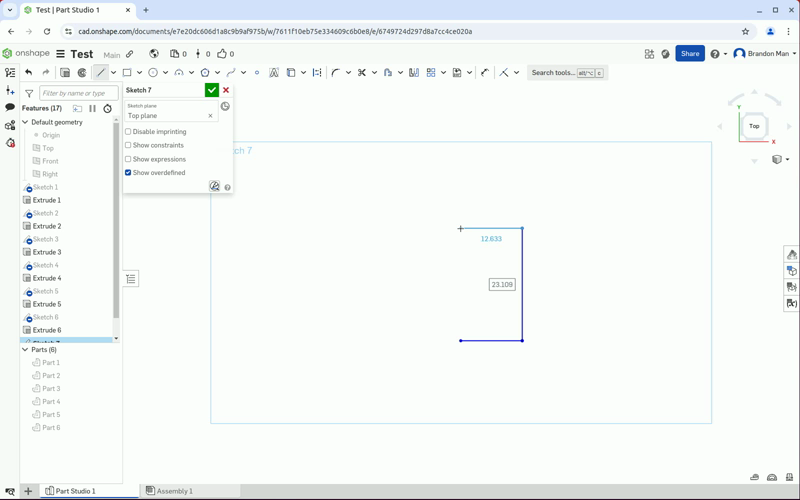
click(460, 228)
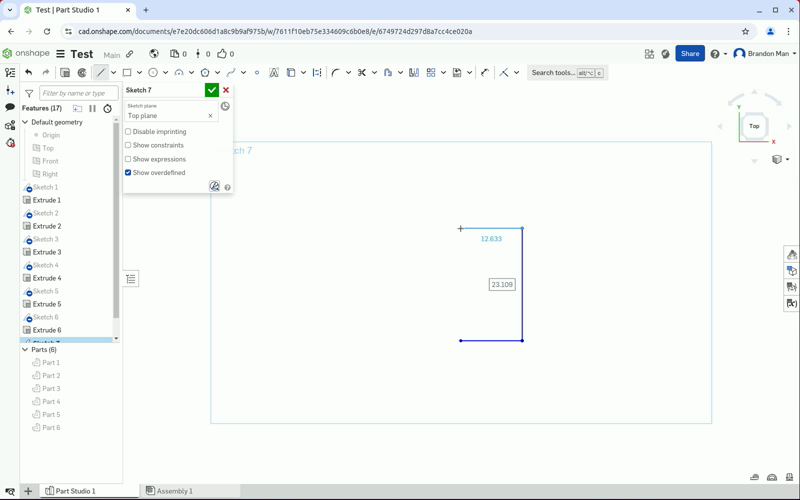
key_up(shift)
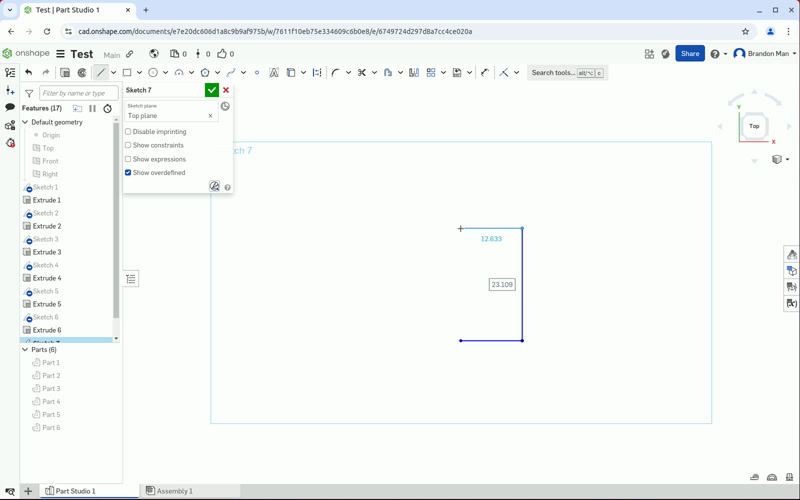
key_down(shift)
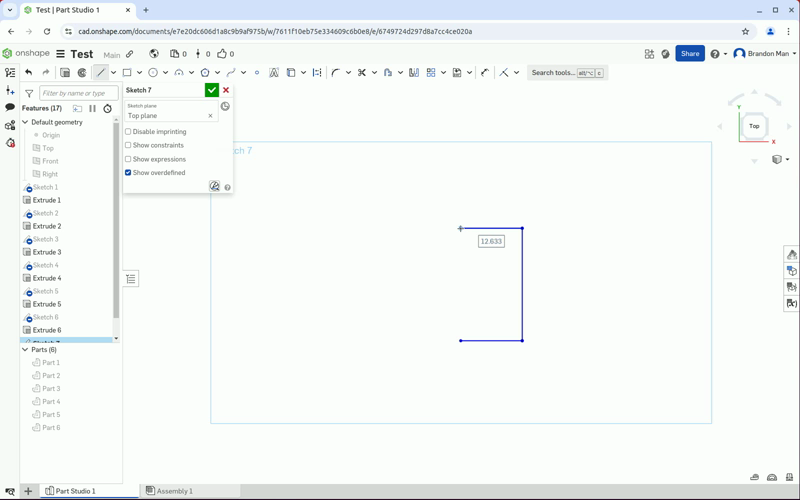
mouse_move(460, 340)
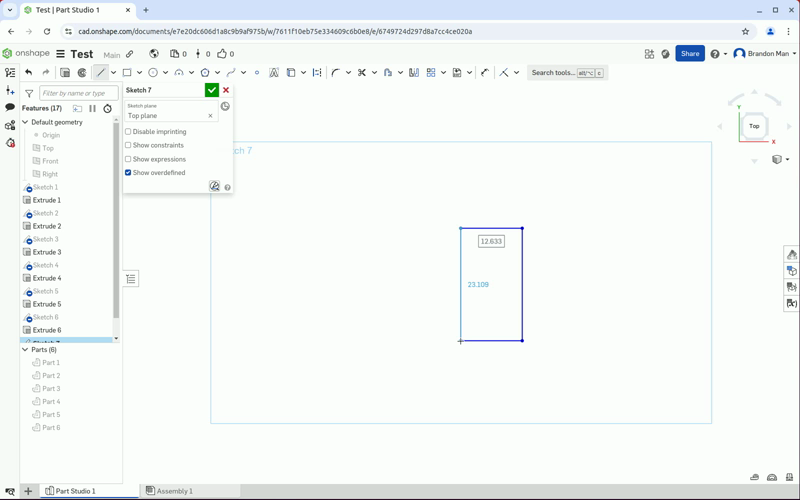
key_up(shift)
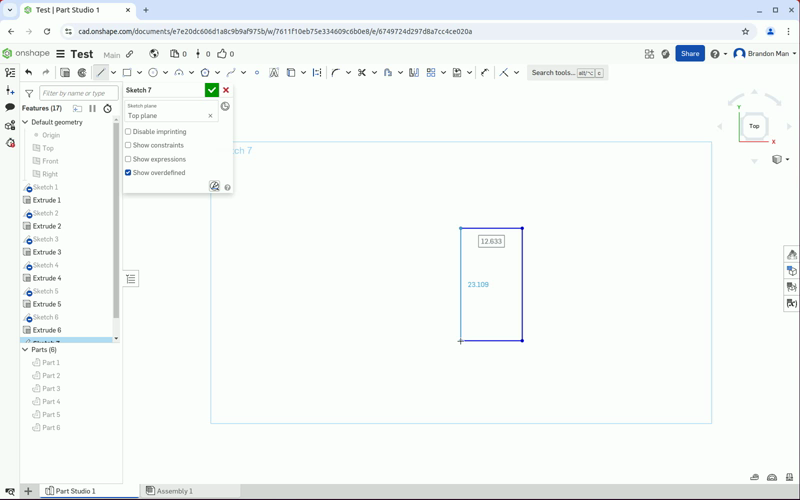
click(460, 340)
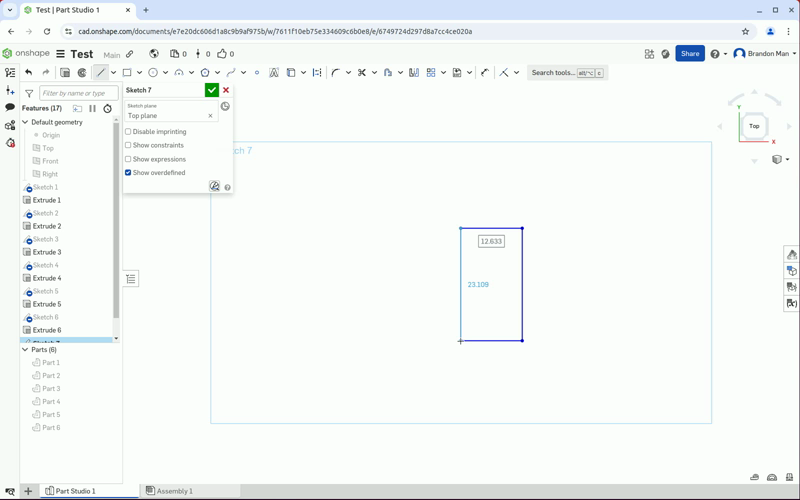
key(esc)
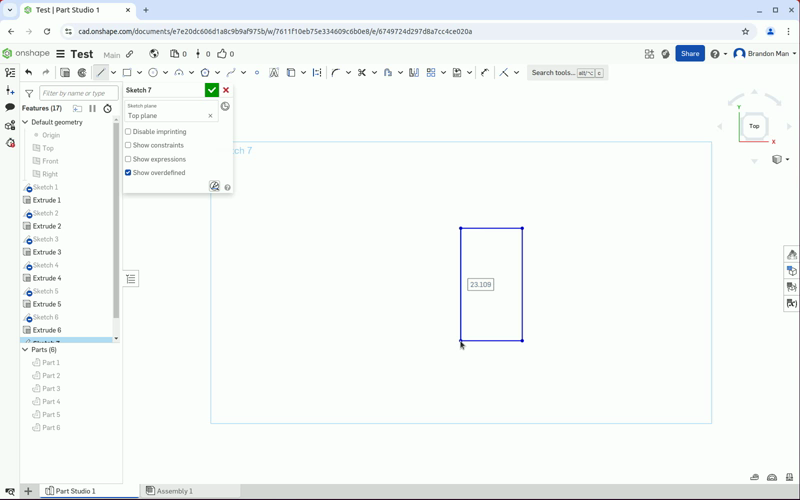
mouse_move(497, 235)
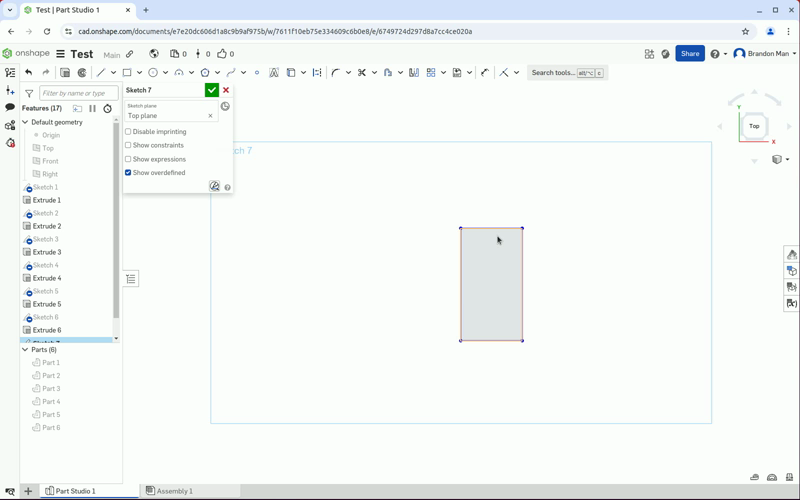
click(497, 235)
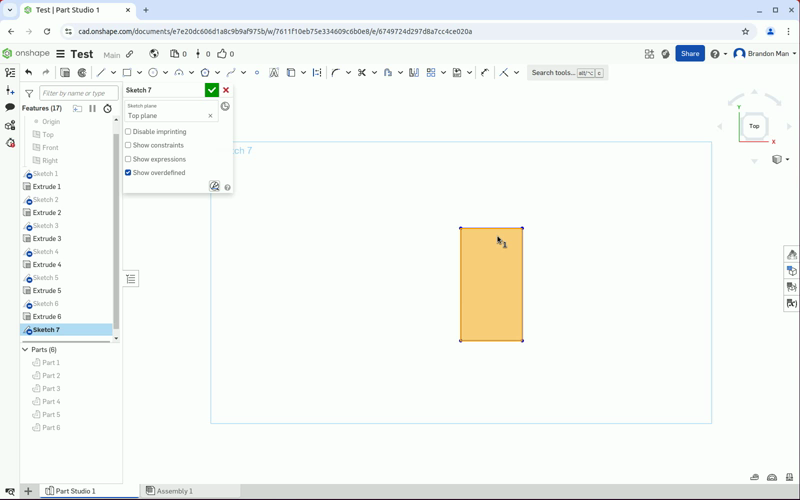
mouse_move(73, 352)
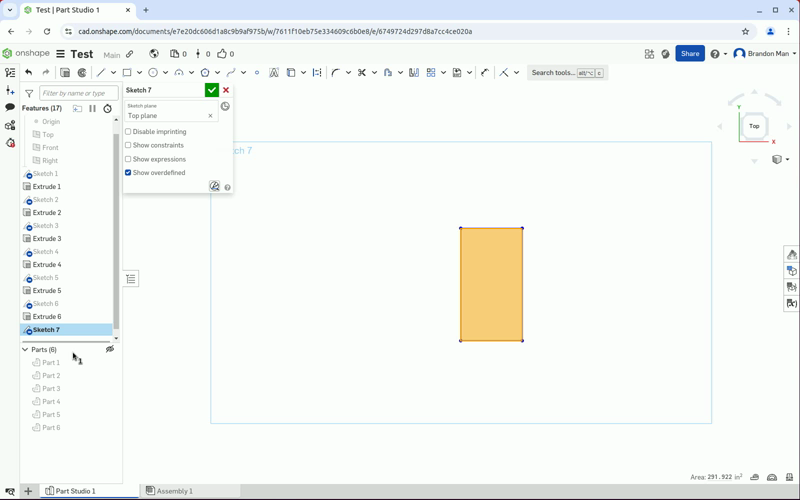
key(shift+y)
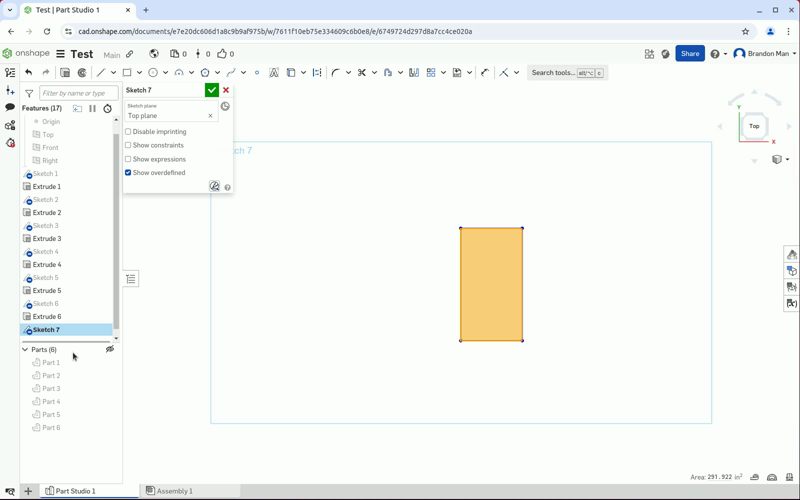
key(shift+e)
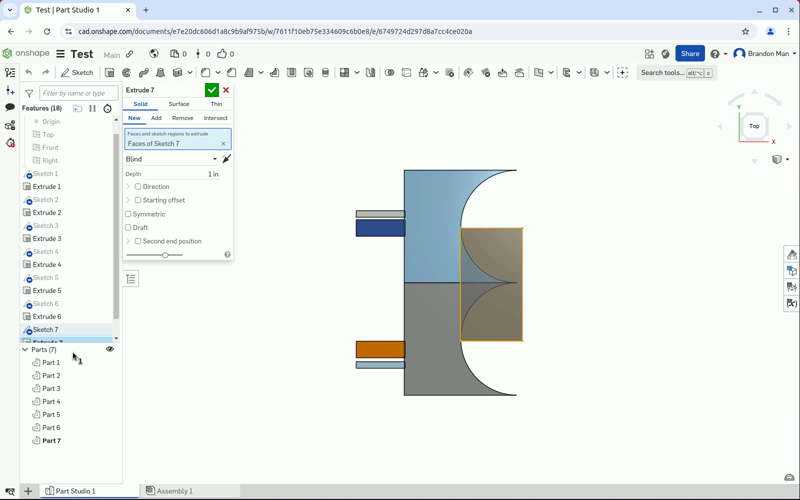
mouse_move(143, 106)
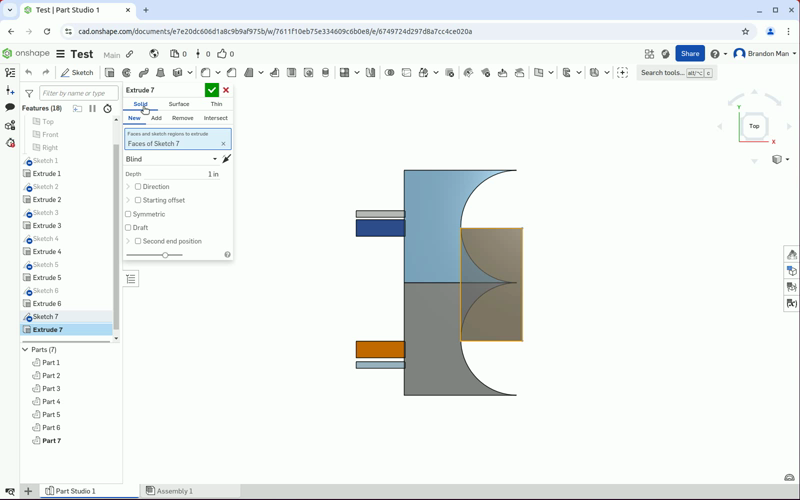
click(143, 106)
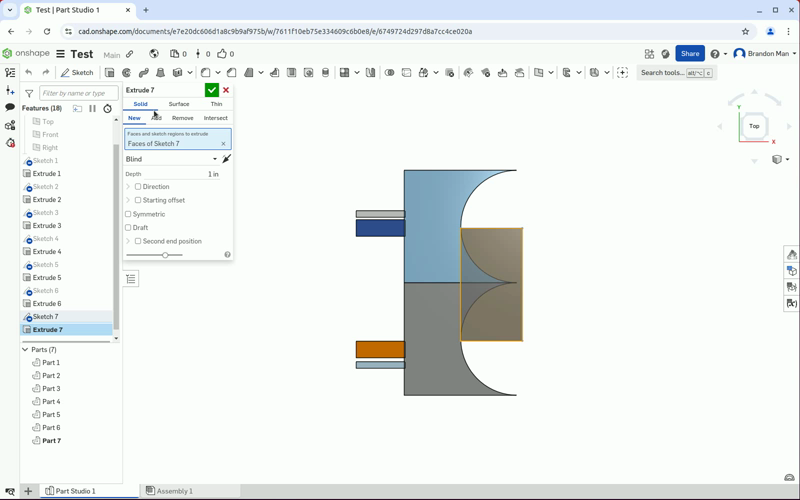
mouse_move(186, 120)
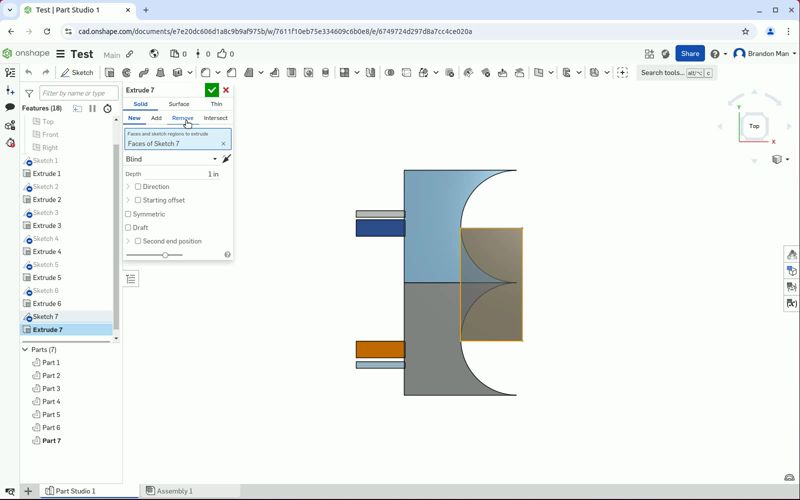
click(186, 120)
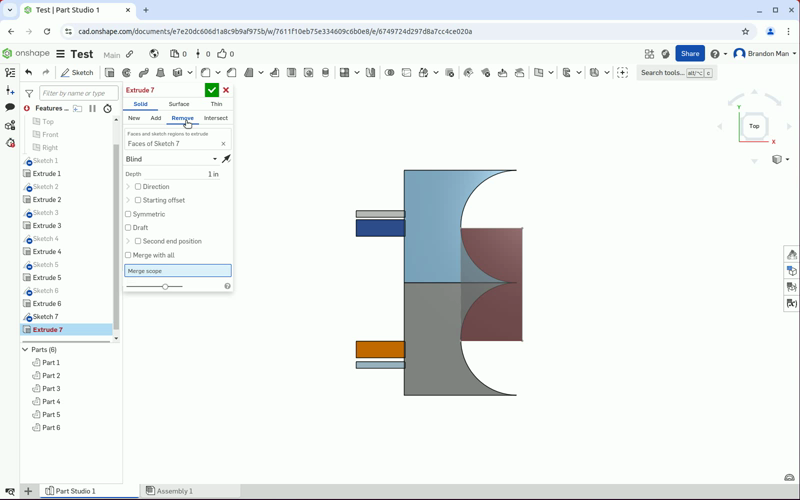
key(tab, 4)
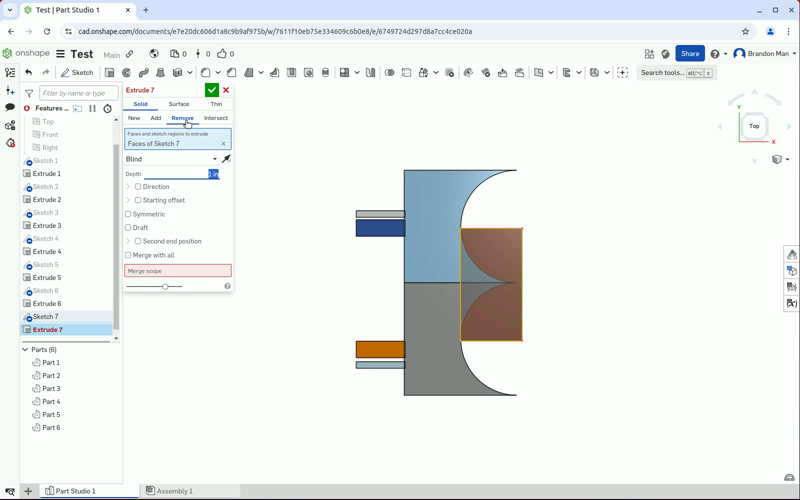
text(-25.756)
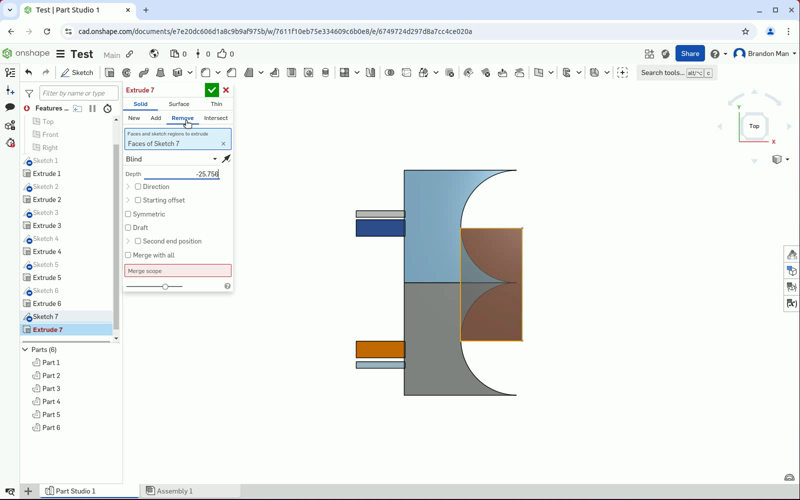
key(tab, 6)
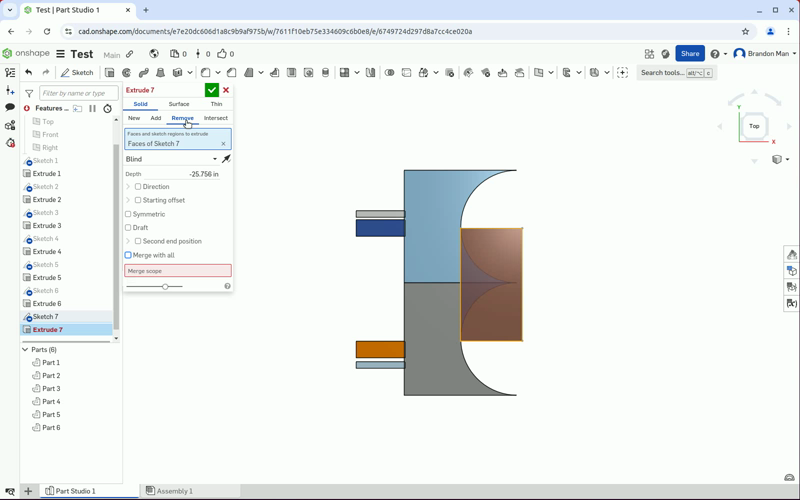
key(space)
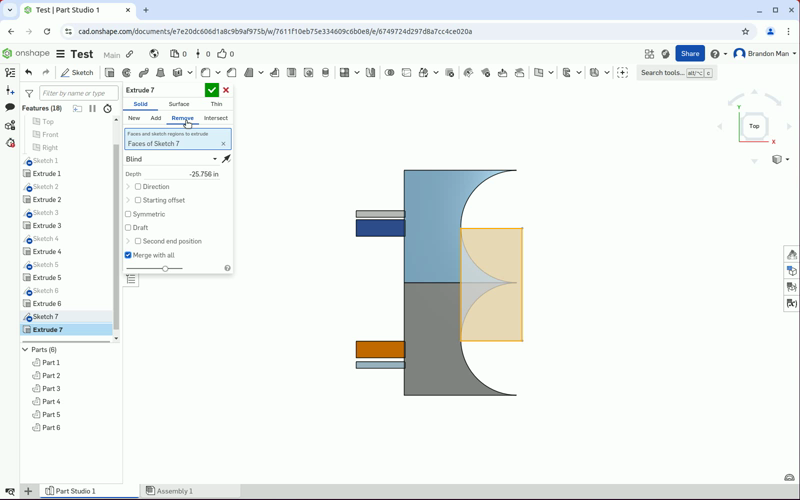
key(enter)
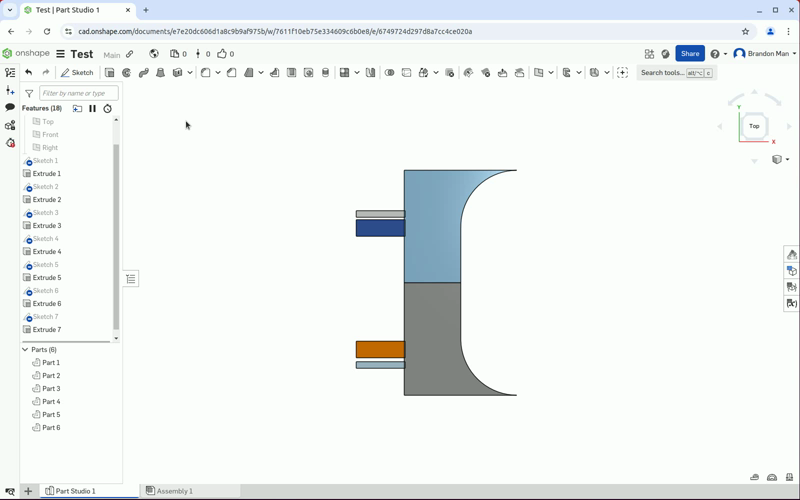
key(shift+h)
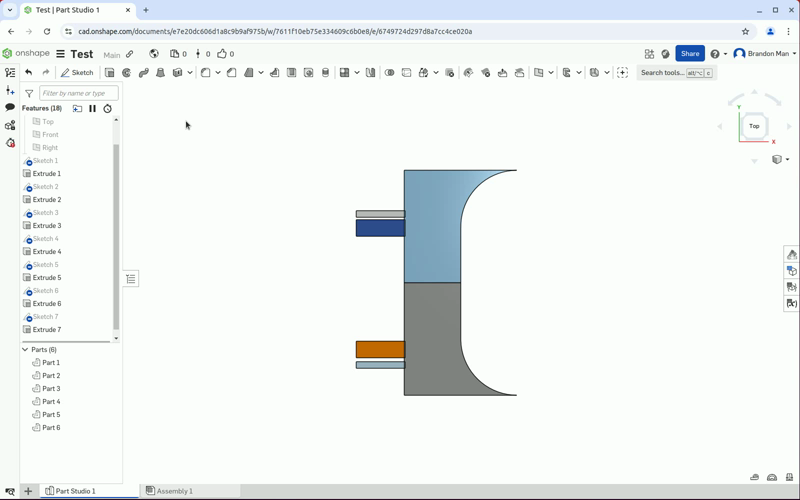
key(shift+h)
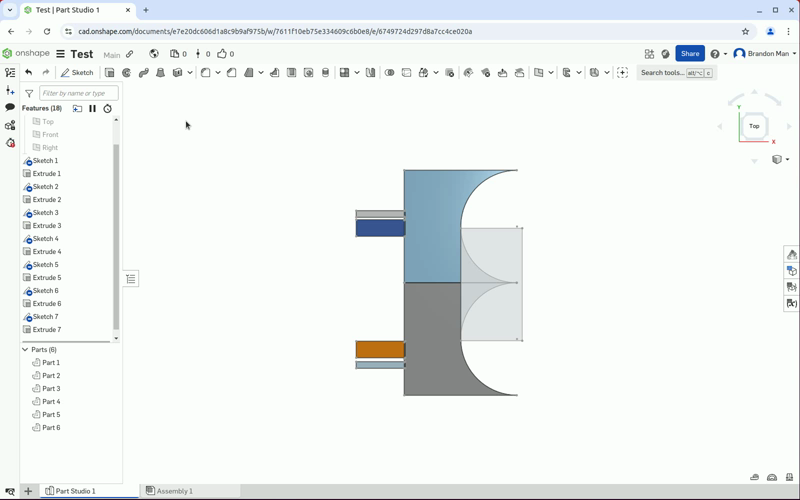
key(shift+7)
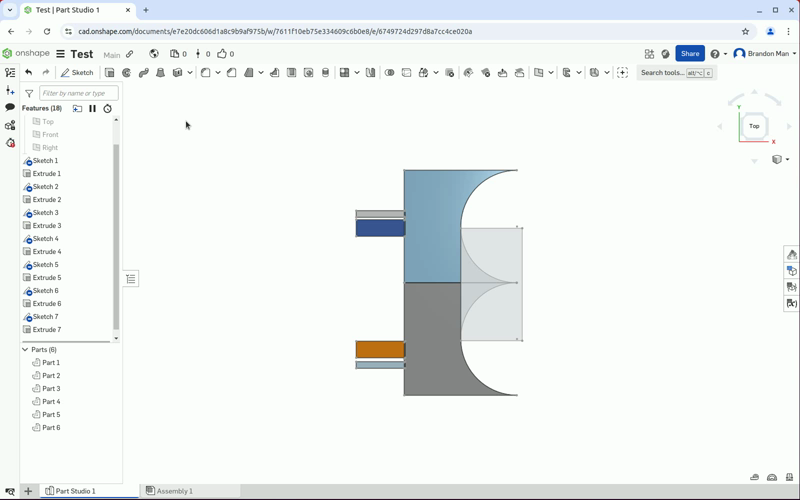
key(up, 3)
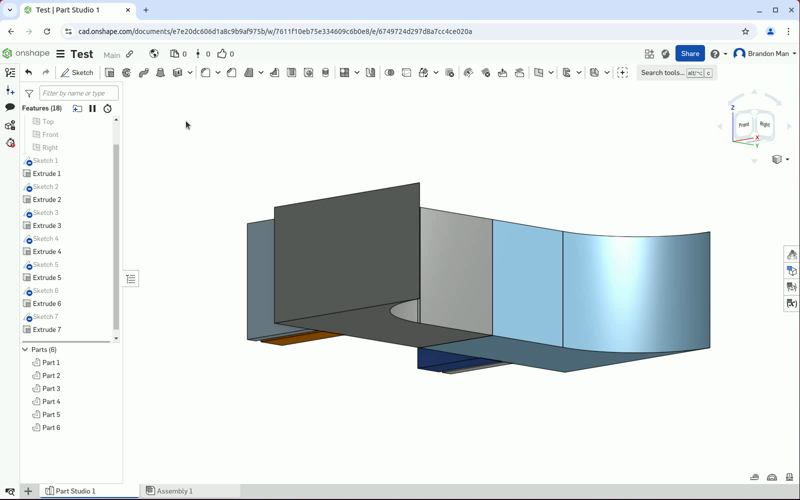
key(left, 3)
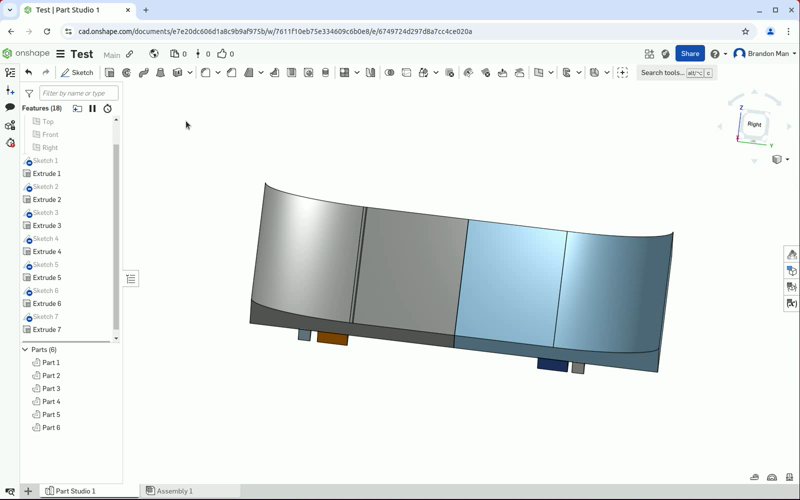
key(right, 3)
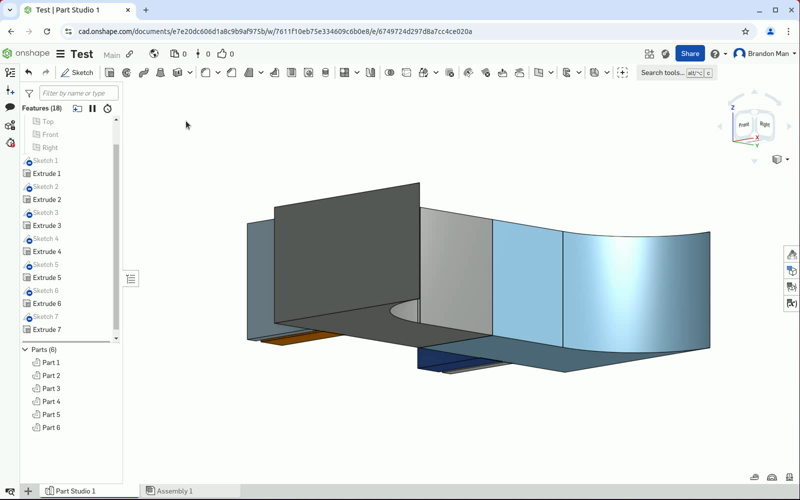
key(down, 3)
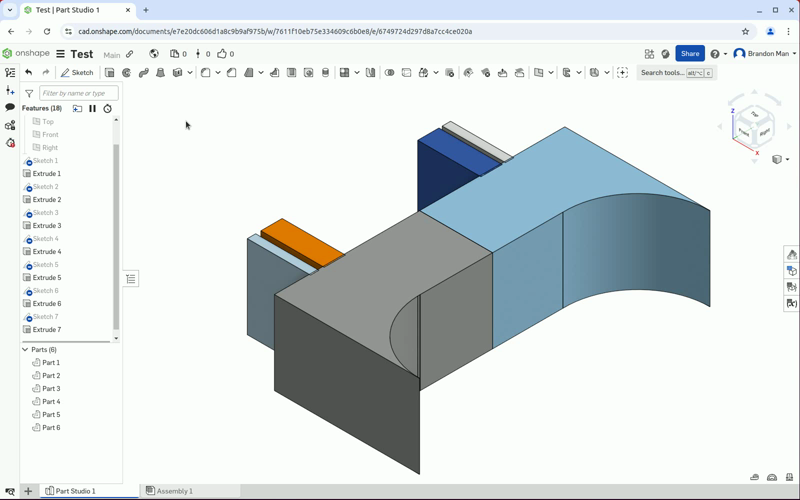
mouse_move(69, 163)
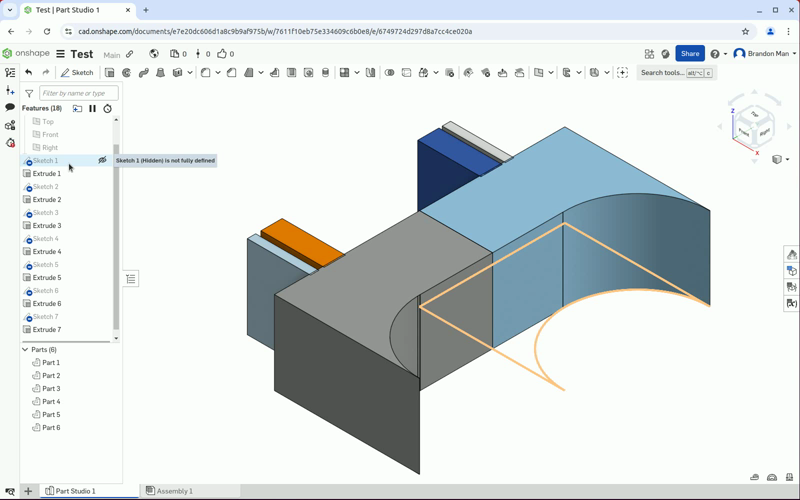
click(69, 163)